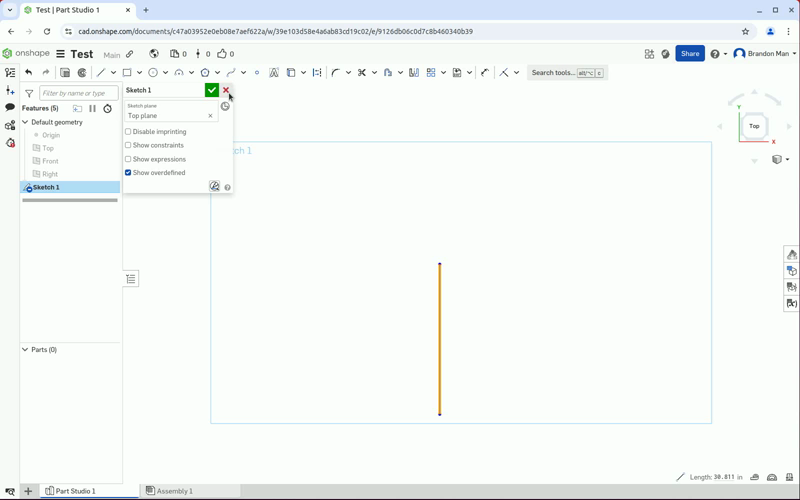
key(shift+h)
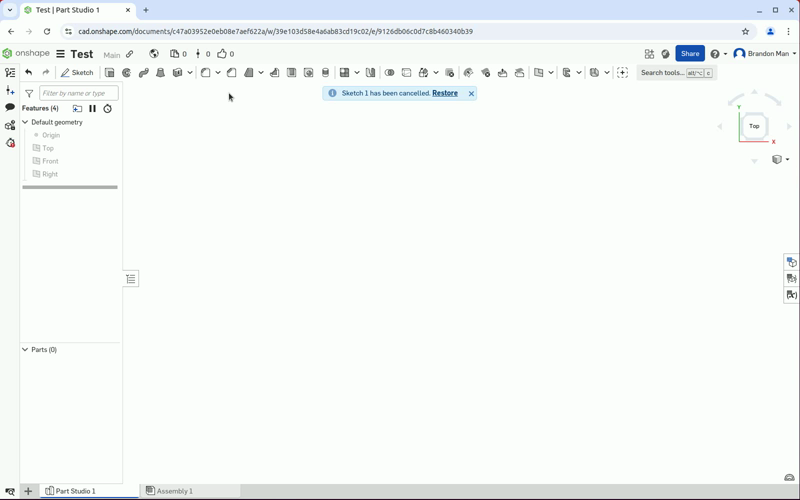
mouse_move(73, 352)
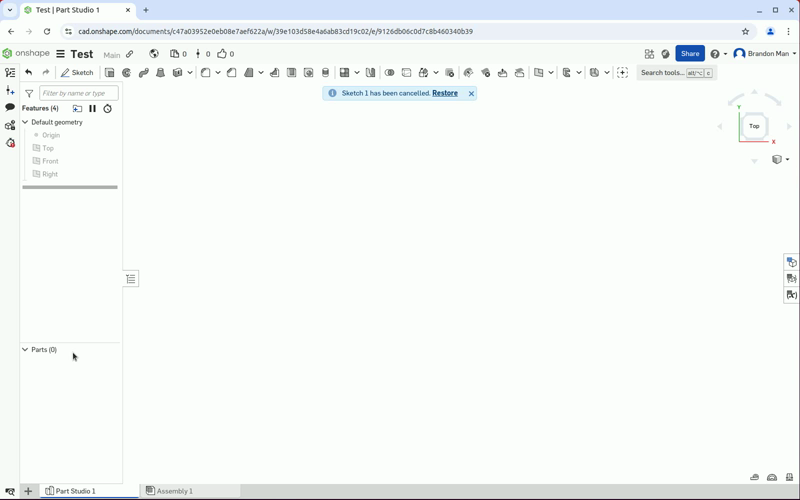
key(y)
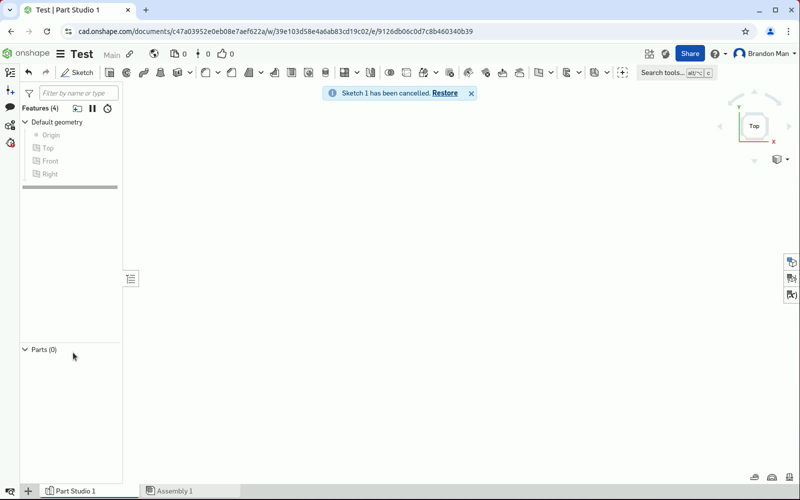
key(shift+p)
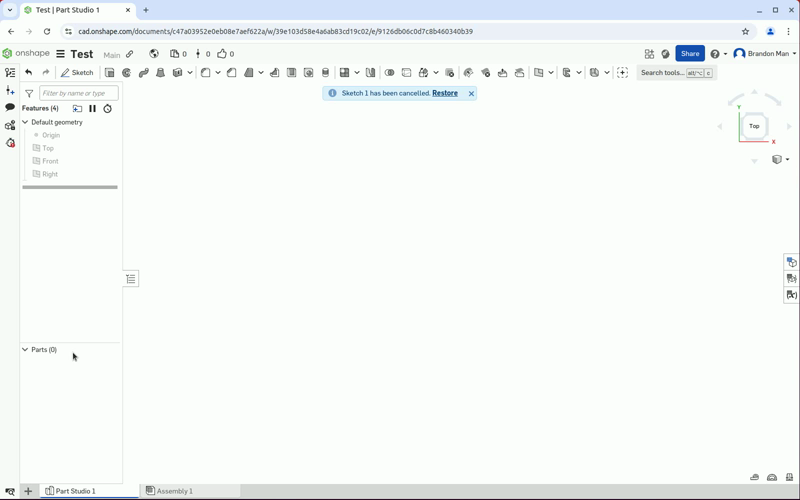
key(space)
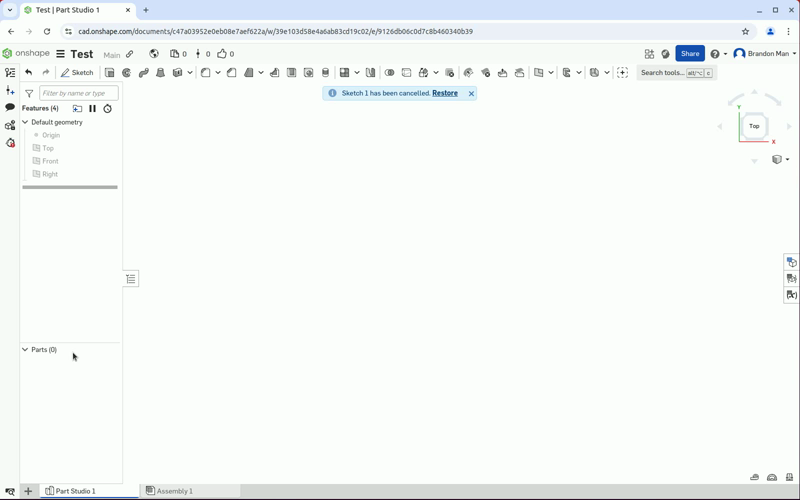
key_down(shift)
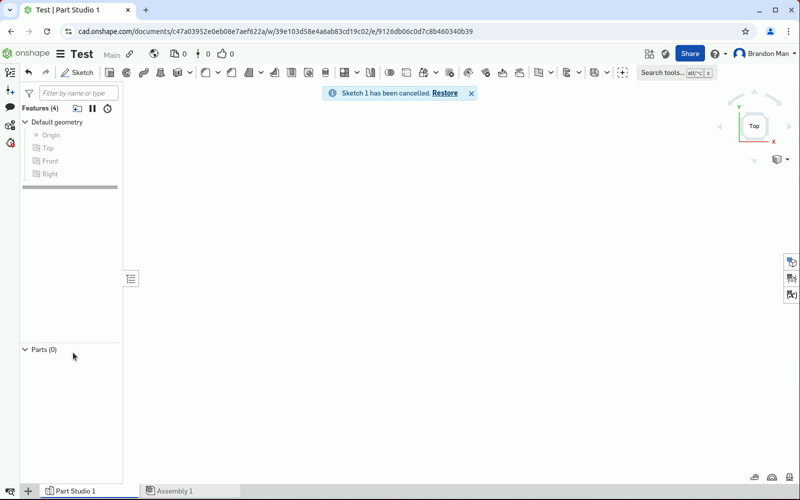
key(up)
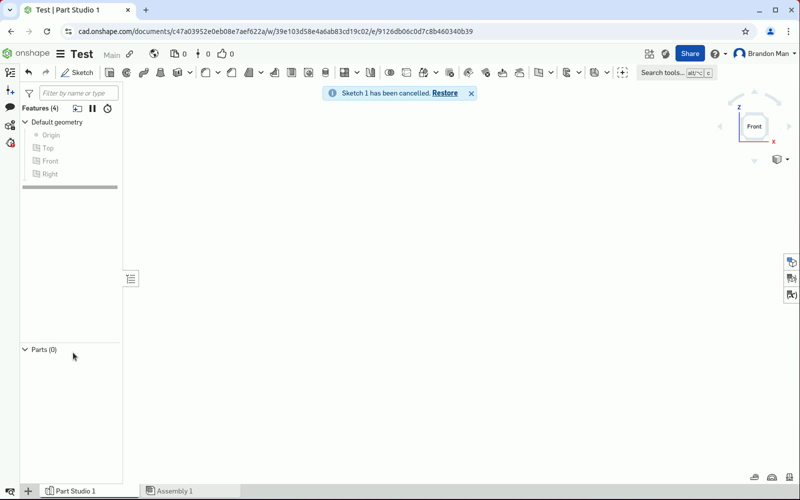
key_up(shift)
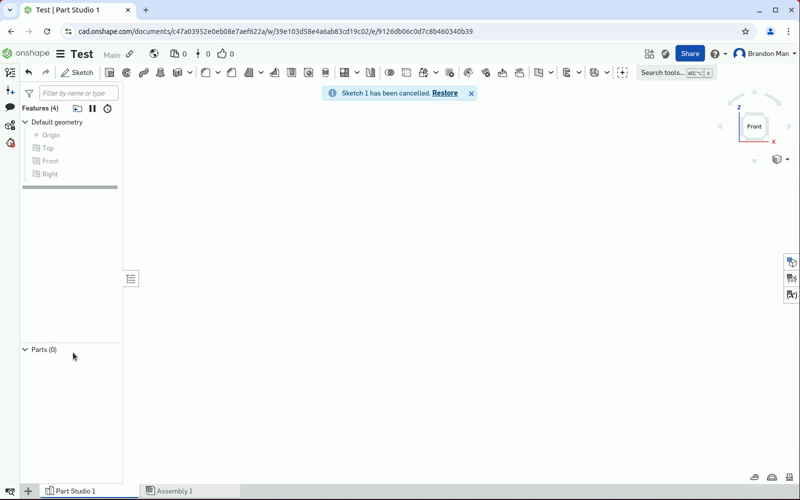
mouse_move(73, 352)
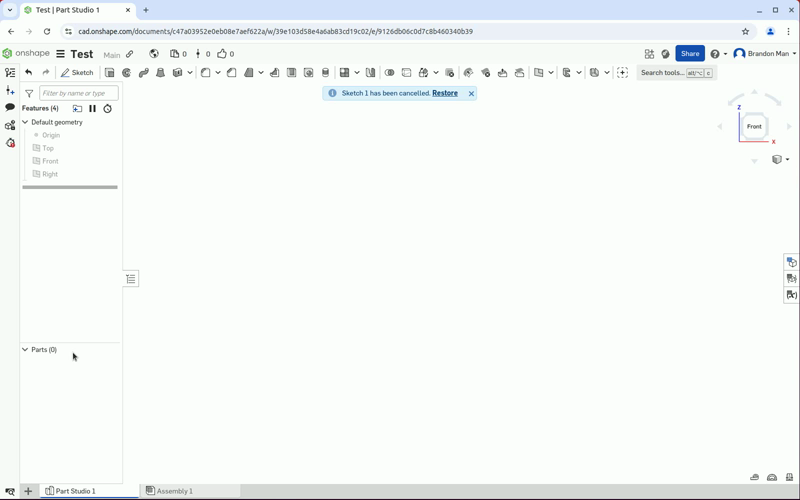
key(shift+y)
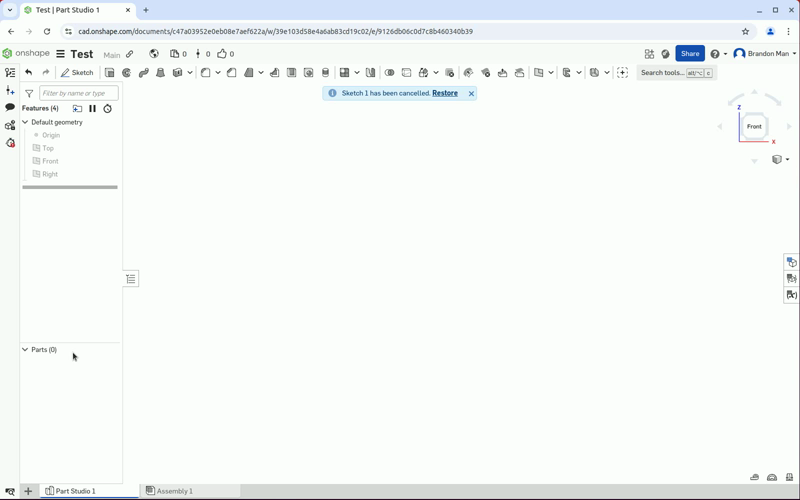
key(shift+s)
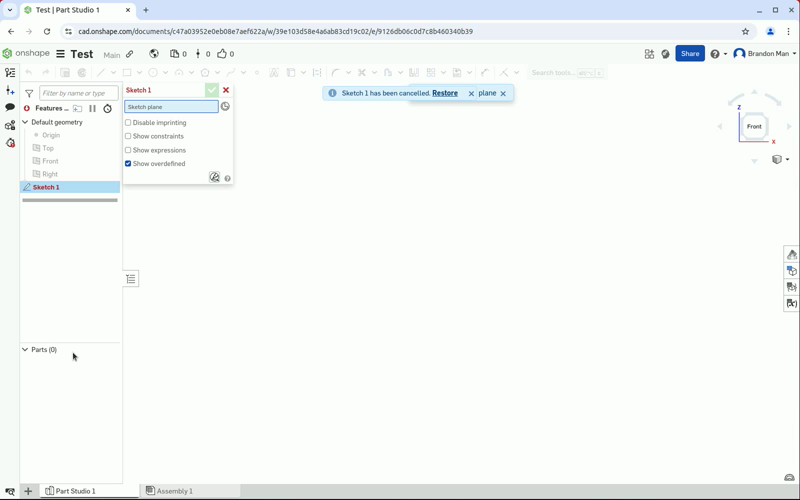
mouse_move(73, 163)
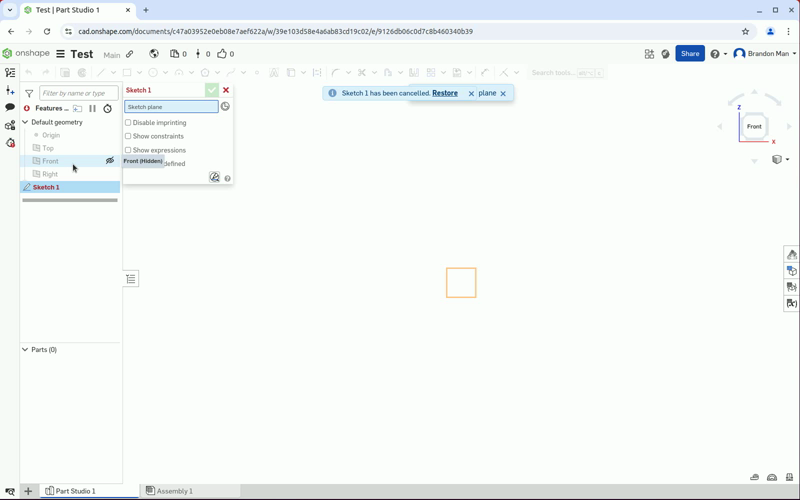
click(73, 163)
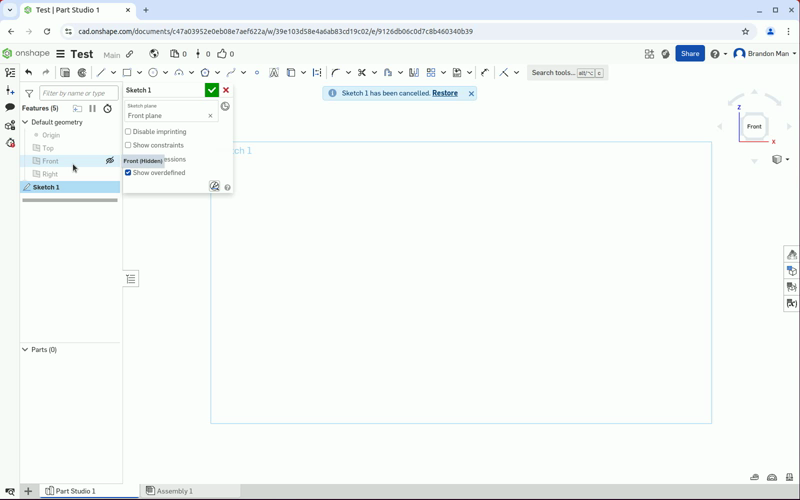
mouse_move(73, 352)
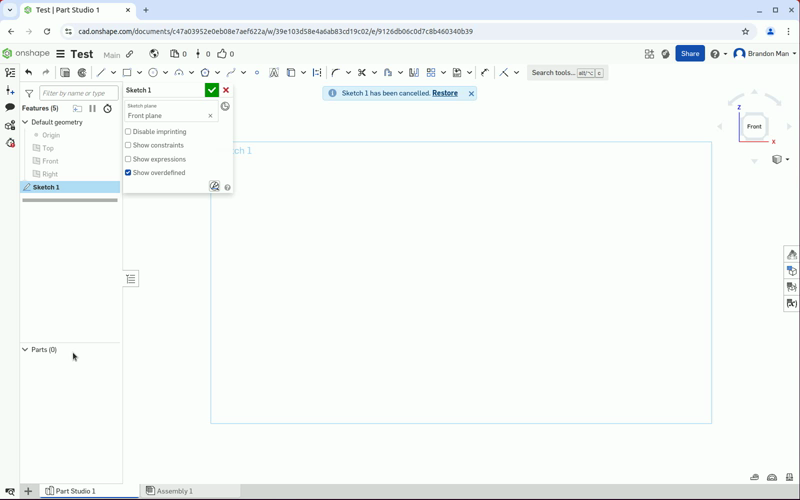
key(y)
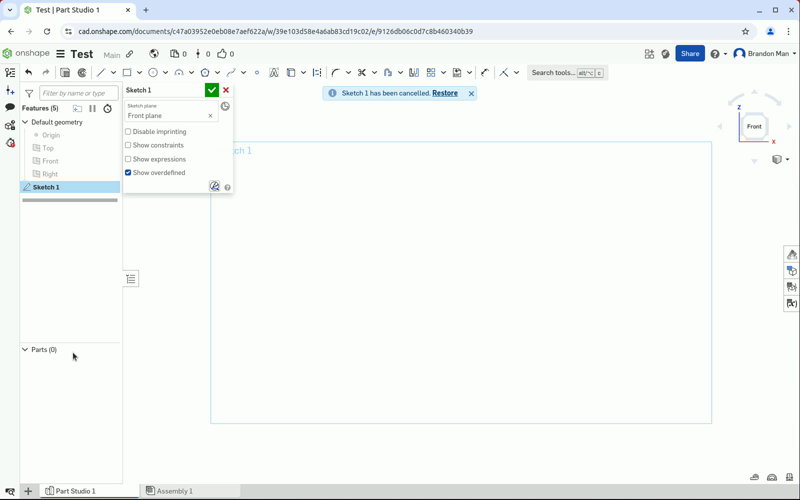
key(a)
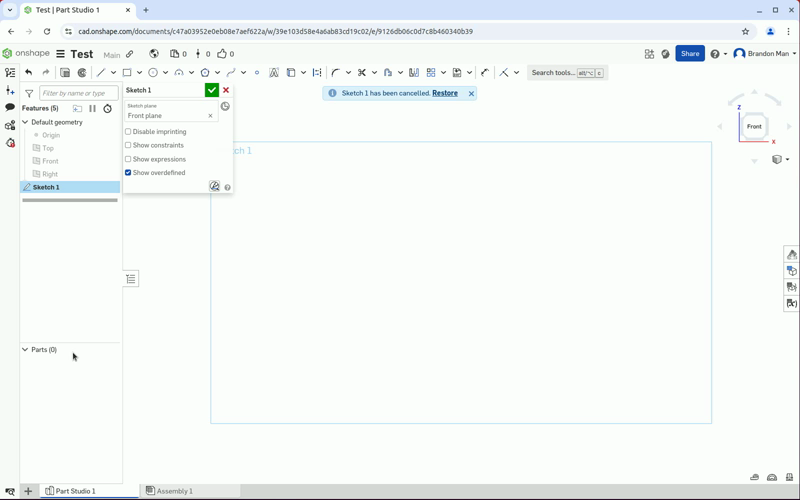
key_down(shift)
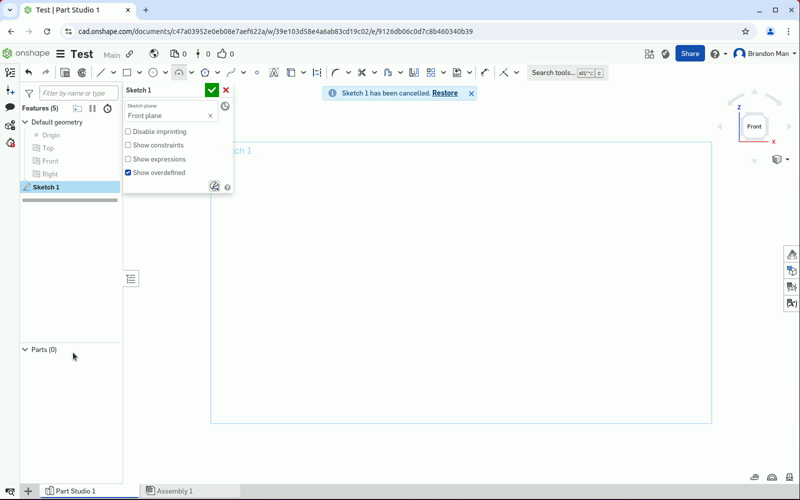
mouse_move(425, 215)
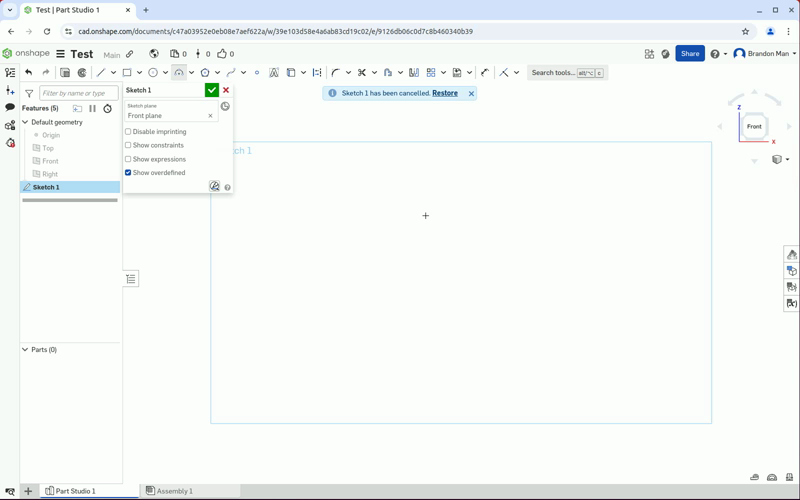
click(425, 215)
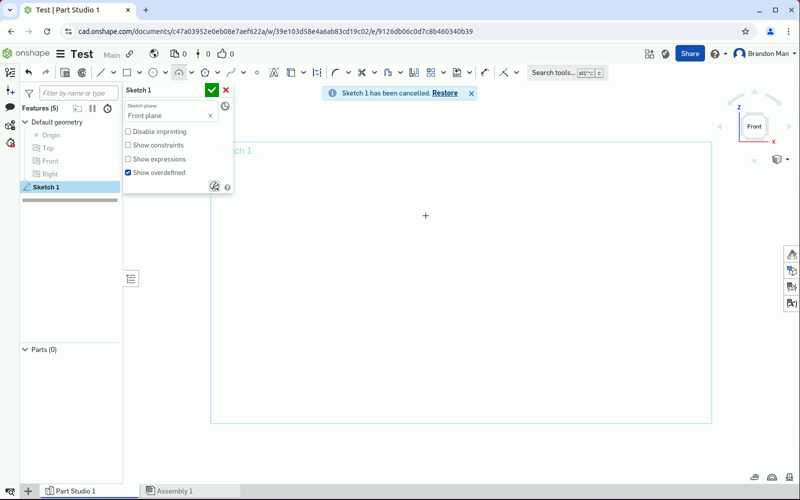
key_up(shift)
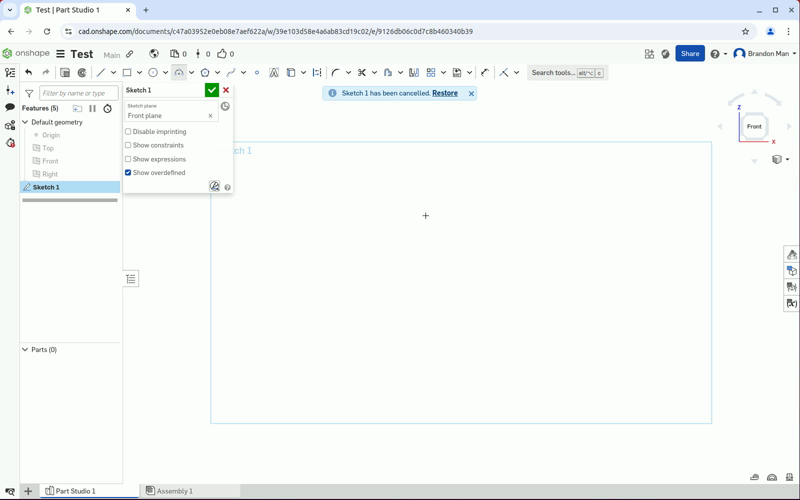
key_down(shift)
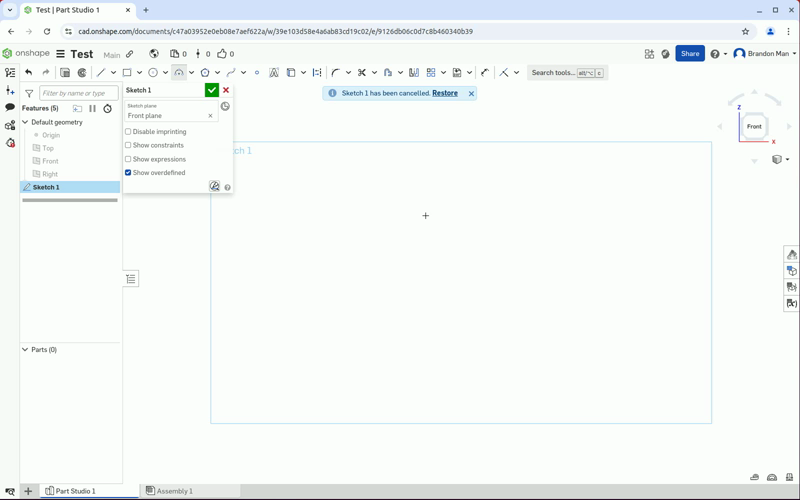
mouse_move(488, 215)
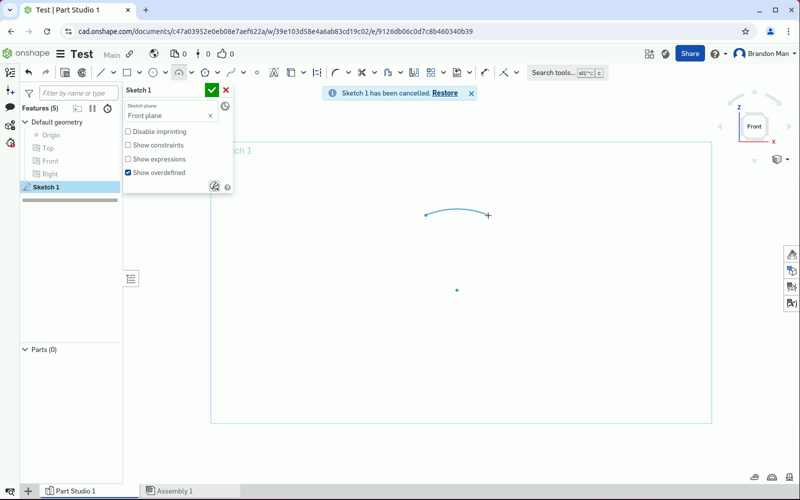
click(488, 215)
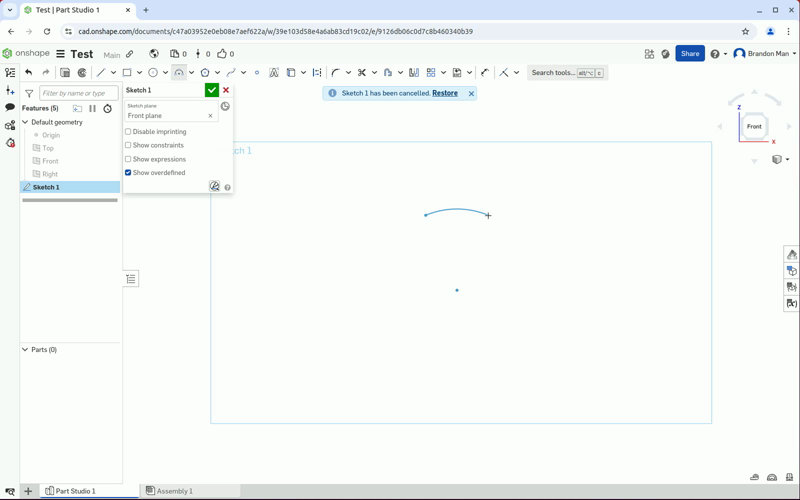
mouse_move(456, 246)
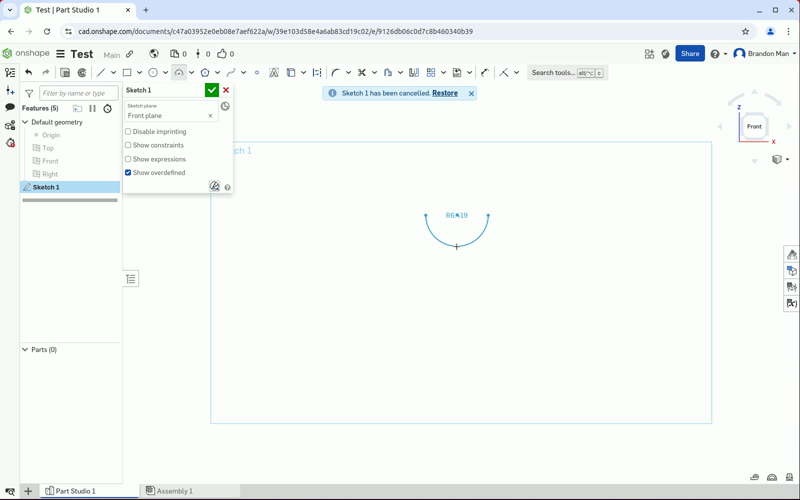
click(456, 246)
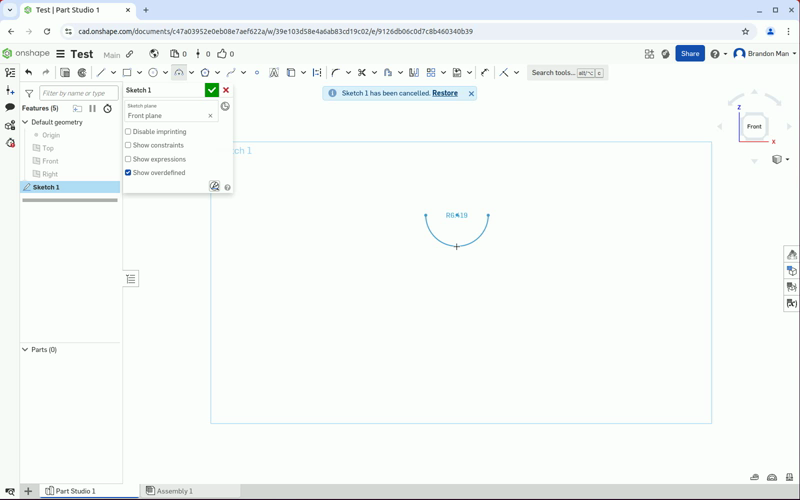
key_up(shift)
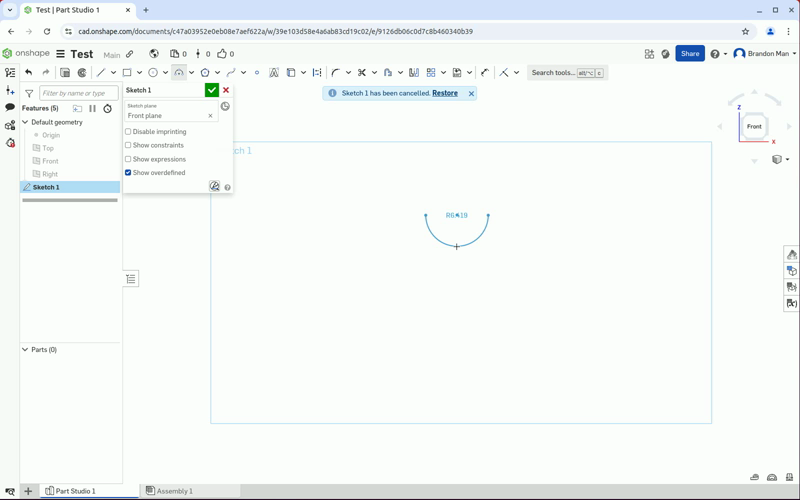
key(esc)
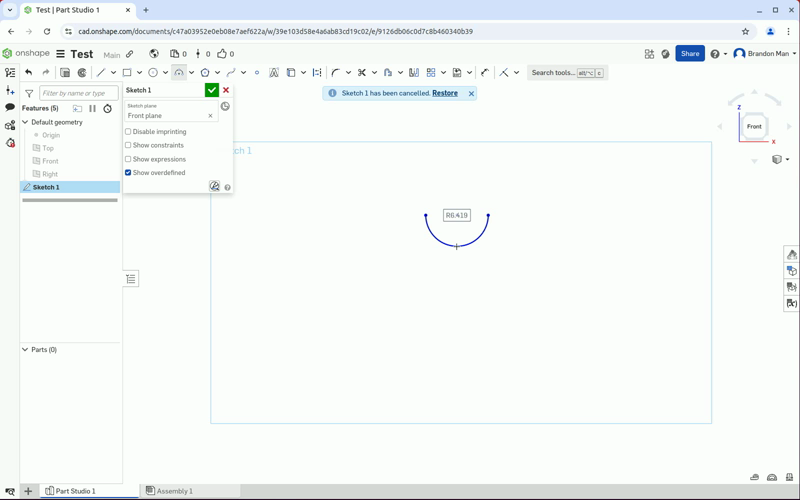
key(l)
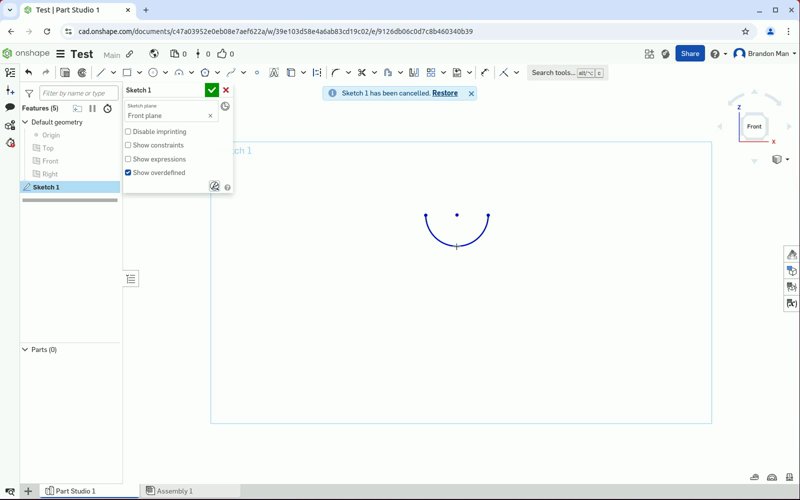
mouse_move(488, 215)
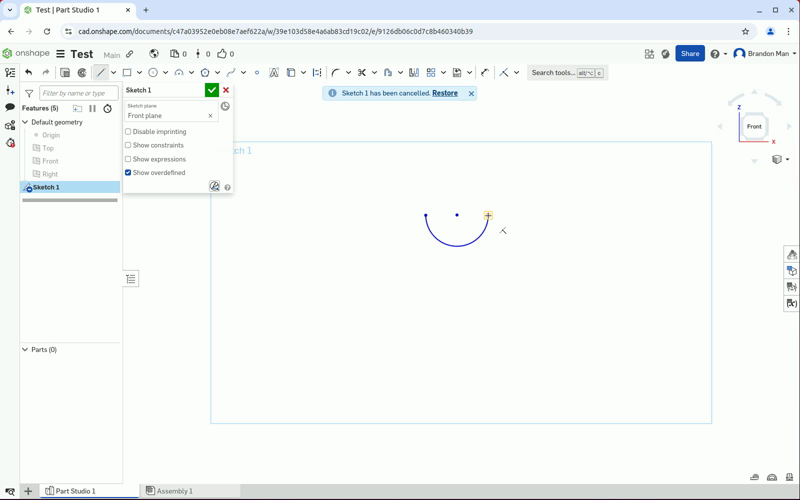
click(488, 215)
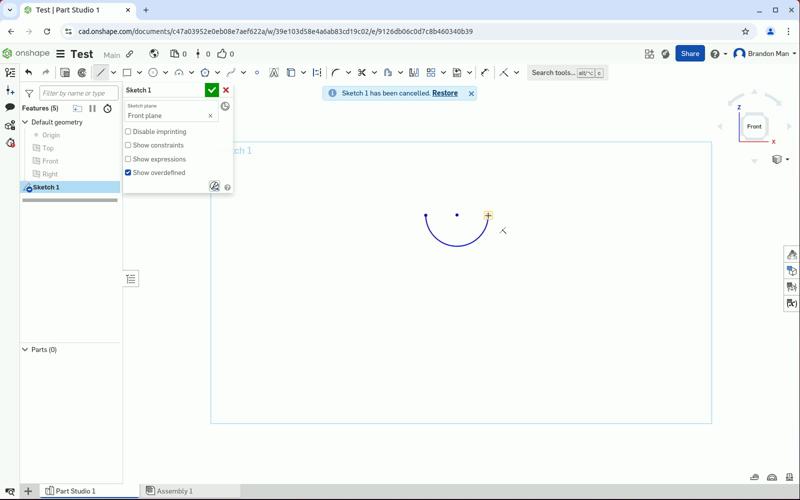
key_down(shift)
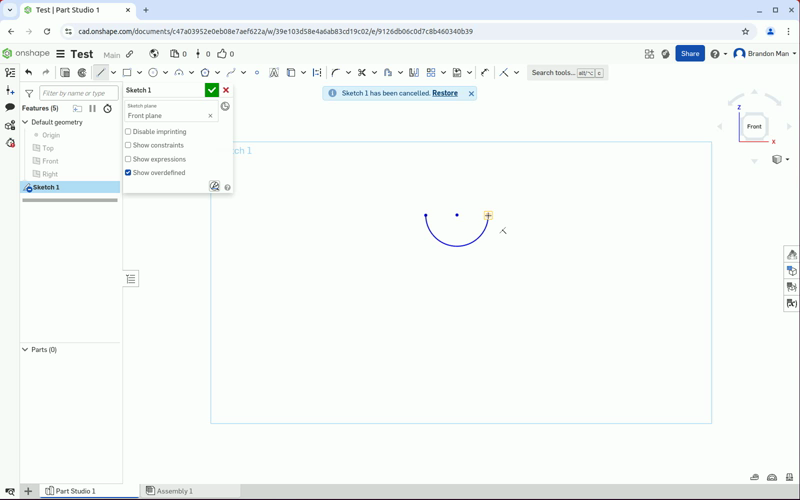
mouse_move(518, 215)
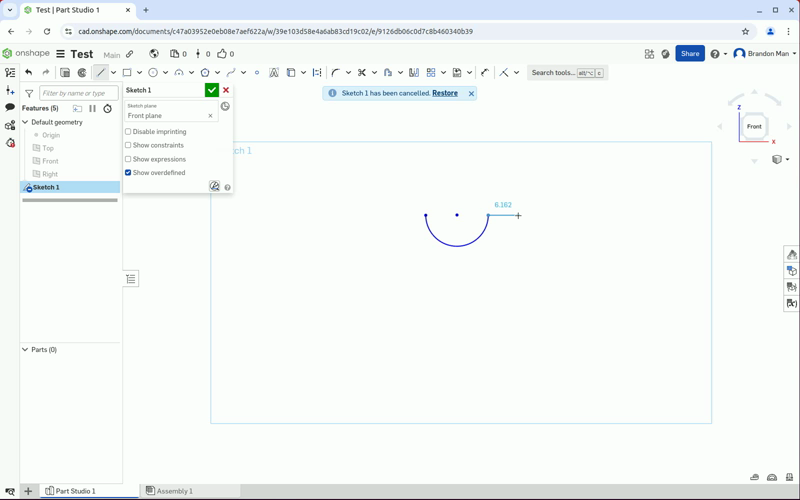
mouse_move(468, 215)
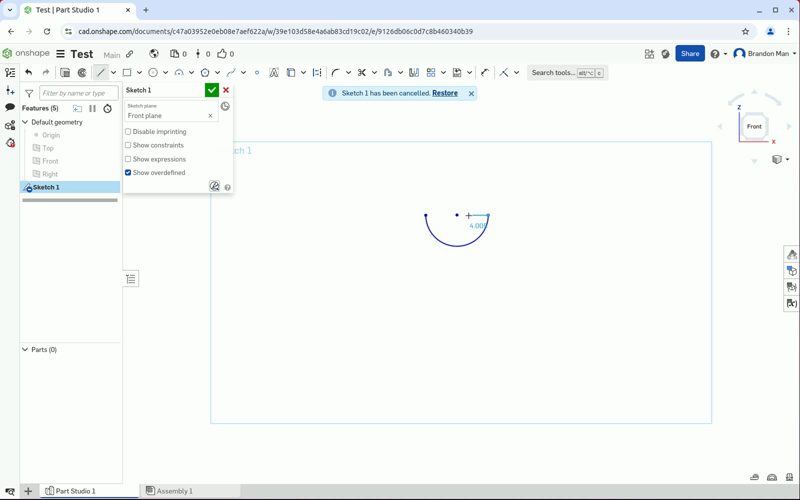
click(468, 215)
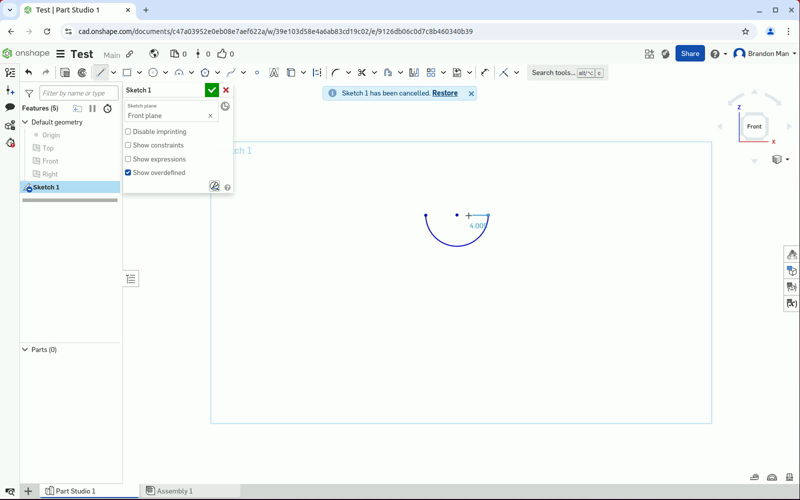
key_up(shift)
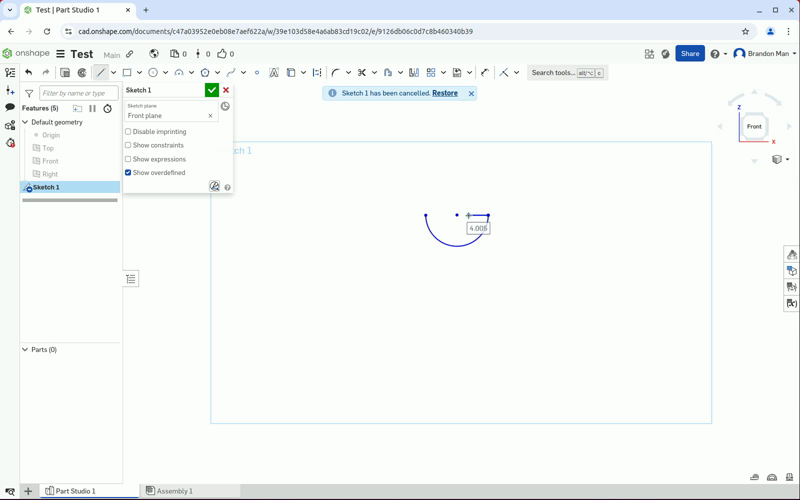
key(esc)
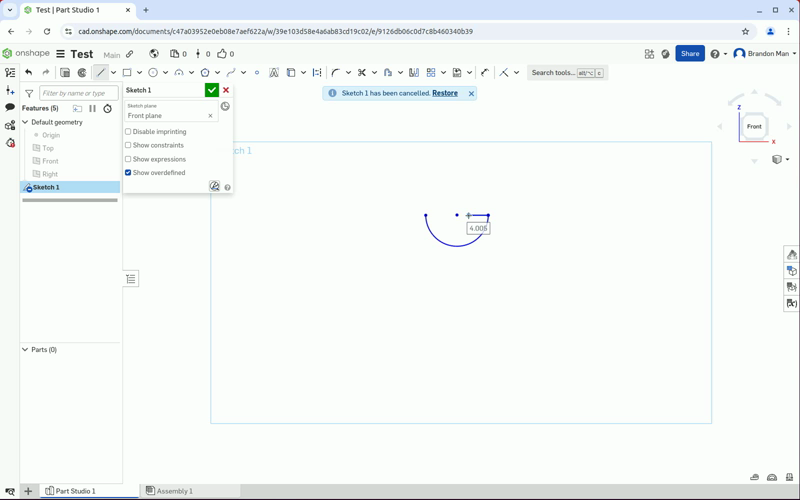
key(a)
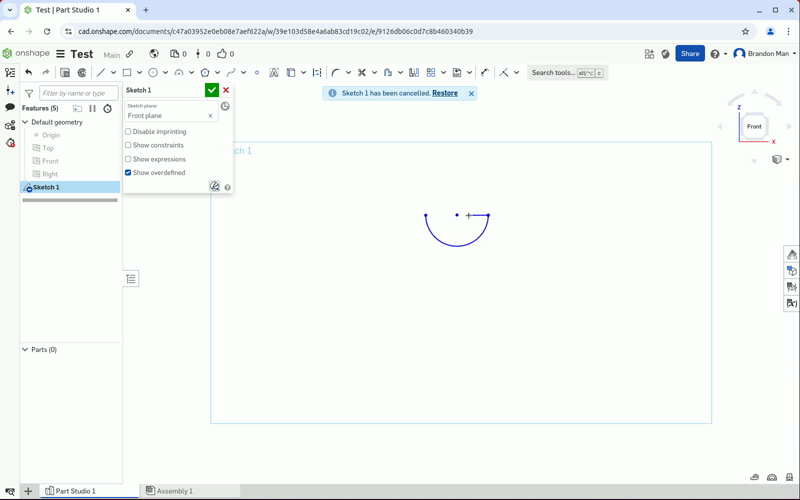
mouse_move(468, 215)
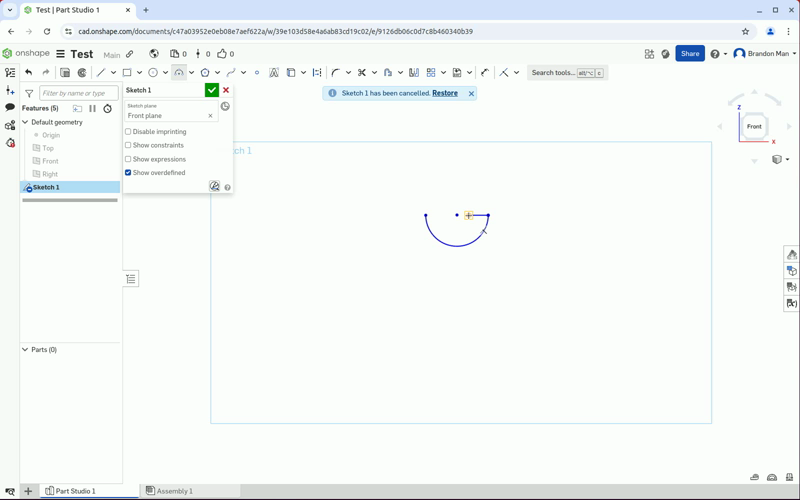
click(468, 215)
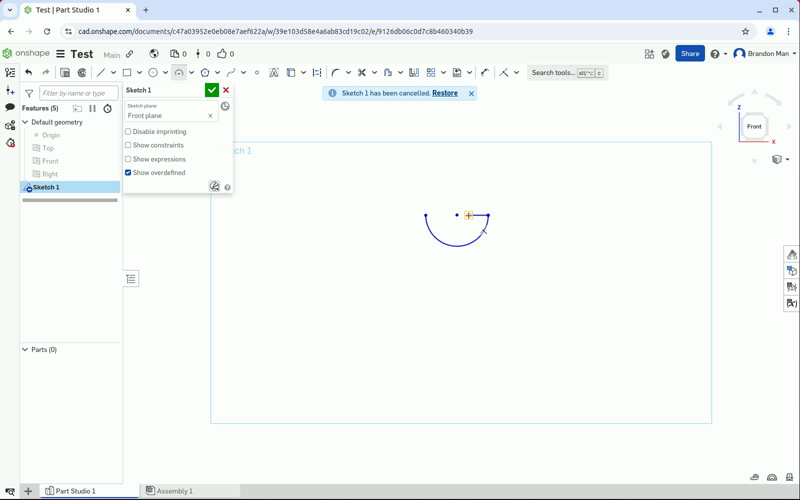
key_down(shift)
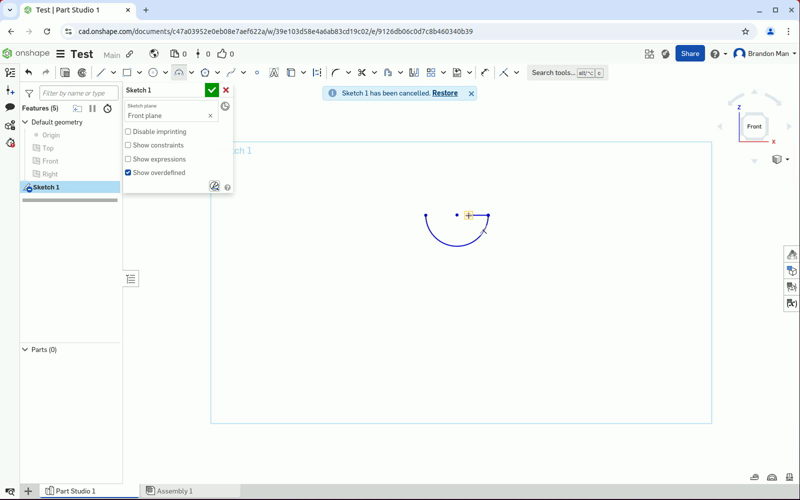
mouse_move(445, 215)
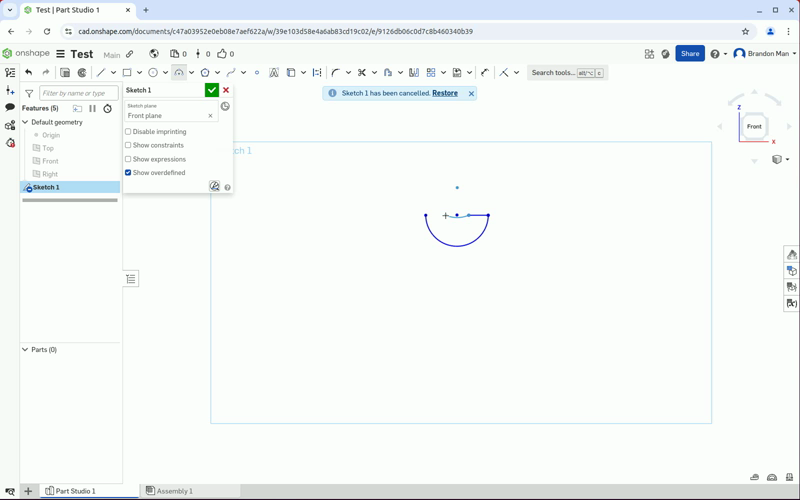
click(445, 215)
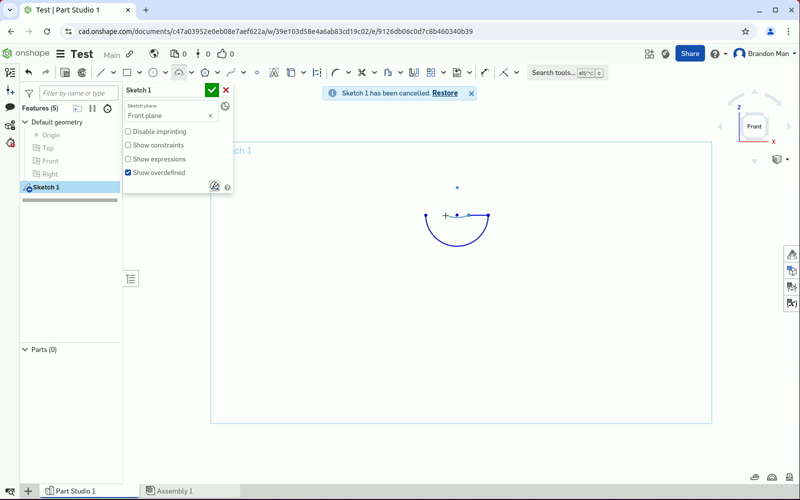
mouse_move(456, 226)
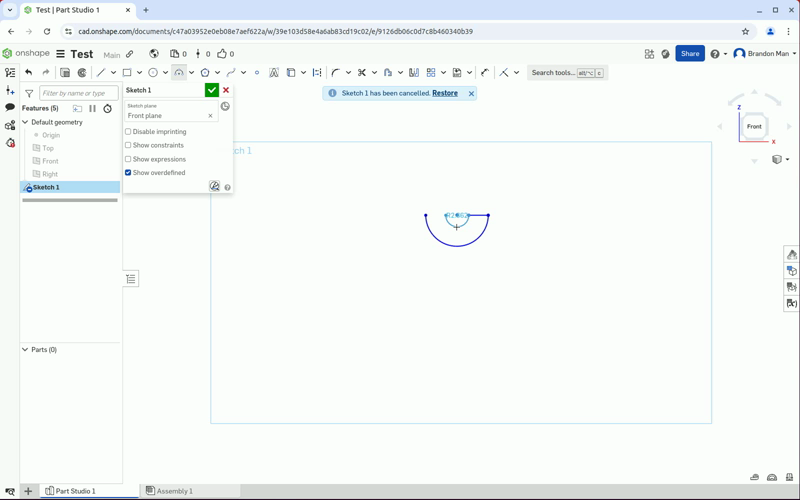
click(456, 226)
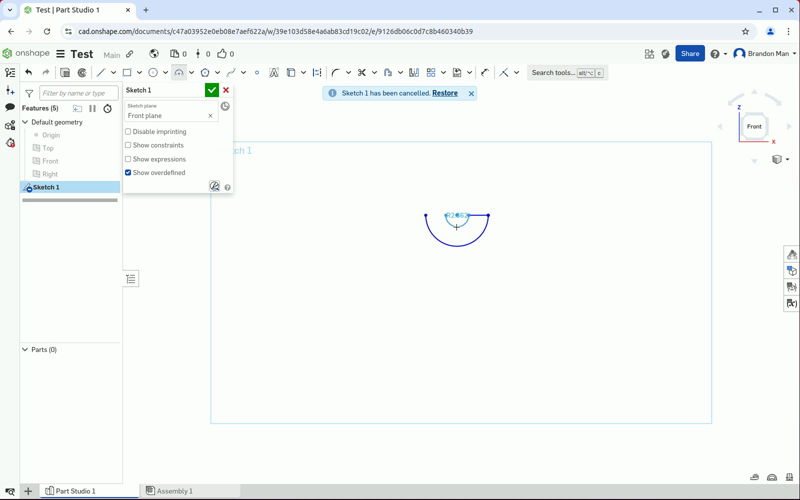
key_up(shift)
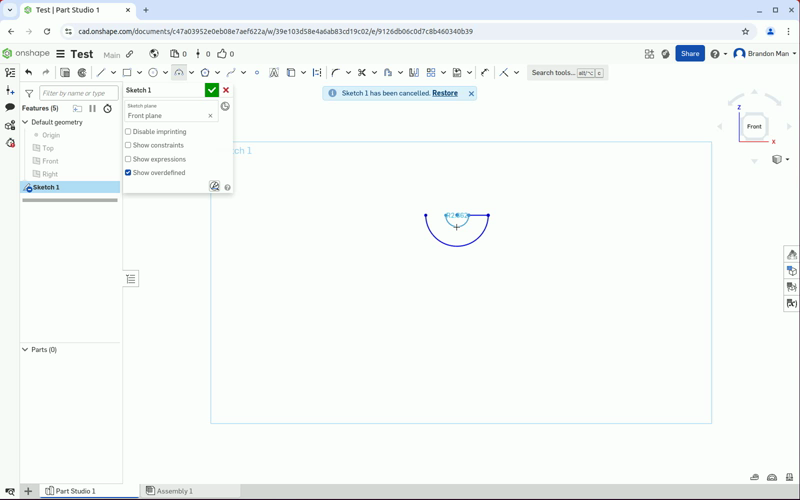
key(esc)
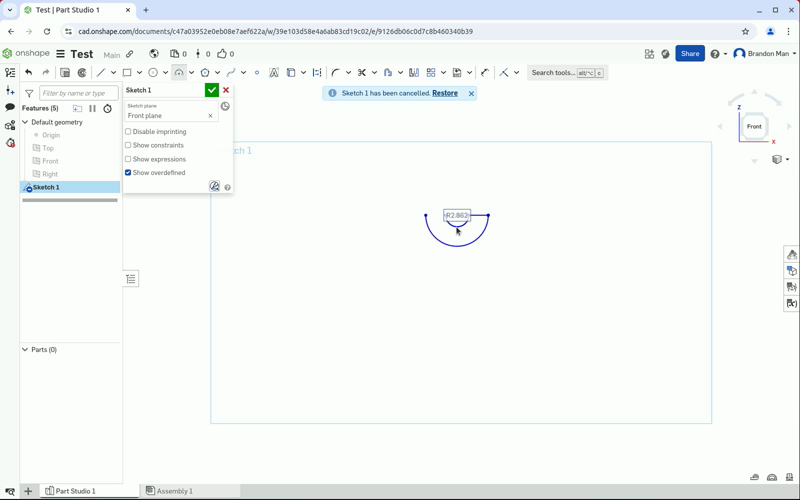
key(l)
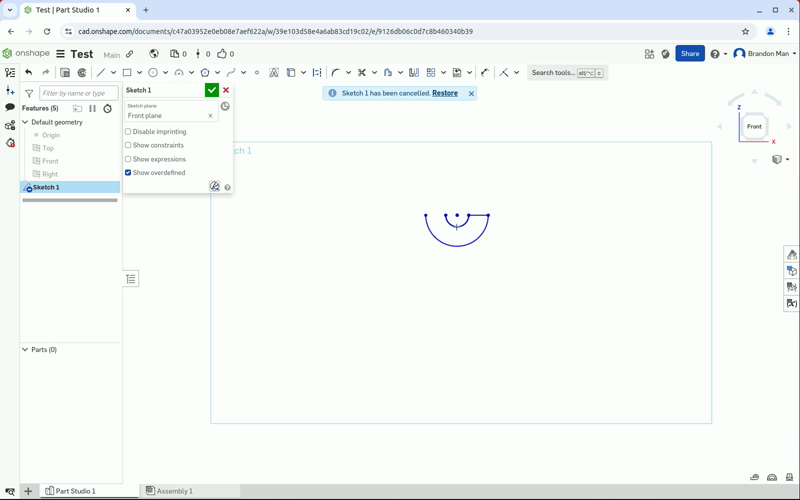
mouse_move(445, 215)
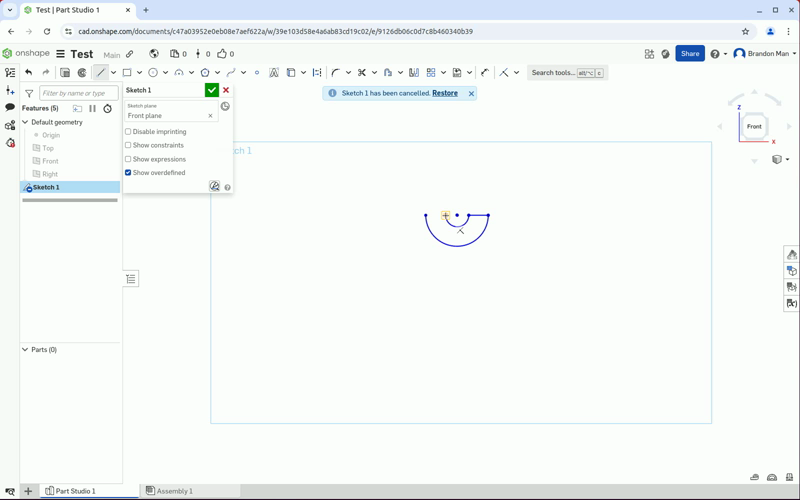
click(445, 215)
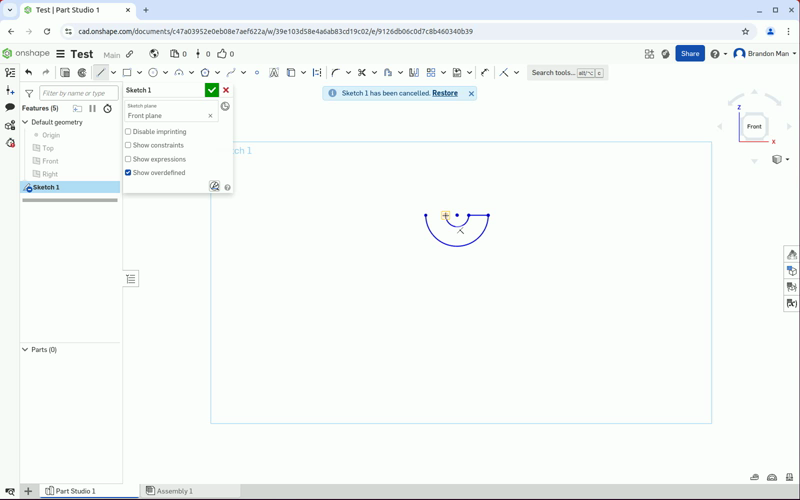
mouse_move(475, 215)
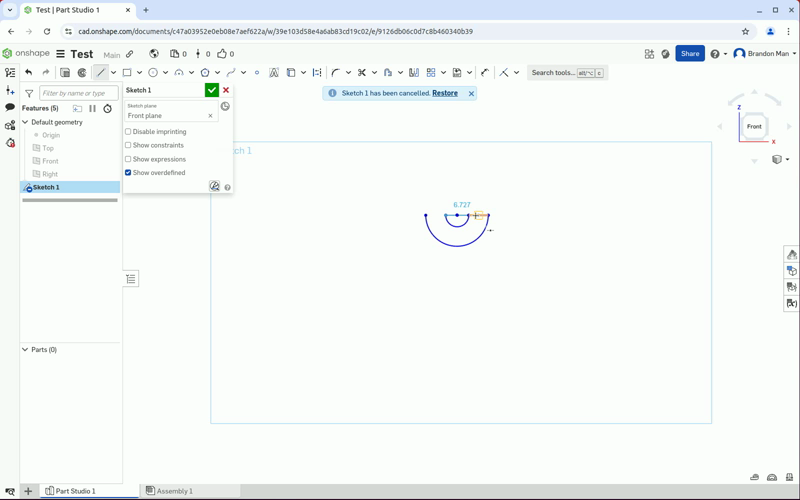
key_down(shift)
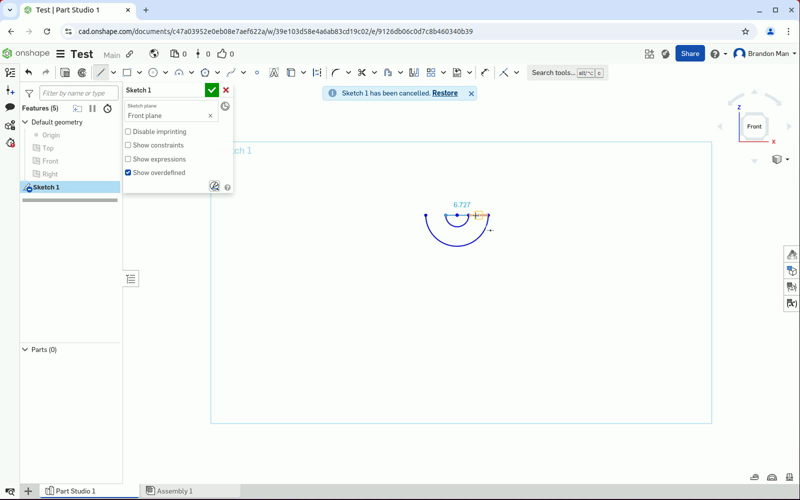
mouse_move(425, 215)
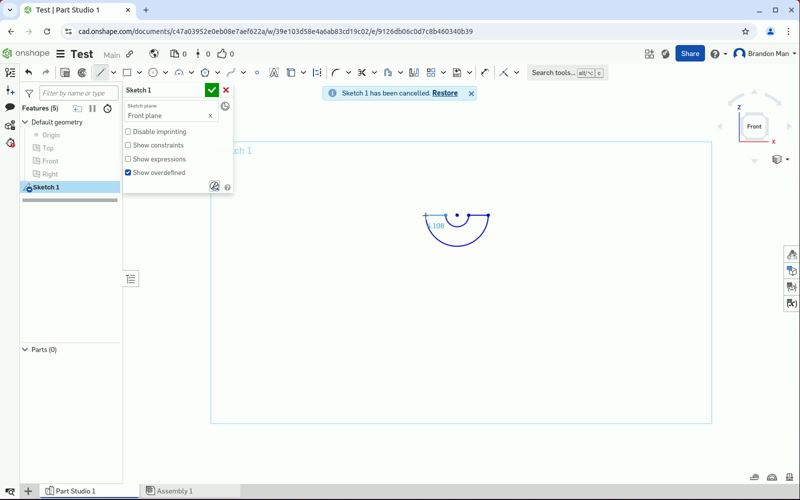
key_up(shift)
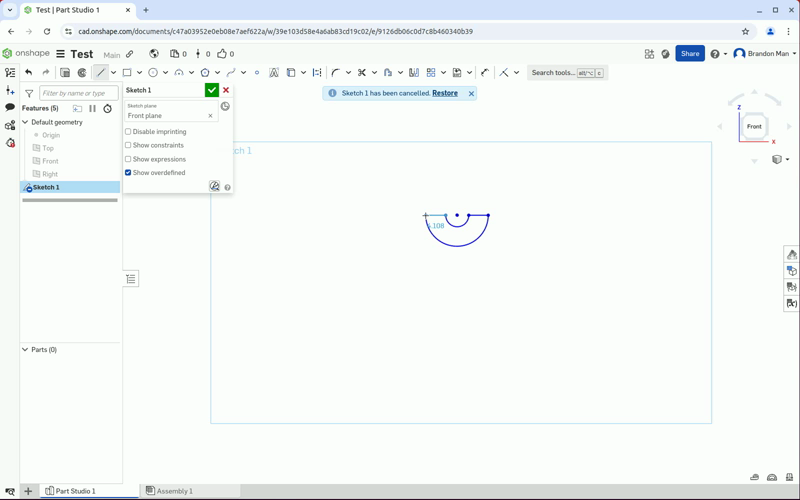
click(425, 215)
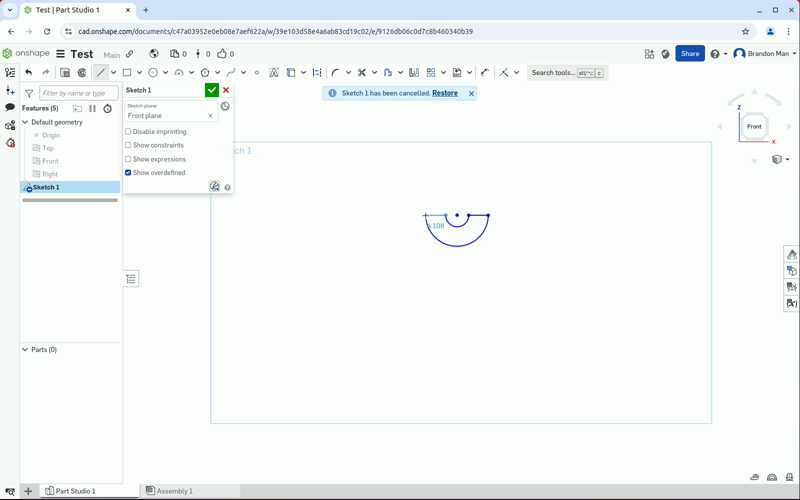
key(esc)
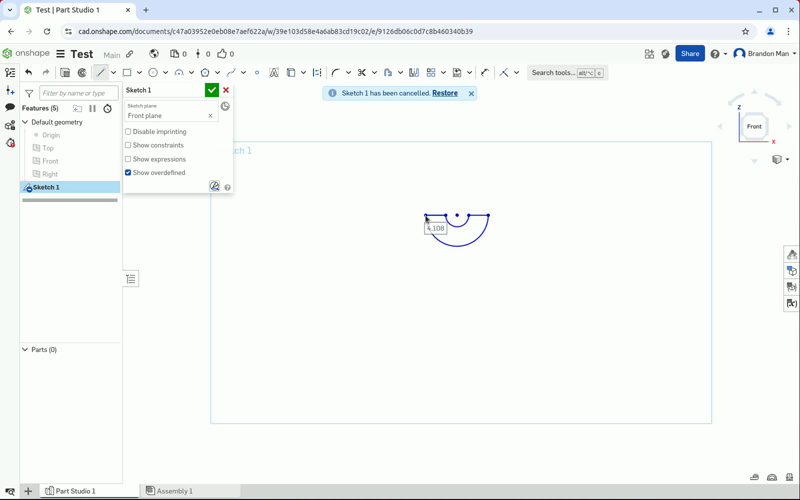
mouse_move(441, 225)
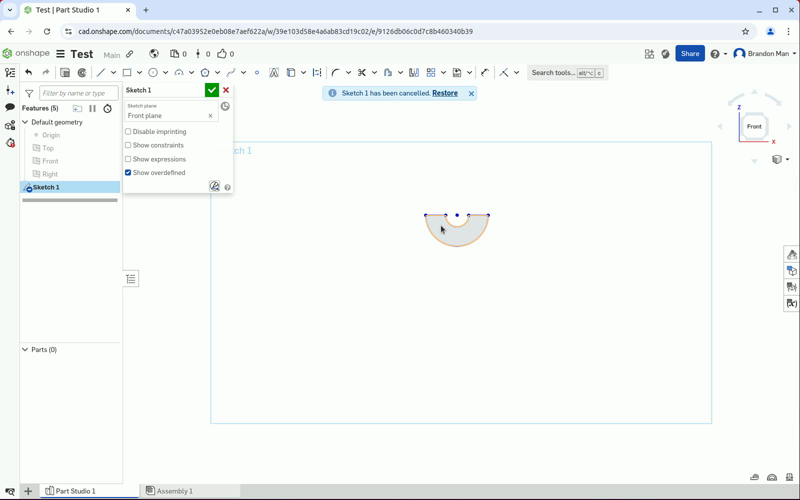
scroll(6)
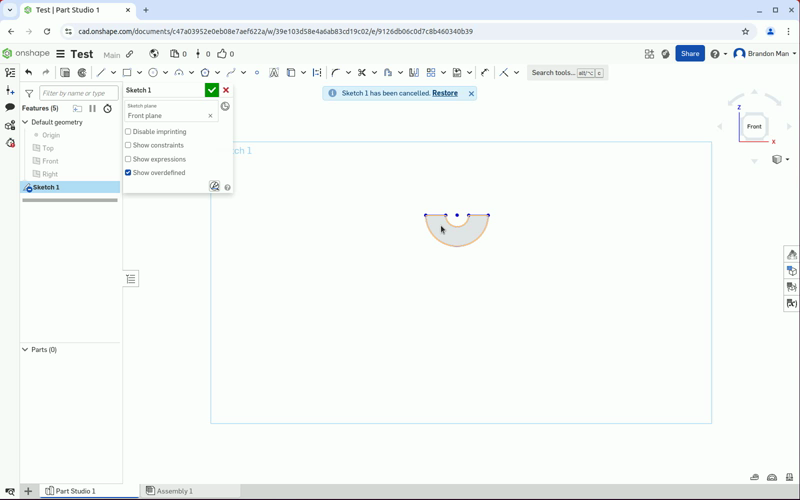
scroll(6)
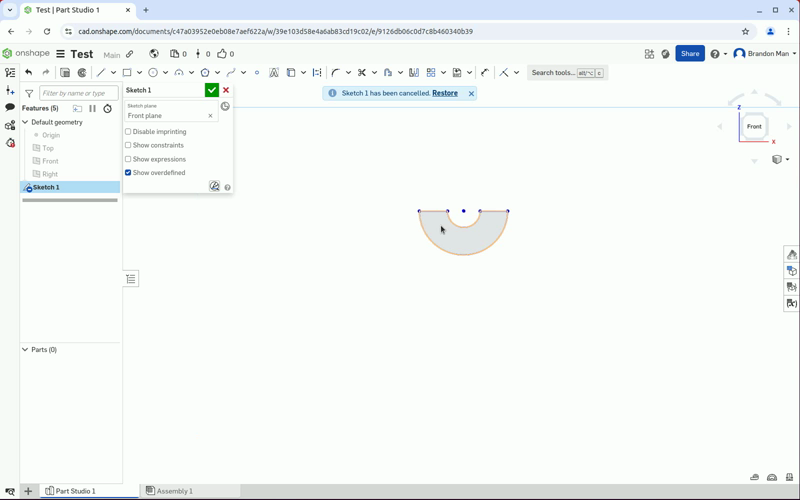
scroll(6)
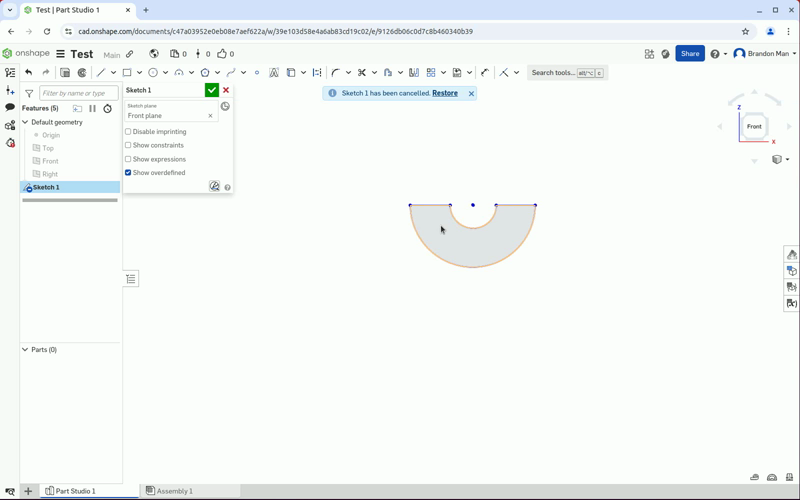
scroll(6)
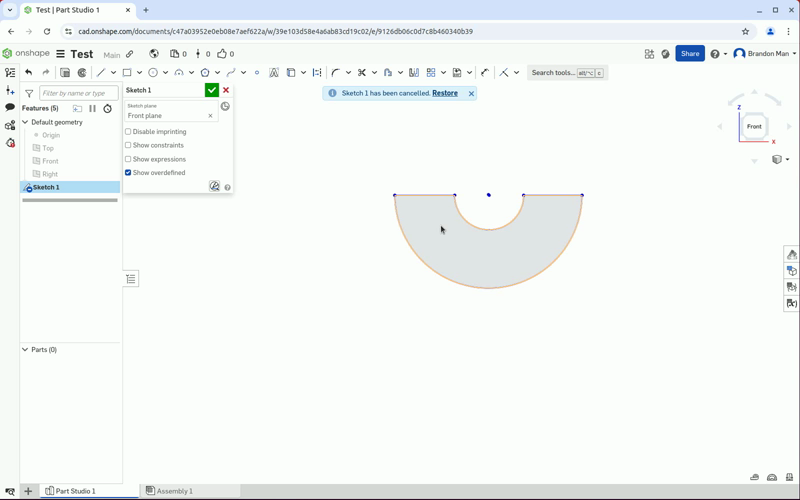
scroll(6)
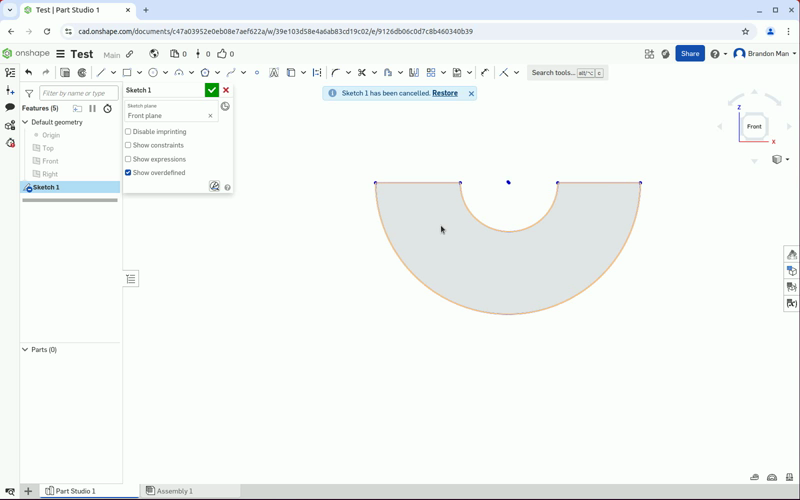
scroll(6)
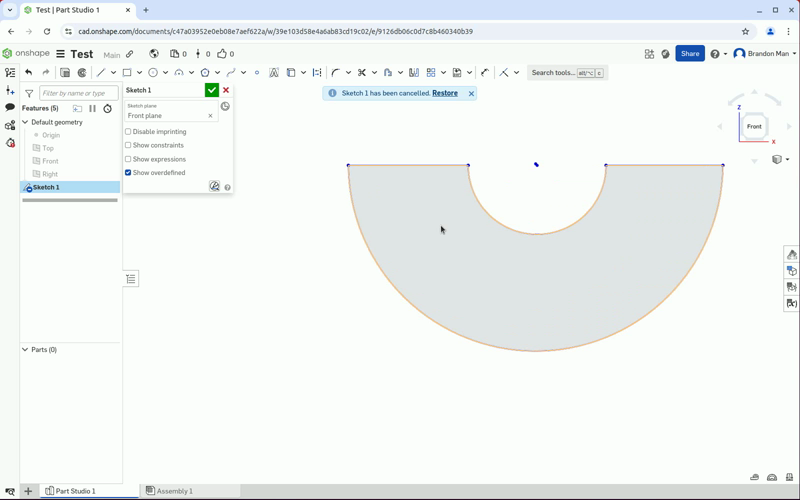
scroll(6)
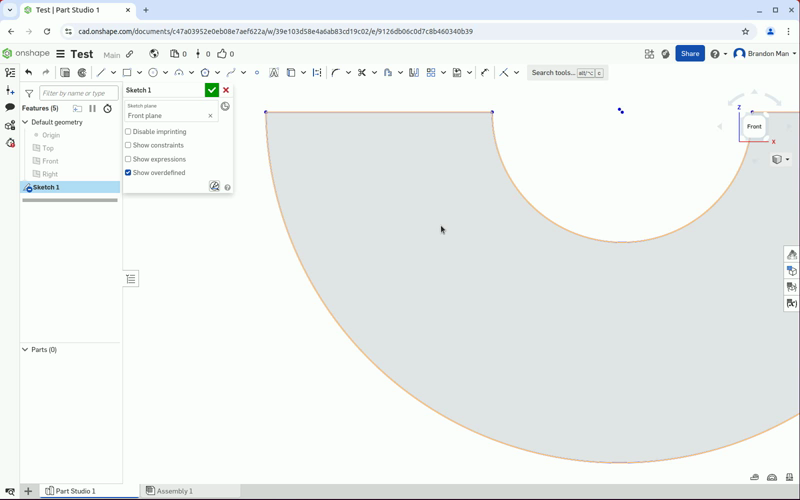
click(441, 225)
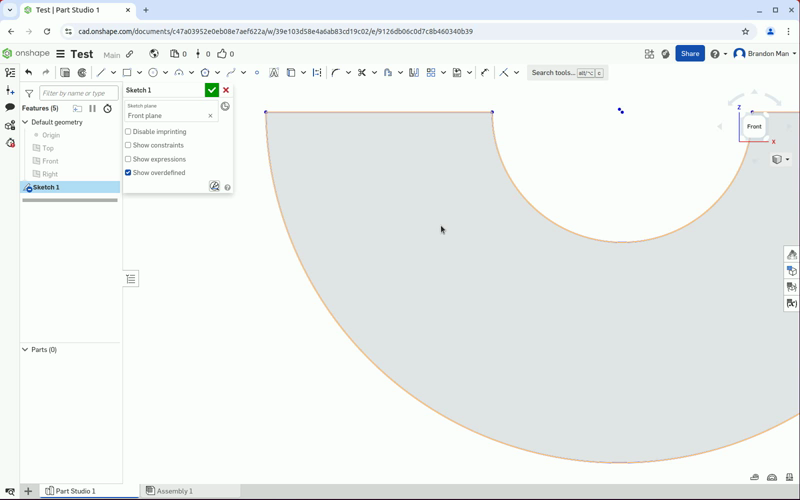
scroll(-6)
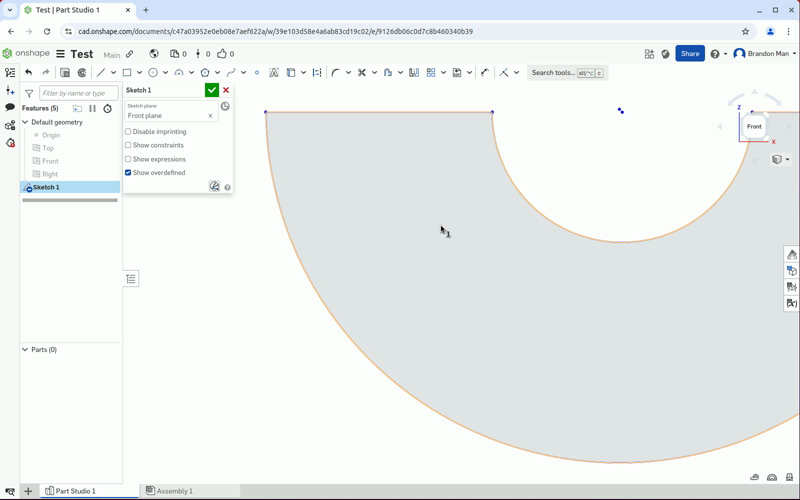
scroll(-6)
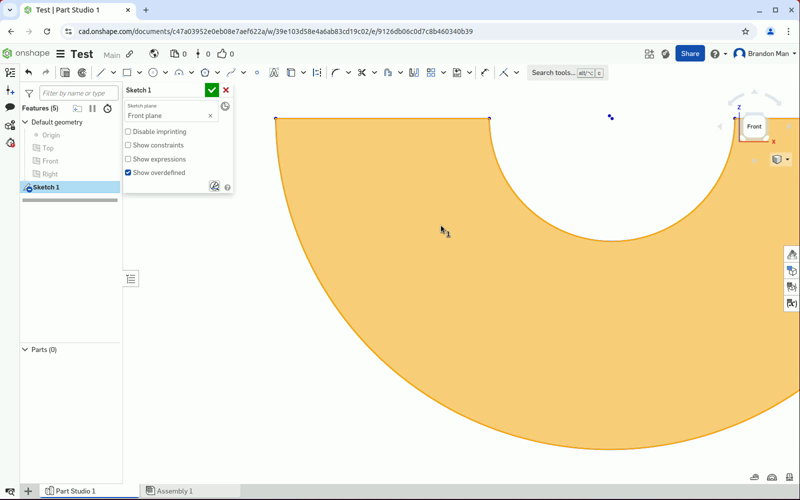
scroll(-6)
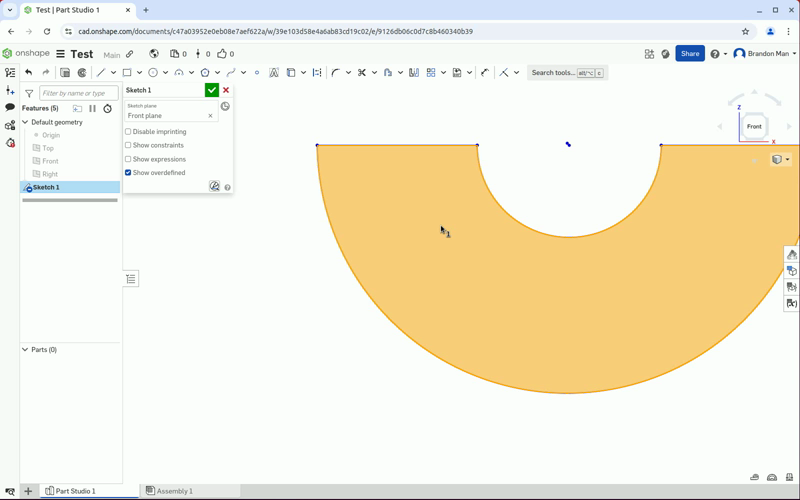
scroll(-6)
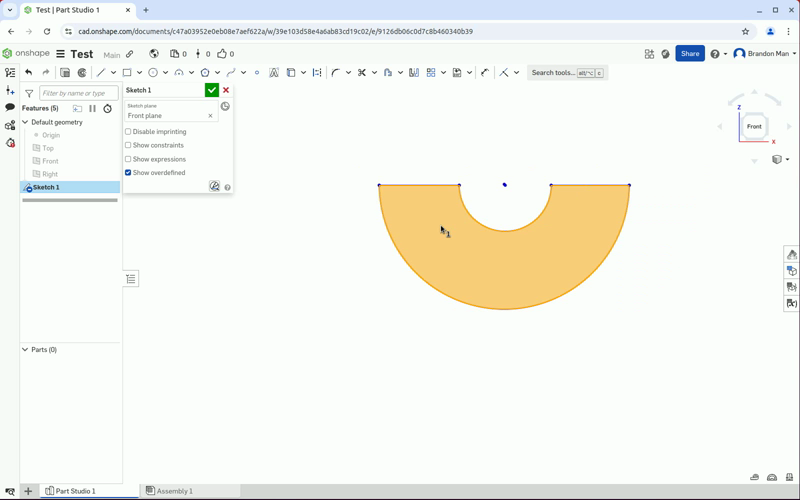
scroll(-6)
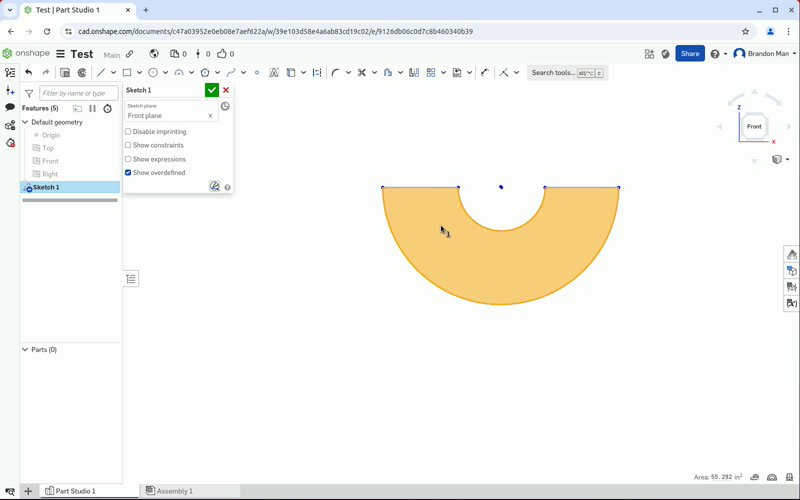
scroll(-6)
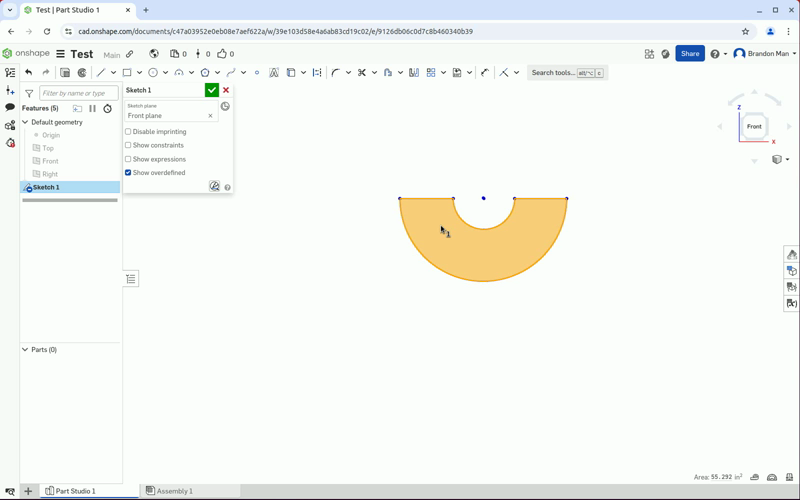
scroll(-6)
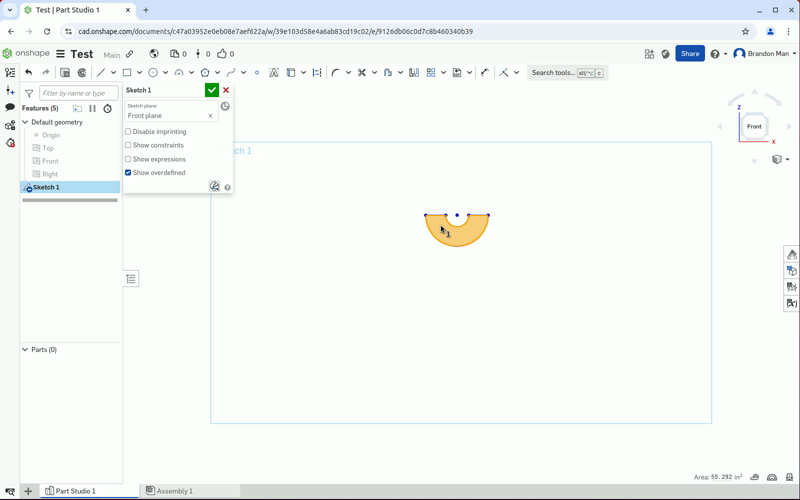
mouse_move(73, 352)
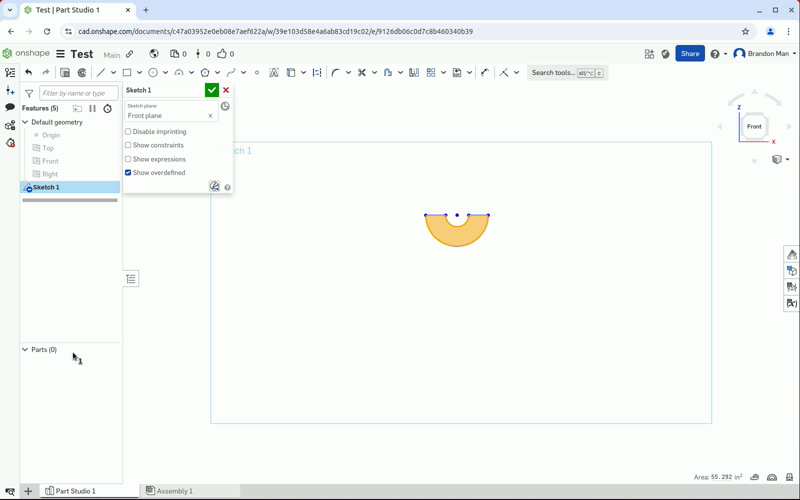
key(shift+y)
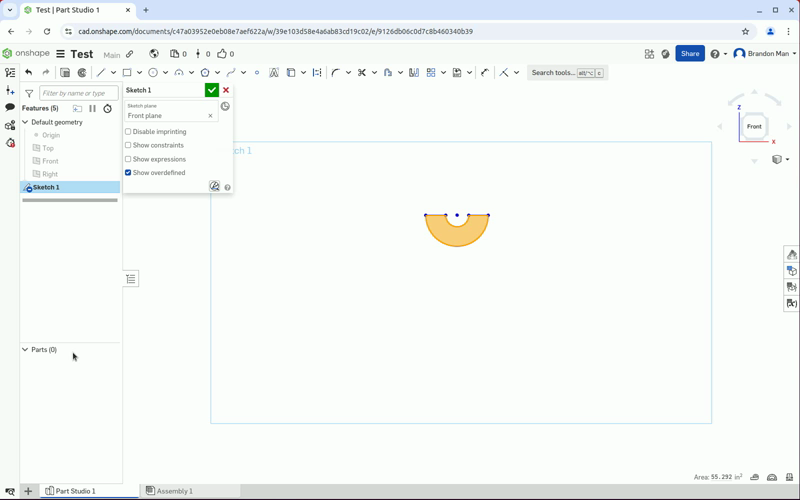
key(shift+e)
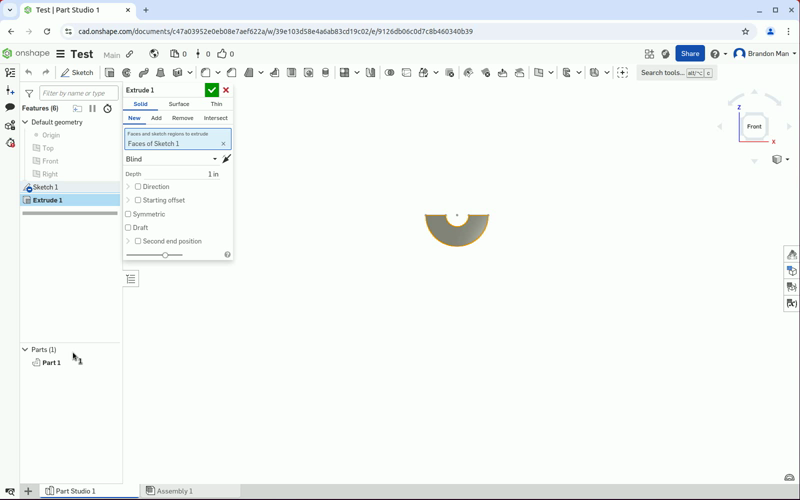
mouse_move(143, 106)
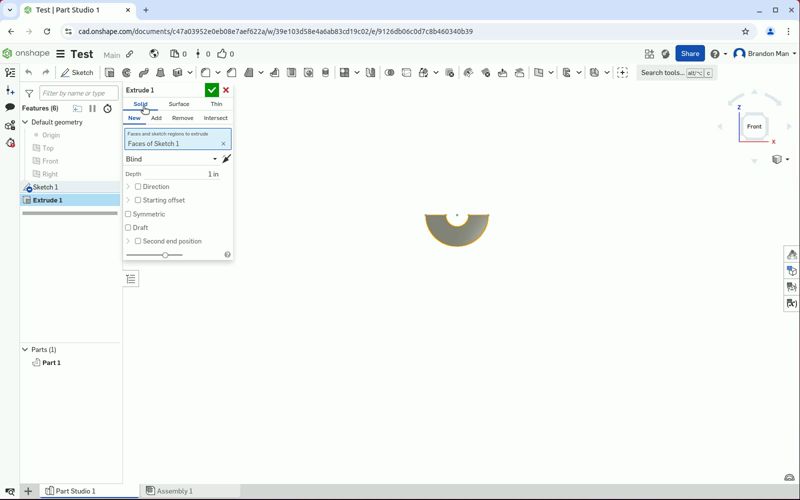
click(143, 106)
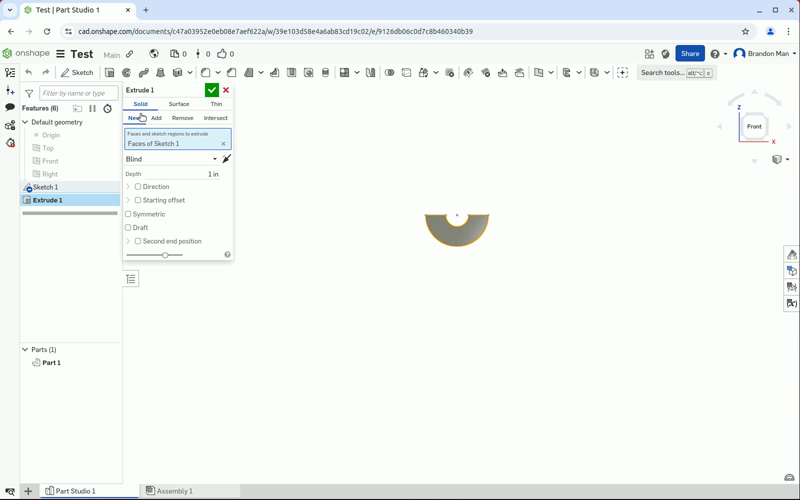
mouse_move(137, 120)
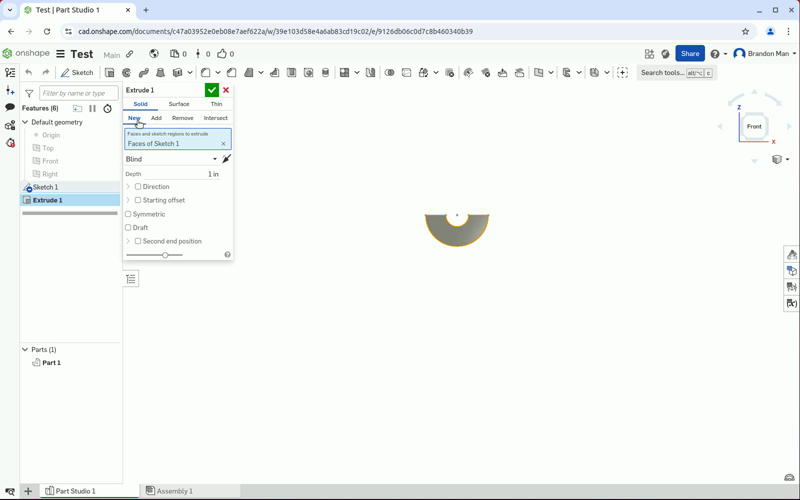
click(137, 120)
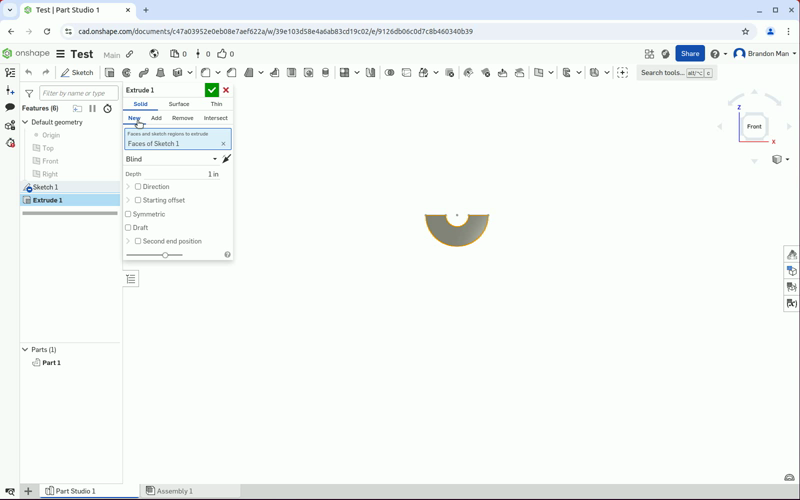
key(tab, 4)
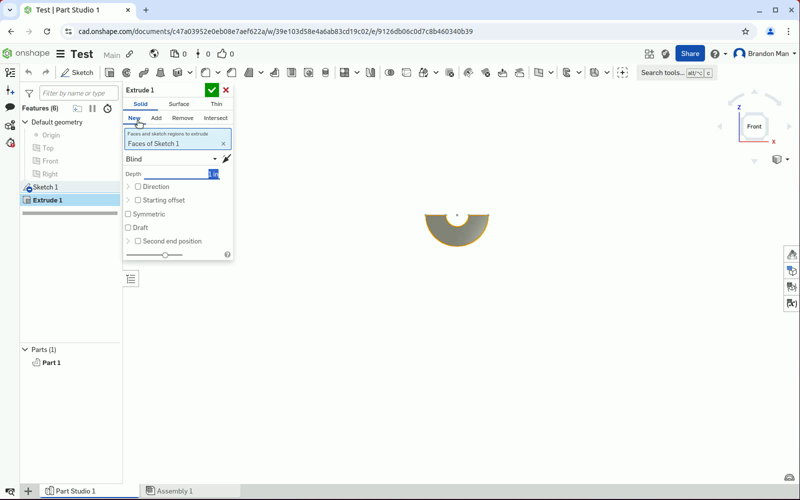
text(23.108)
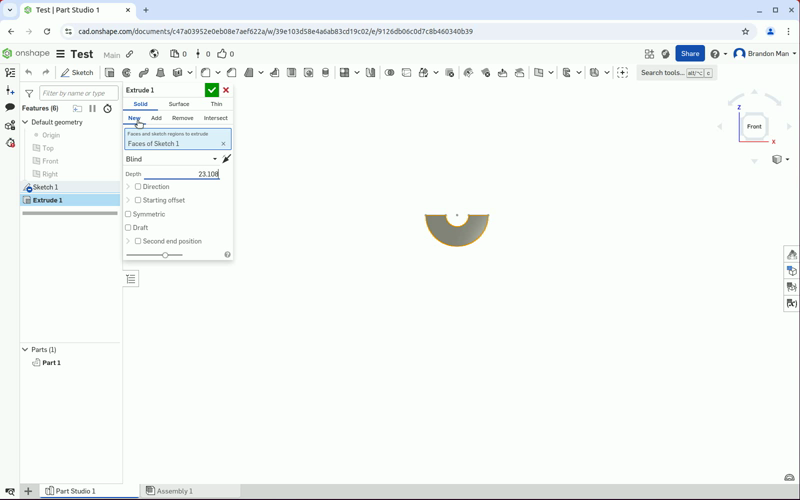
key(enter)
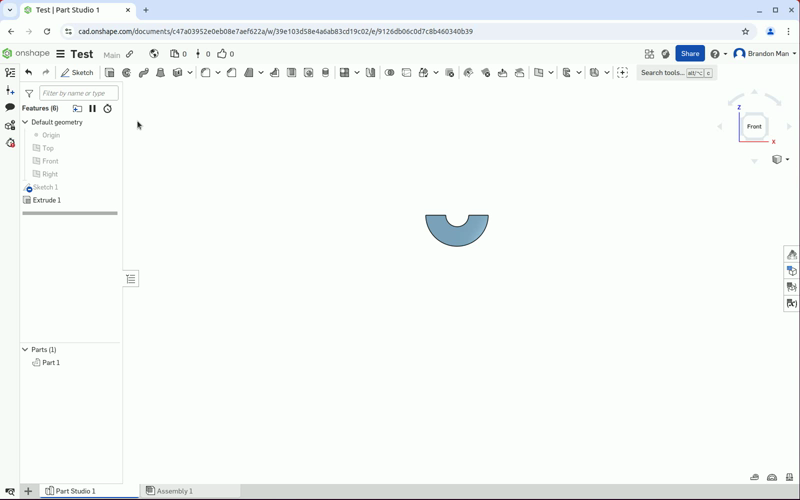
key(shift+h)
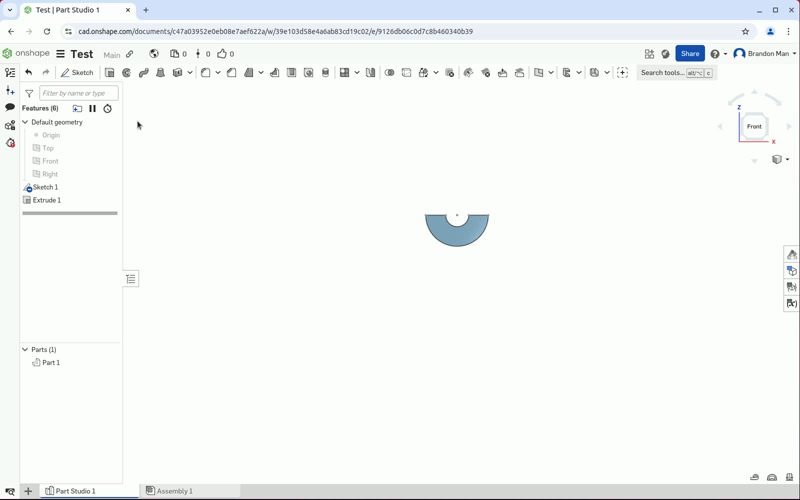
key(shift+h)
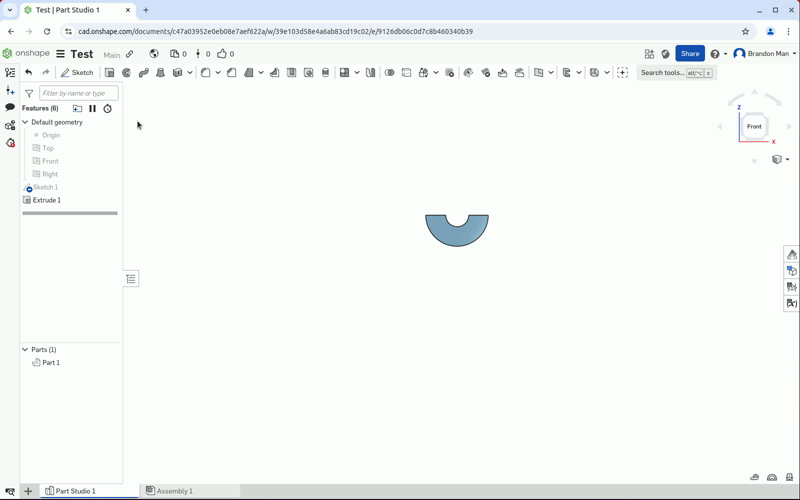
mouse_move(73, 189)
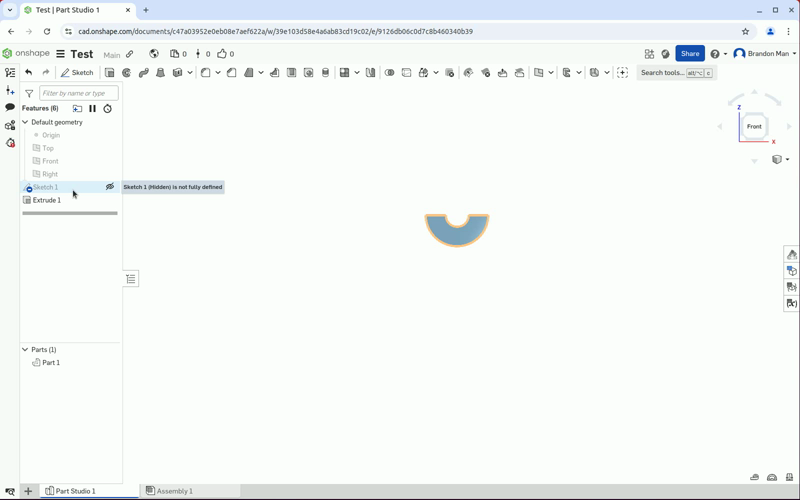
click(73, 189)
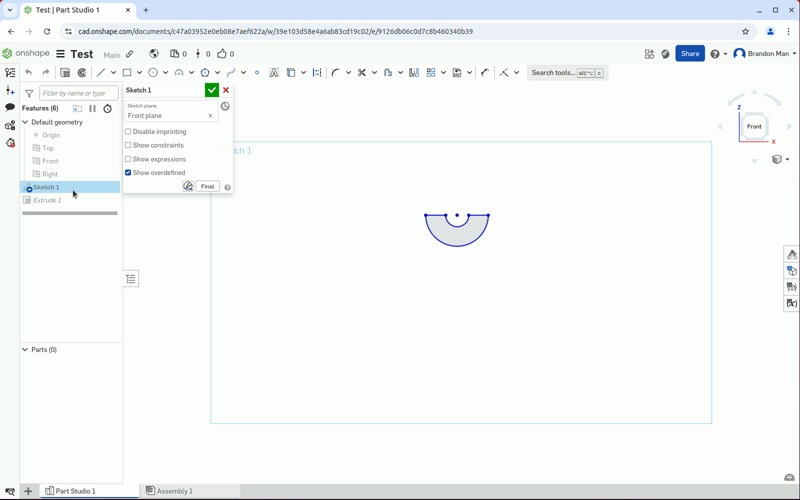
mouse_move(229, 92)
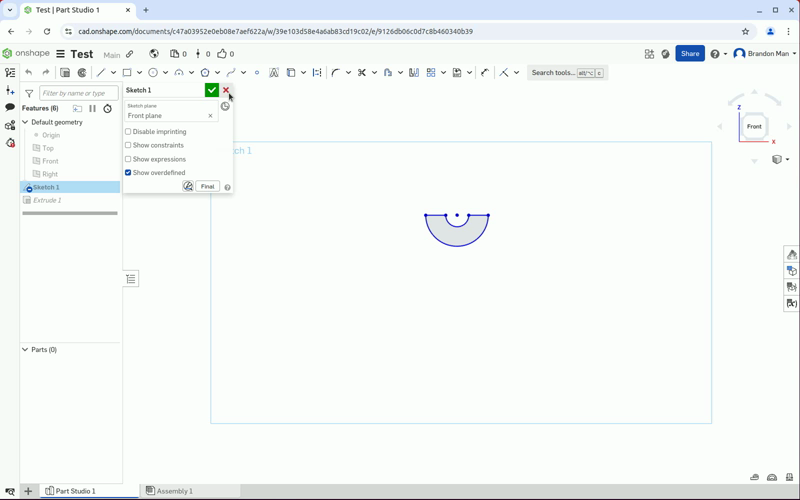
click(229, 92)
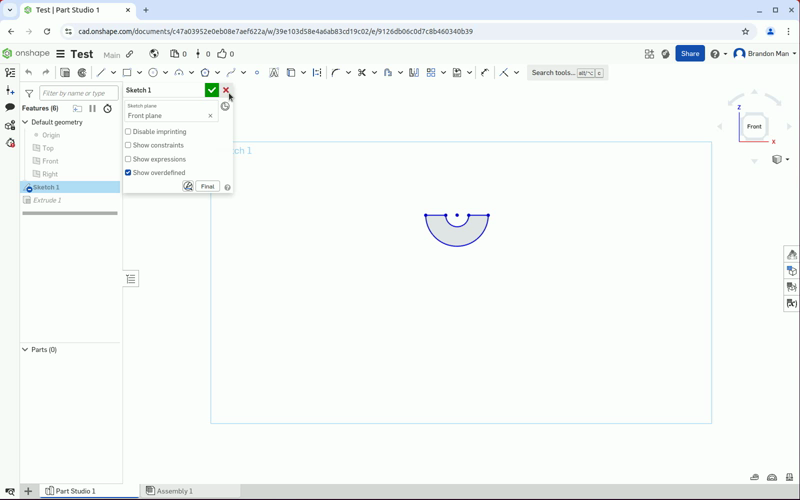
key(shift+s)
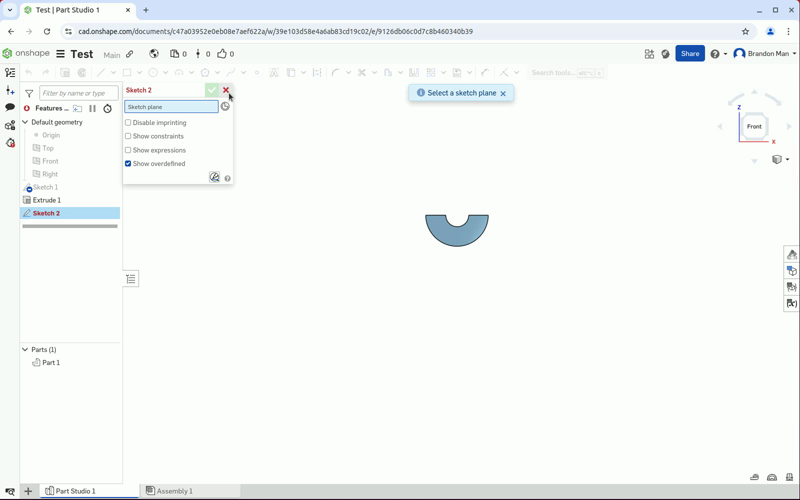
mouse_move(73, 163)
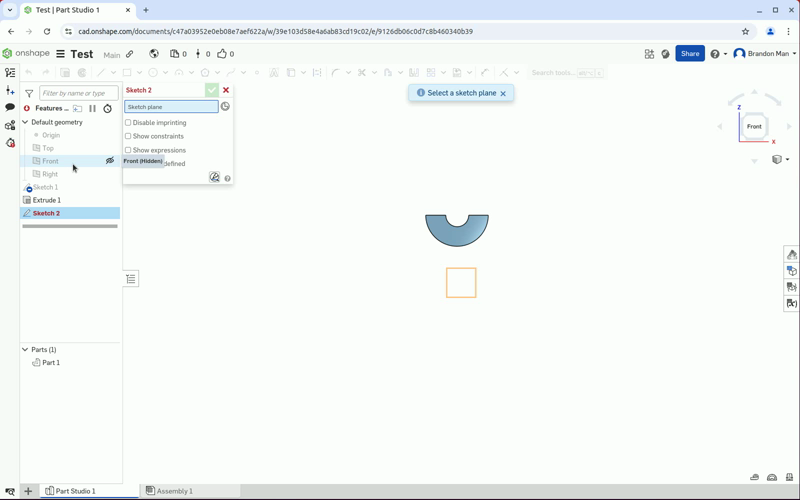
click(73, 163)
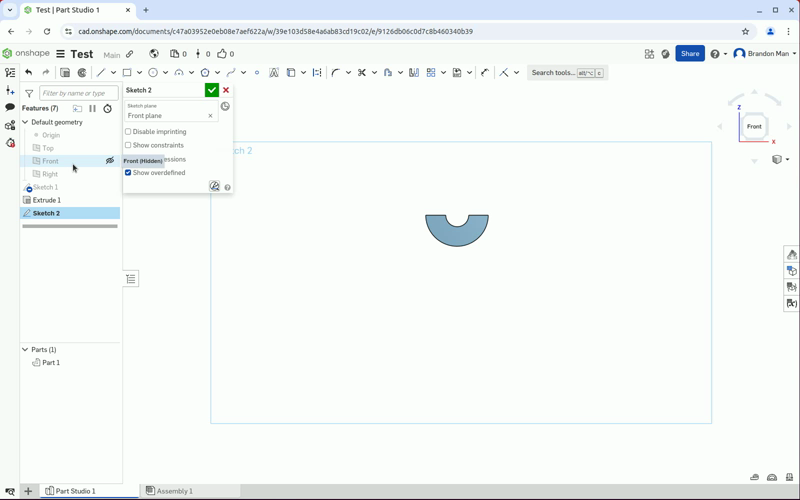
mouse_move(73, 352)
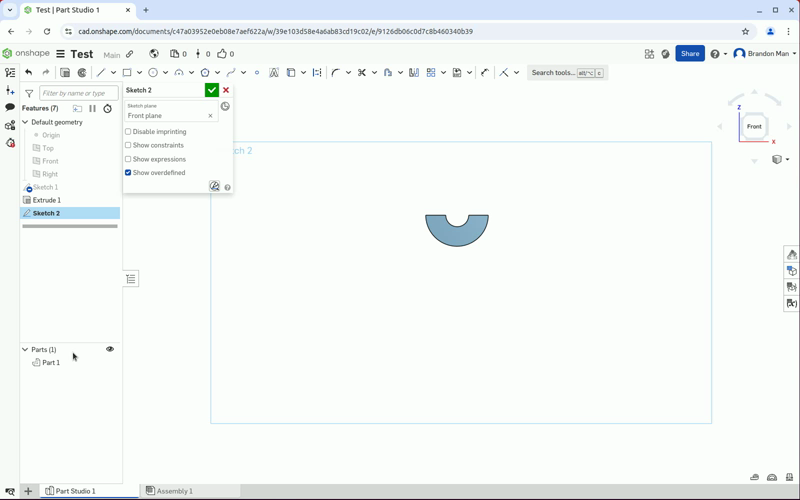
key(y)
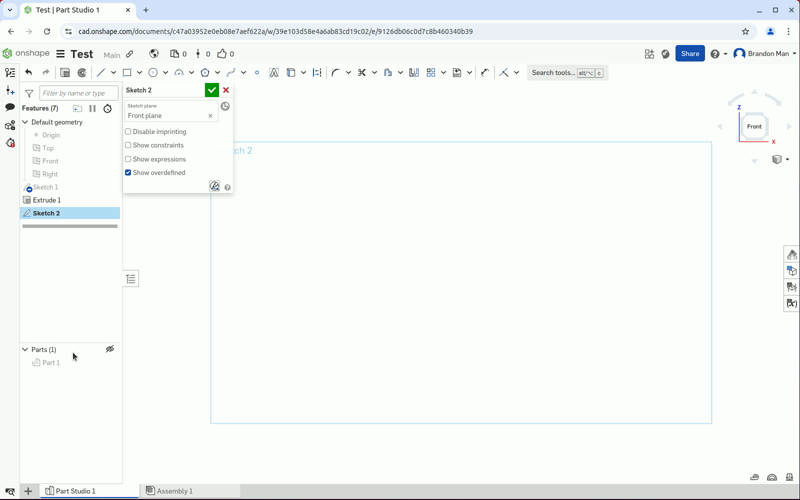
key(a)
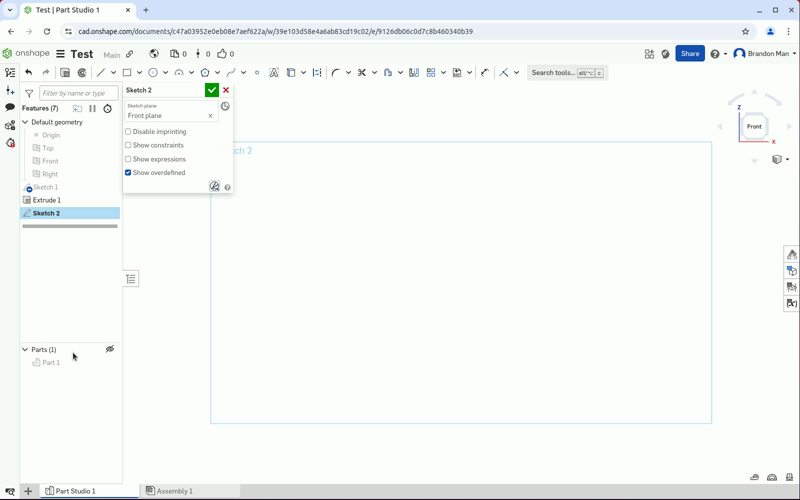
key_down(shift)
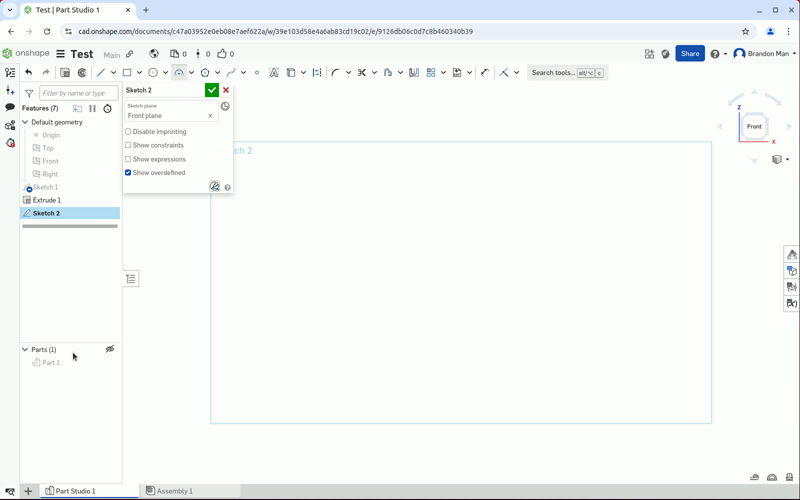
mouse_move(425, 215)
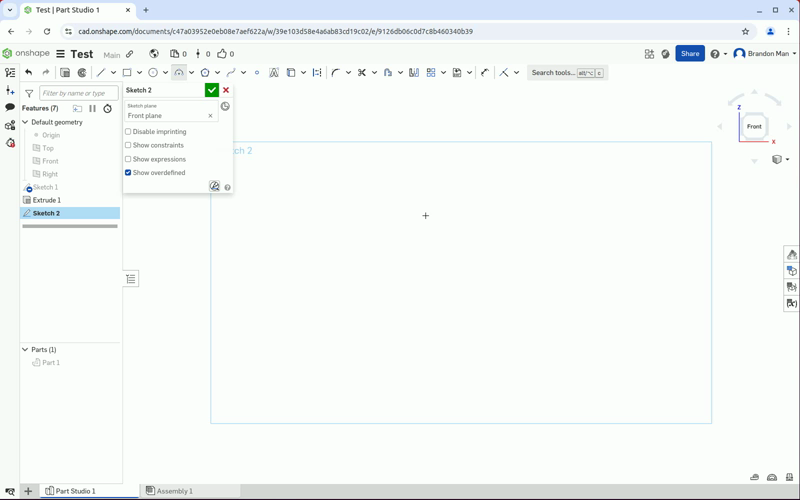
click(425, 215)
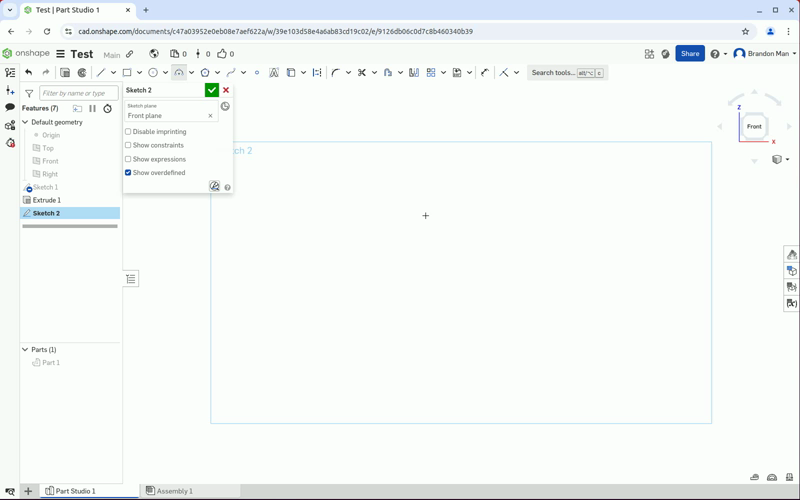
key_up(shift)
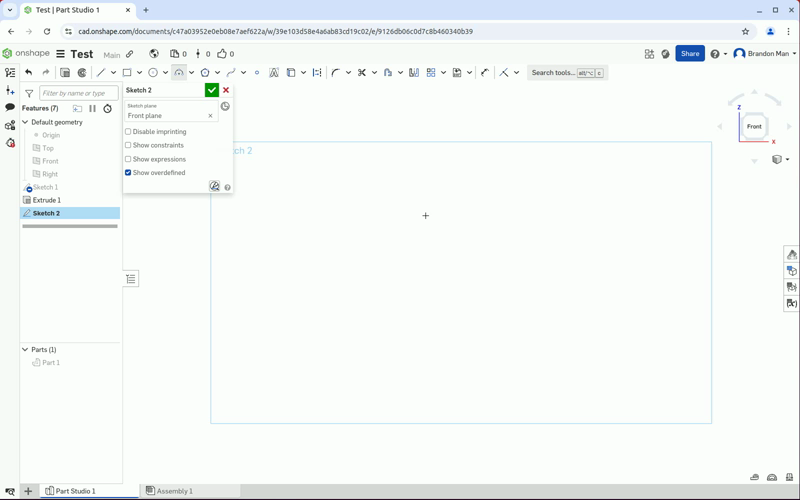
key_down(shift)
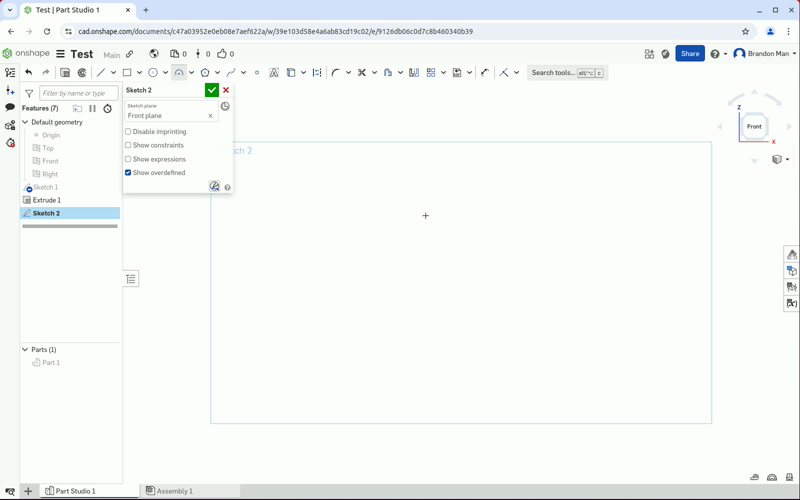
mouse_move(488, 215)
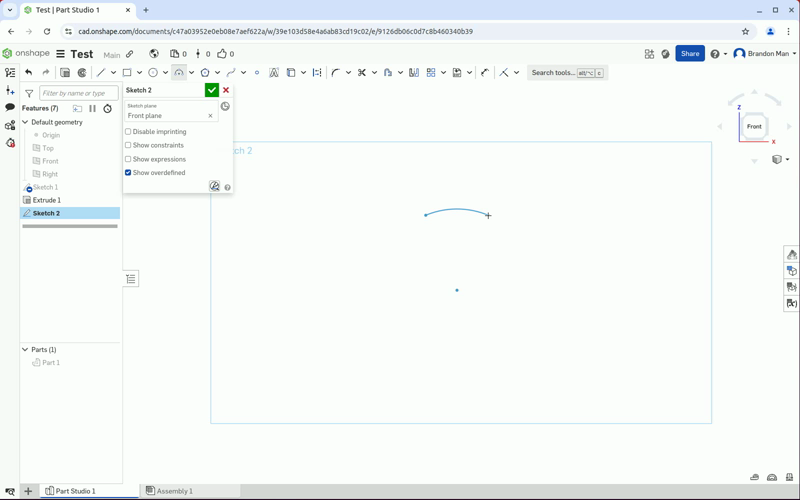
click(488, 215)
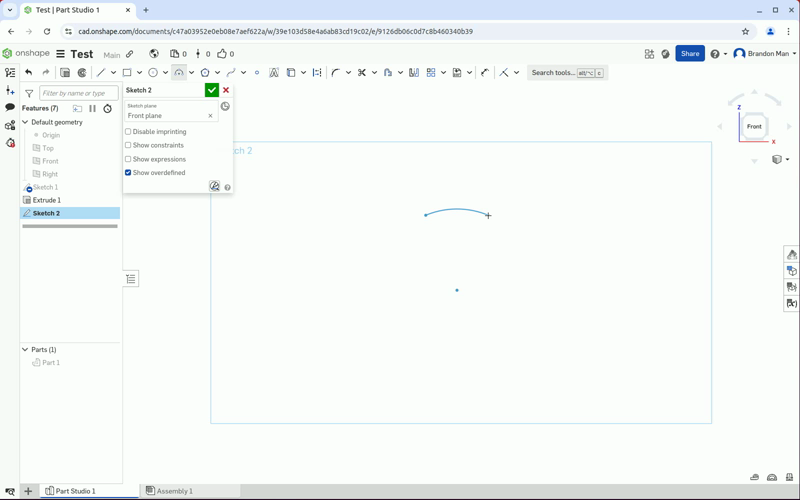
mouse_move(456, 246)
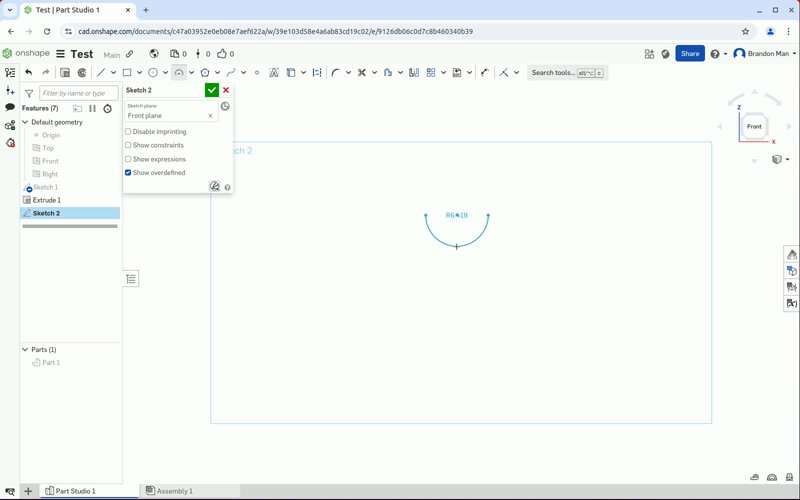
click(456, 246)
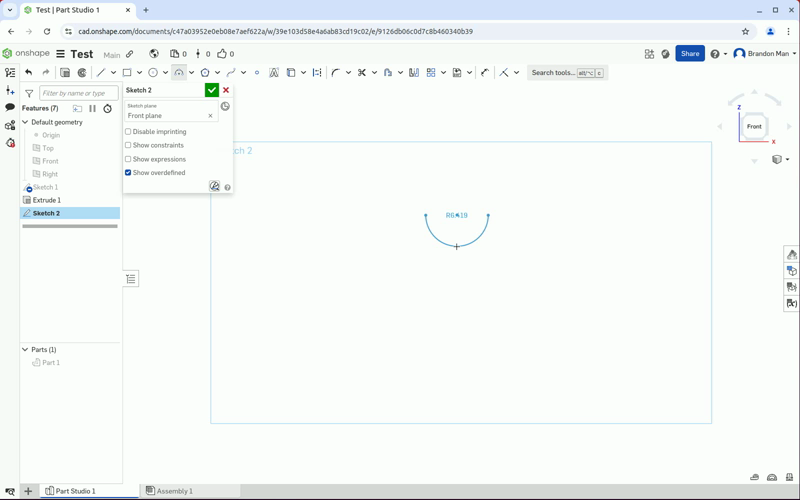
key_up(shift)
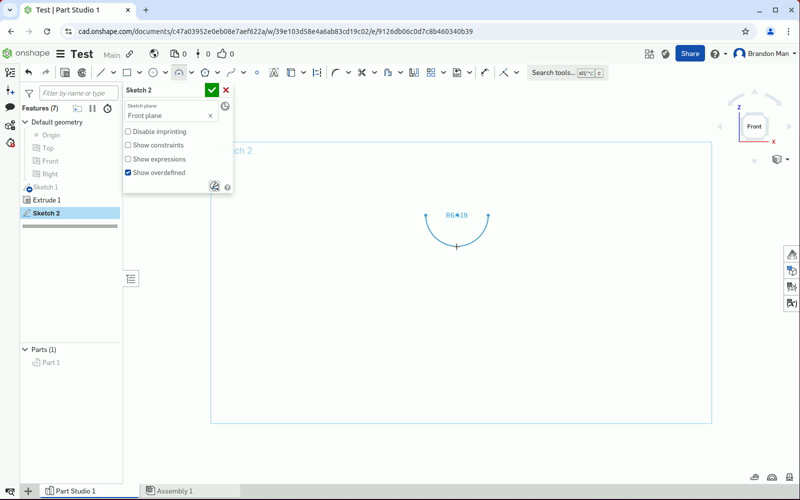
key(esc)
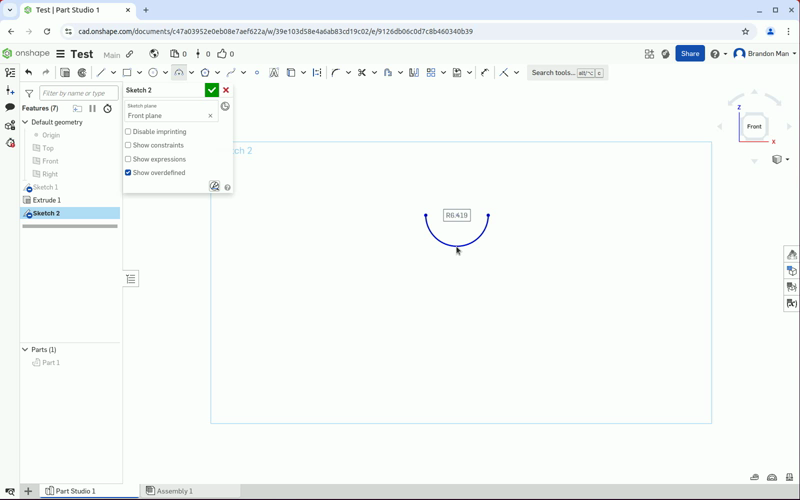
key(l)
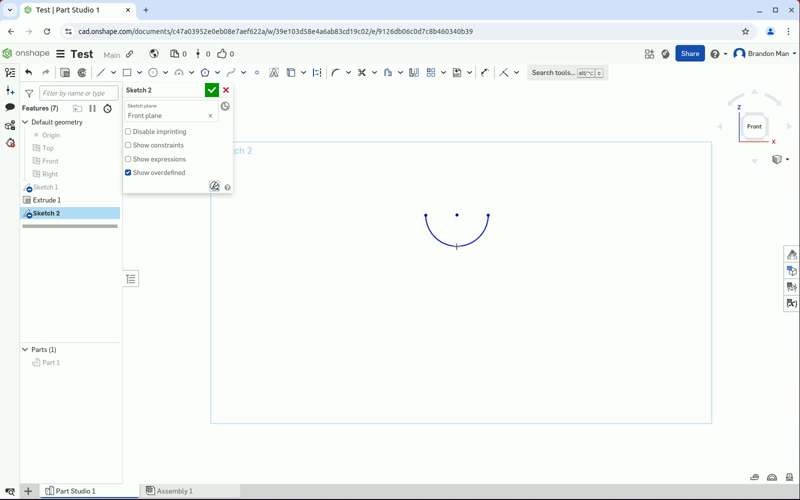
mouse_move(488, 215)
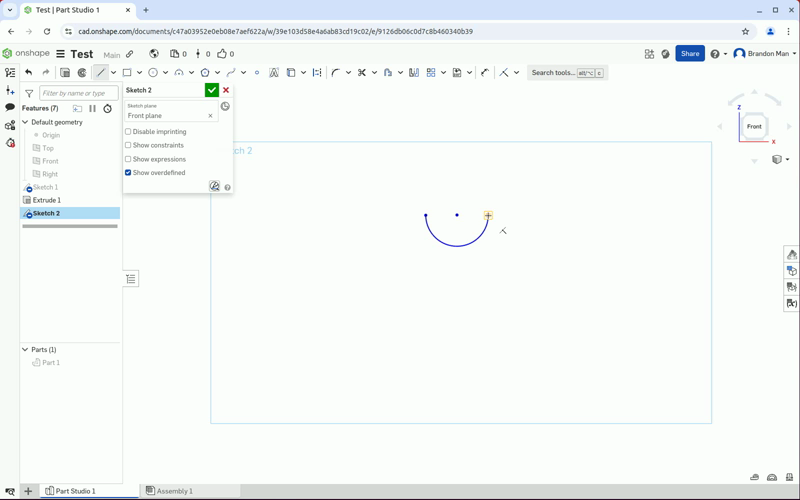
click(488, 215)
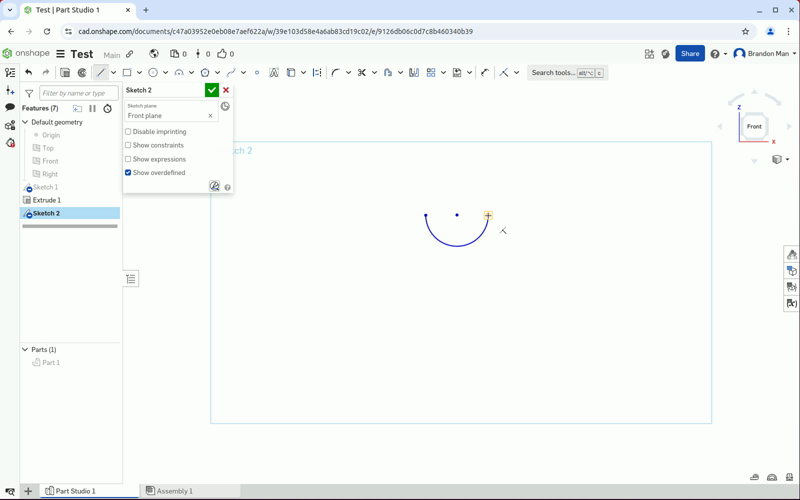
key_down(shift)
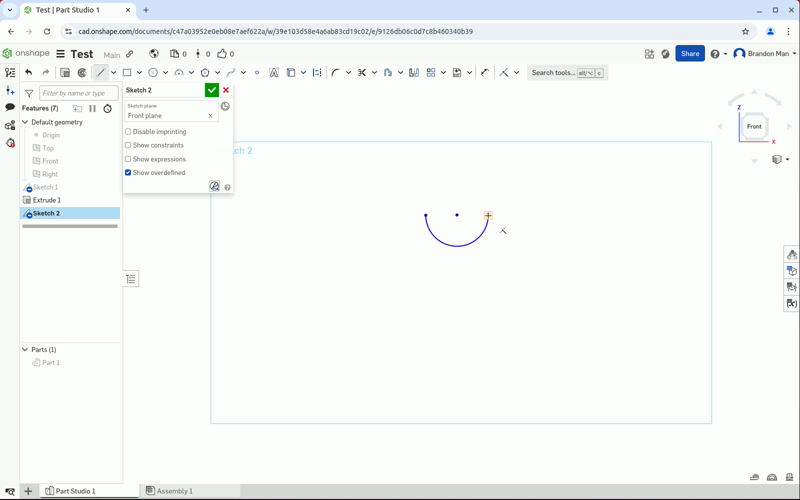
mouse_move(518, 215)
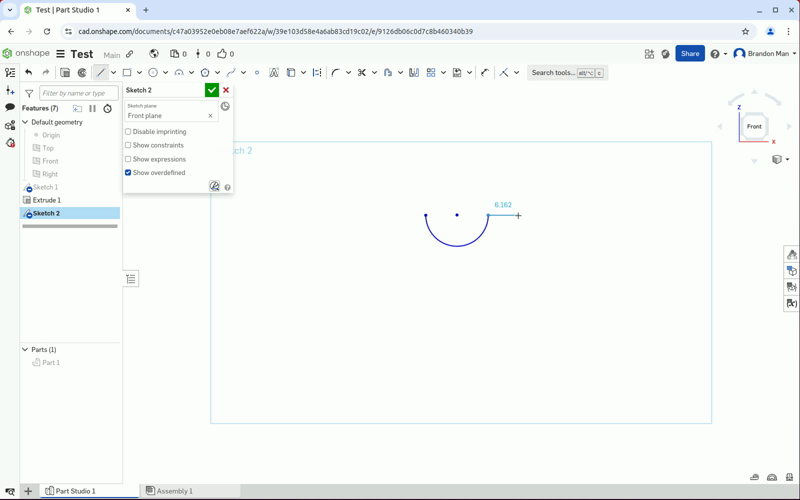
mouse_move(468, 215)
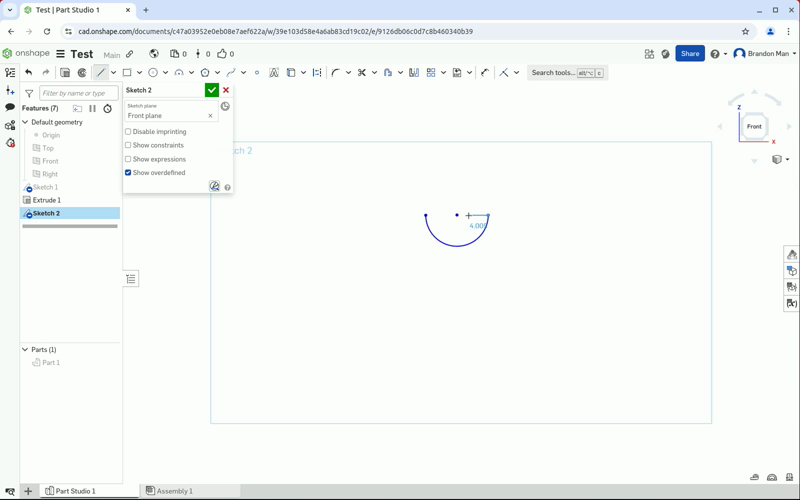
click(468, 215)
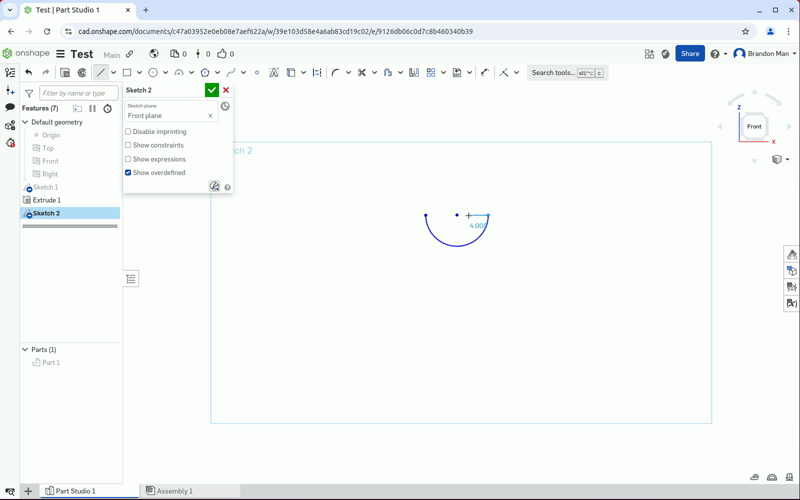
key_up(shift)
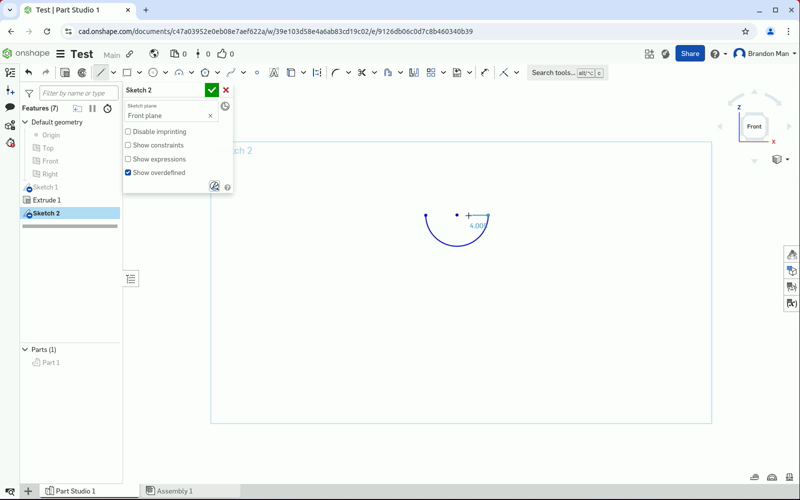
key(esc)
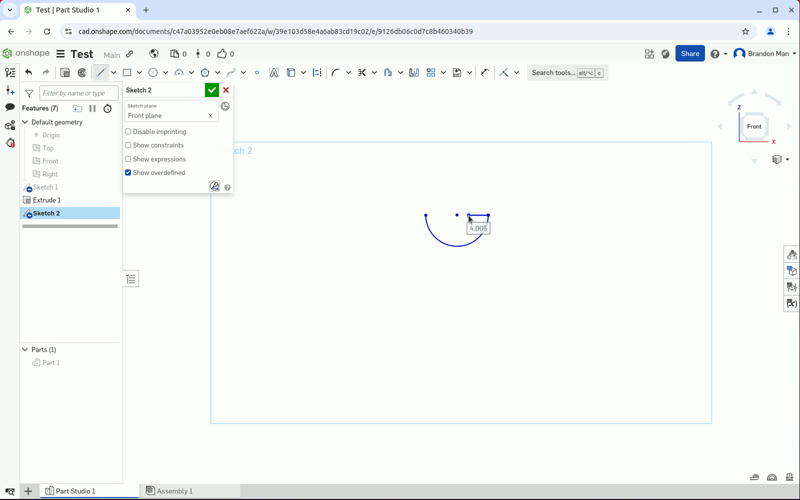
key(a)
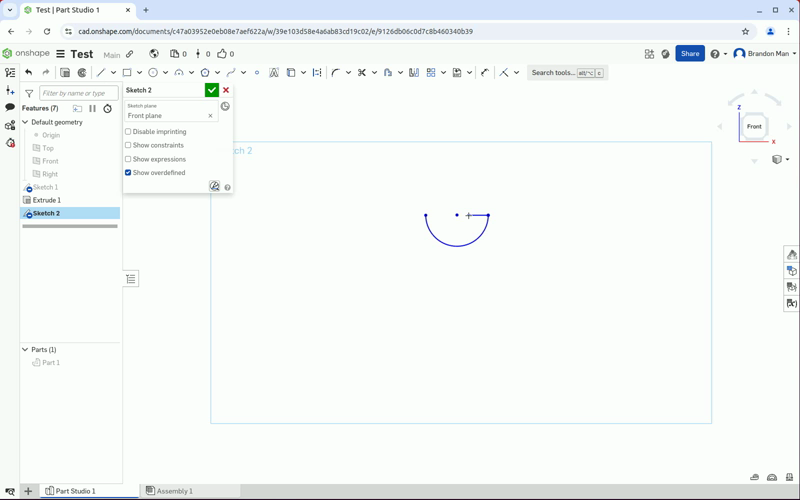
mouse_move(468, 215)
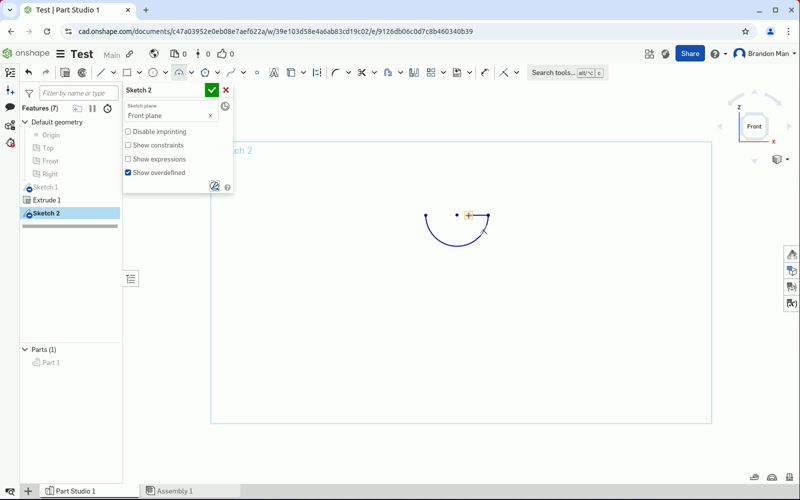
click(468, 215)
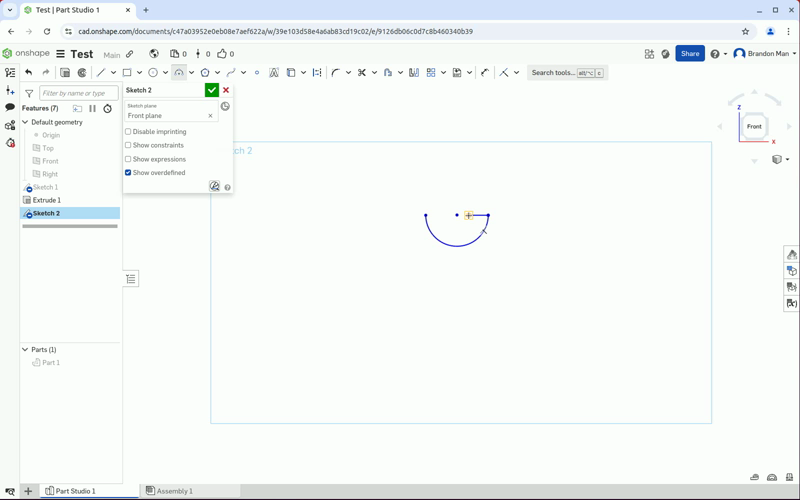
key_down(shift)
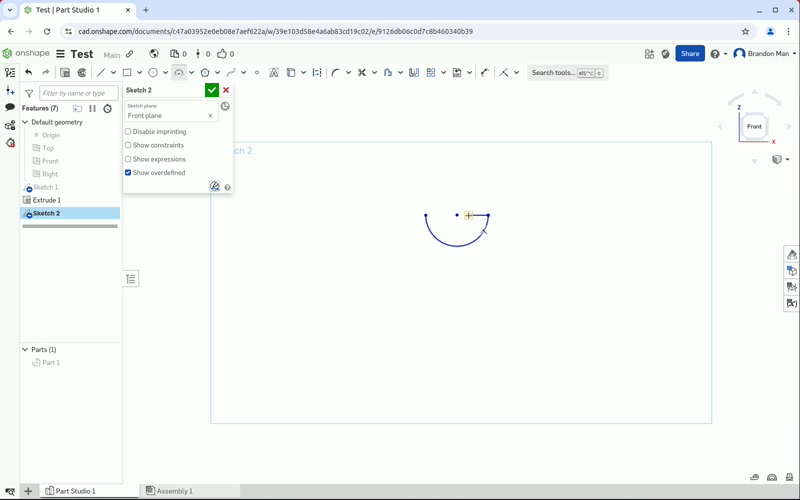
mouse_move(445, 215)
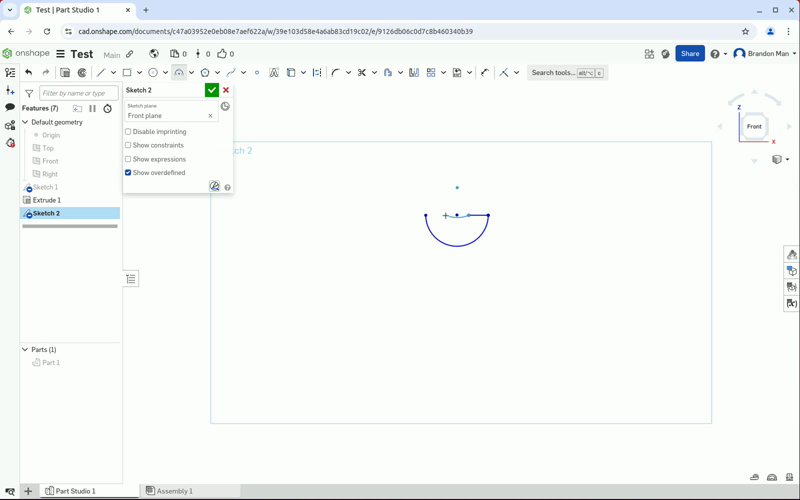
click(445, 215)
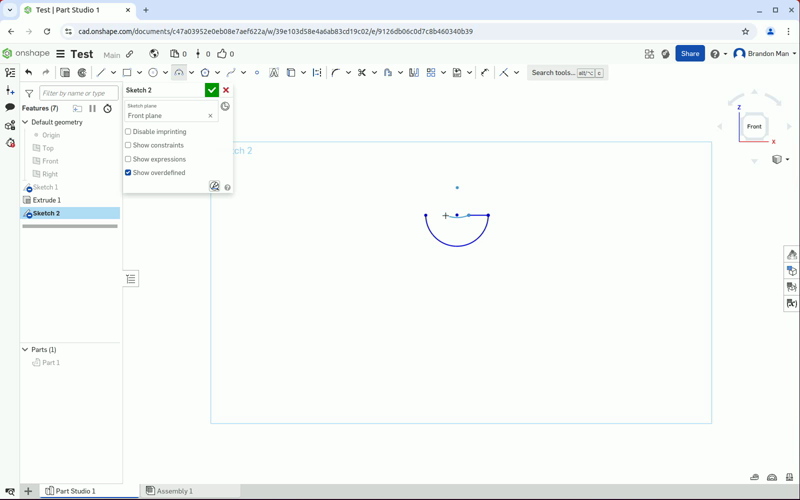
mouse_move(456, 226)
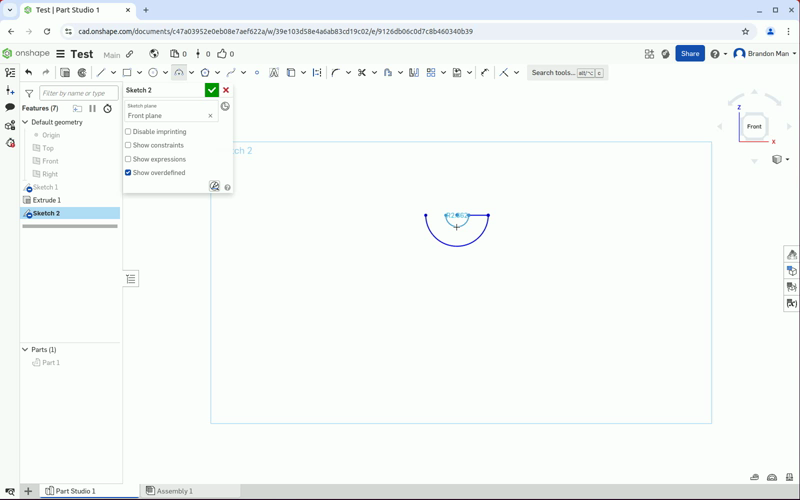
click(456, 226)
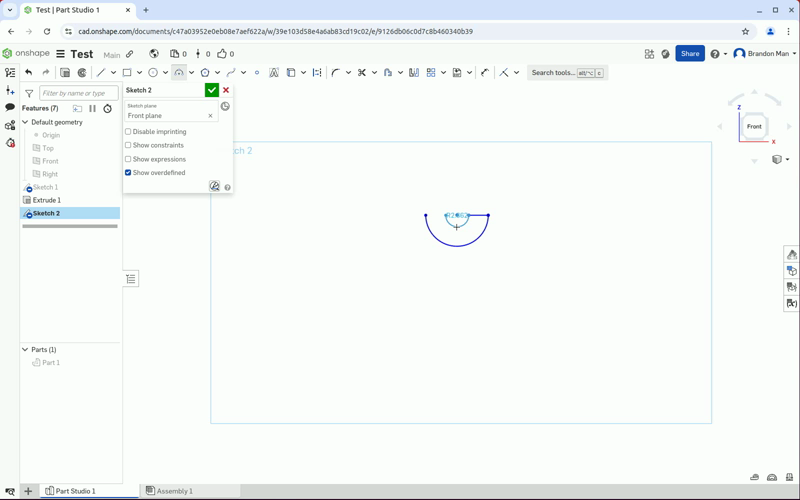
key_up(shift)
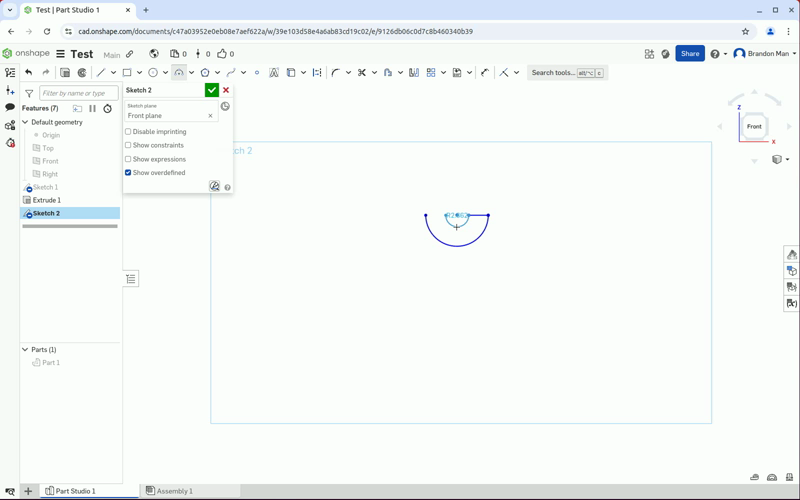
key(esc)
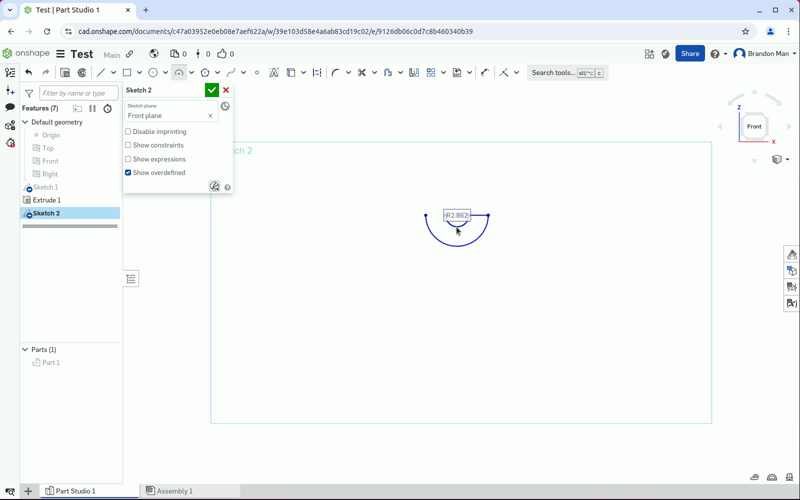
key(l)
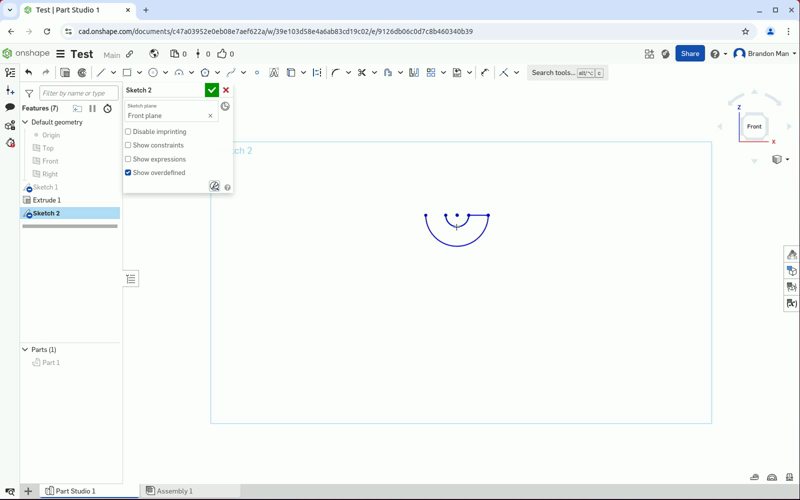
mouse_move(445, 215)
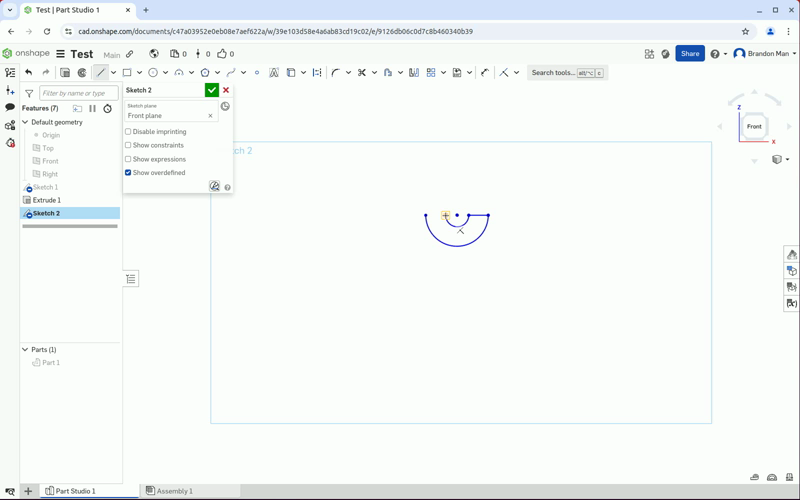
click(445, 215)
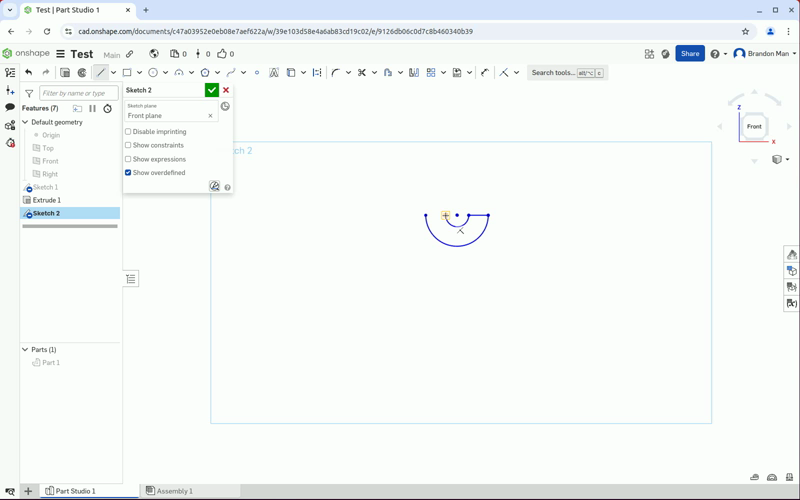
mouse_move(475, 215)
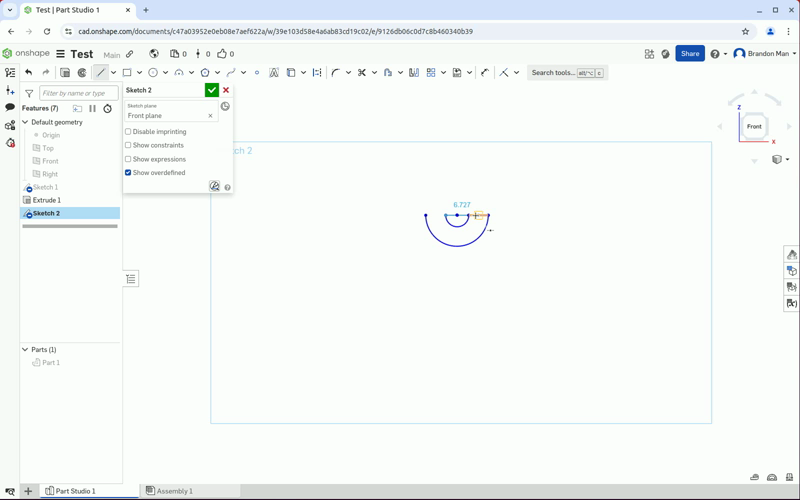
key_down(shift)
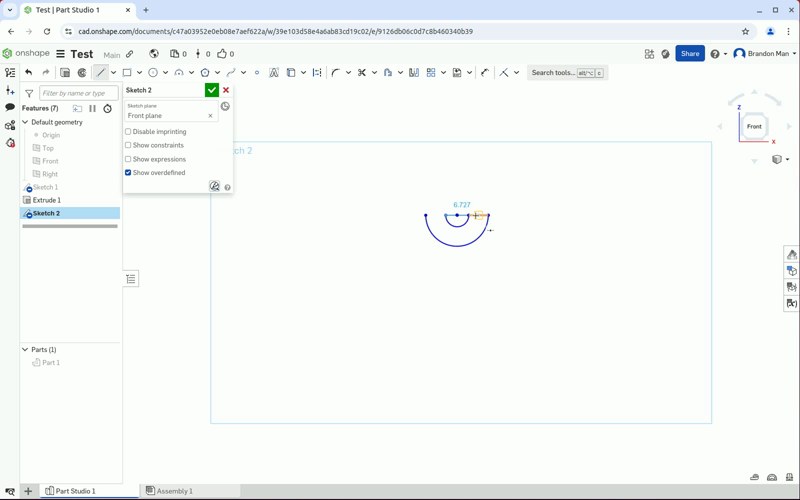
mouse_move(425, 215)
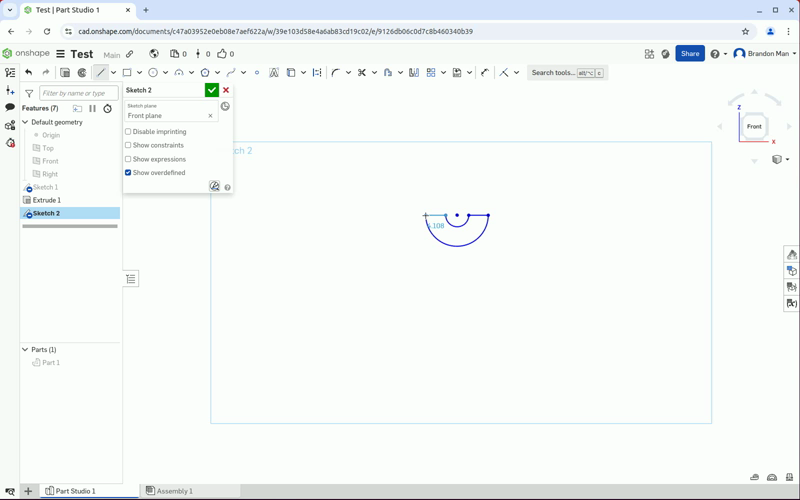
key_up(shift)
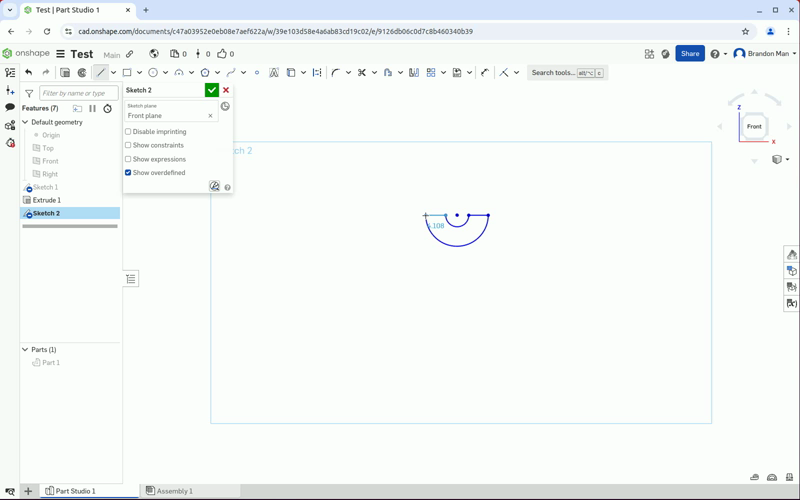
click(425, 215)
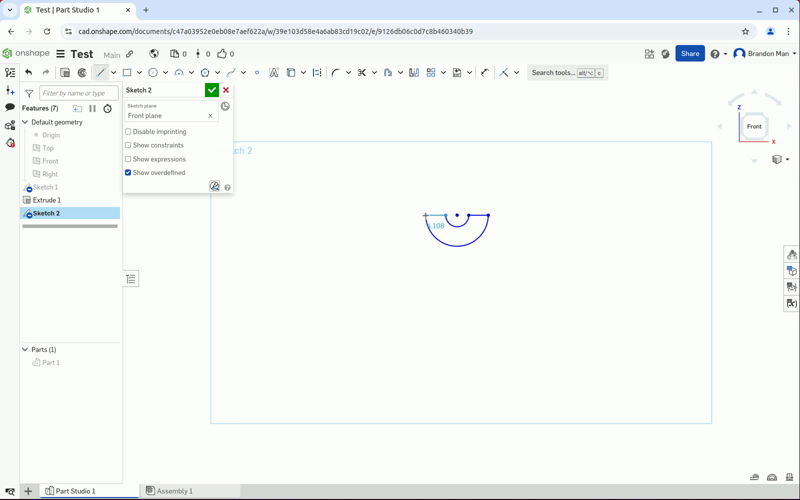
key(esc)
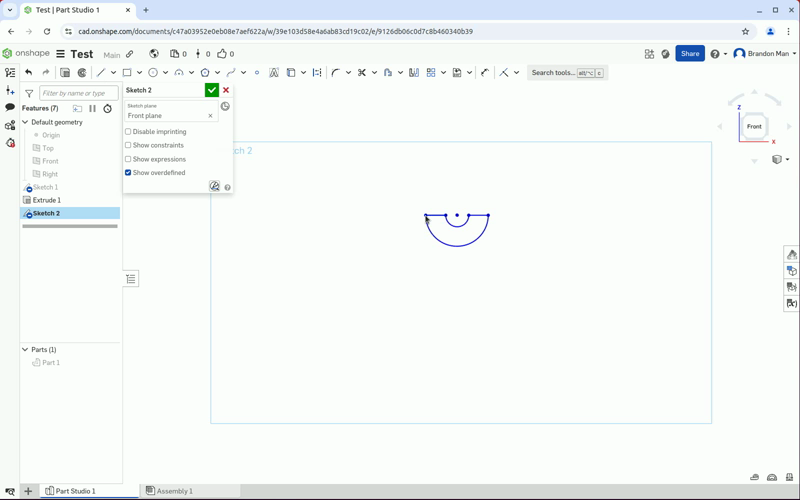
mouse_move(478, 235)
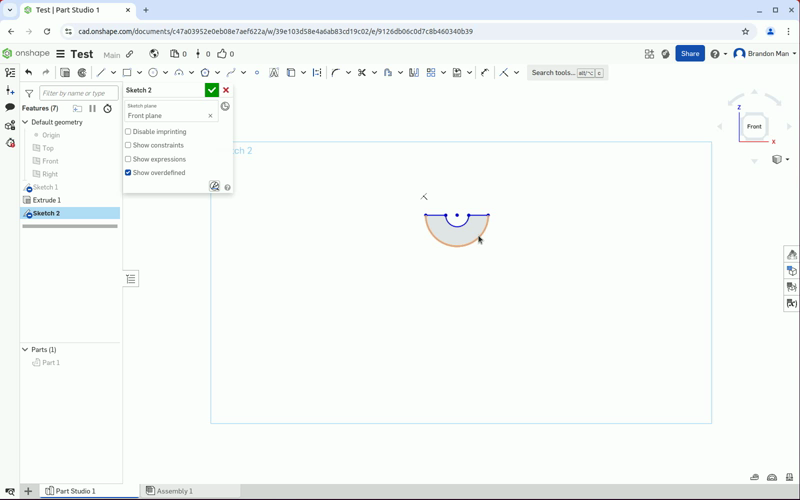
scroll(6)
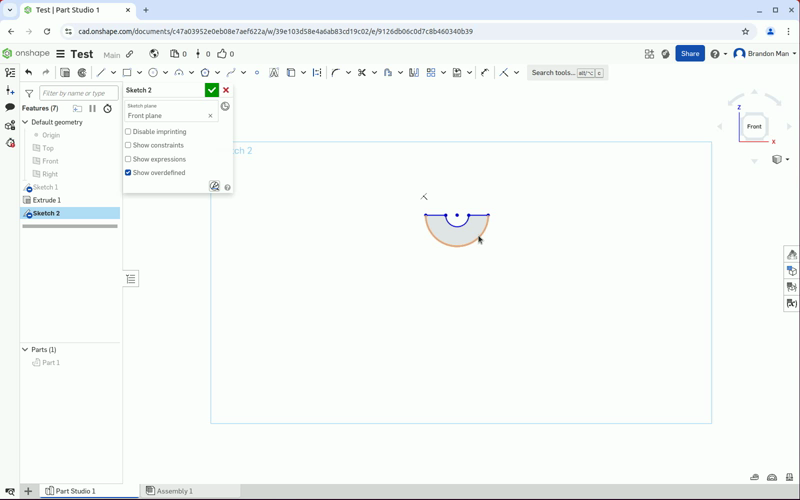
scroll(6)
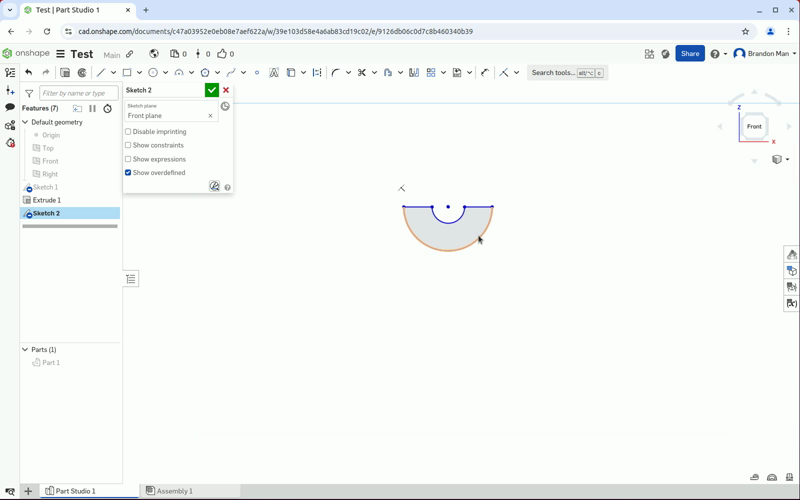
scroll(6)
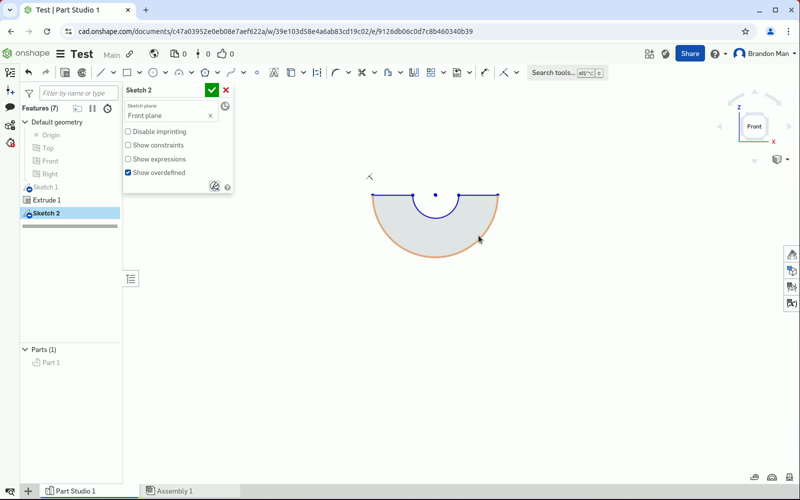
scroll(6)
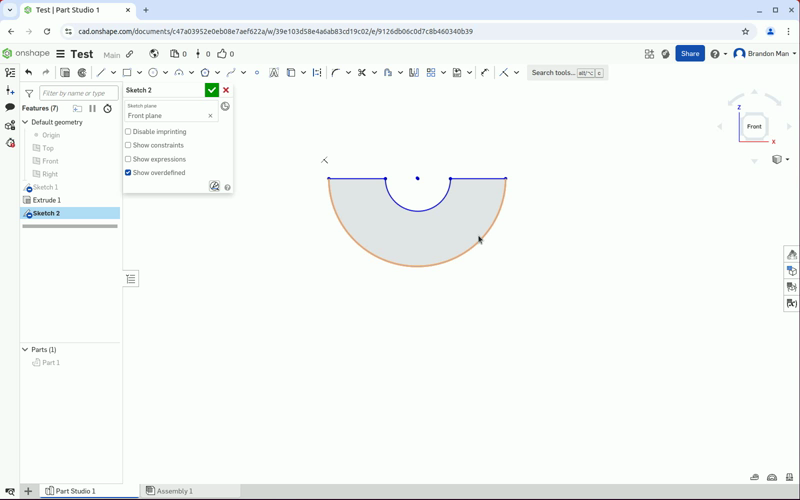
scroll(6)
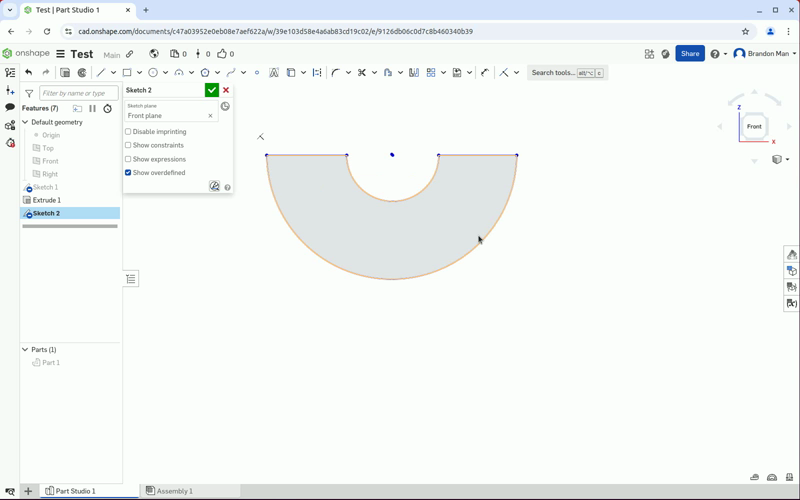
scroll(6)
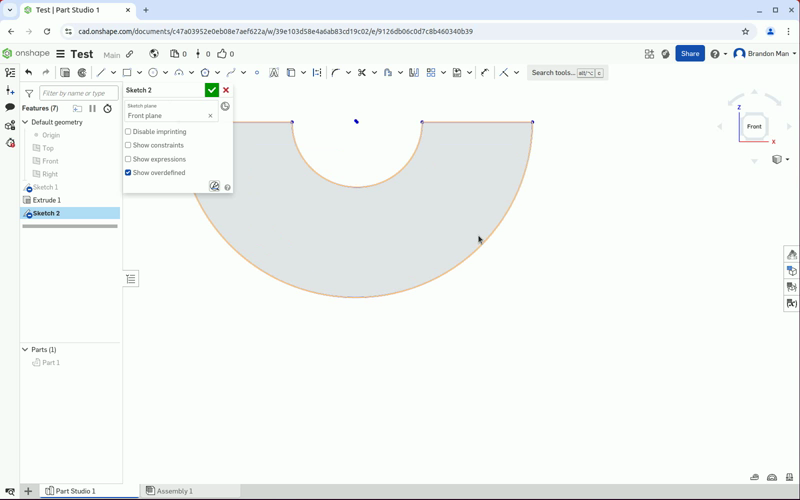
scroll(6)
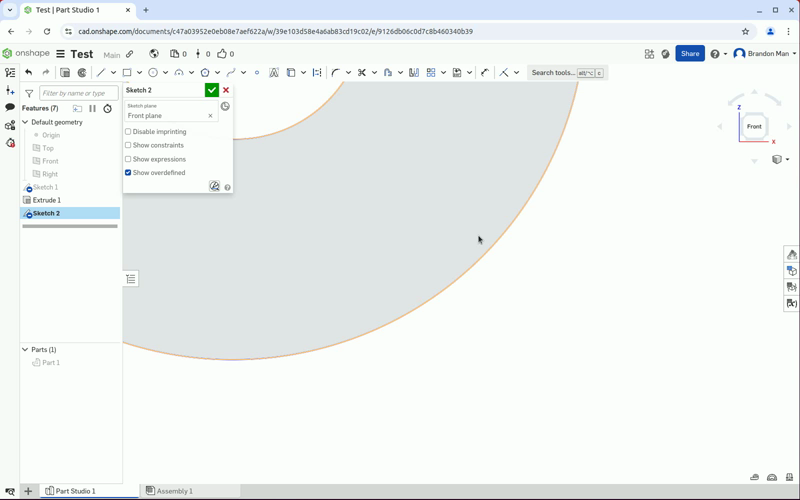
click(478, 235)
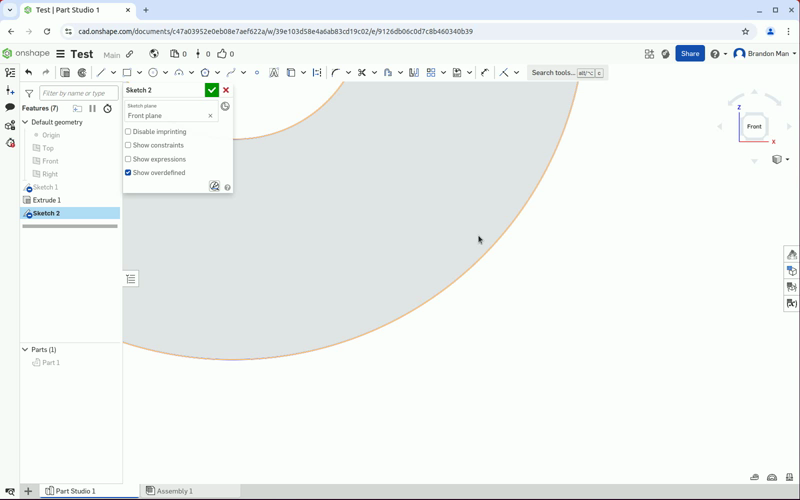
scroll(-6)
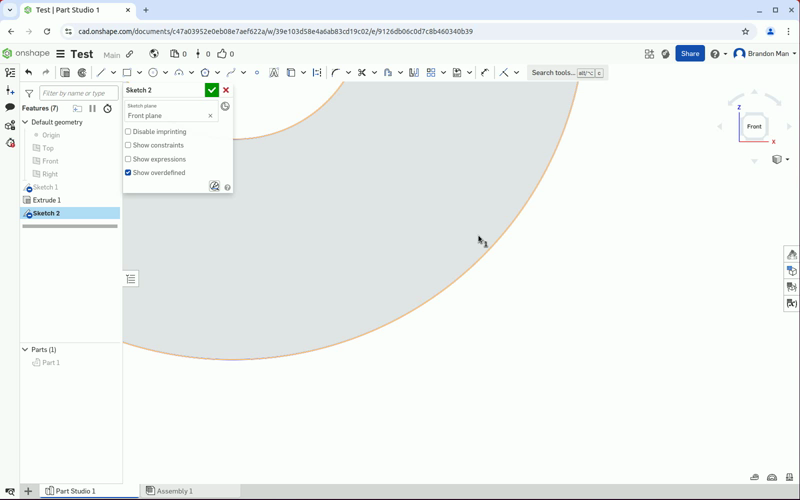
scroll(-6)
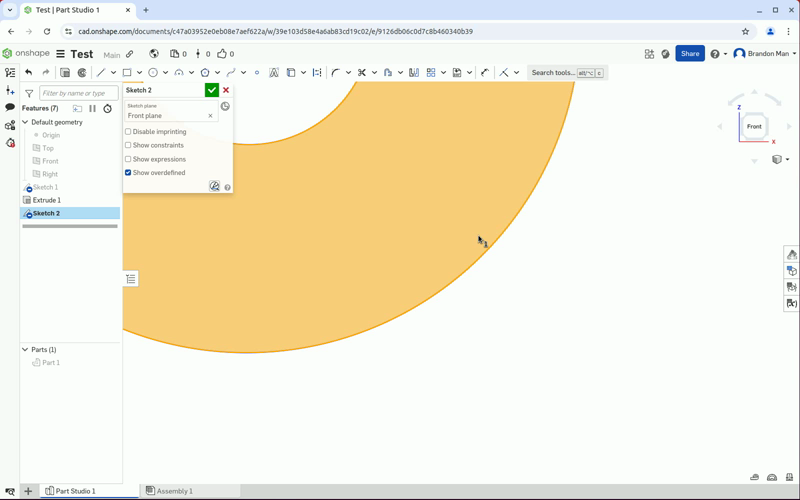
scroll(-6)
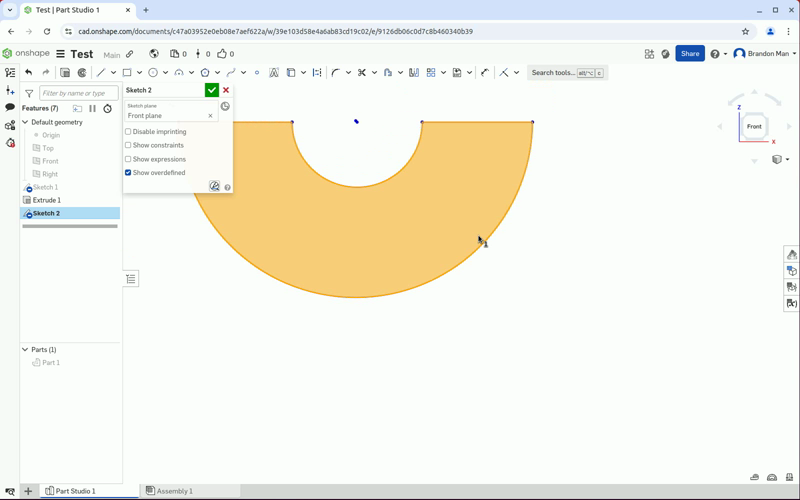
scroll(-6)
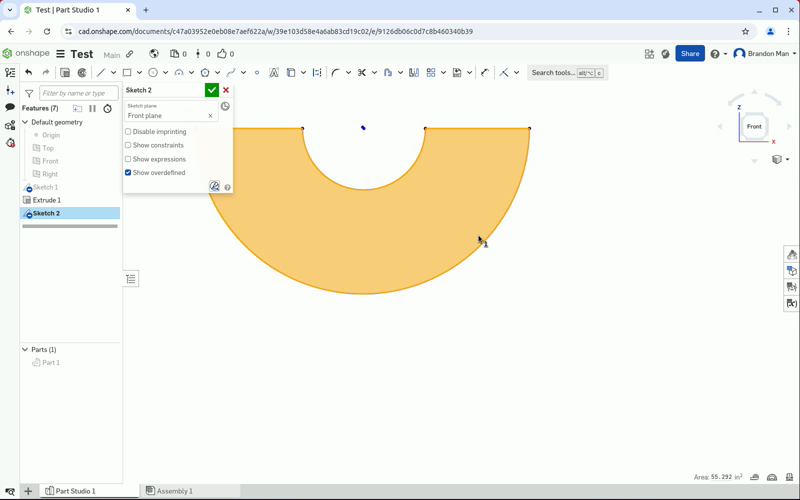
scroll(-6)
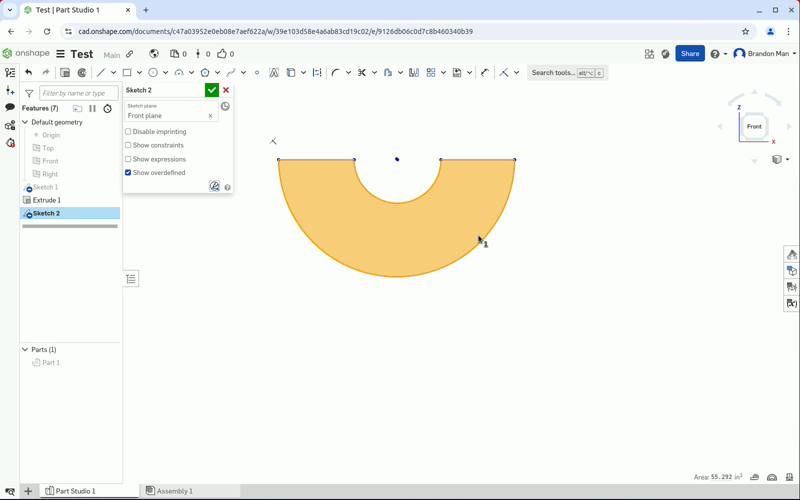
scroll(-6)
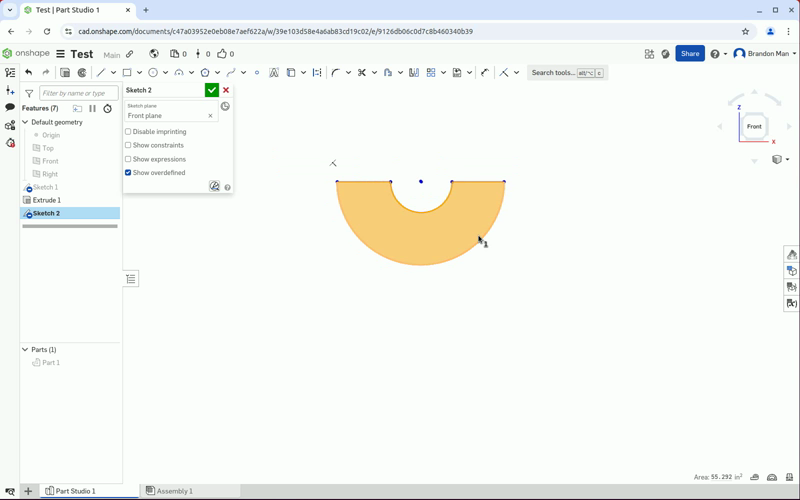
scroll(-6)
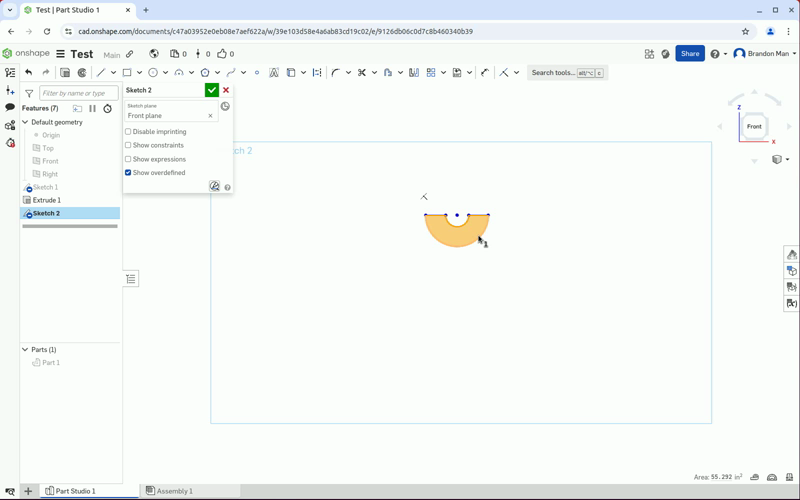
mouse_move(73, 352)
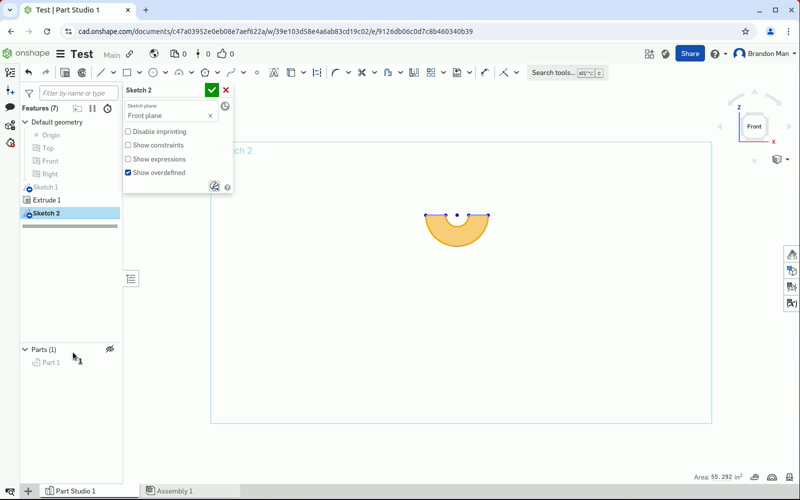
key(shift+y)
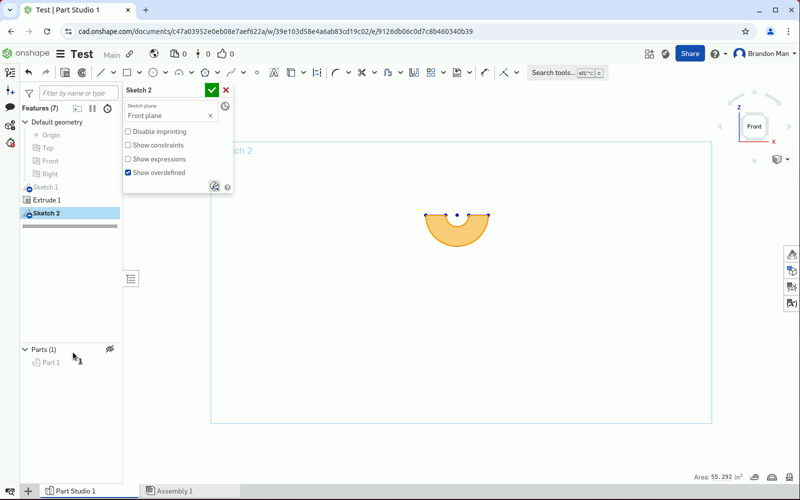
key(shift+e)
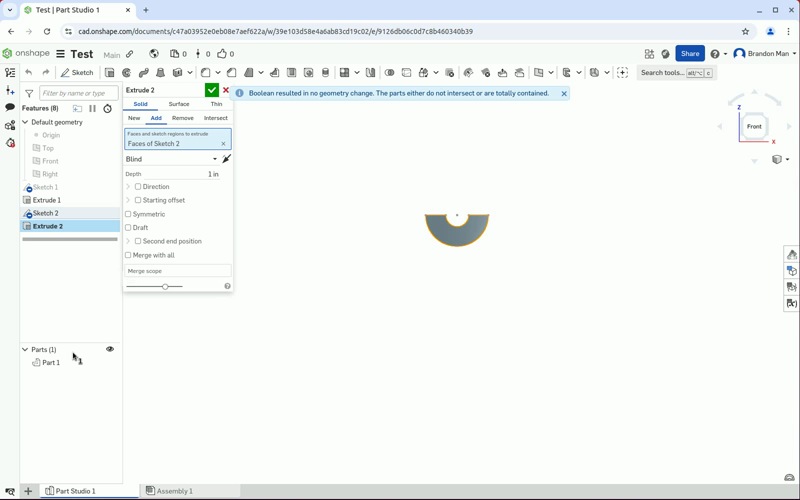
mouse_move(143, 106)
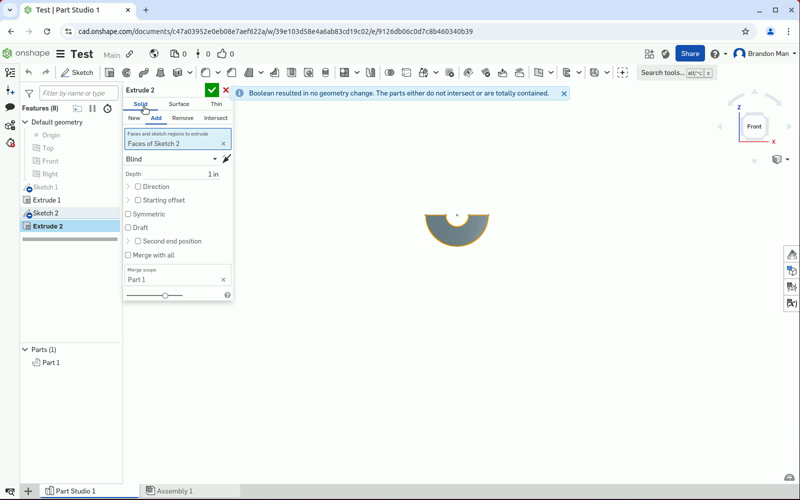
click(143, 106)
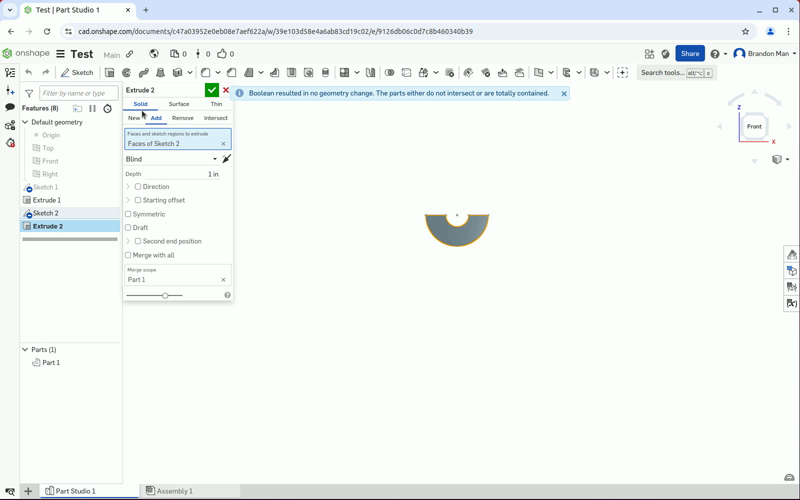
mouse_move(137, 120)
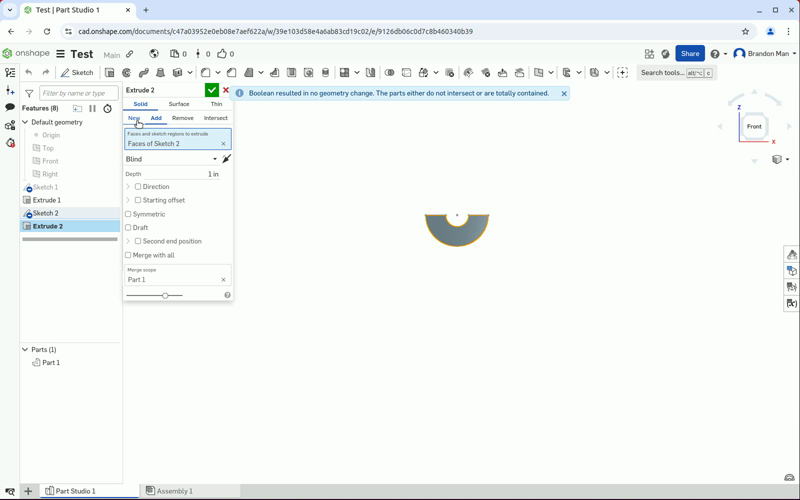
click(137, 120)
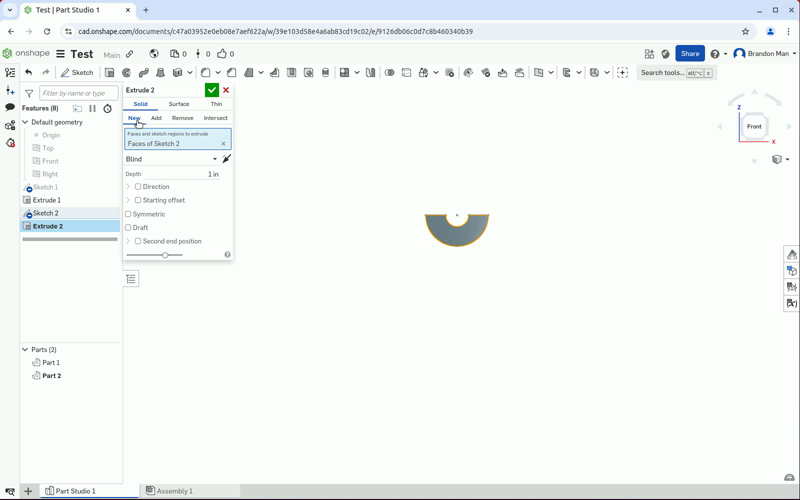
key(tab, 4)
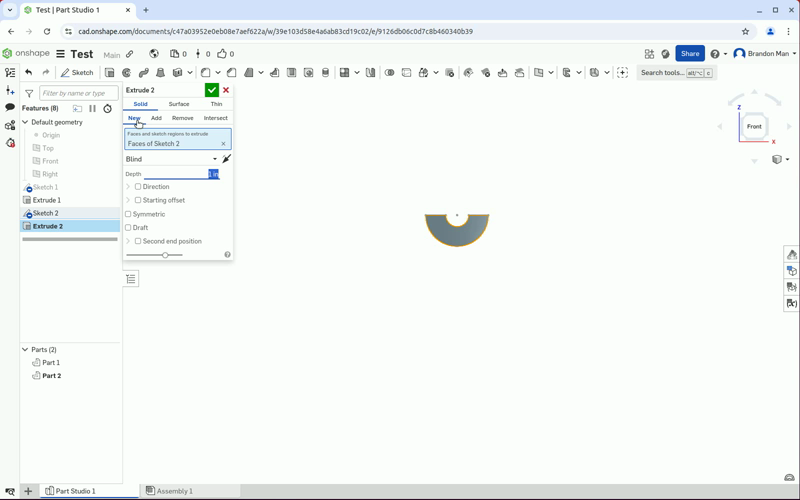
text(23.108)
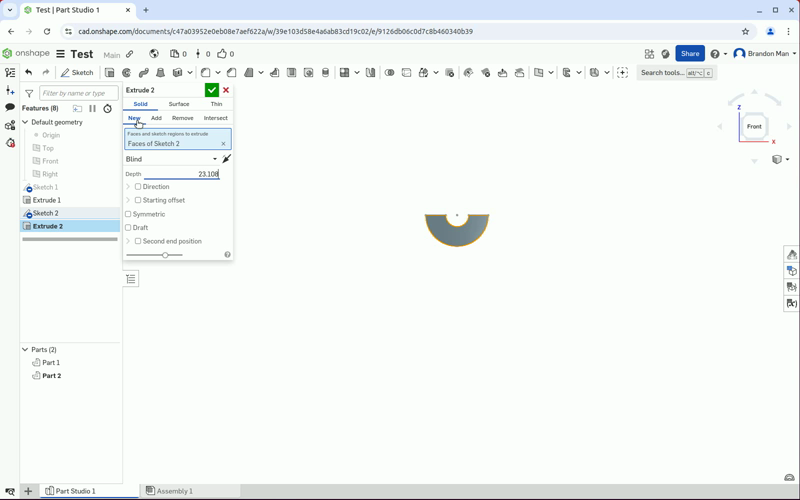
key(enter)
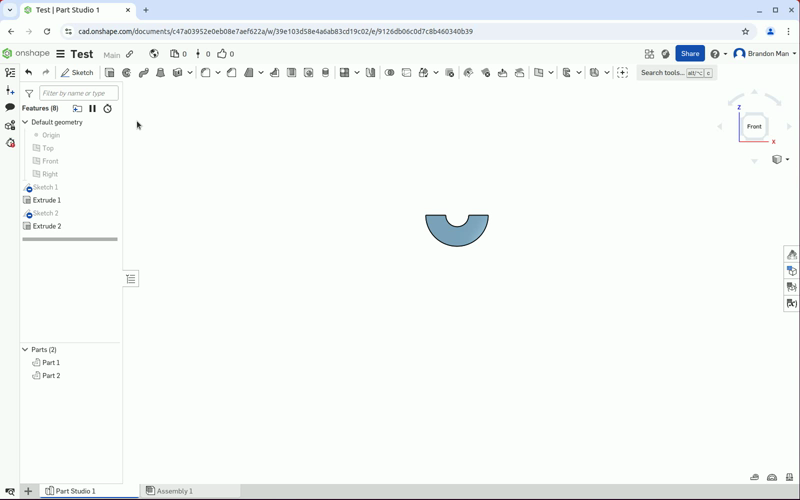
key(shift+h)
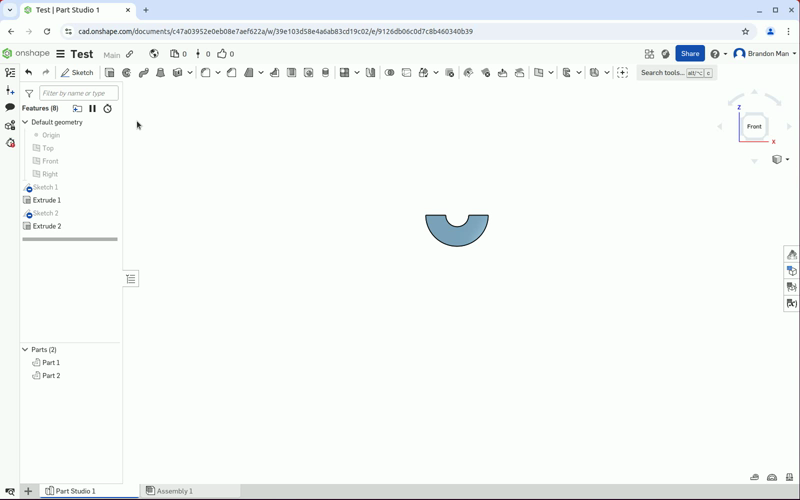
key(shift+h)
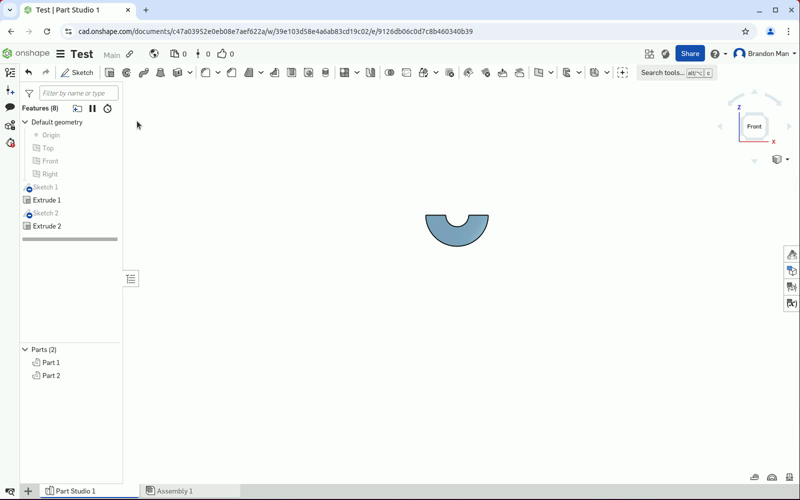
mouse_move(73, 189)
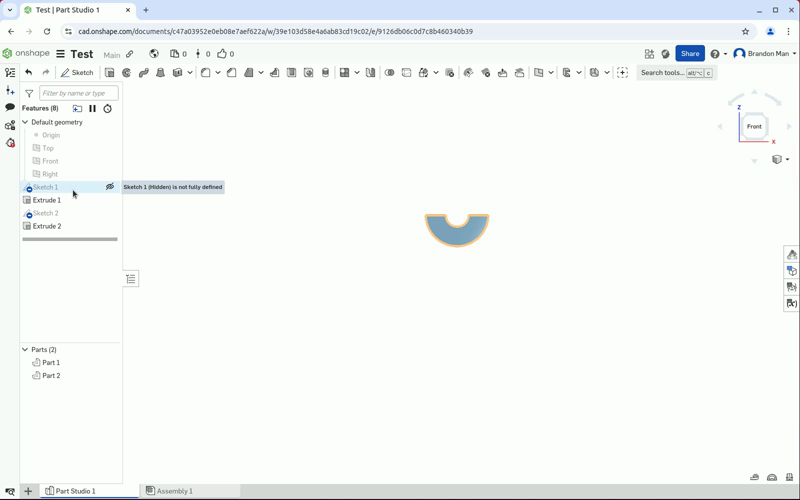
click(73, 189)
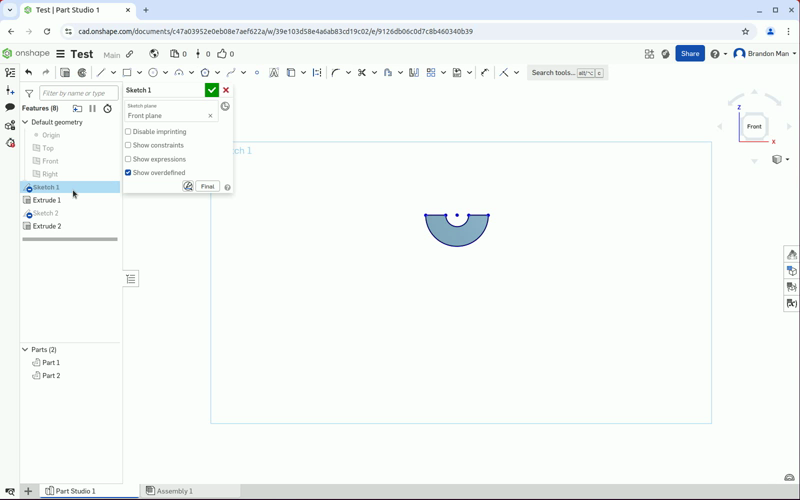
mouse_move(229, 92)
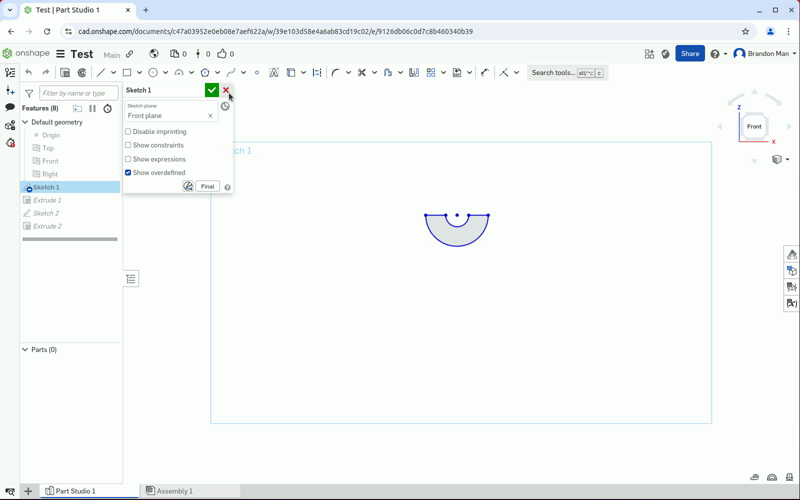
click(229, 92)
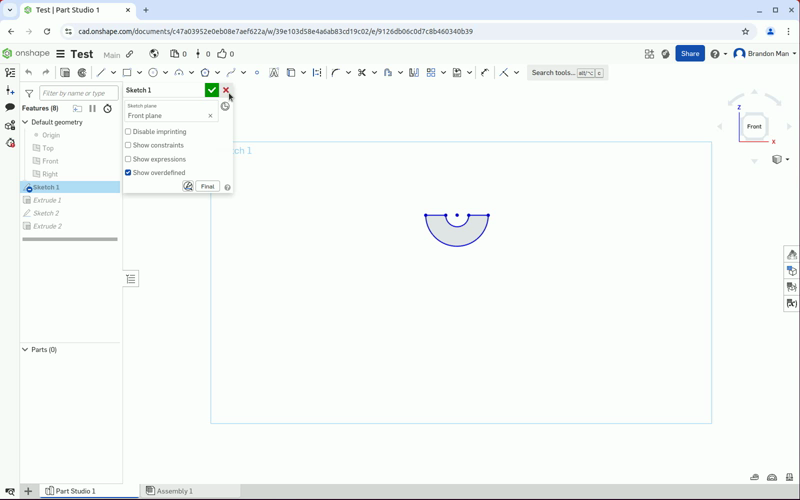
key(shift+s)
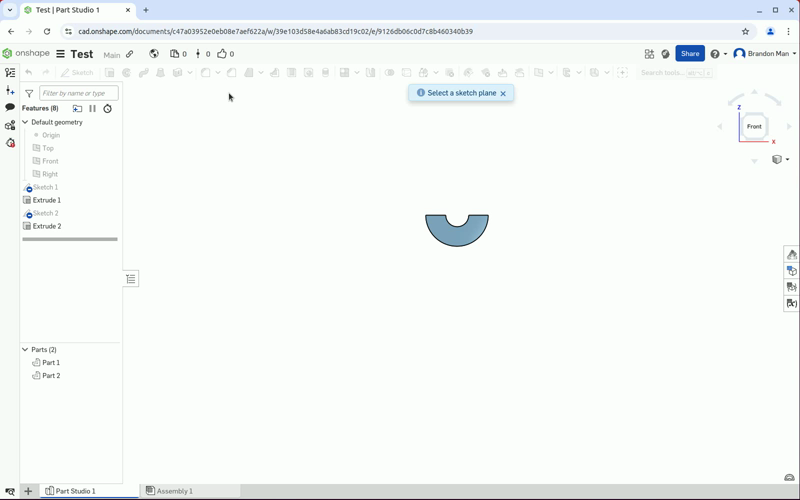
mouse_move(73, 163)
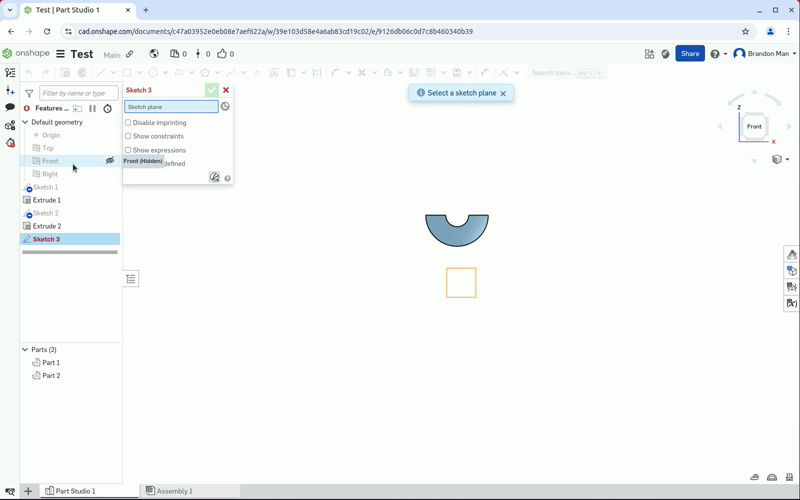
click(73, 163)
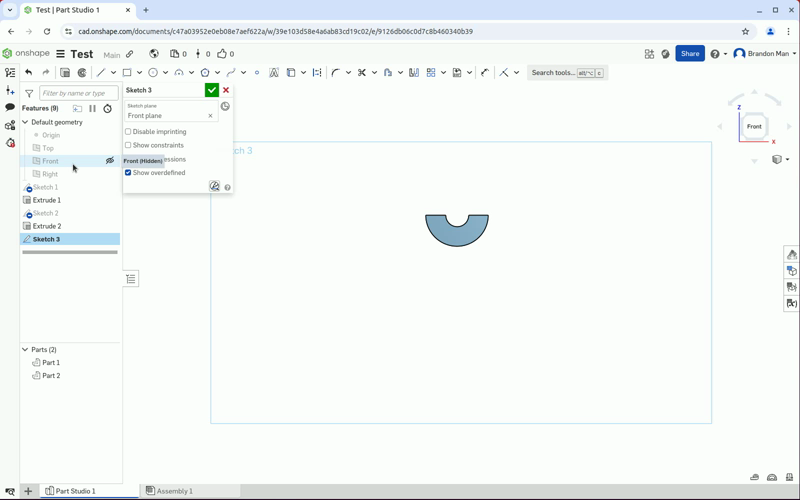
mouse_move(73, 352)
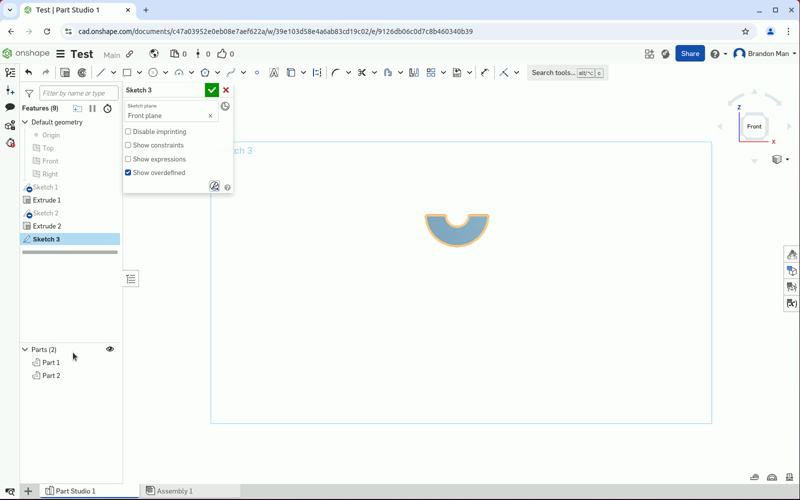
key(y)
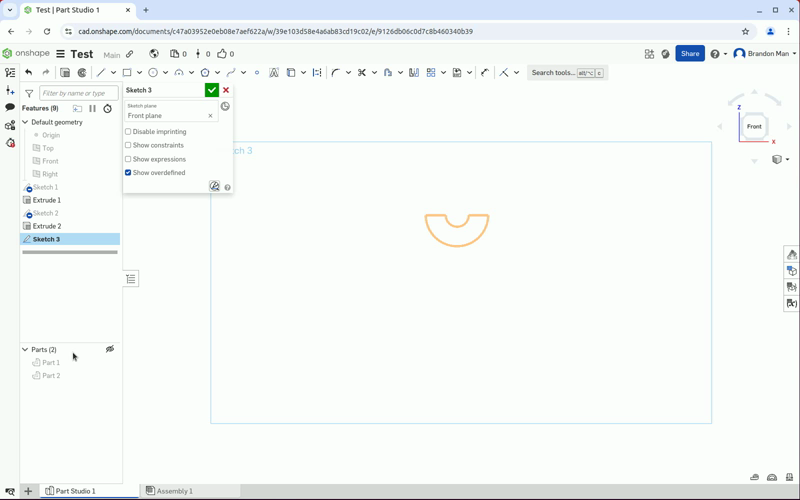
key(a)
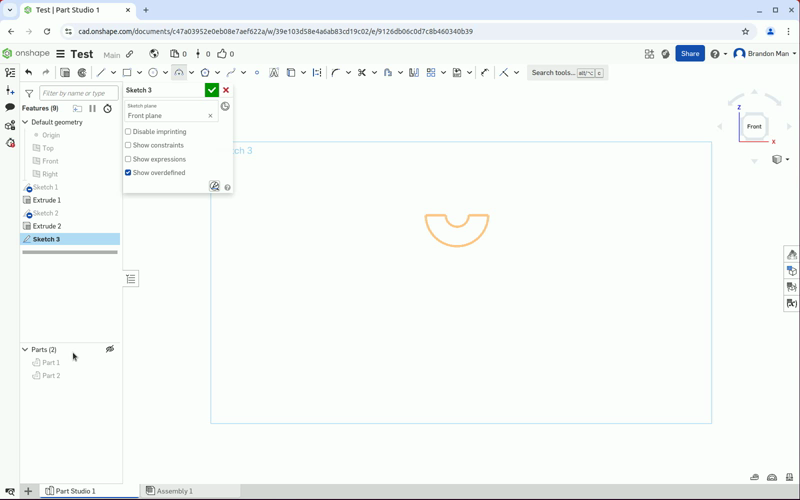
key_down(shift)
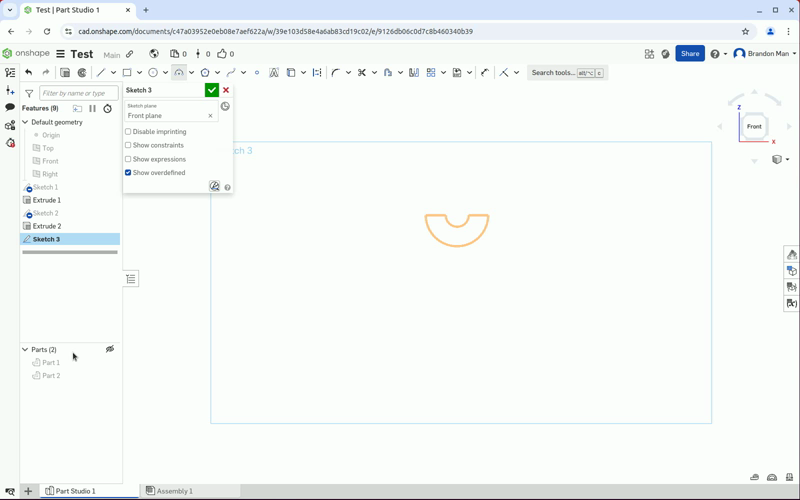
mouse_move(424, 335)
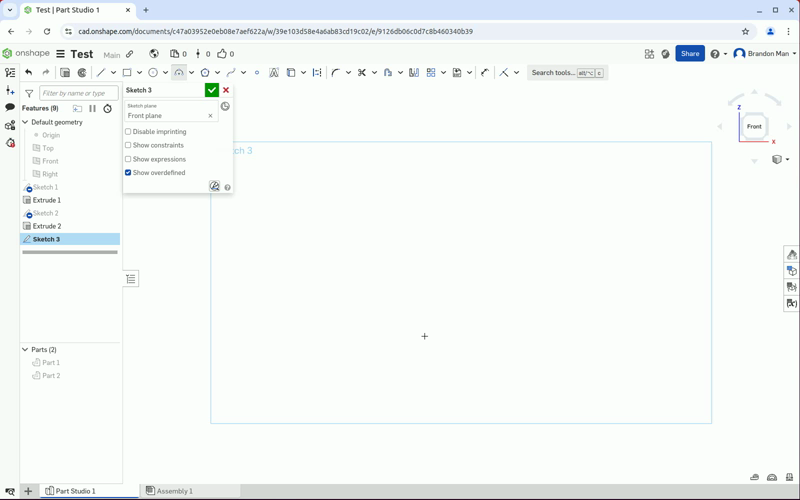
click(424, 335)
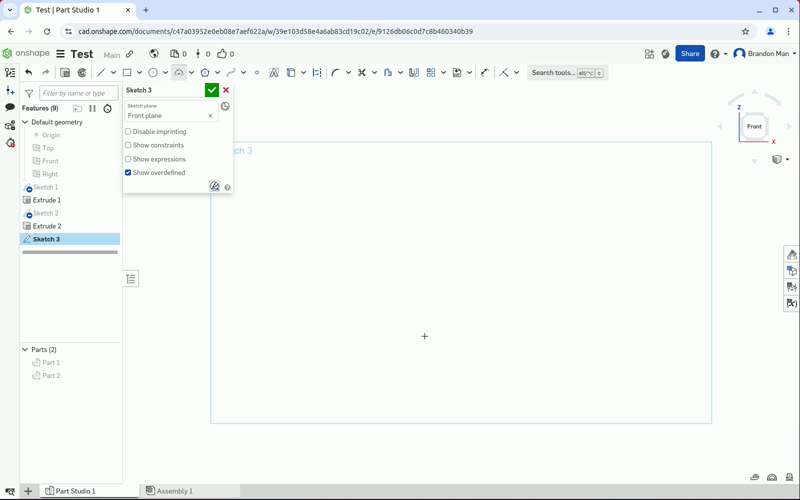
key_up(shift)
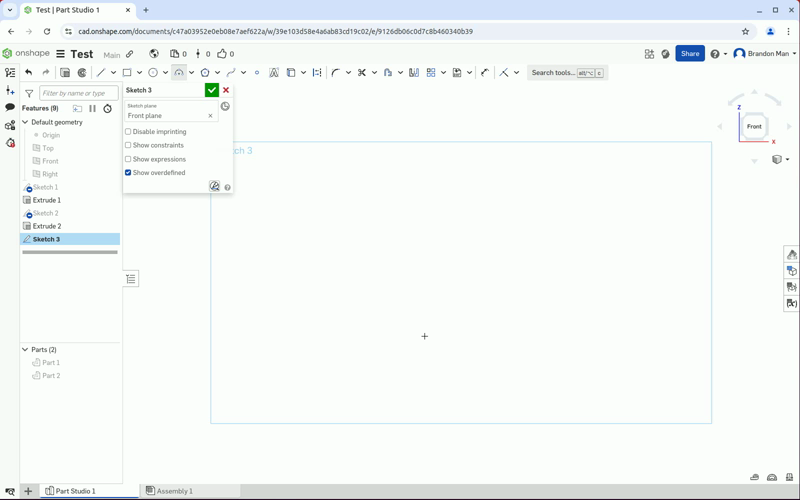
key_down(shift)
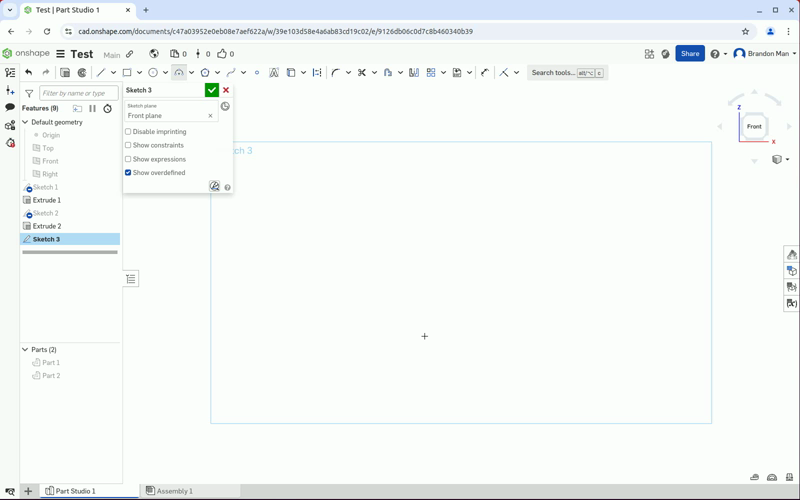
mouse_move(486, 335)
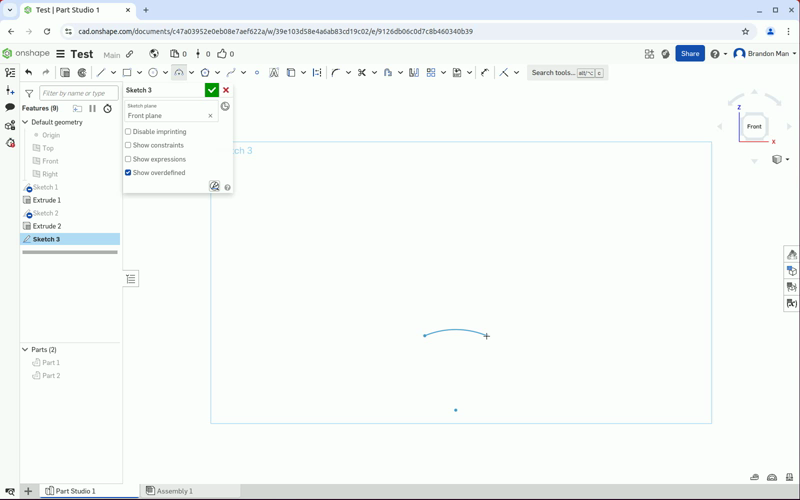
click(486, 335)
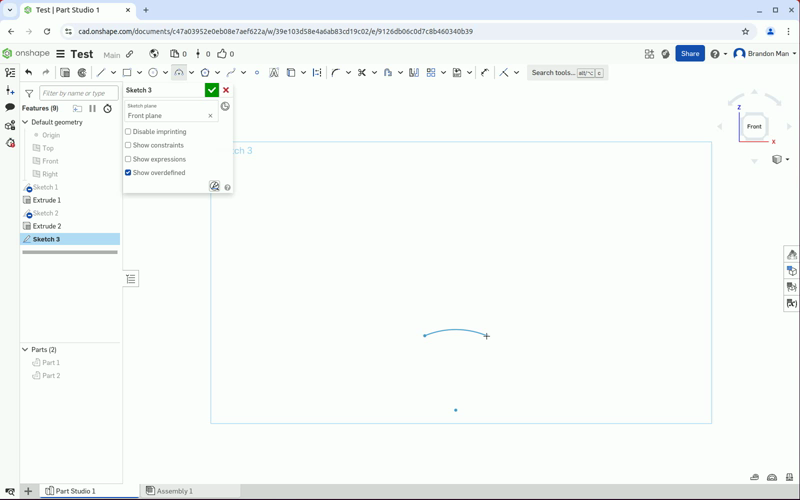
mouse_move(455, 308)
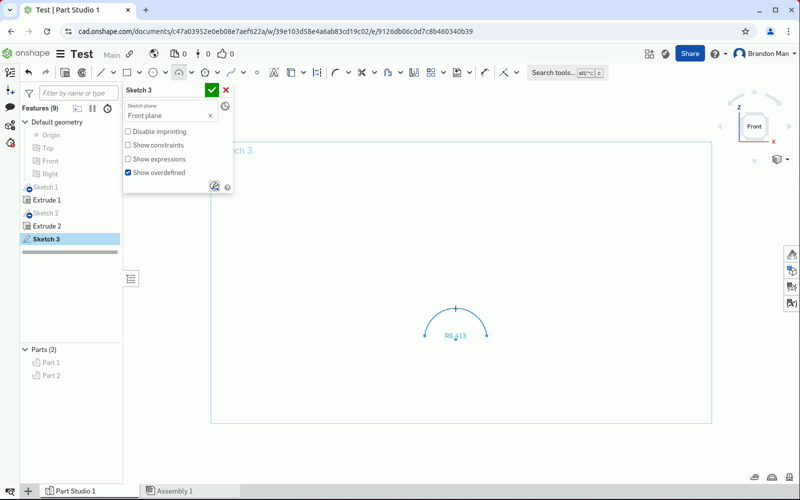
click(455, 308)
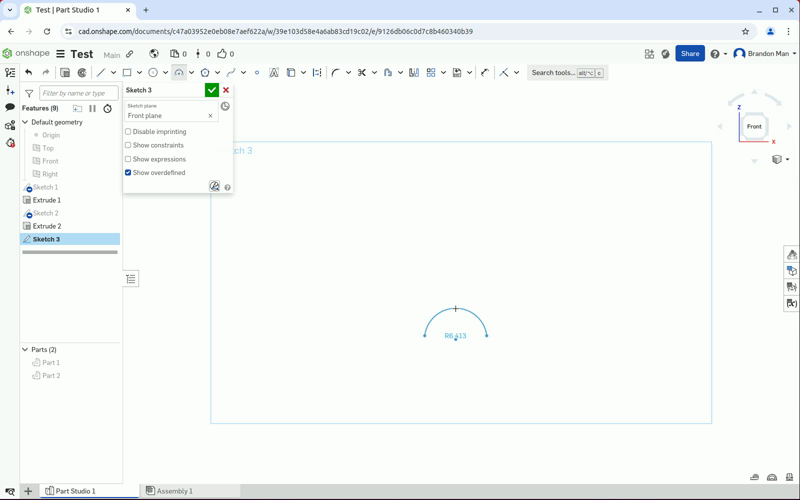
key_up(shift)
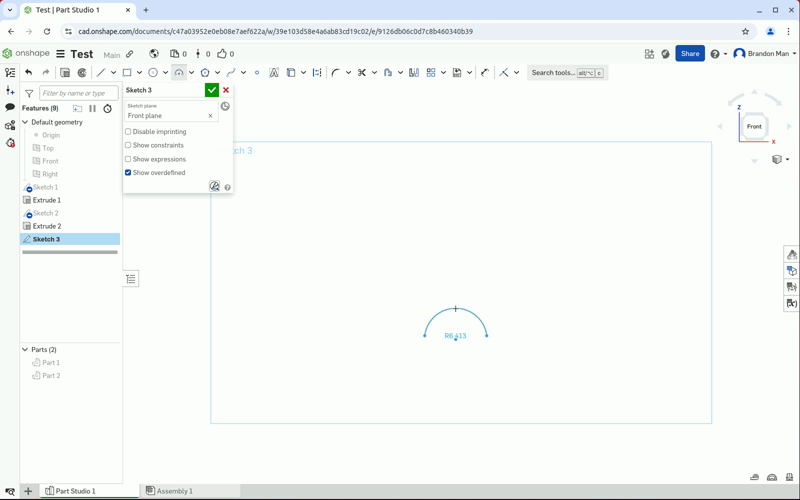
key(esc)
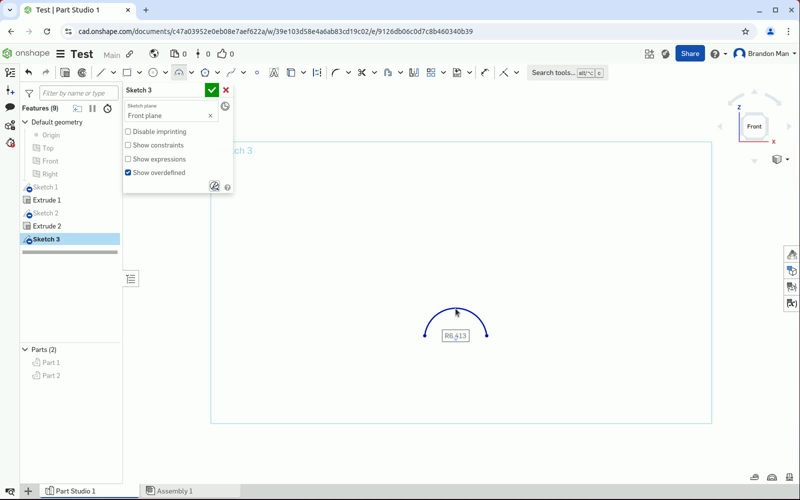
key(l)
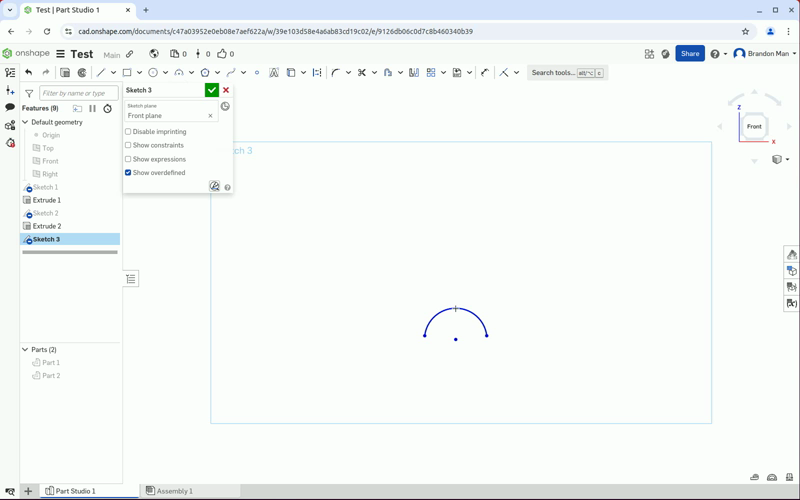
mouse_move(486, 335)
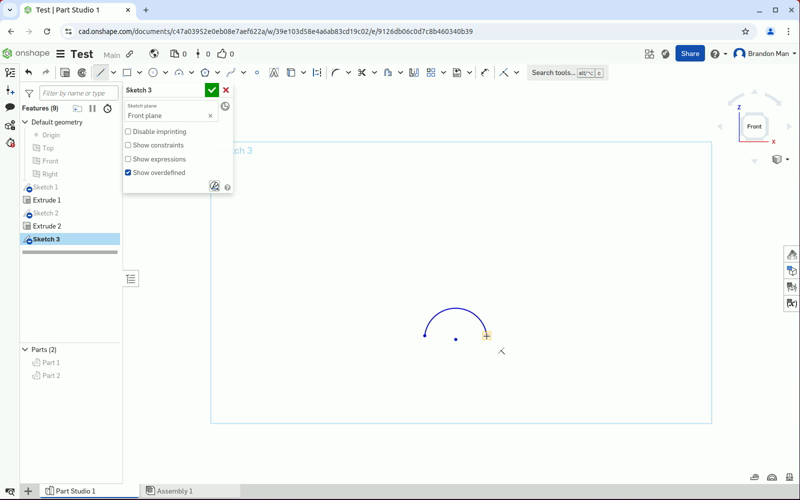
click(486, 335)
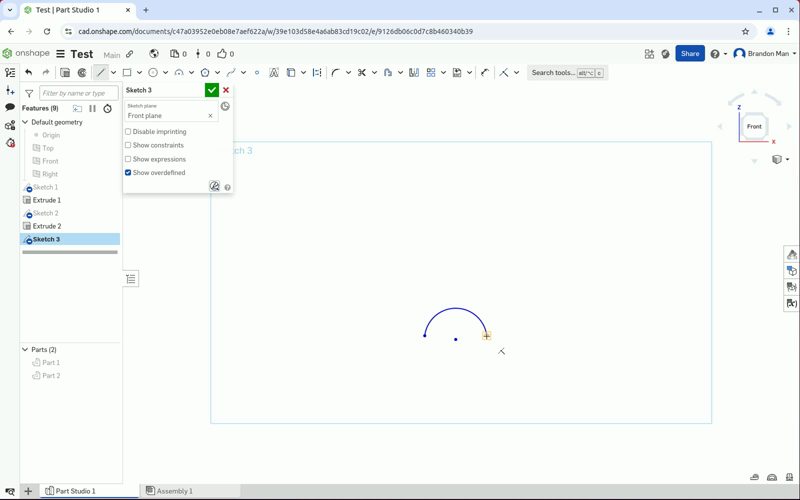
key_down(shift)
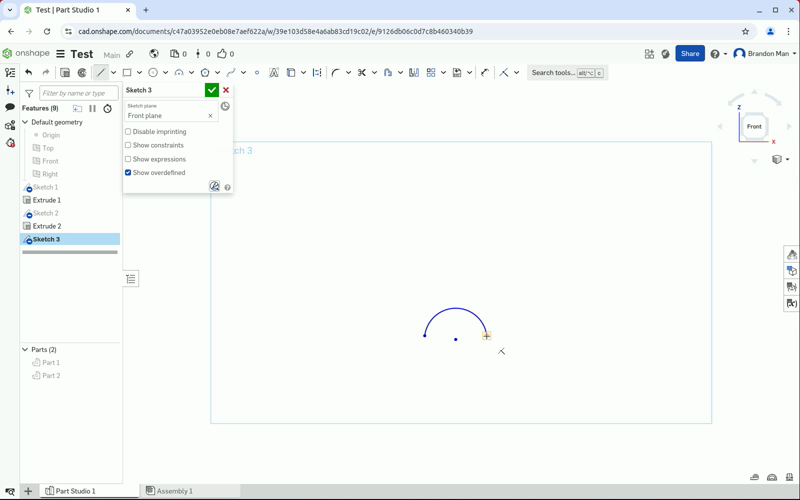
mouse_move(486, 215)
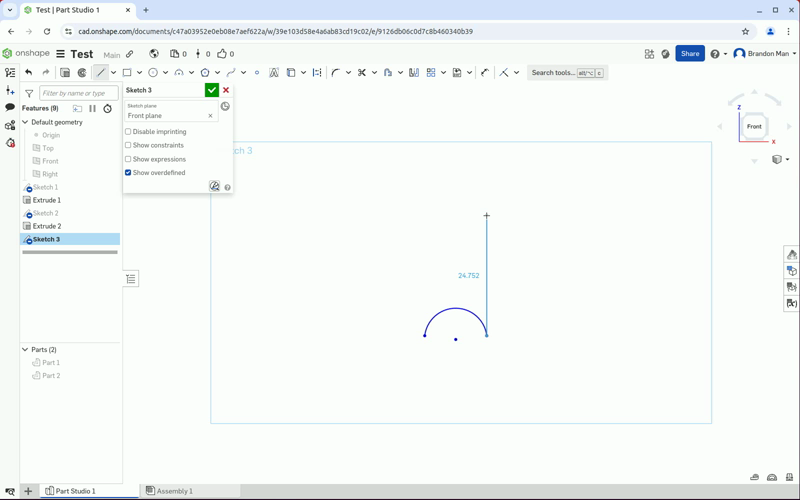
click(486, 215)
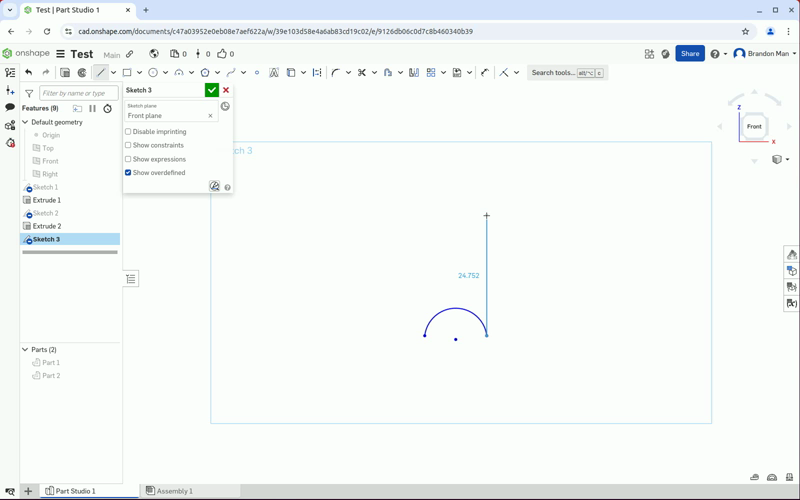
key_up(shift)
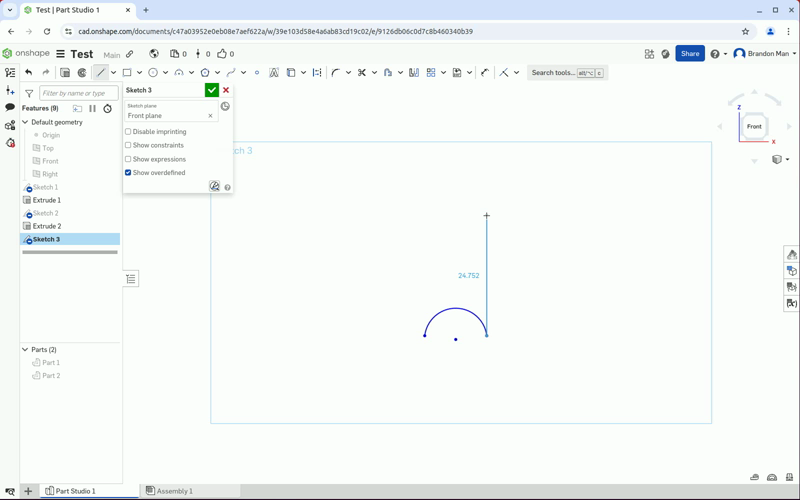
key(esc)
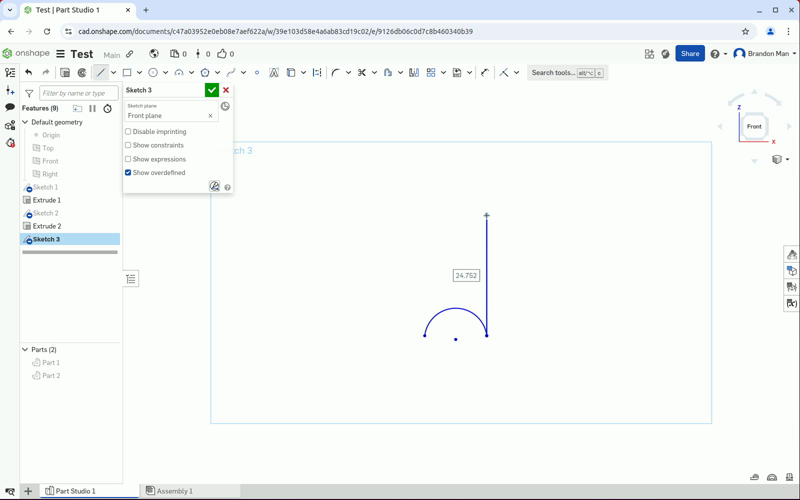
key(a)
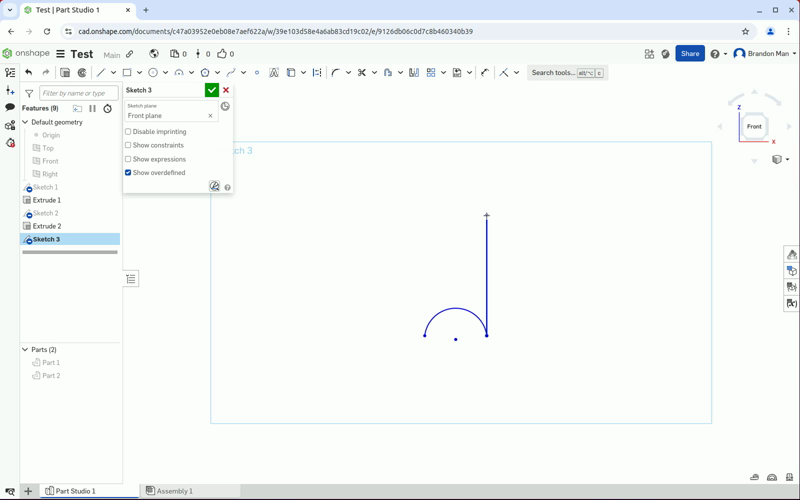
mouse_move(486, 215)
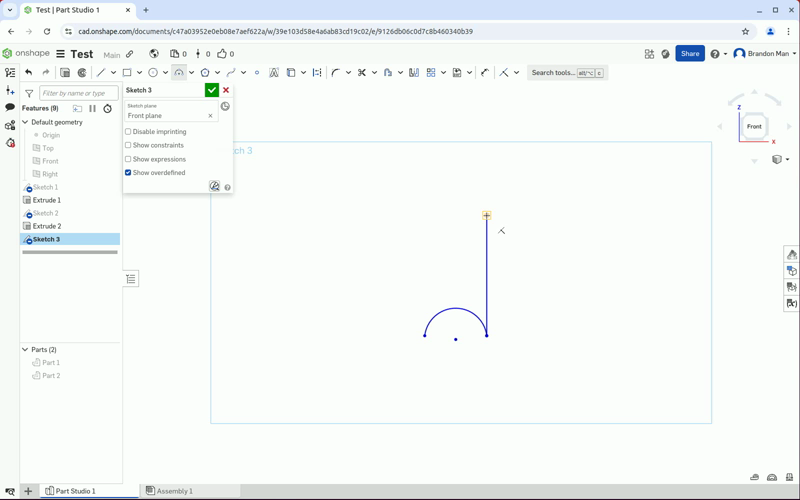
click(486, 215)
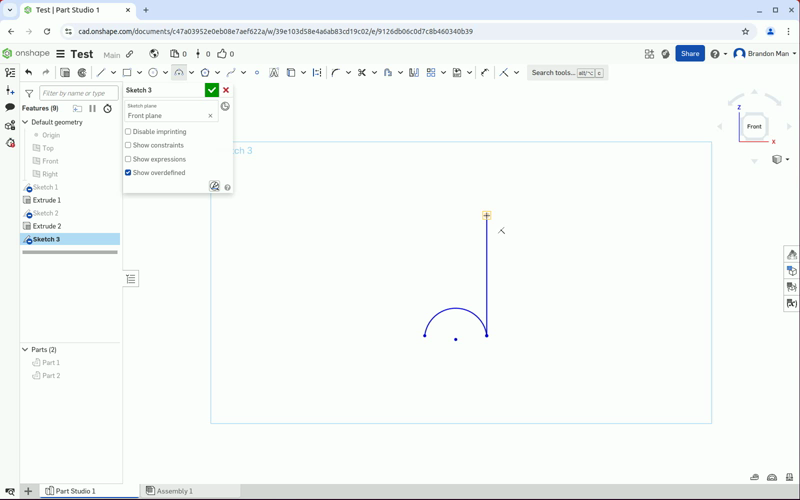
key_down(shift)
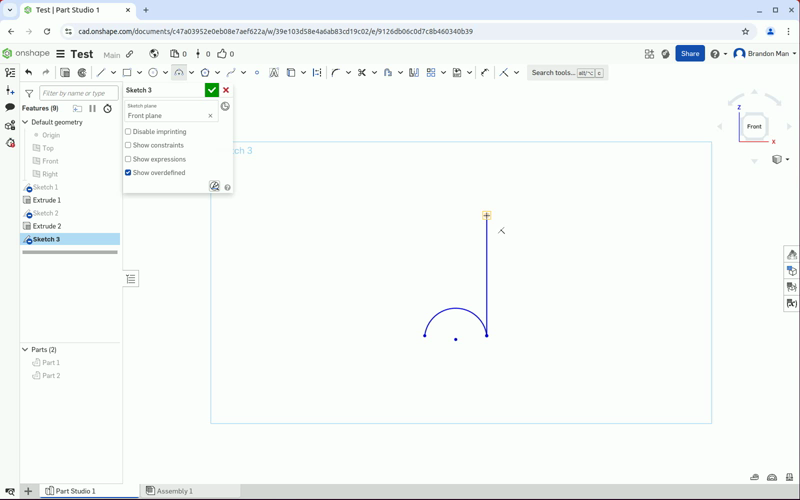
mouse_move(424, 215)
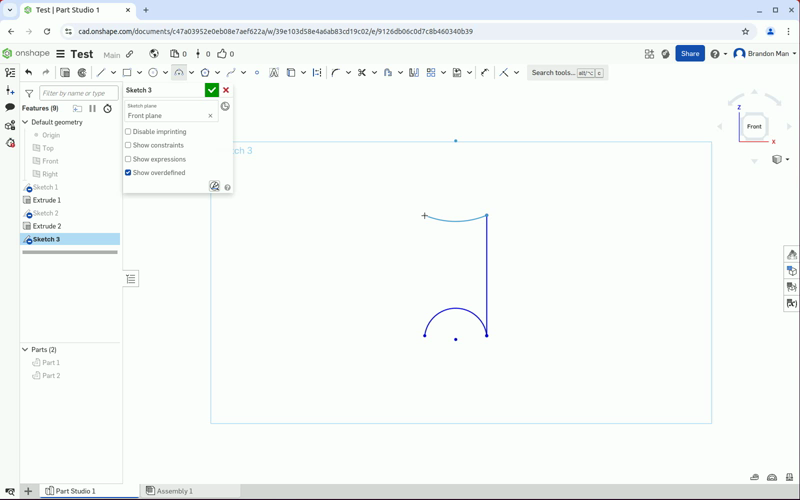
click(424, 215)
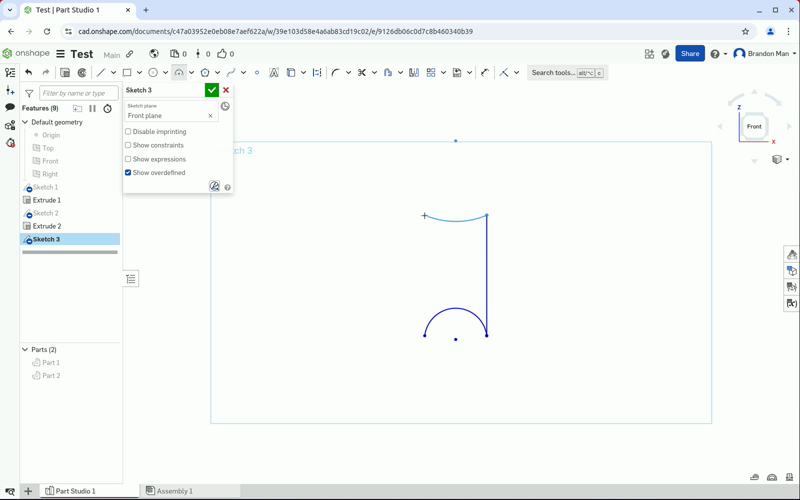
mouse_move(455, 246)
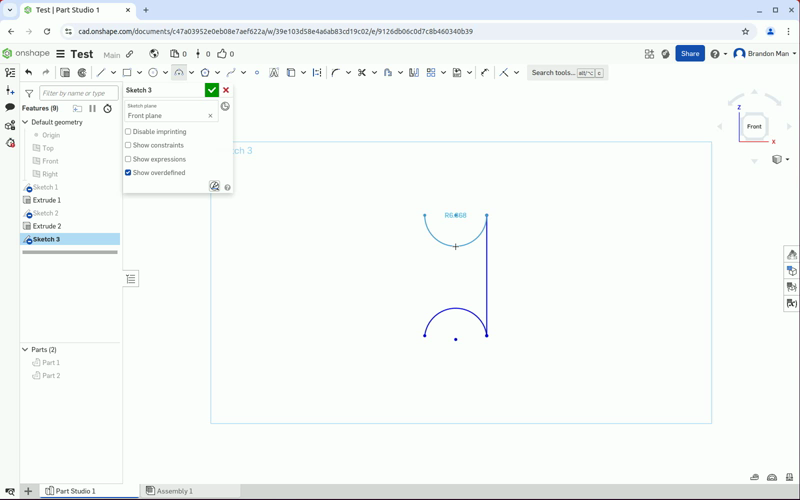
click(455, 246)
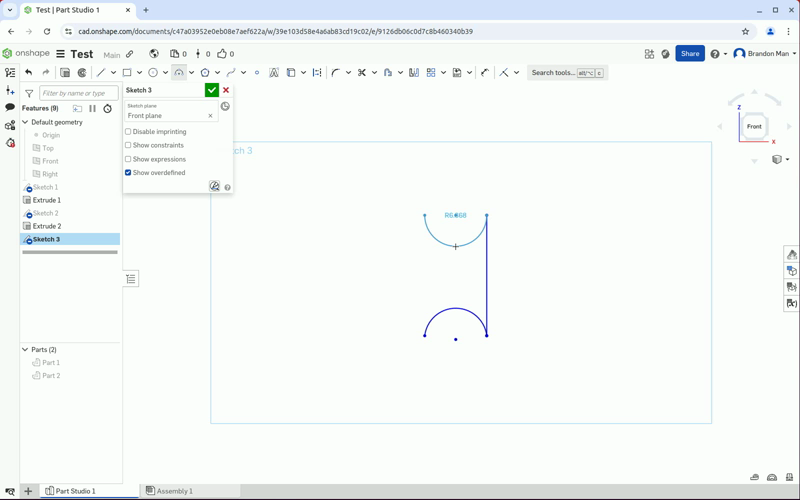
key_up(shift)
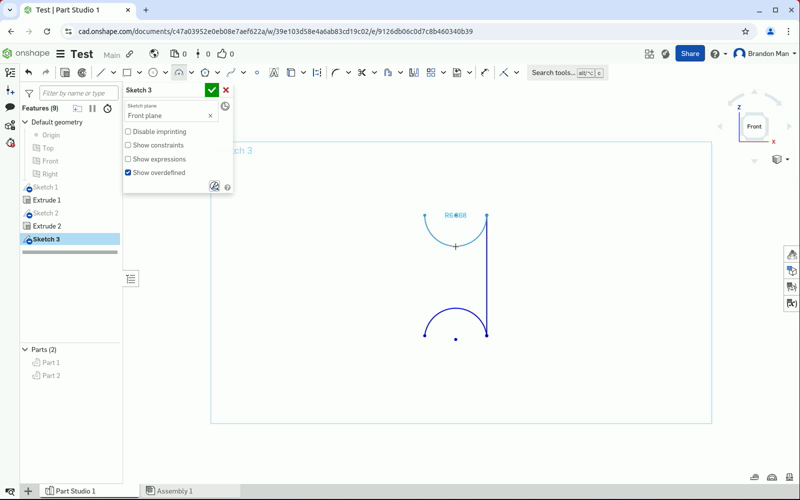
key(esc)
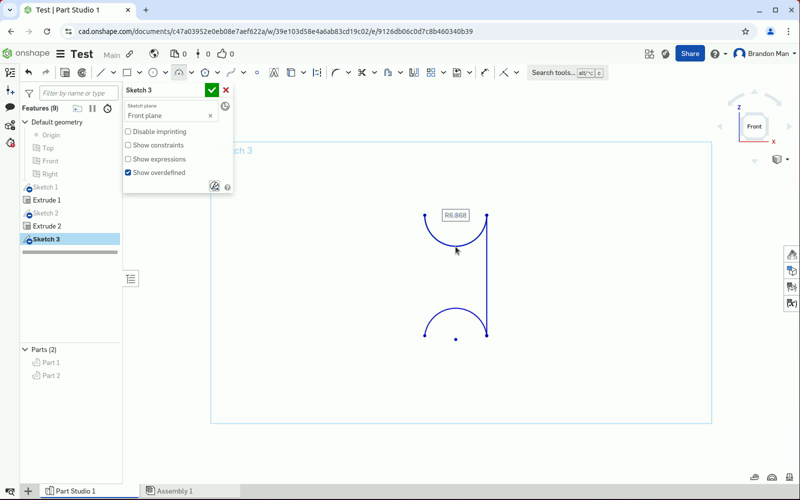
key(l)
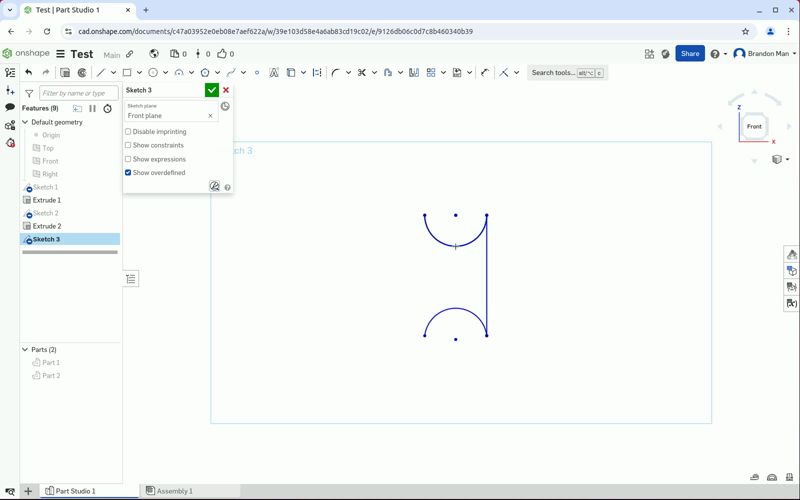
mouse_move(424, 215)
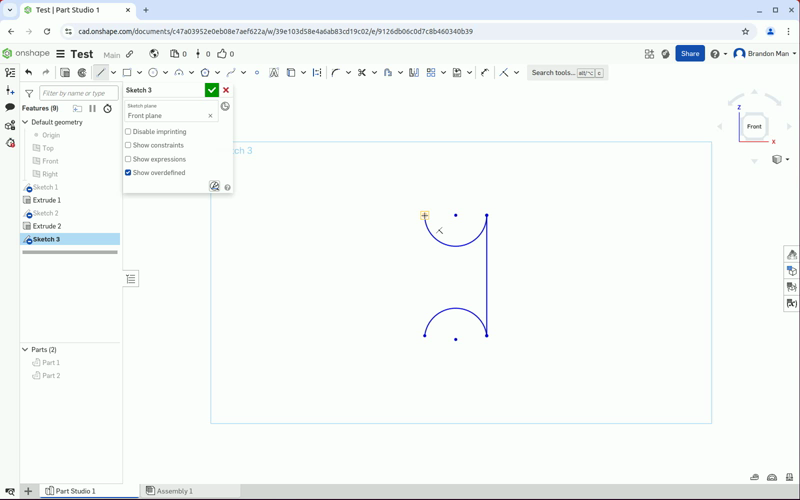
click(424, 215)
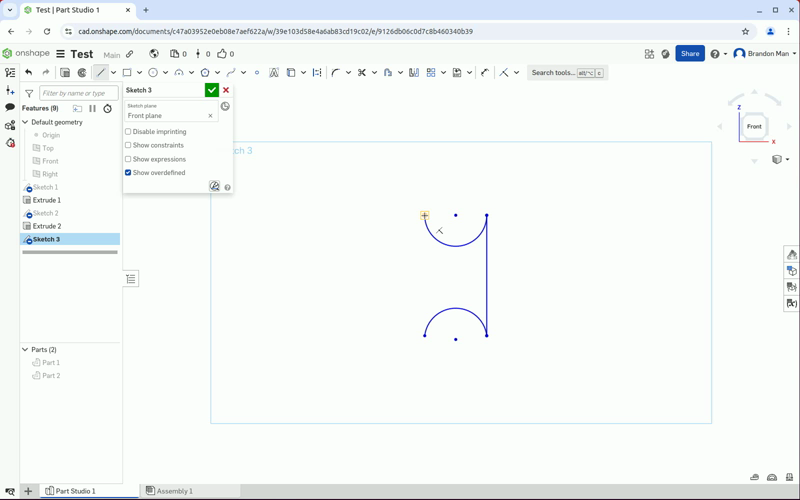
key_down(shift)
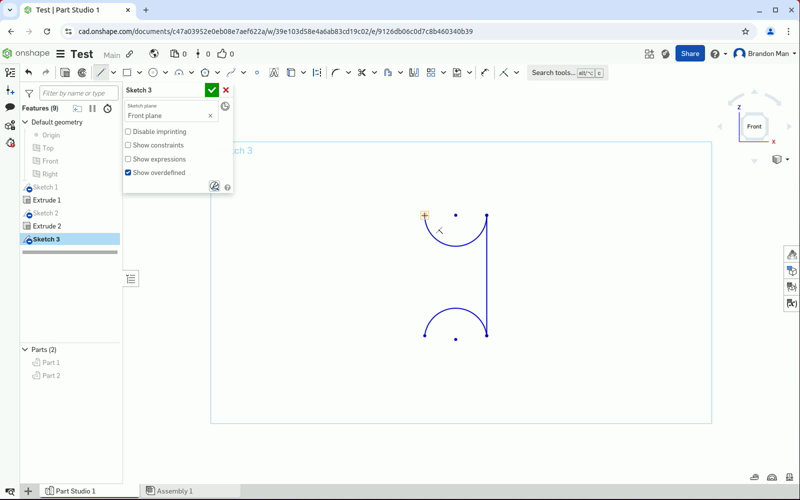
mouse_move(424, 335)
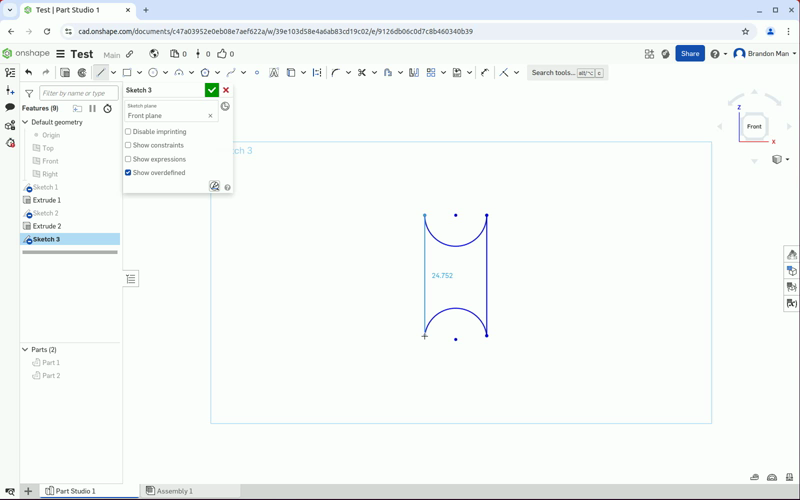
key_up(shift)
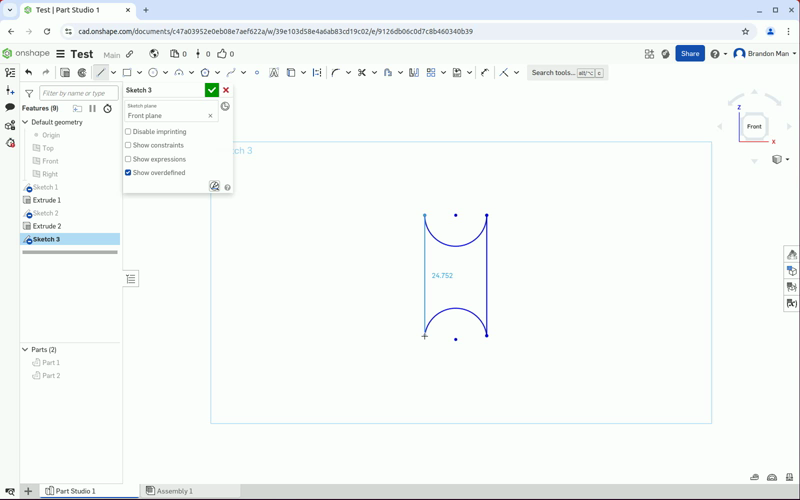
click(424, 335)
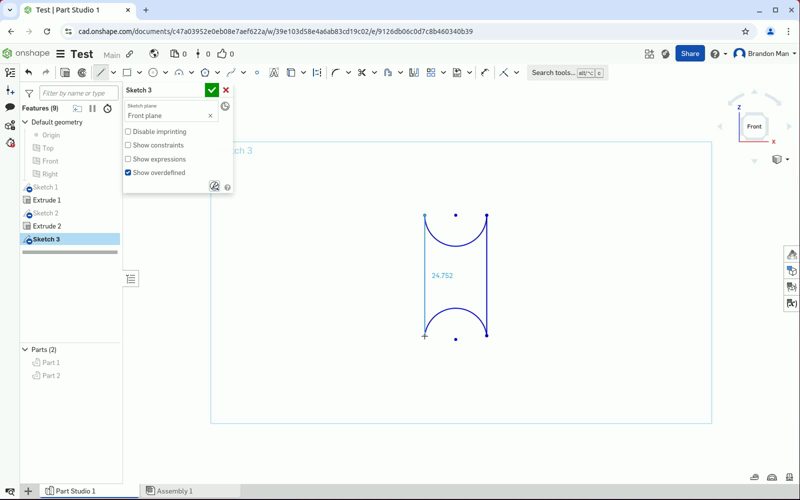
key(esc)
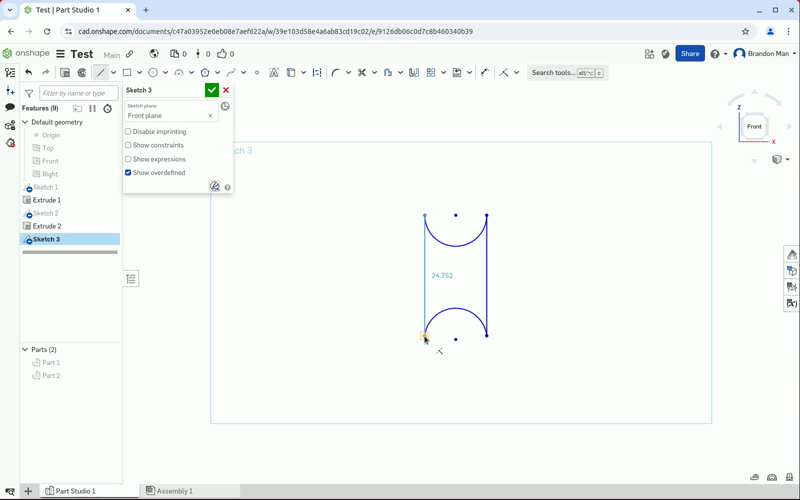
mouse_move(459, 288)
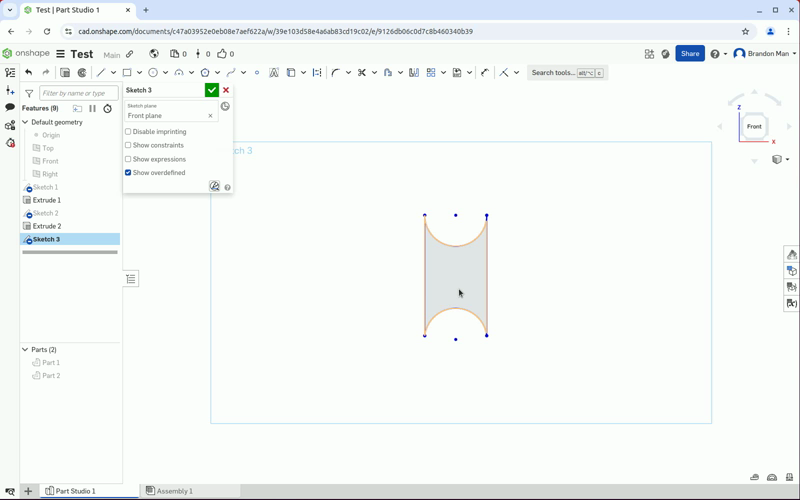
scroll(6)
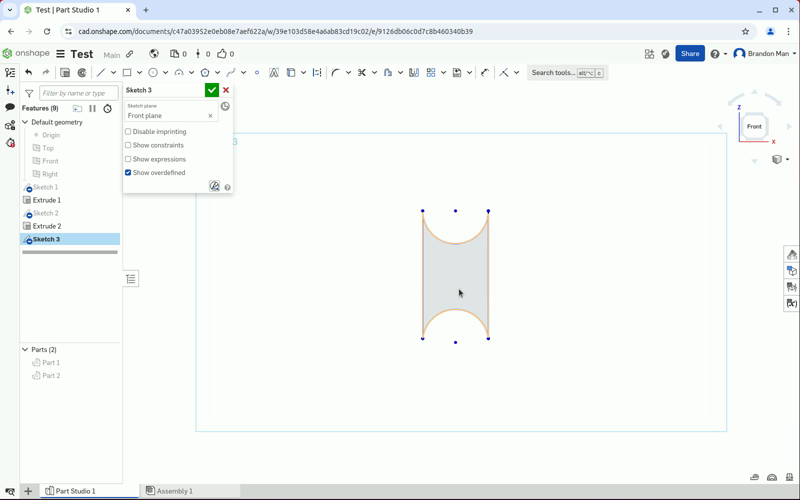
scroll(6)
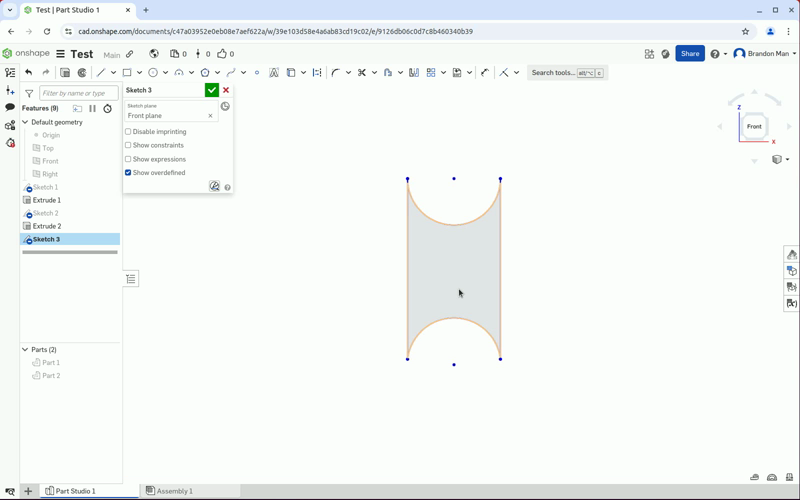
scroll(6)
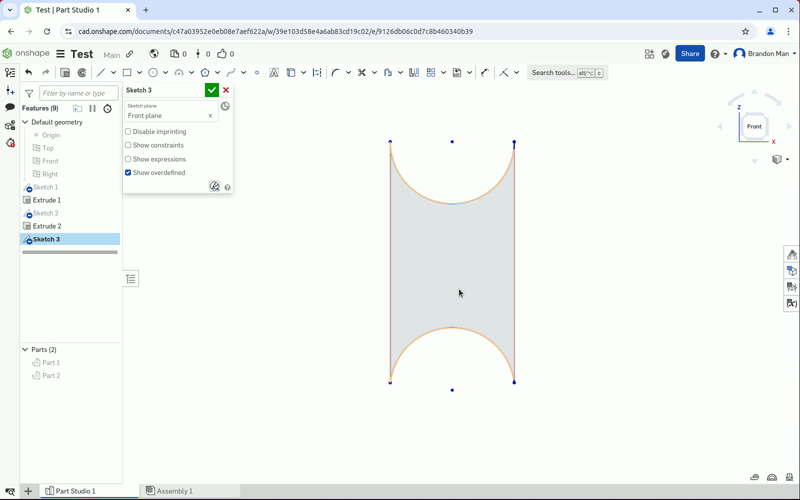
scroll(6)
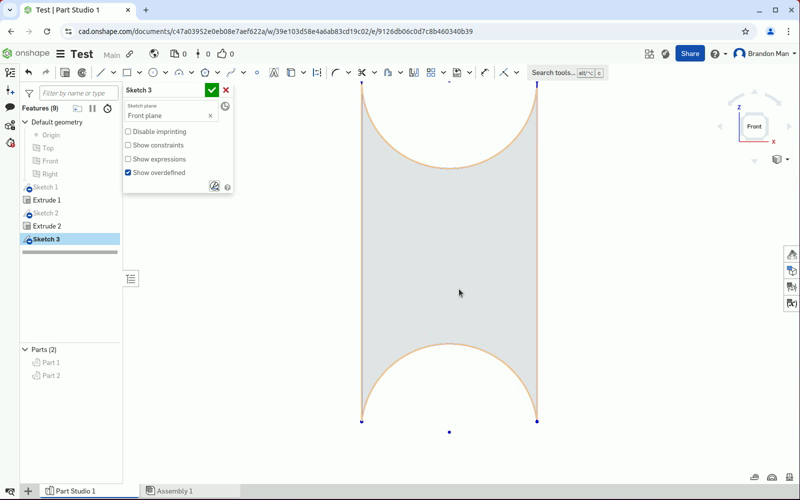
scroll(6)
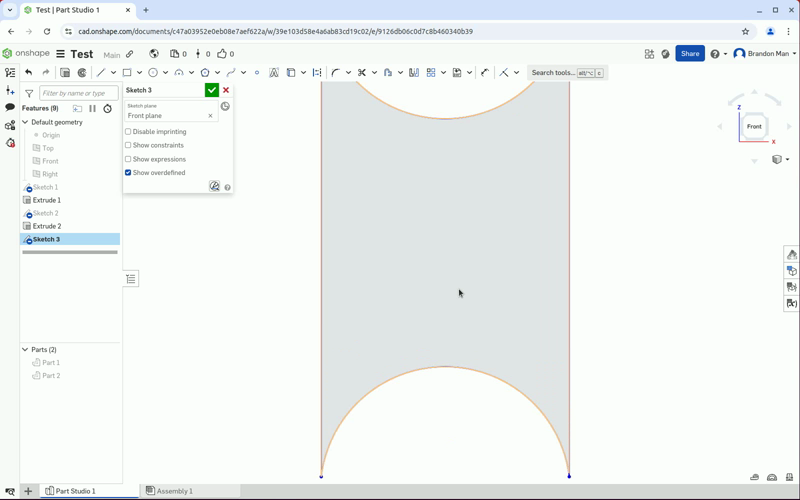
scroll(6)
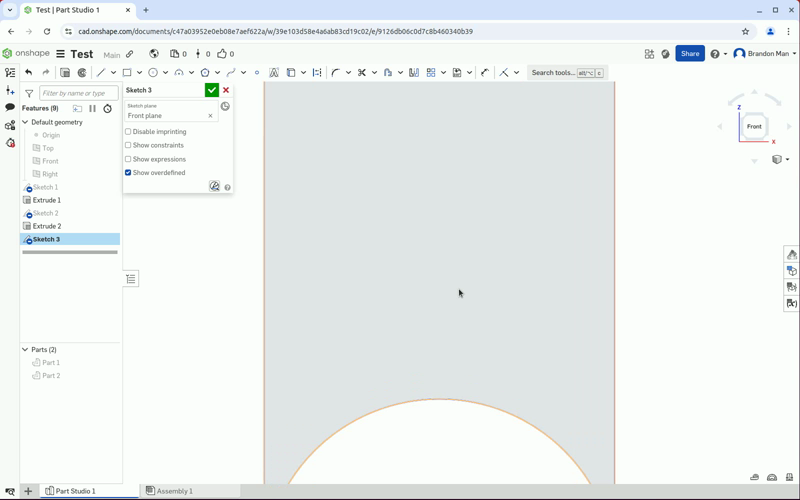
scroll(6)
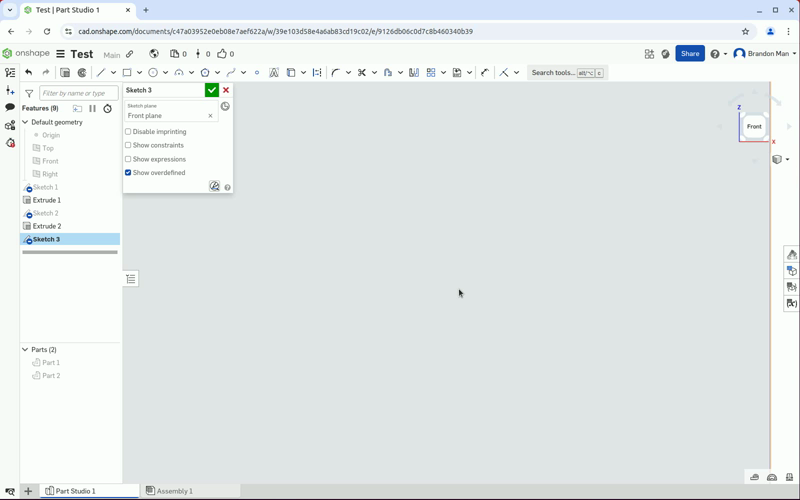
click(459, 288)
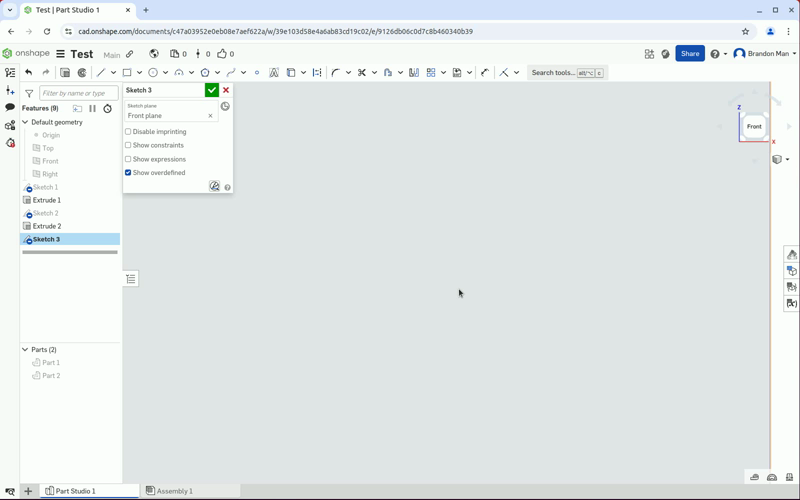
scroll(-6)
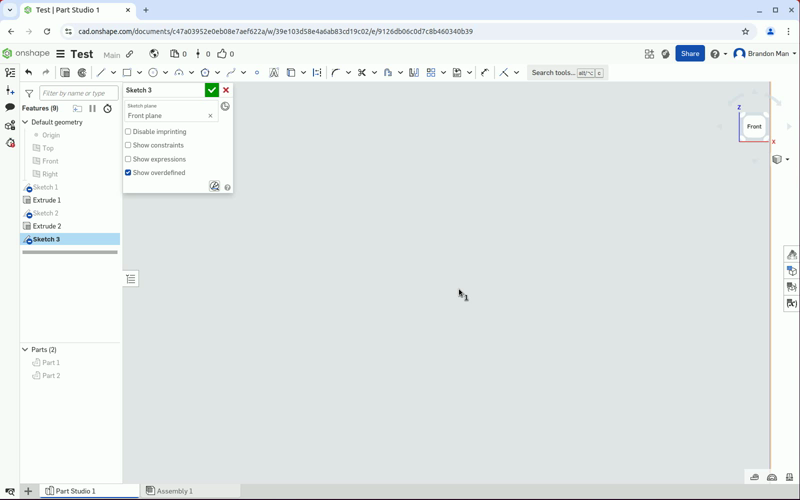
scroll(-6)
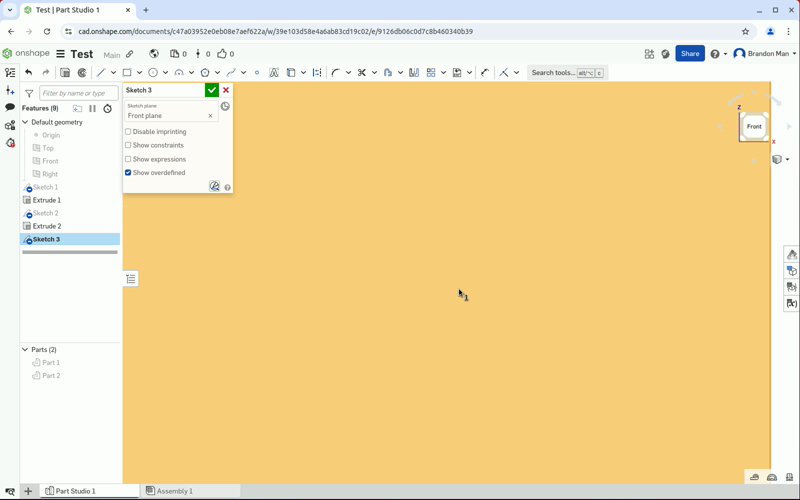
scroll(-6)
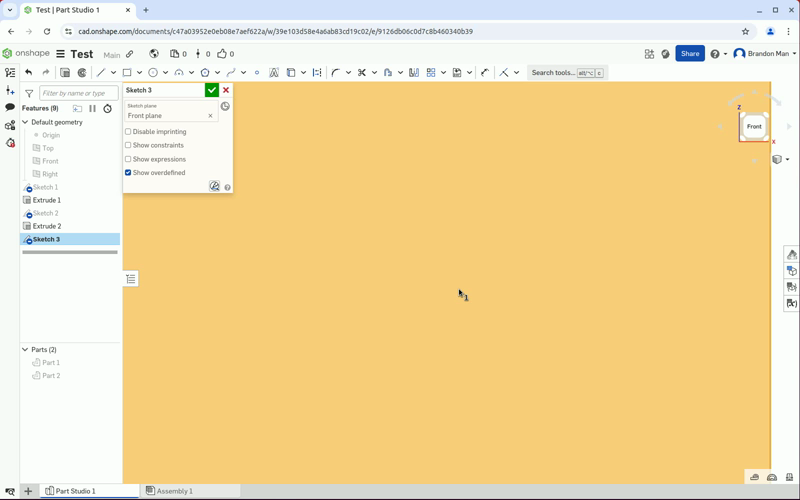
scroll(-6)
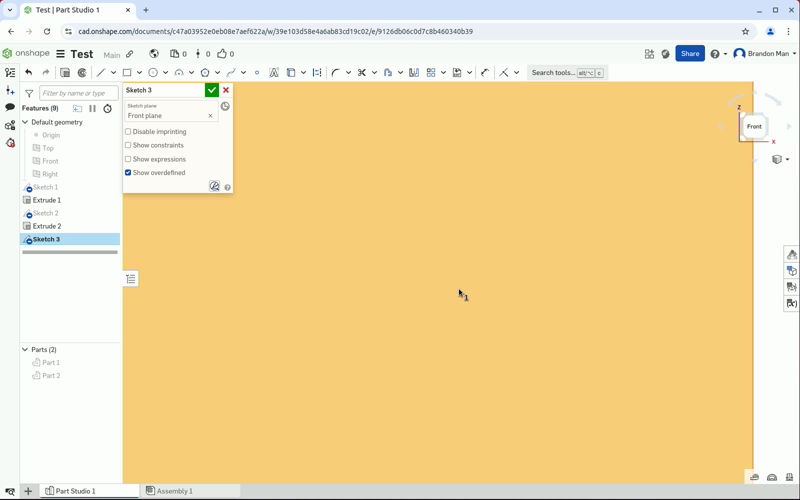
scroll(-6)
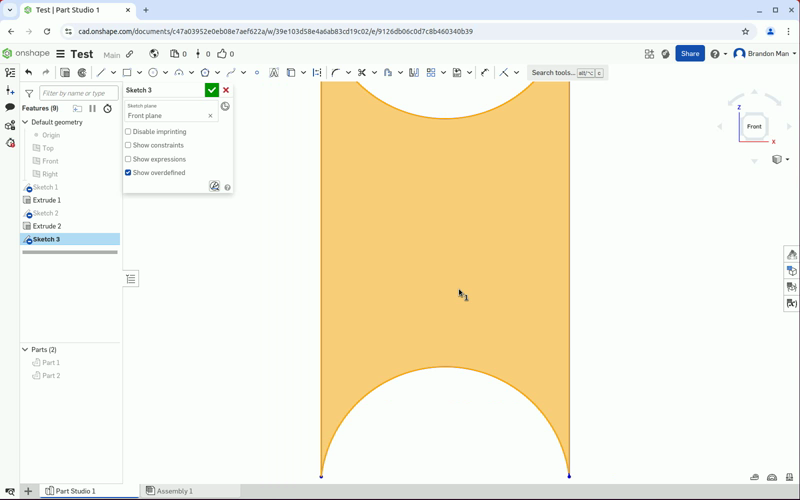
scroll(-6)
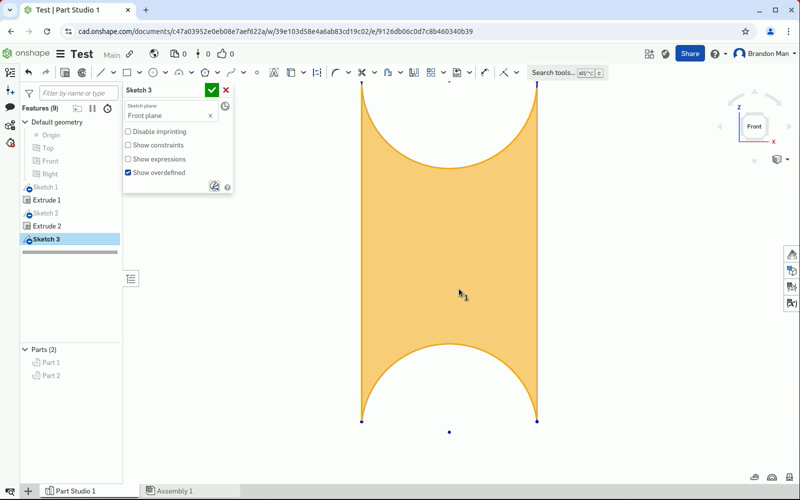
scroll(-6)
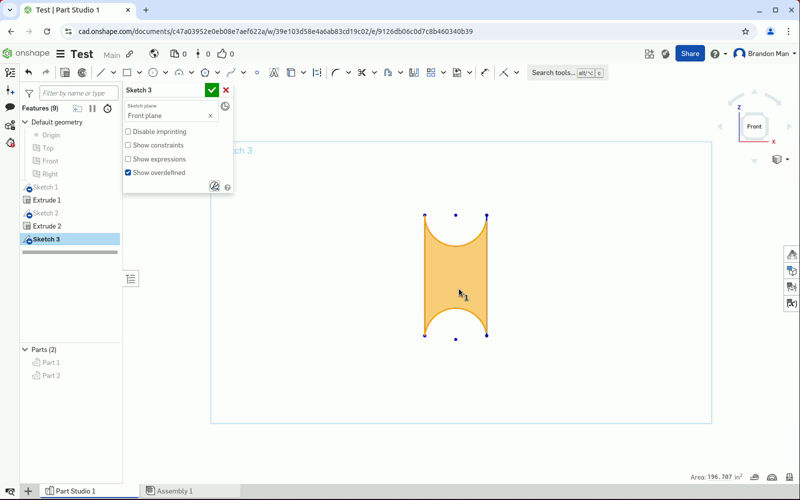
mouse_move(73, 352)
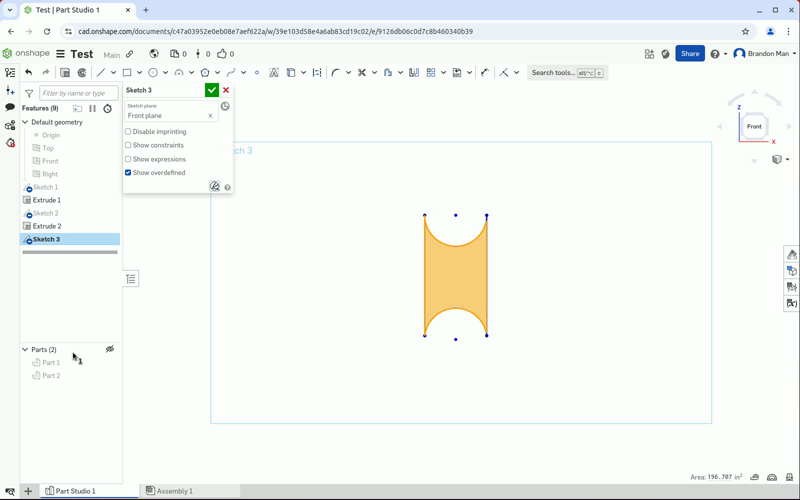
key(shift+y)
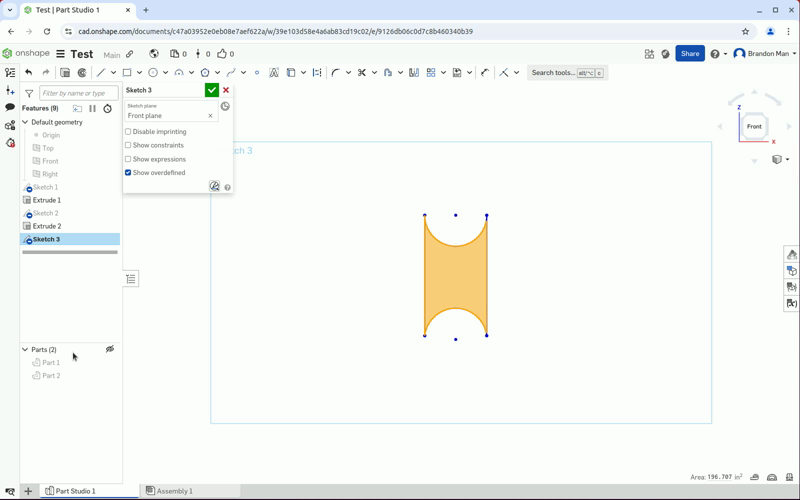
key(shift+e)
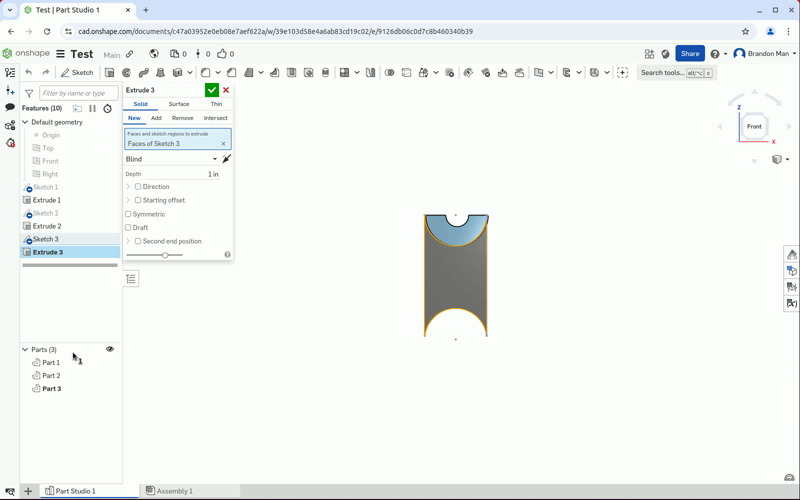
mouse_move(143, 106)
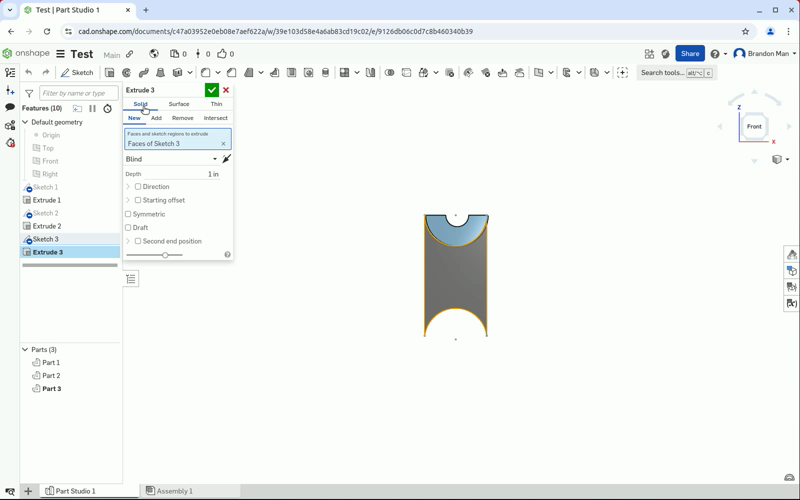
click(143, 106)
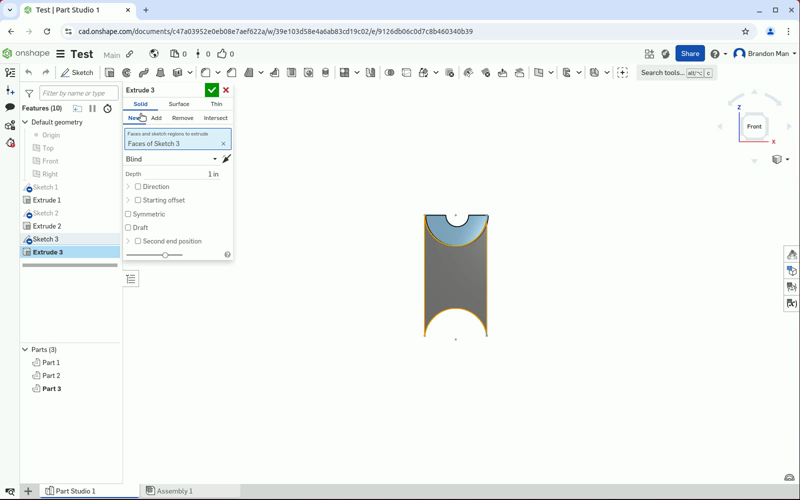
mouse_move(137, 120)
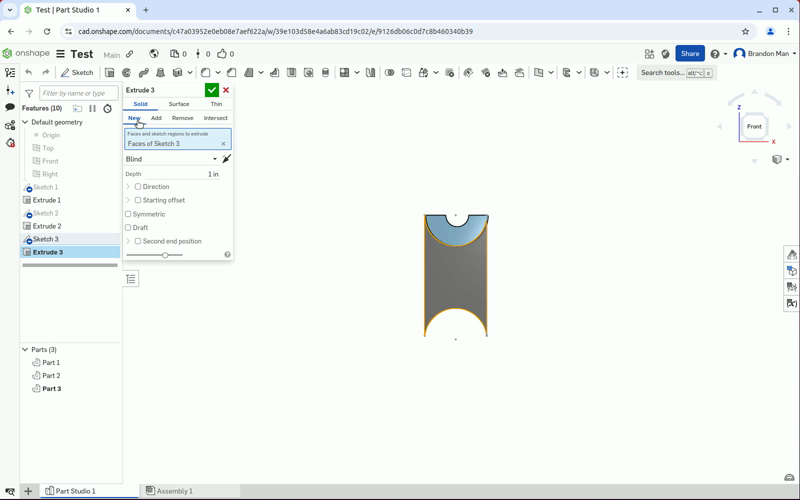
click(137, 120)
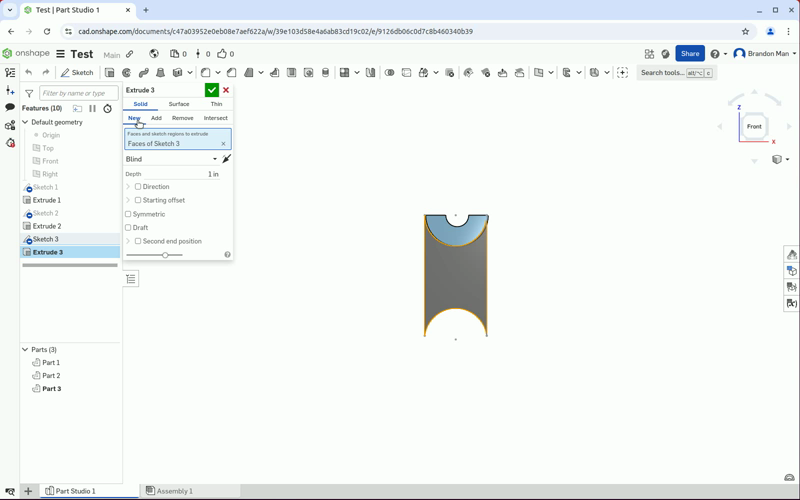
key(tab, 4)
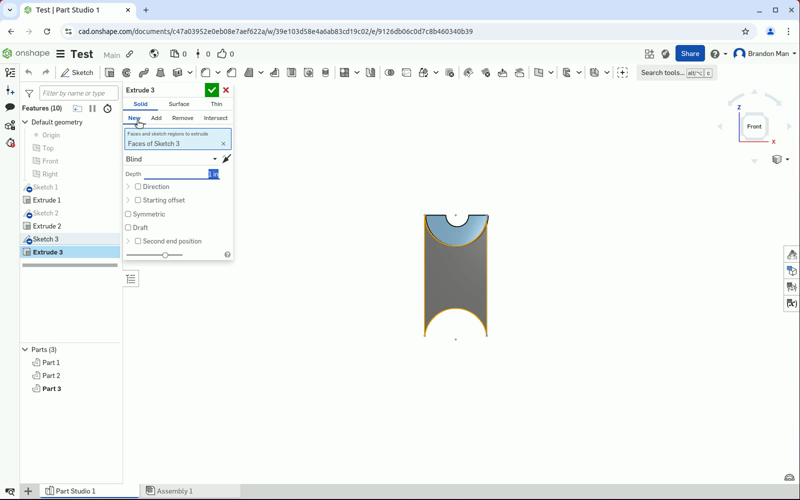
text(23.108)
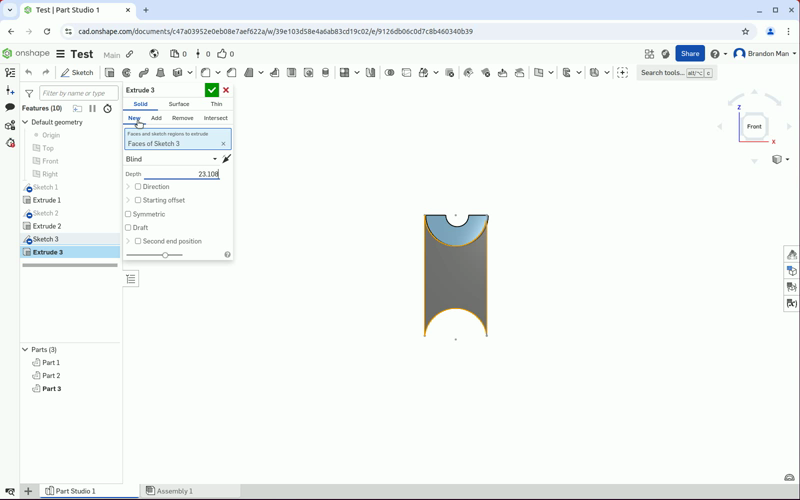
key(enter)
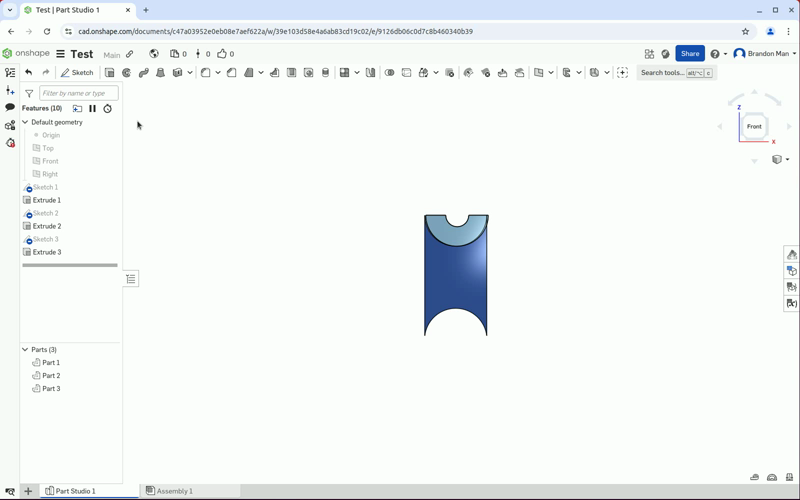
key(shift+h)
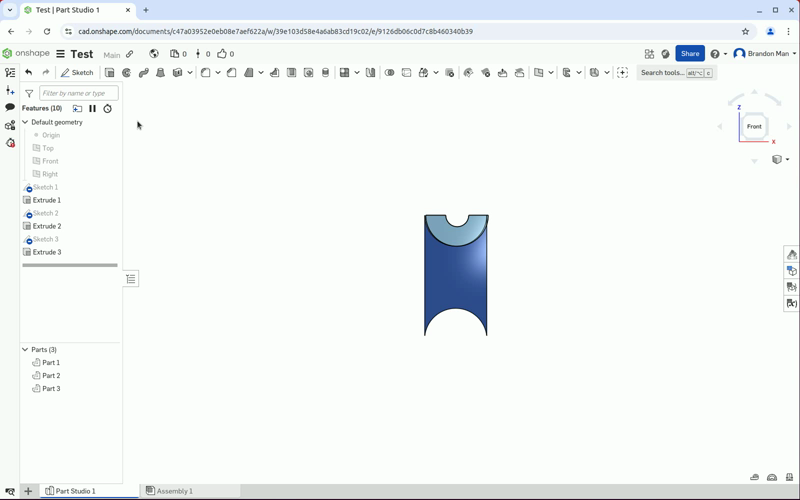
key(shift+h)
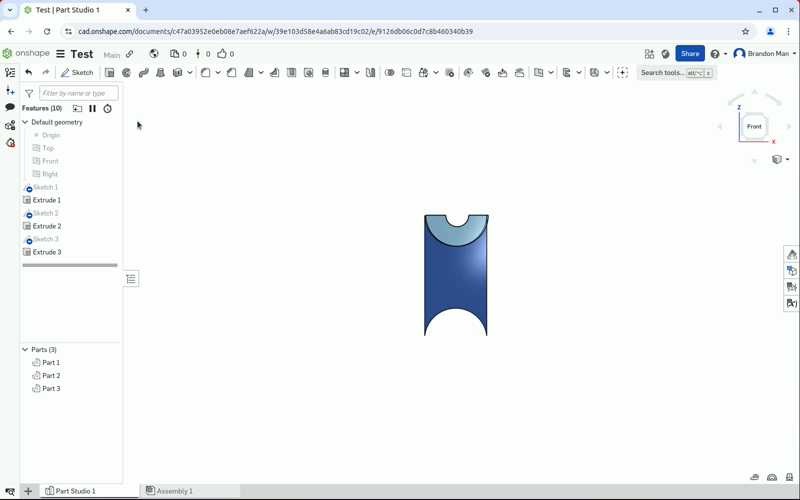
mouse_move(73, 189)
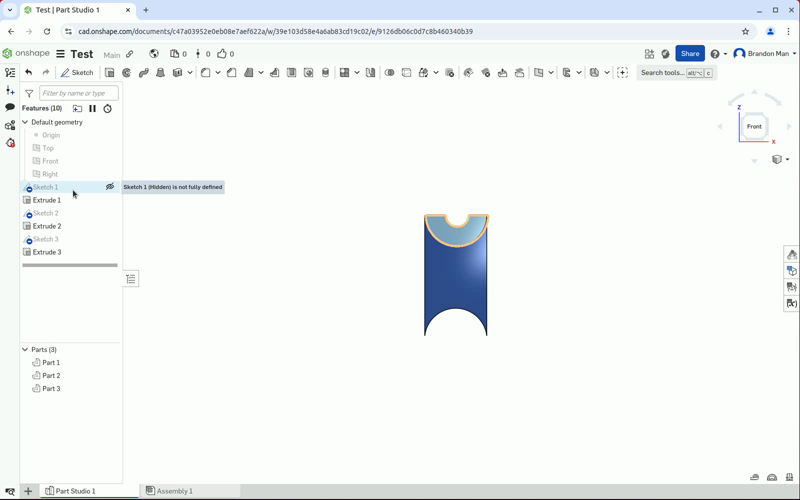
click(73, 189)
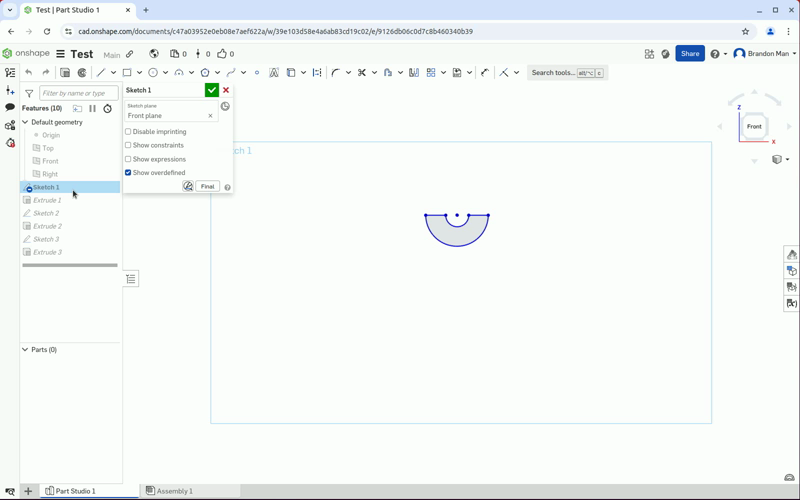
mouse_move(229, 92)
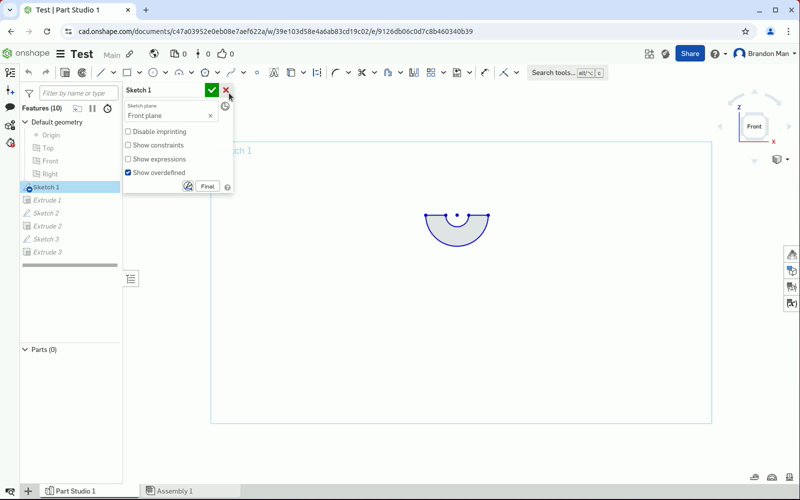
click(229, 92)
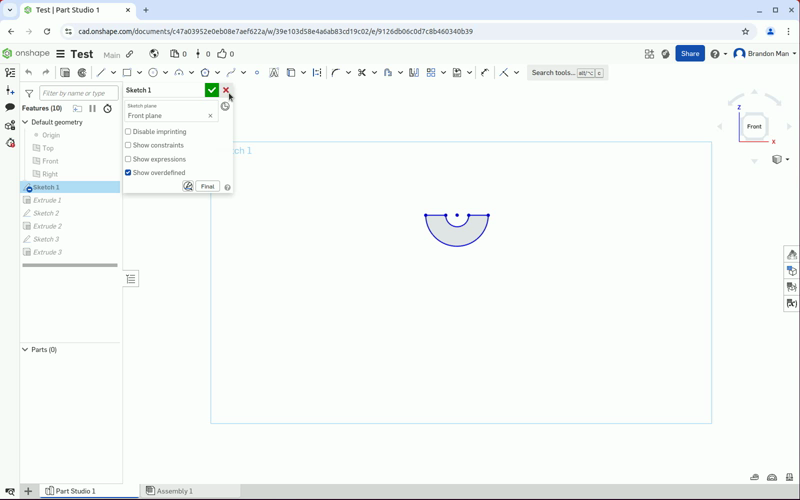
key(shift+s)
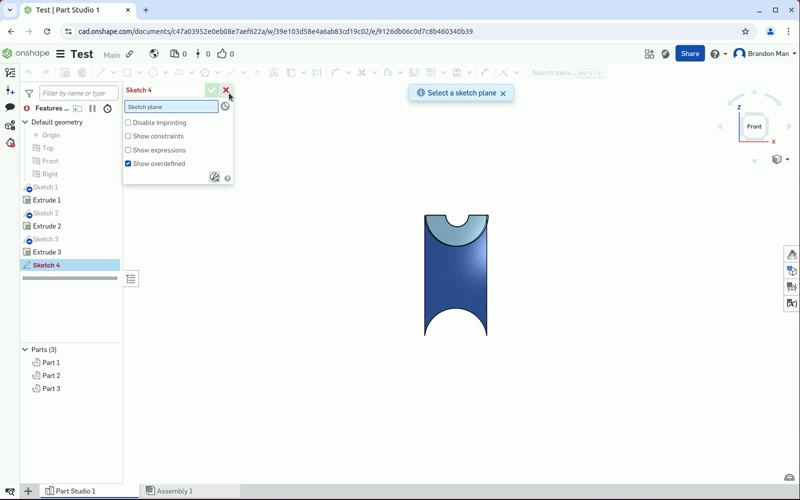
mouse_move(73, 163)
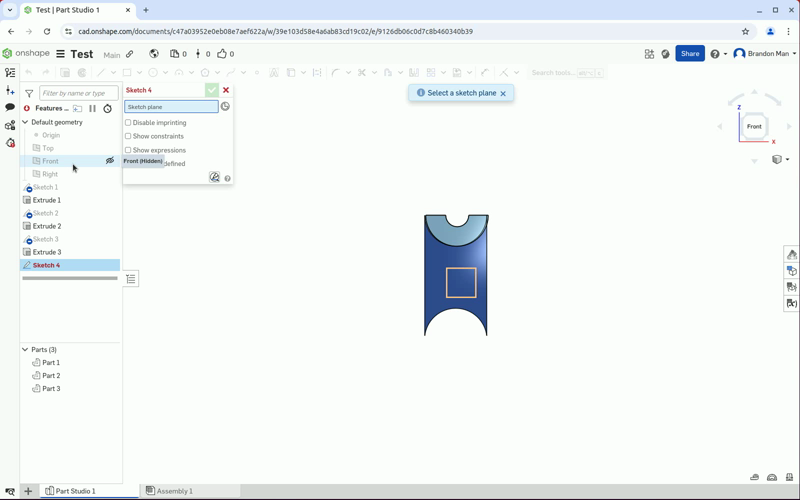
click(73, 163)
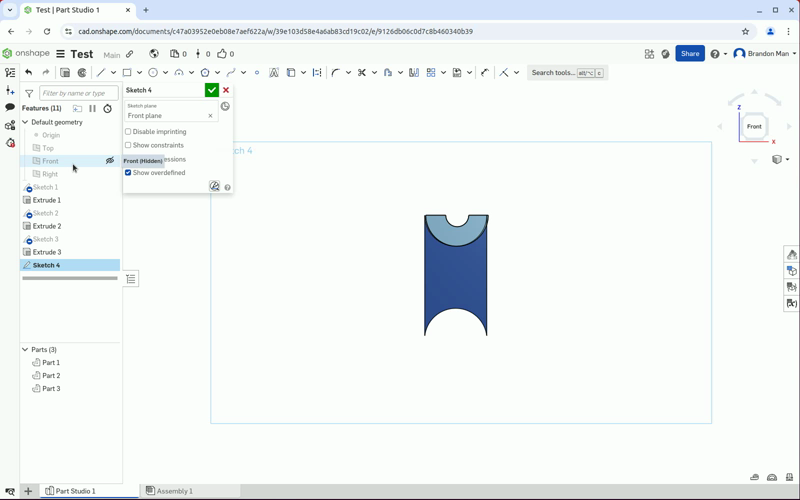
mouse_move(73, 352)
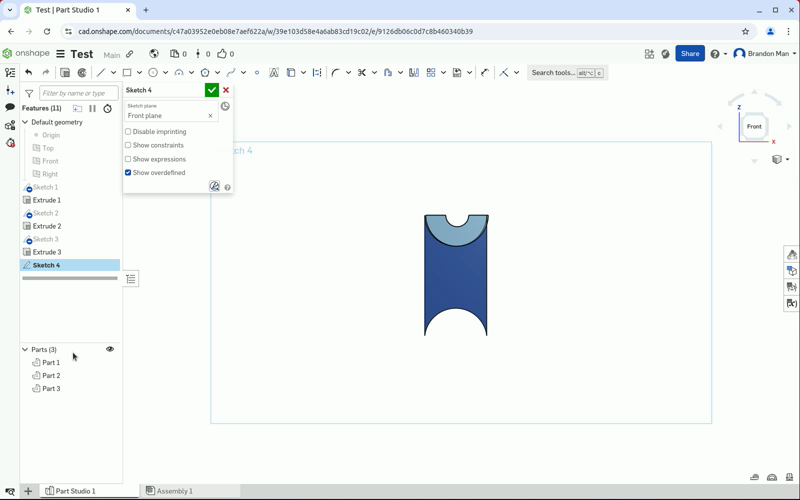
key(y)
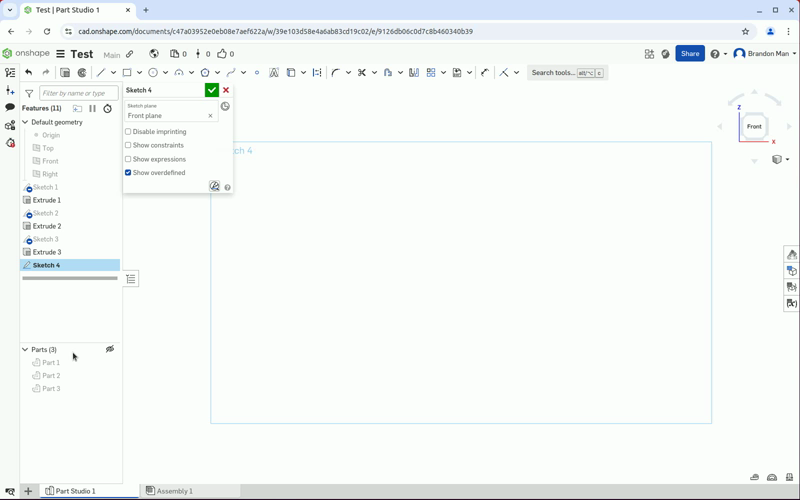
key(l)
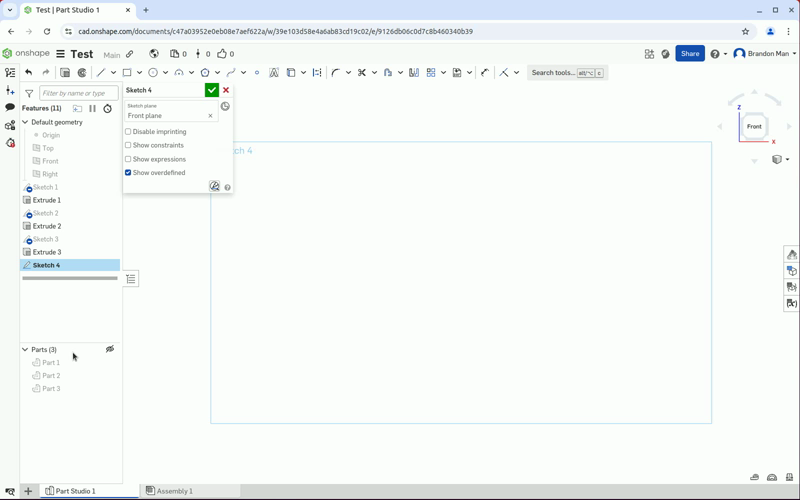
key_down(shift)
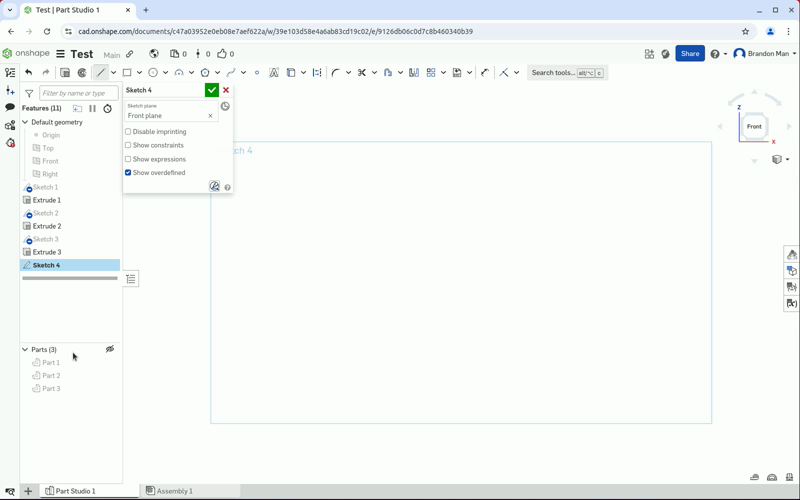
mouse_move(424, 339)
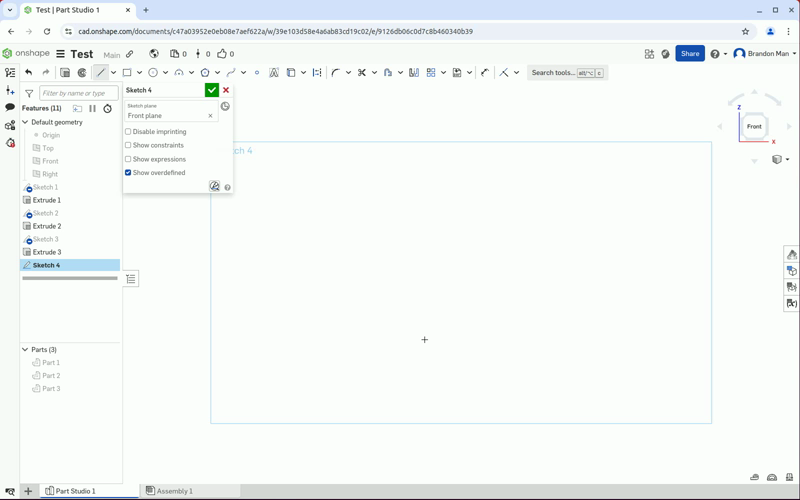
click(424, 339)
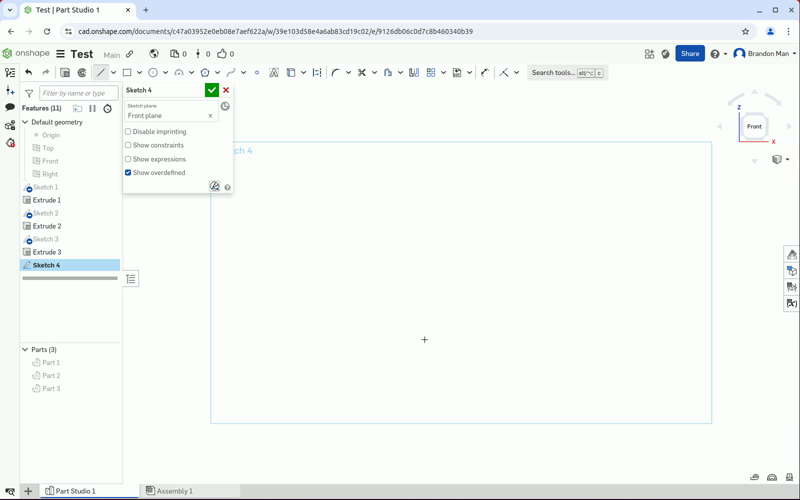
key_up(shift)
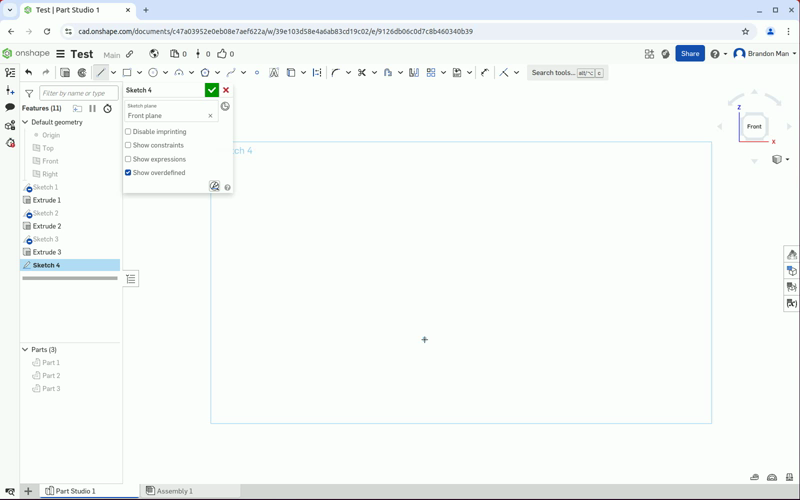
key_down(shift)
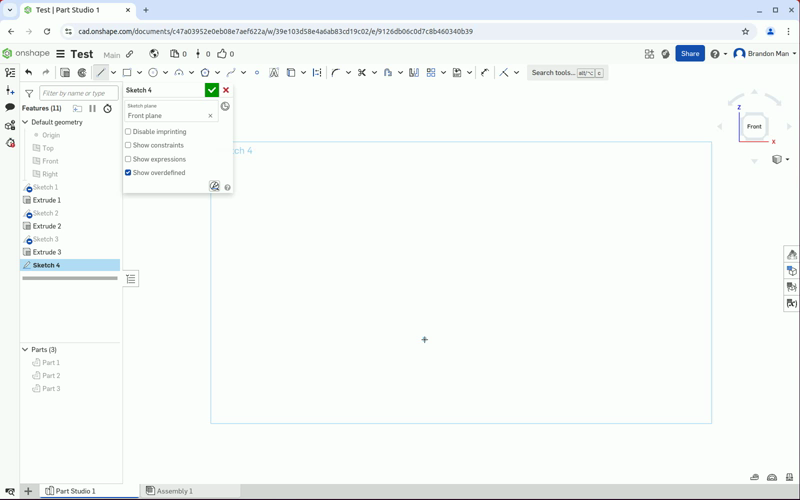
mouse_move(454, 339)
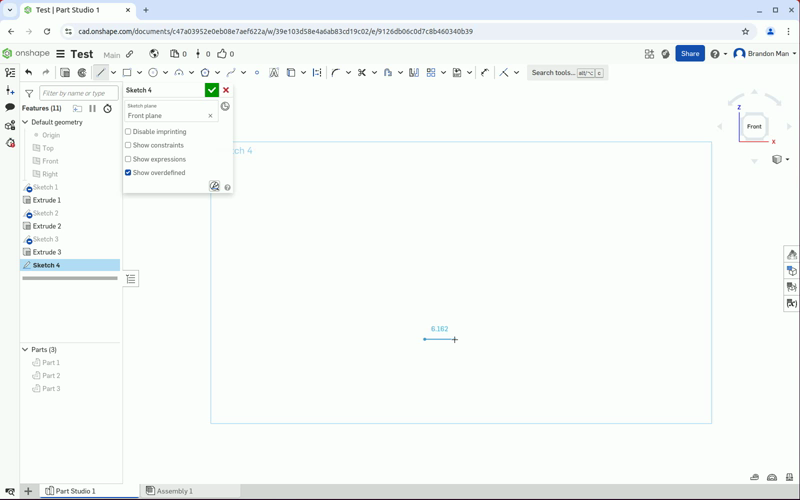
mouse_move(444, 339)
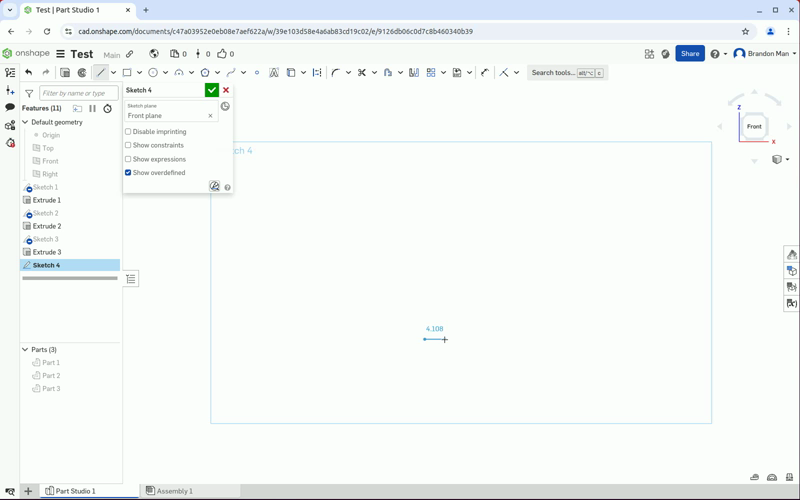
click(444, 339)
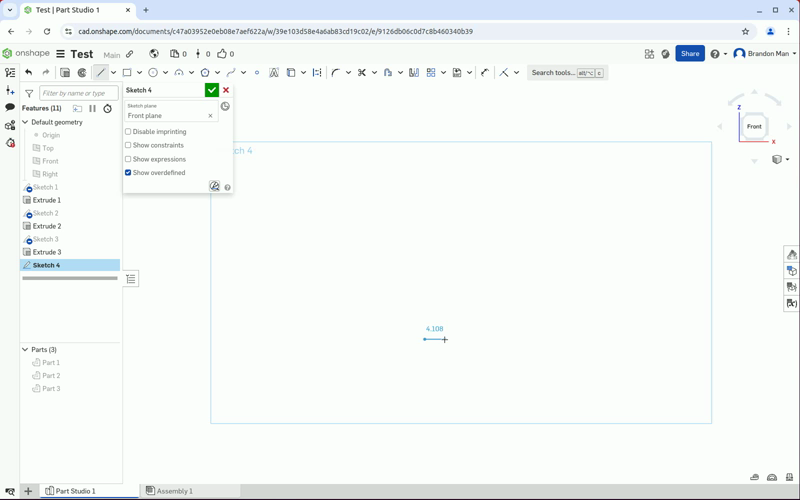
key_up(shift)
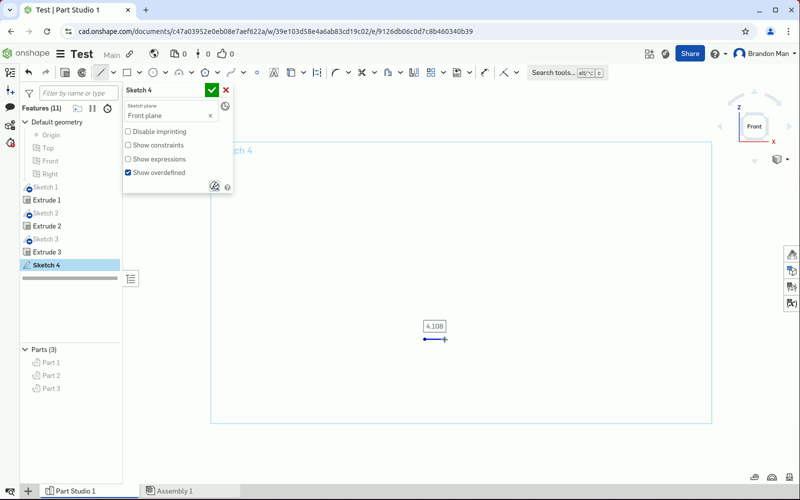
key(esc)
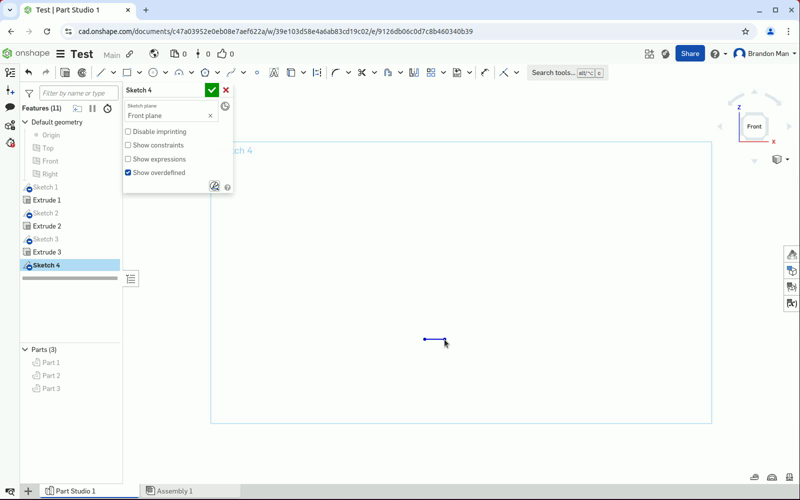
key(a)
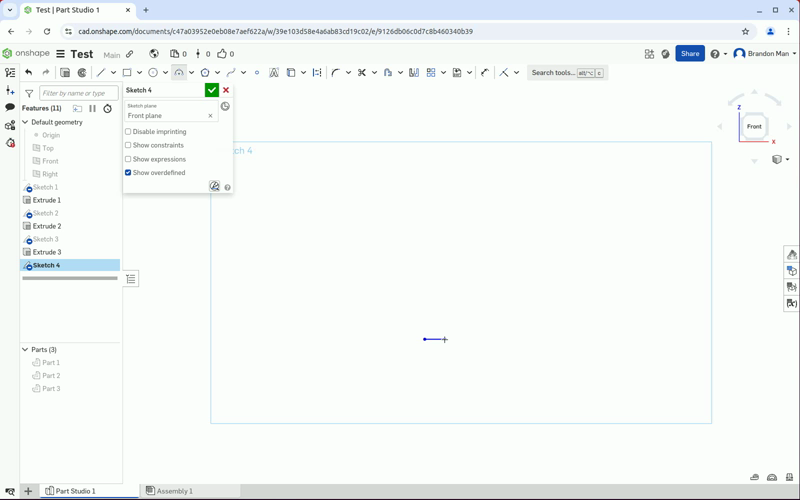
mouse_move(444, 339)
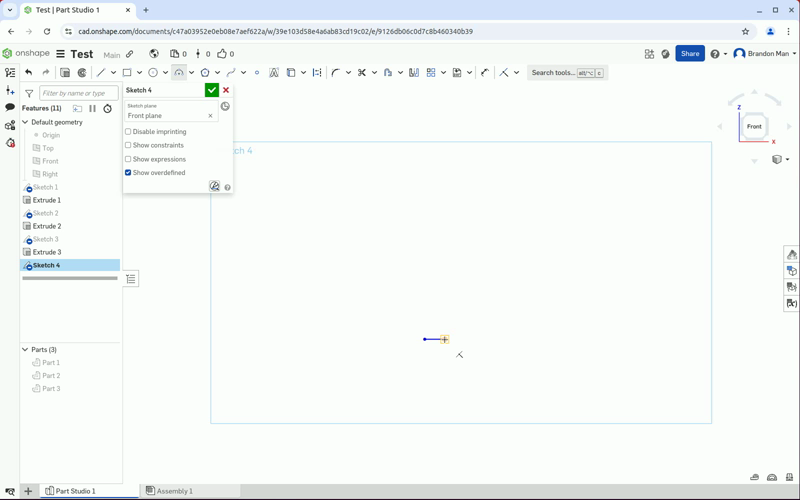
click(444, 339)
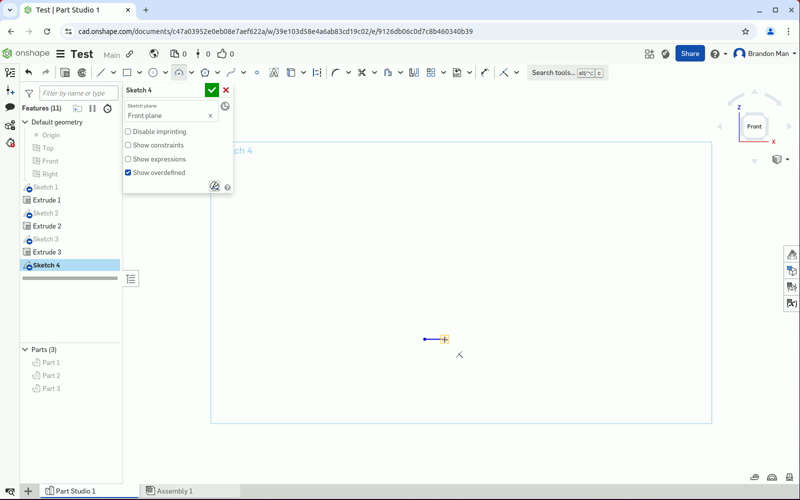
key_down(shift)
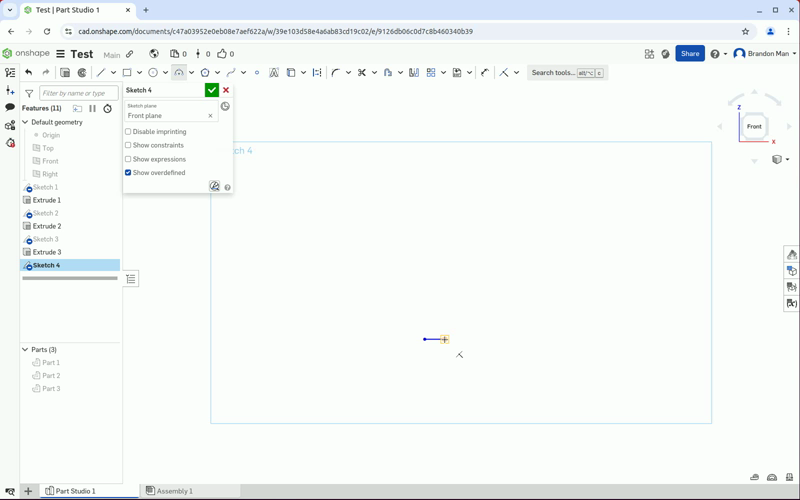
mouse_move(466, 339)
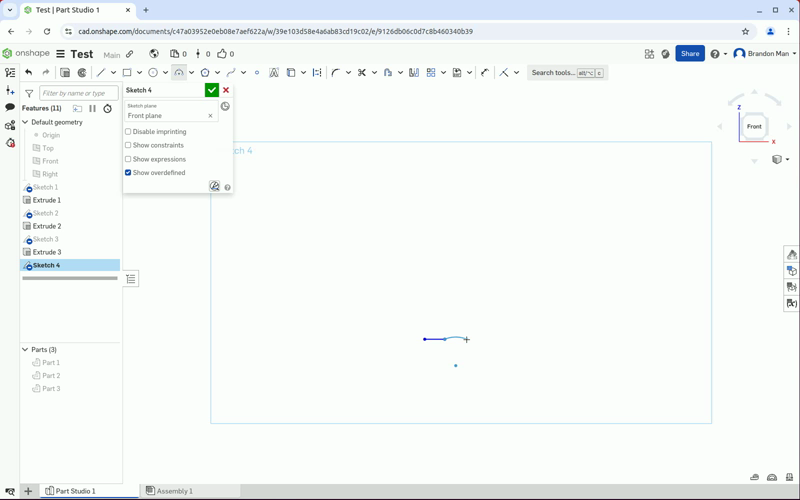
click(466, 339)
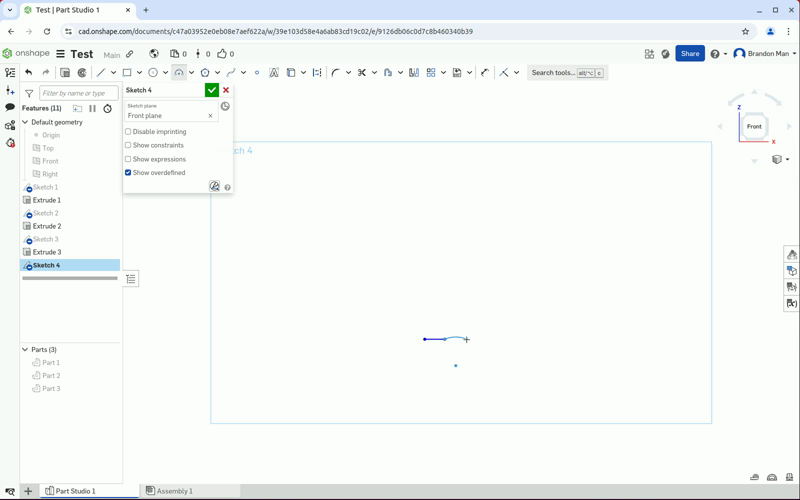
mouse_move(455, 350)
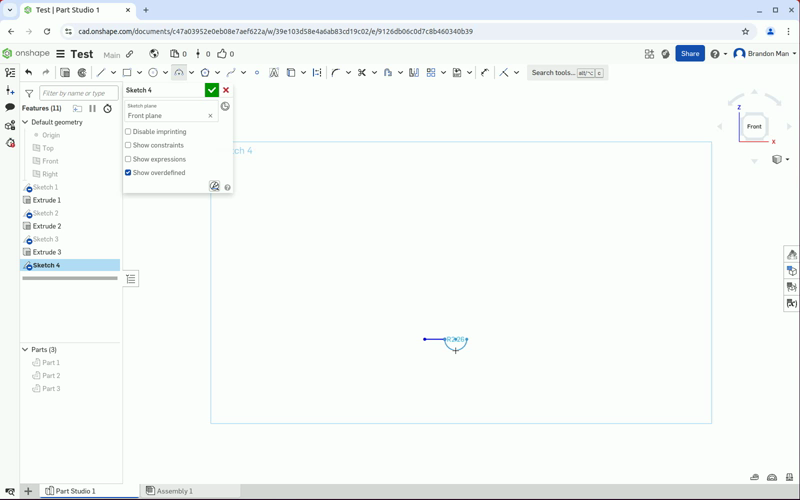
click(455, 350)
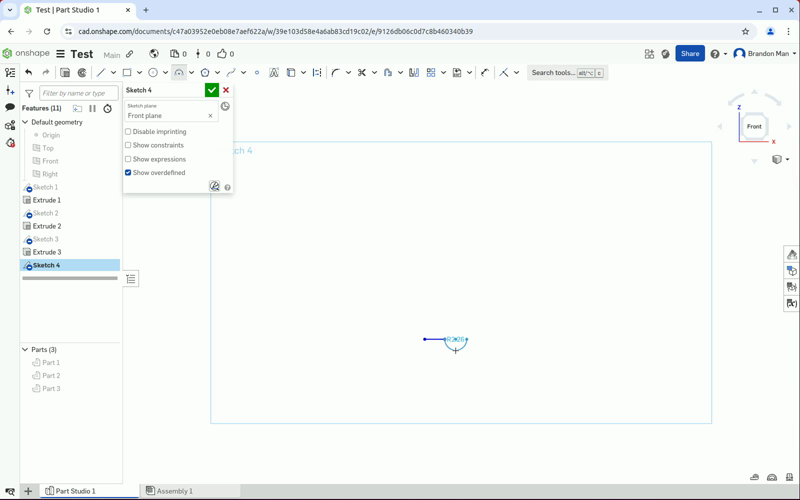
key_up(shift)
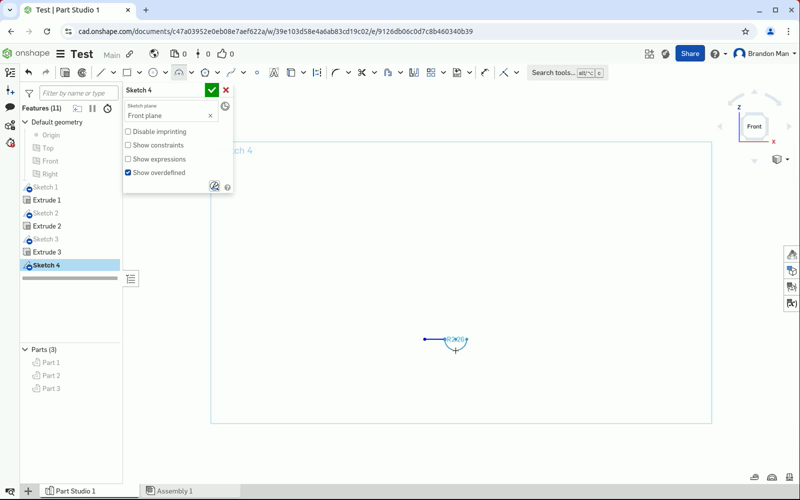
key(esc)
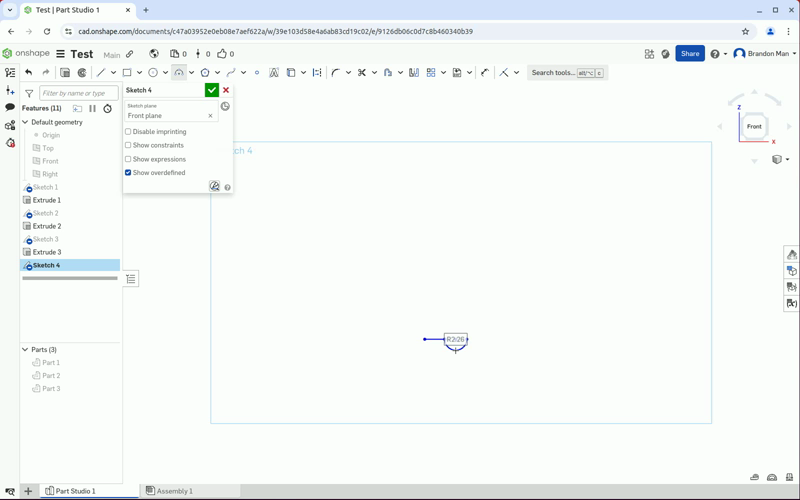
key(l)
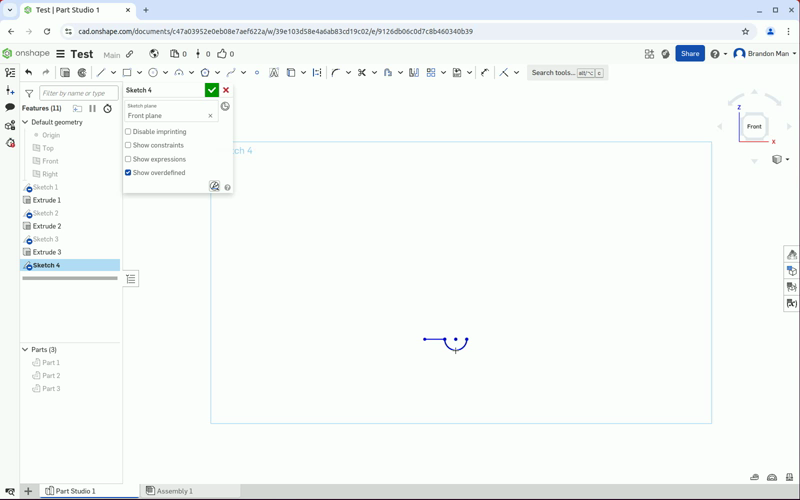
mouse_move(466, 339)
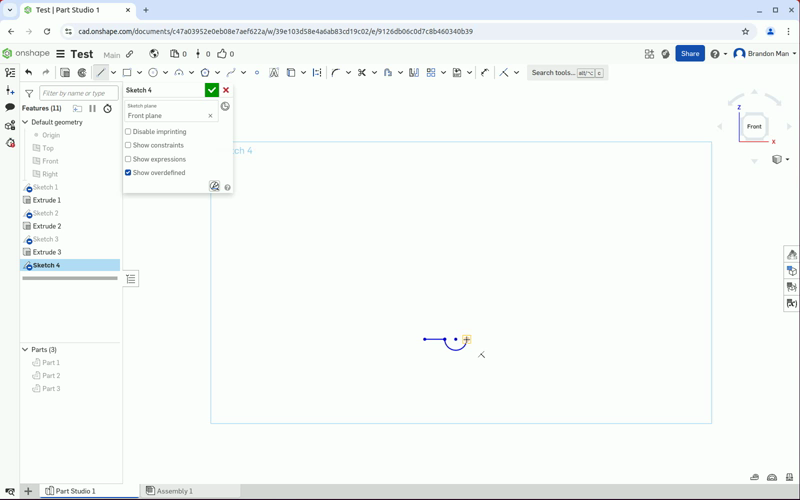
click(466, 339)
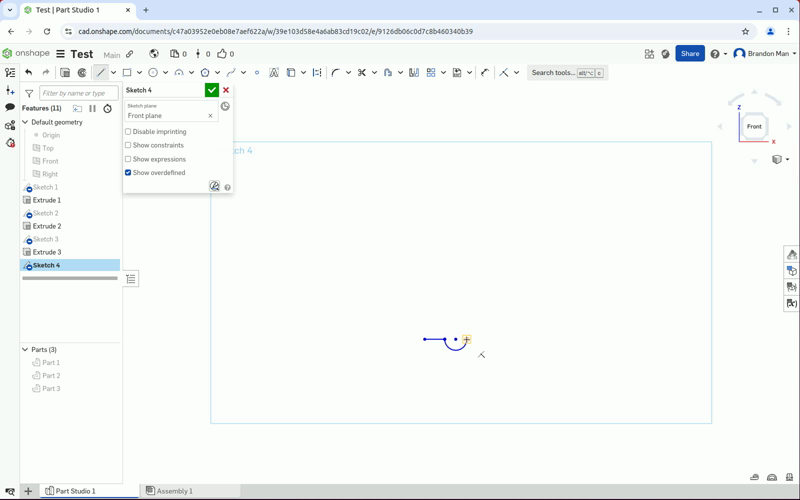
key_down(shift)
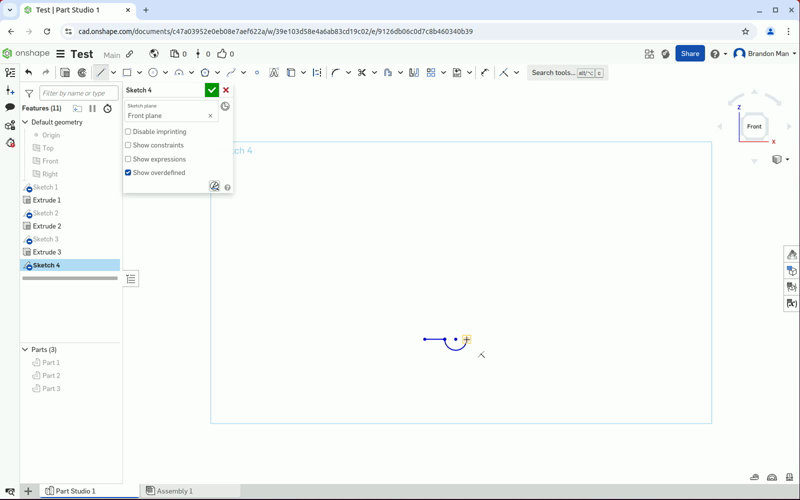
mouse_move(496, 339)
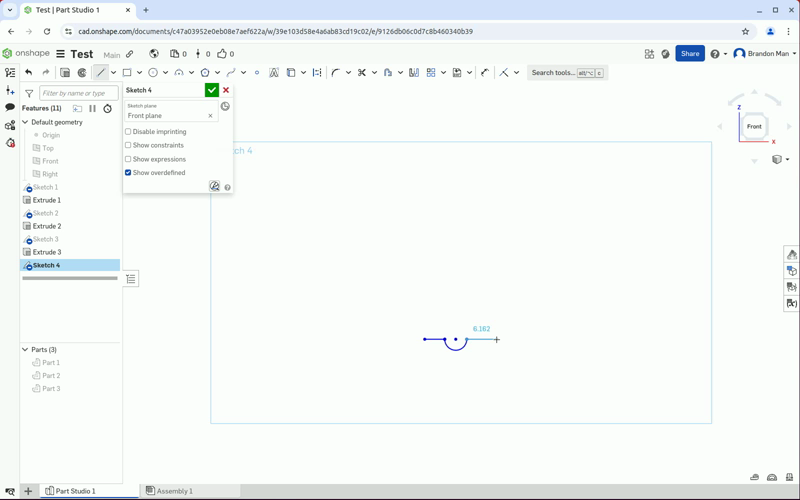
mouse_move(487, 339)
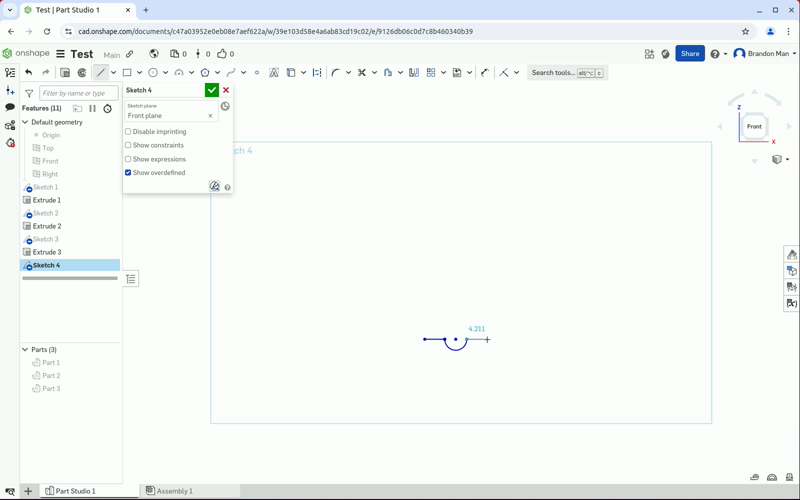
click(487, 339)
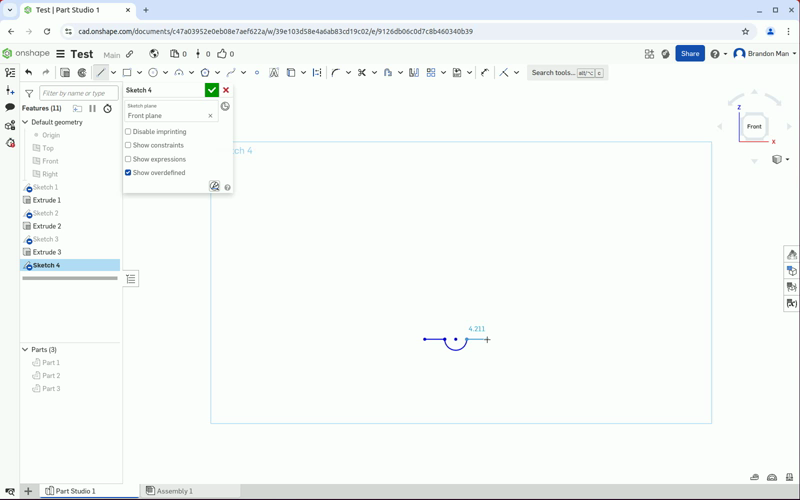
key_up(shift)
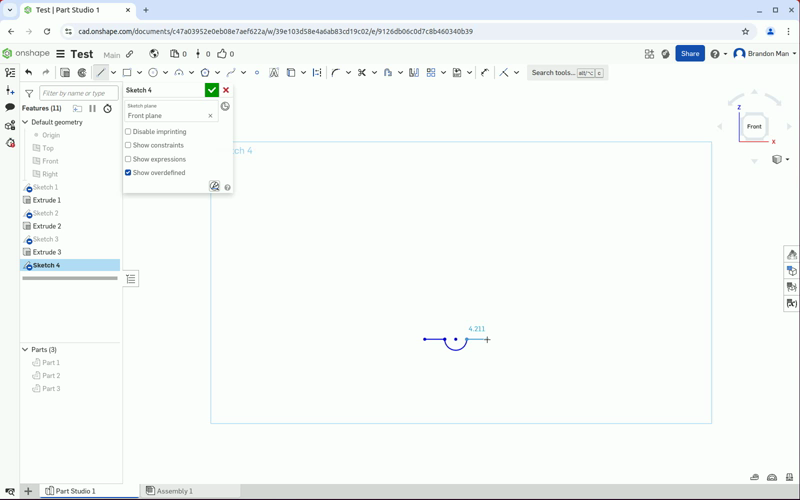
key_down(shift)
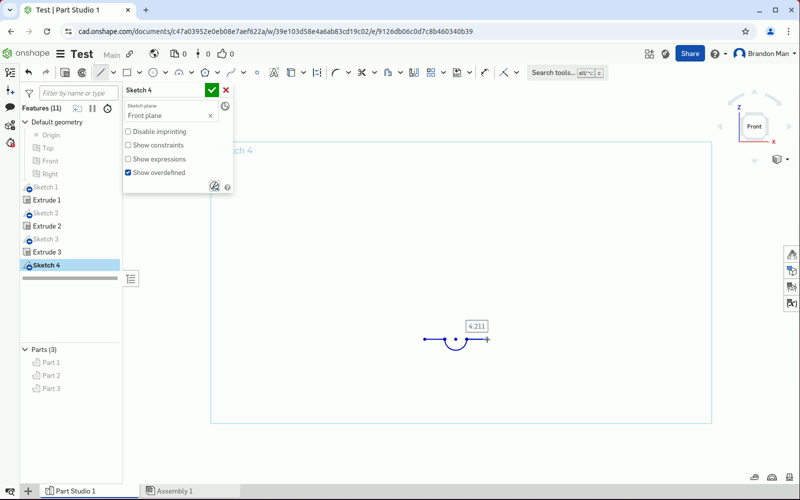
mouse_move(517, 339)
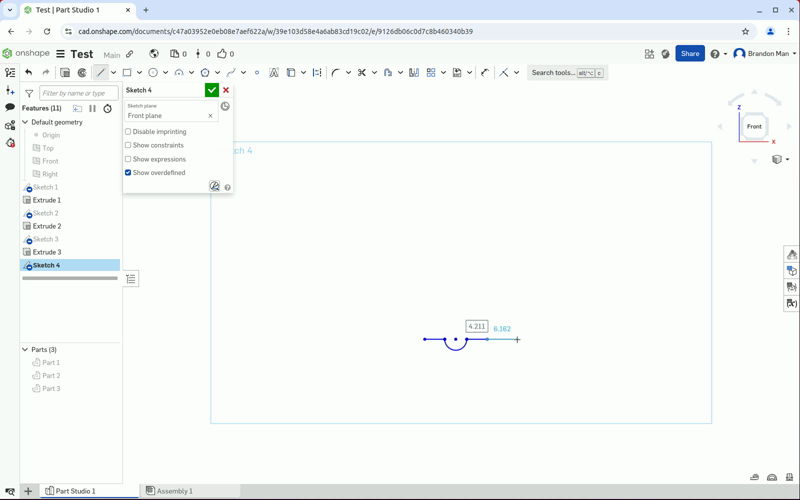
mouse_move(487, 335)
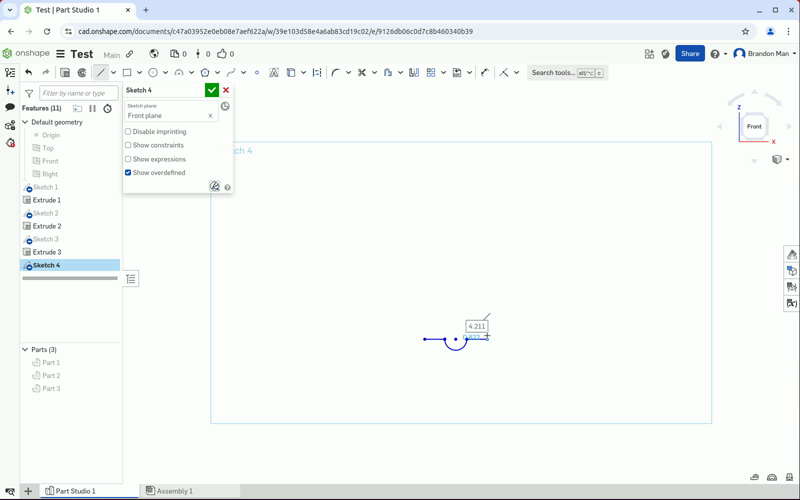
scroll(6)
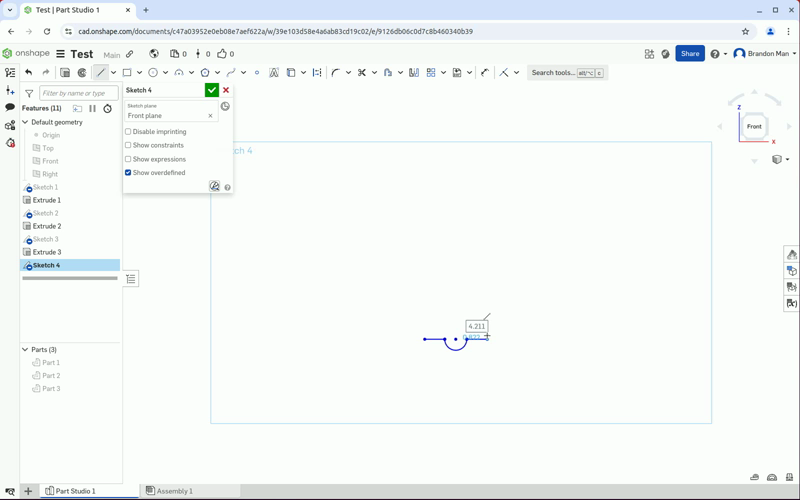
scroll(6)
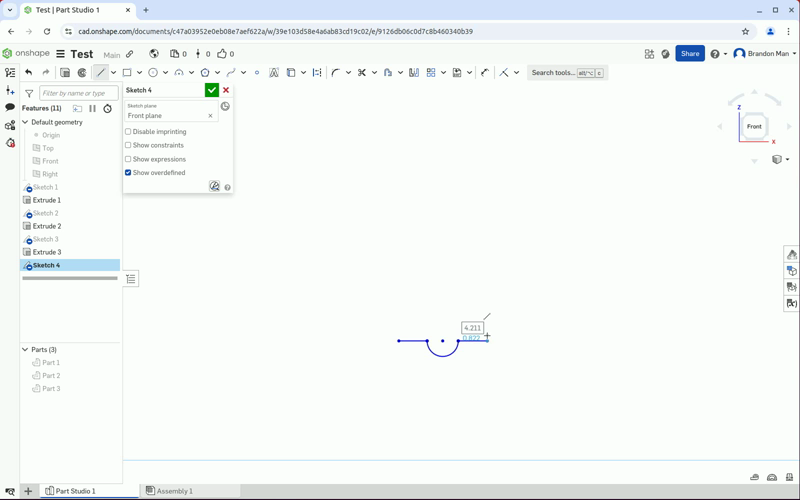
scroll(6)
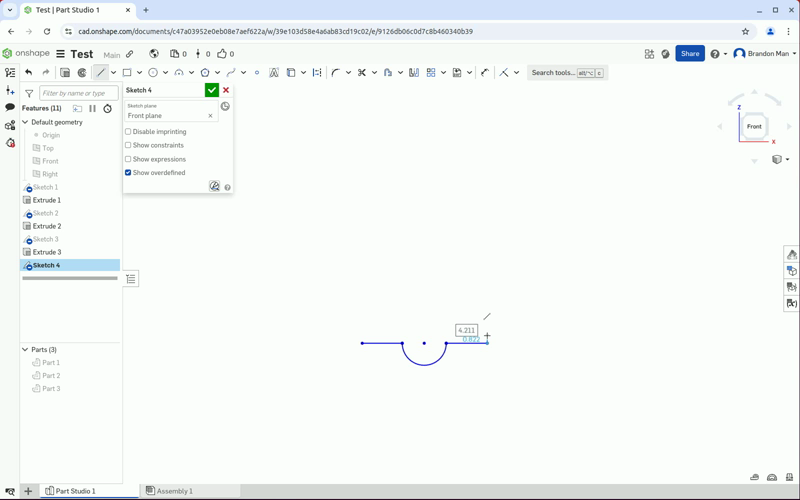
scroll(6)
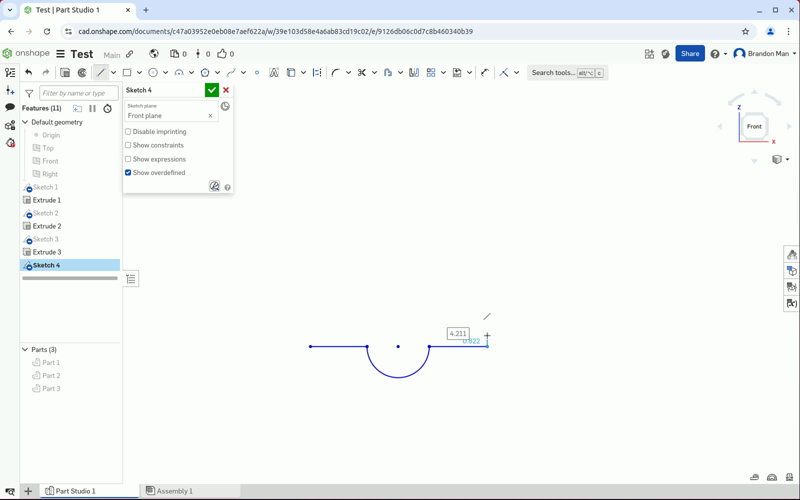
scroll(6)
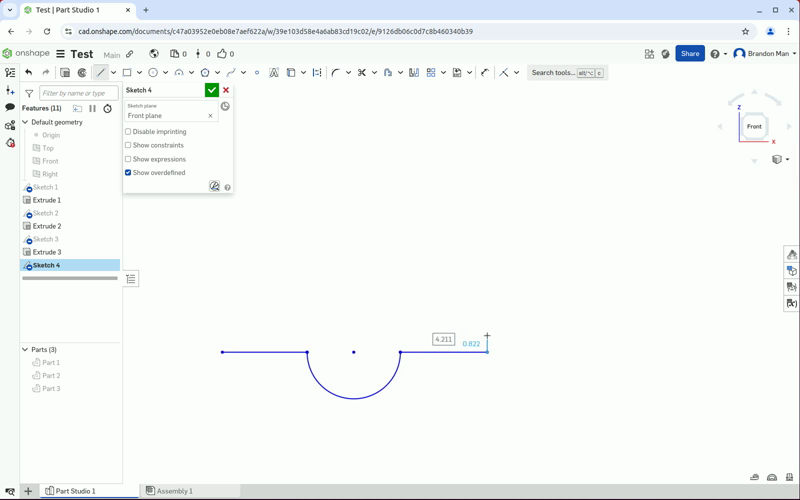
scroll(6)
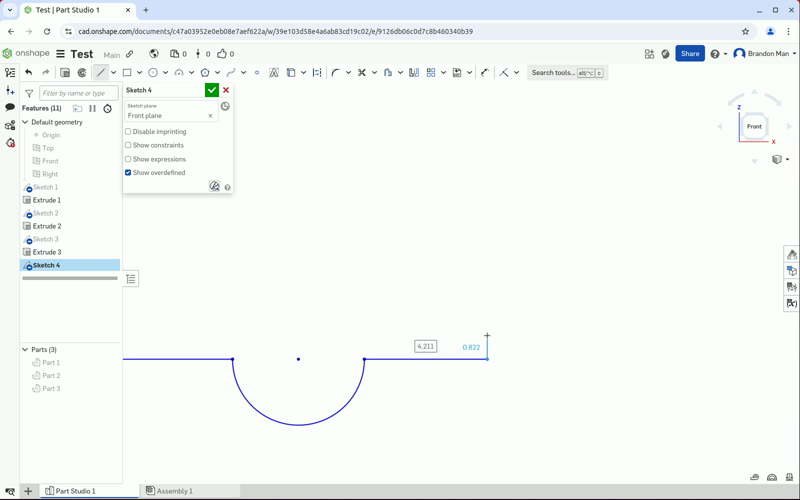
scroll(6)
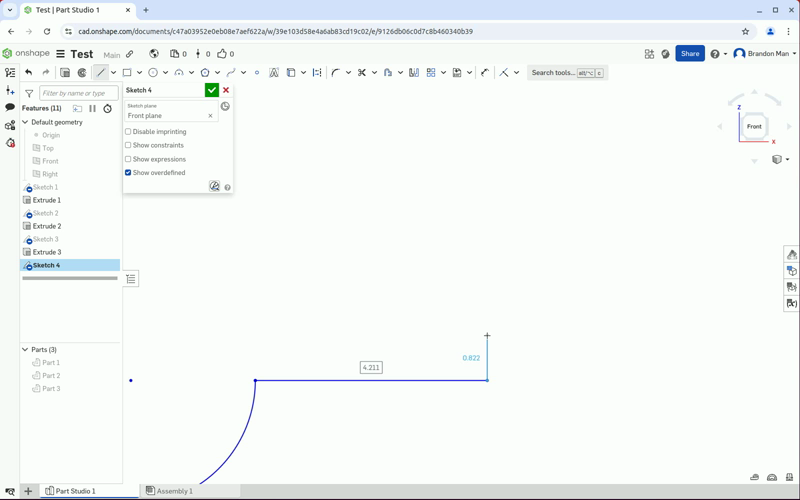
click(487, 335)
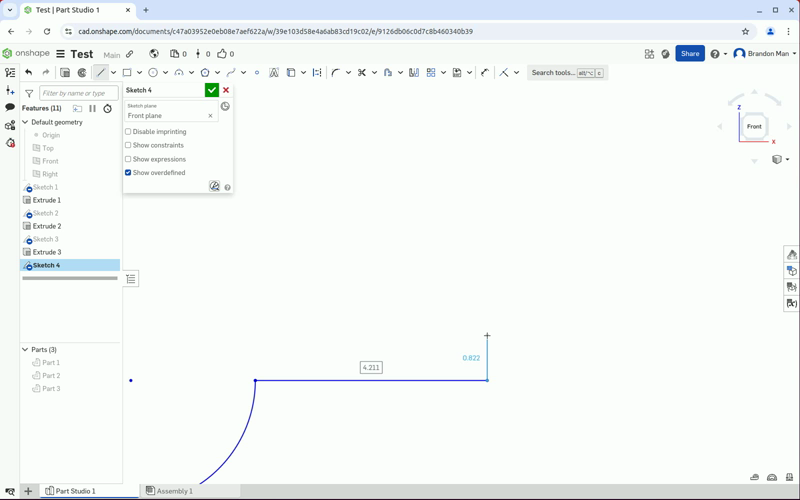
scroll(-6)
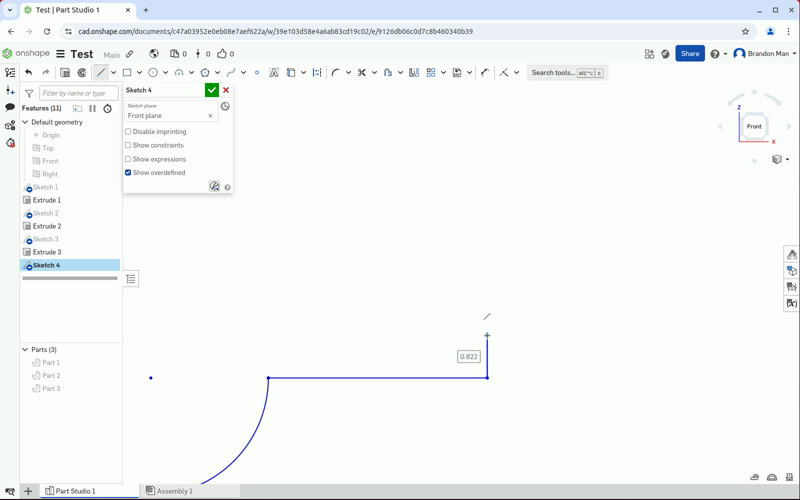
scroll(-6)
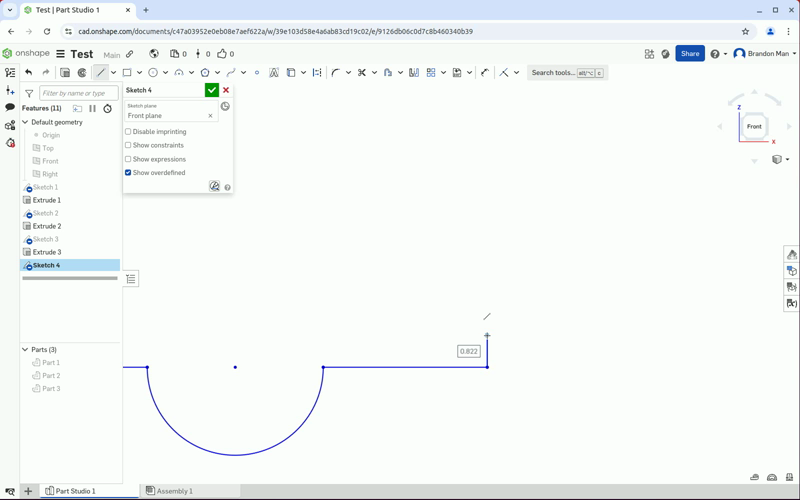
scroll(-6)
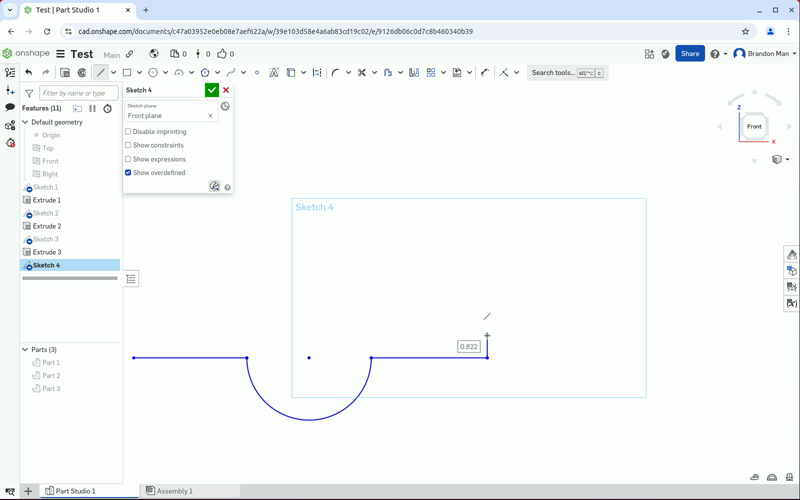
scroll(-6)
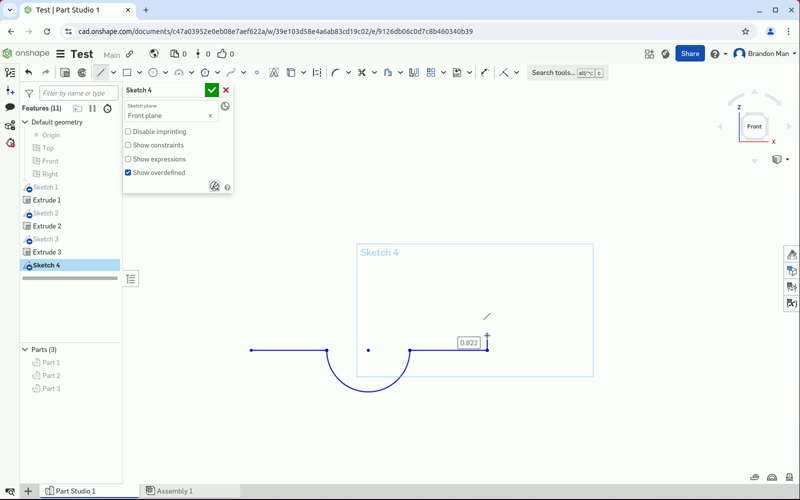
scroll(-6)
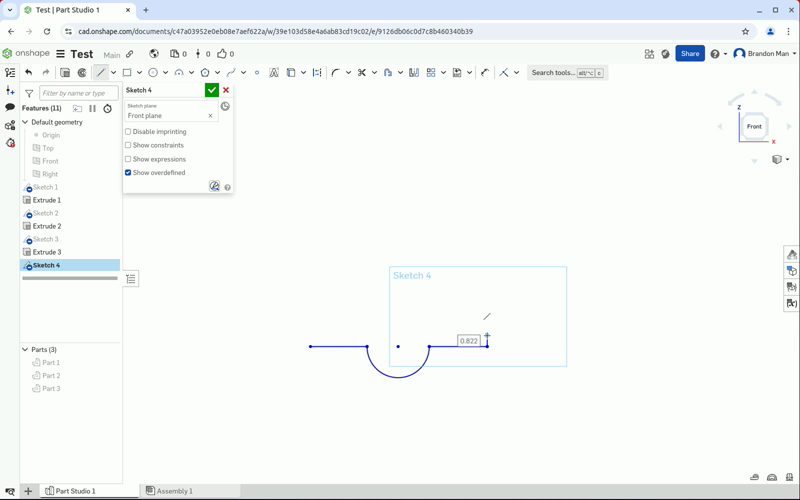
scroll(-6)
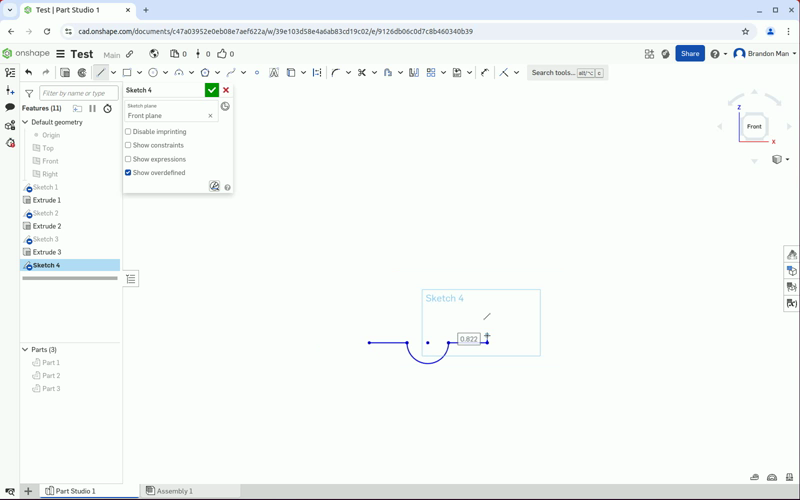
scroll(-6)
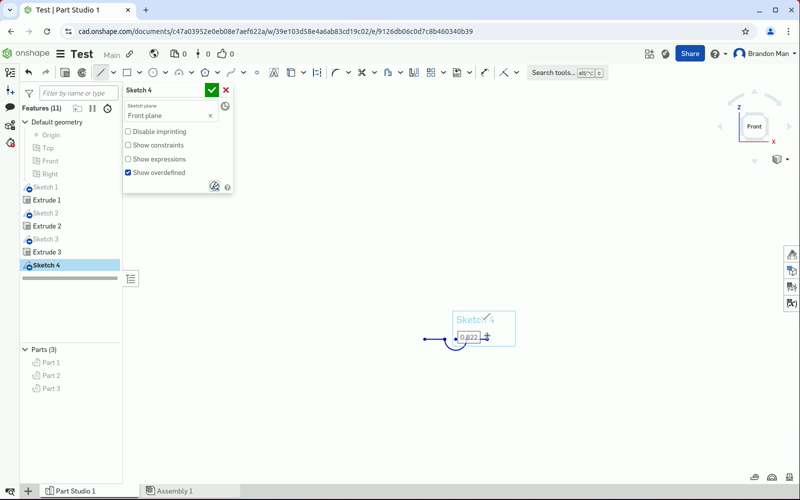
key_up(shift)
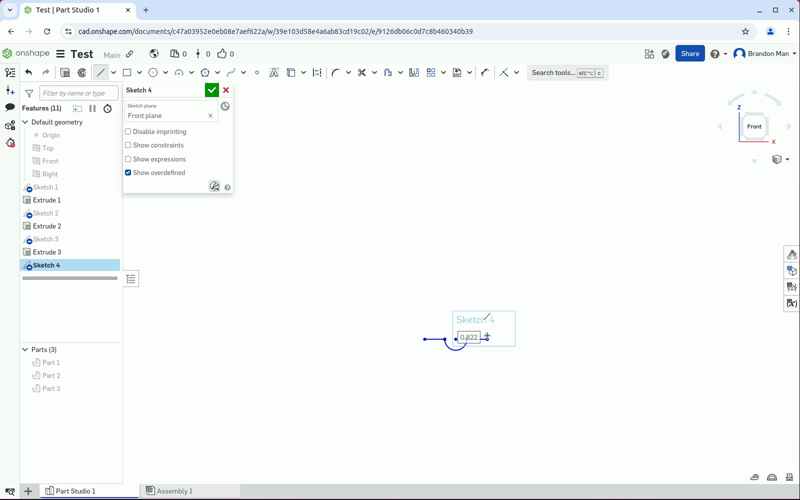
key(esc)
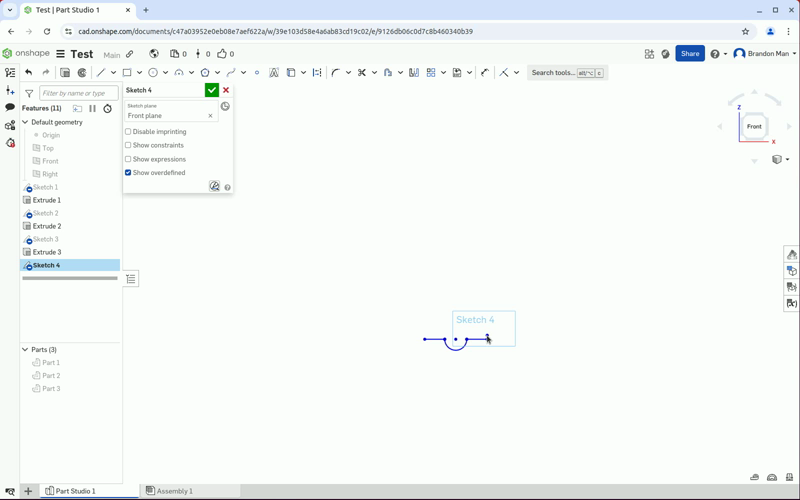
key(a)
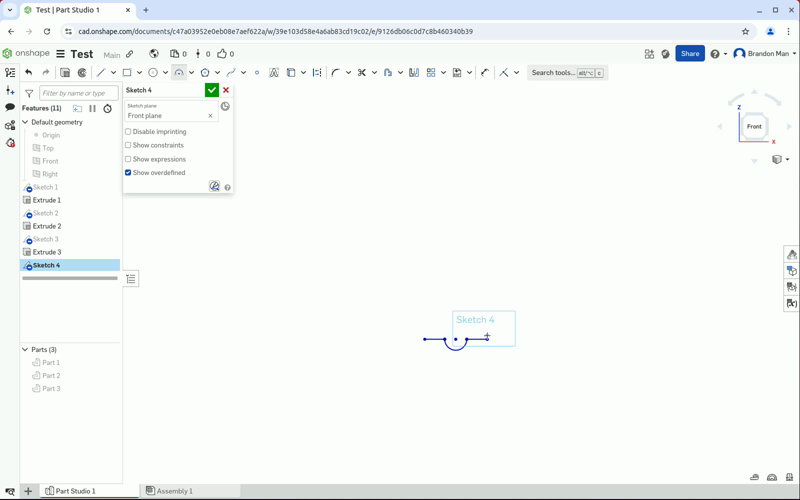
mouse_move(487, 335)
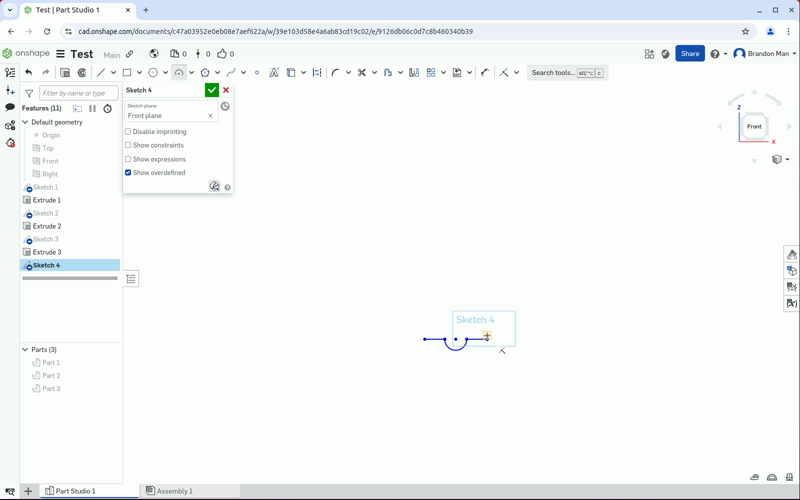
scroll(6)
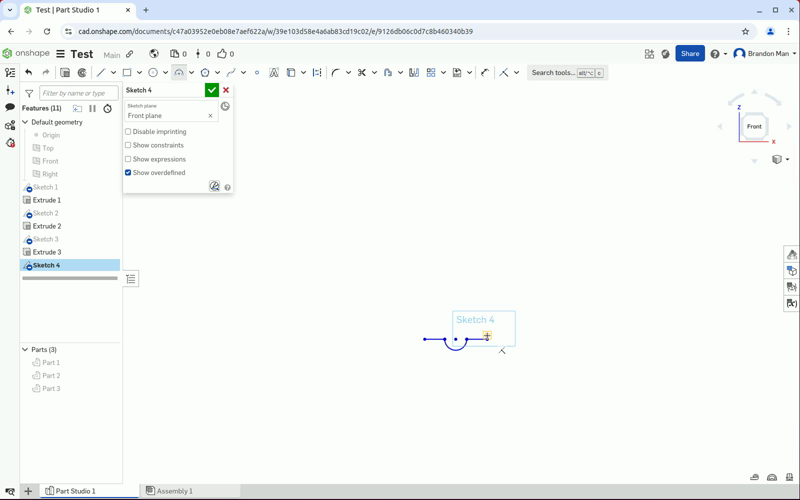
scroll(6)
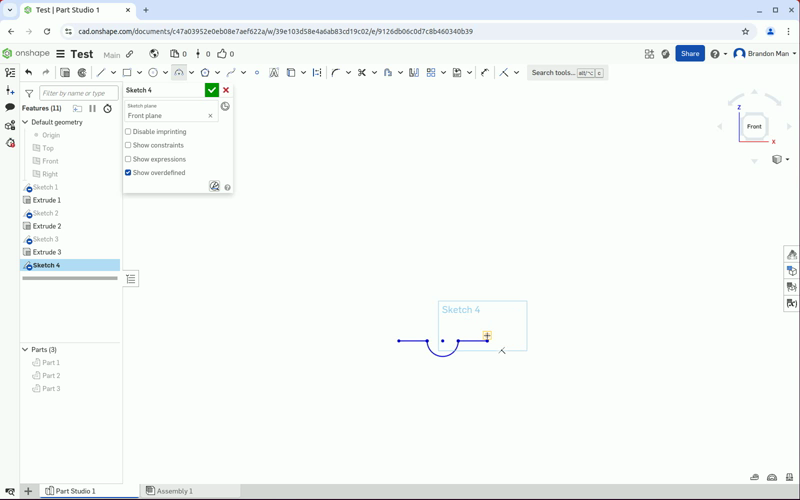
scroll(6)
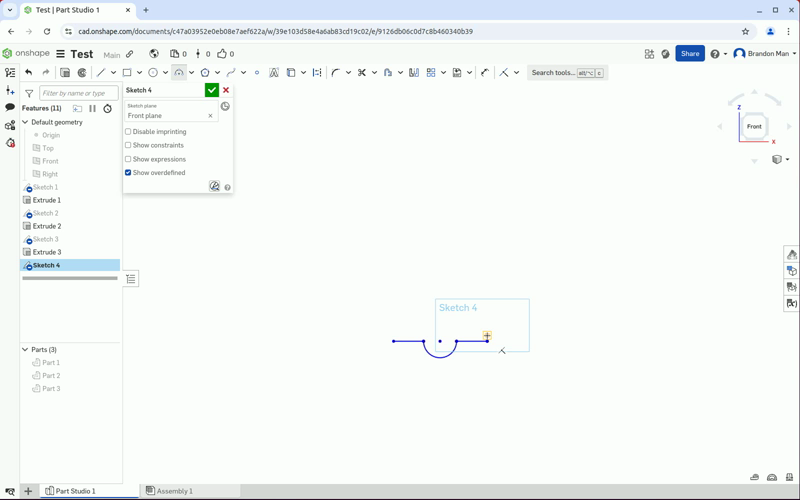
scroll(6)
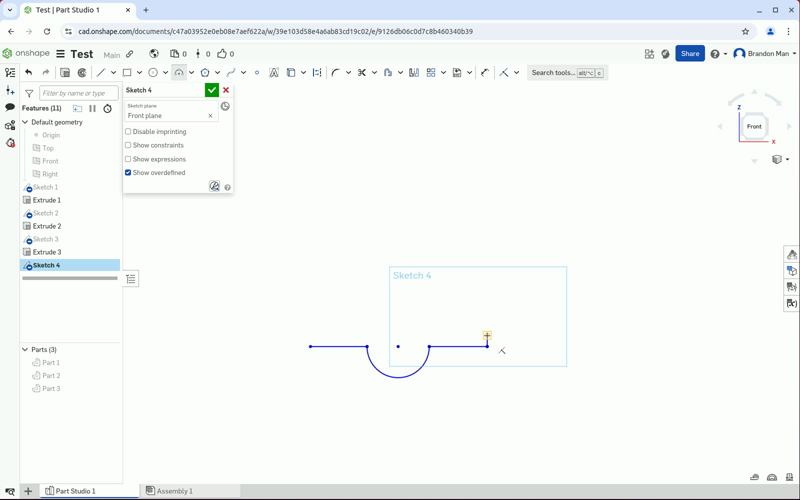
scroll(6)
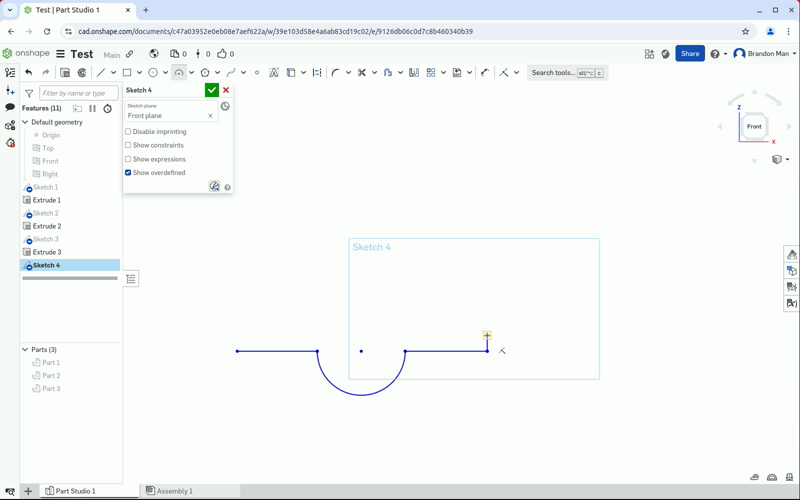
scroll(6)
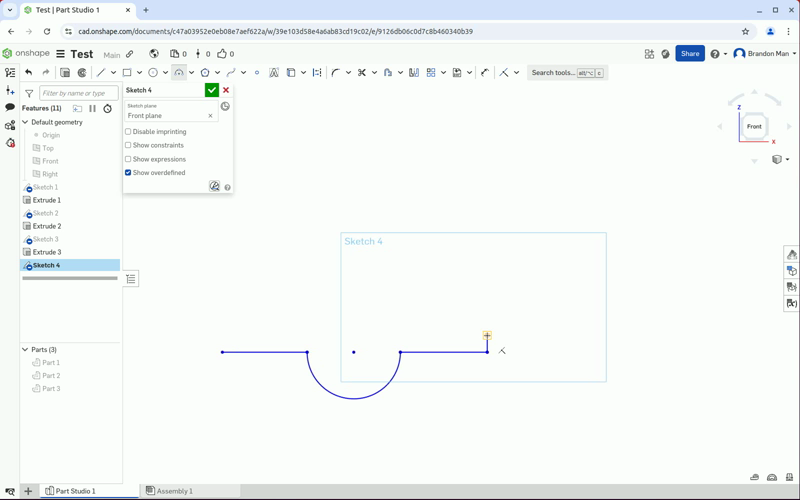
scroll(6)
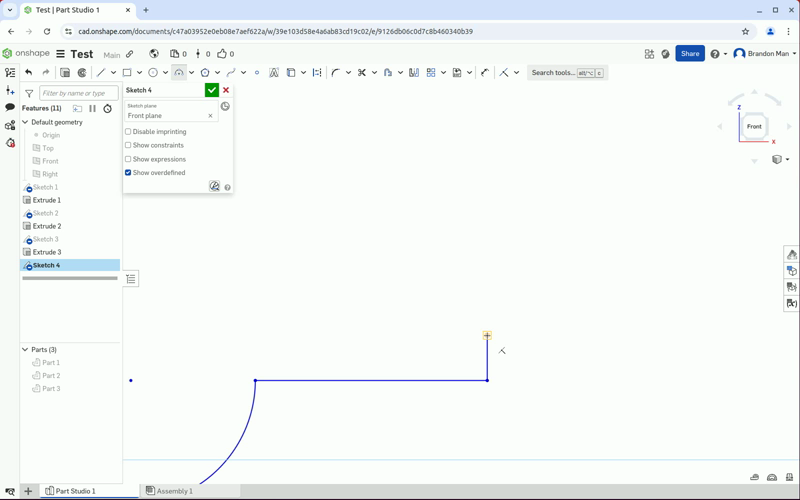
click(487, 335)
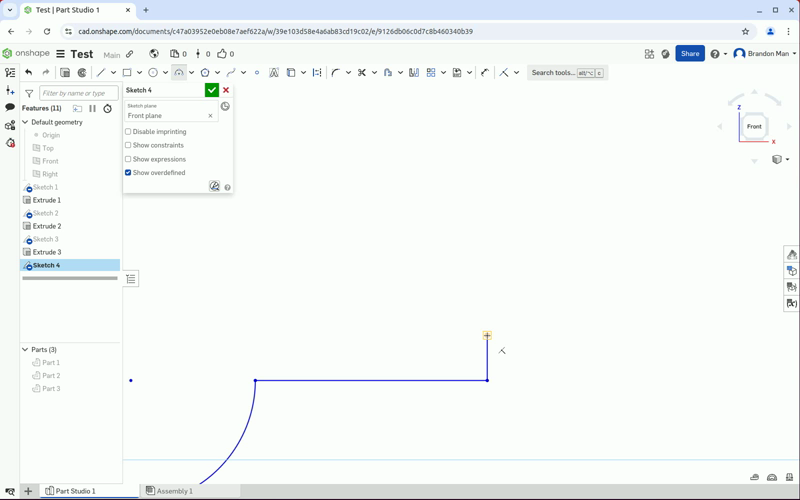
scroll(-6)
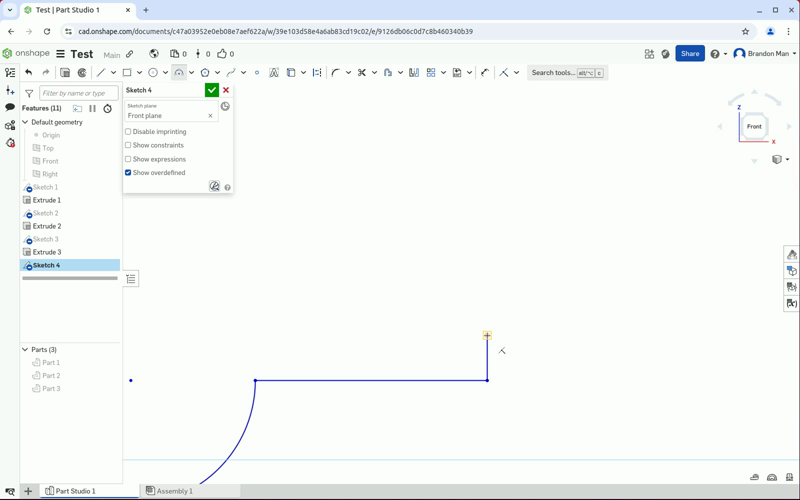
scroll(-6)
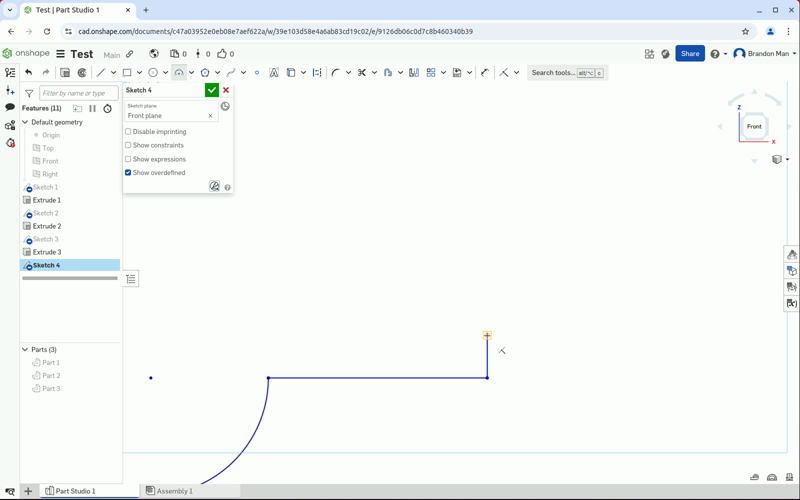
scroll(-6)
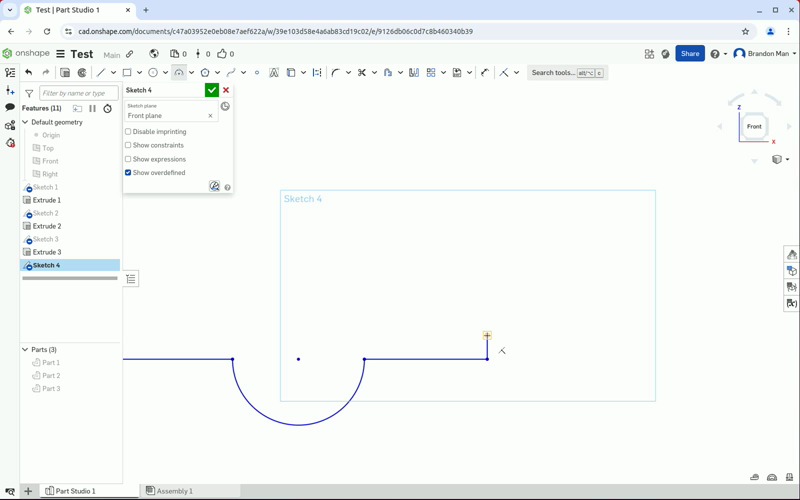
scroll(-6)
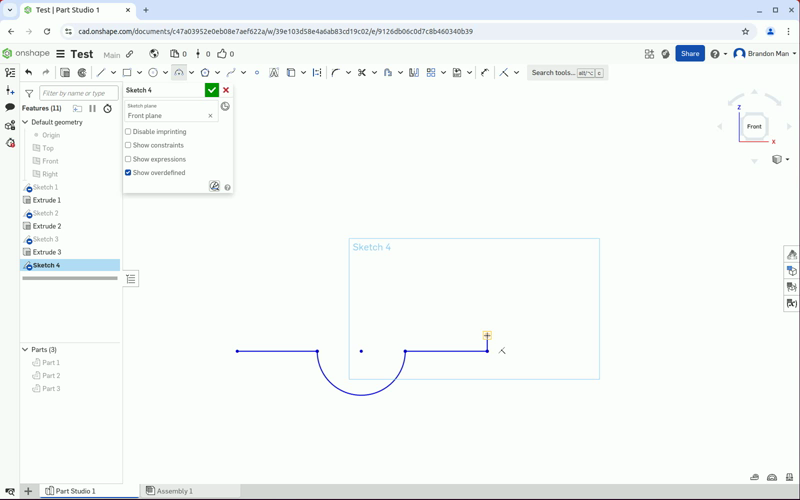
scroll(-6)
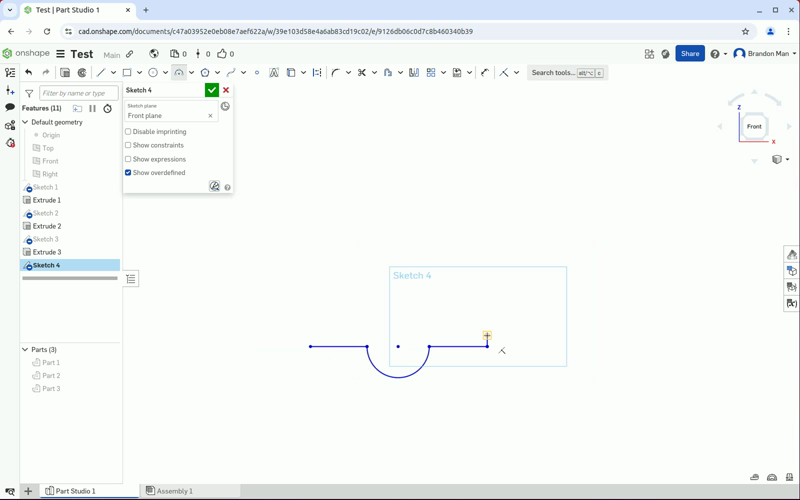
scroll(-6)
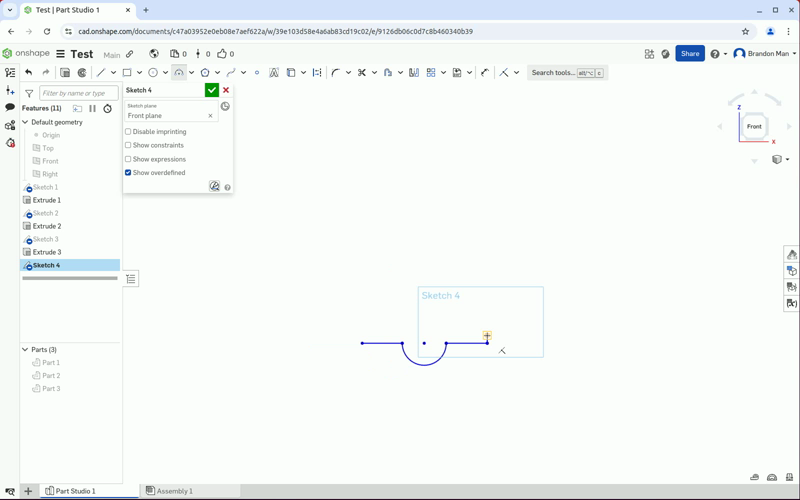
scroll(-6)
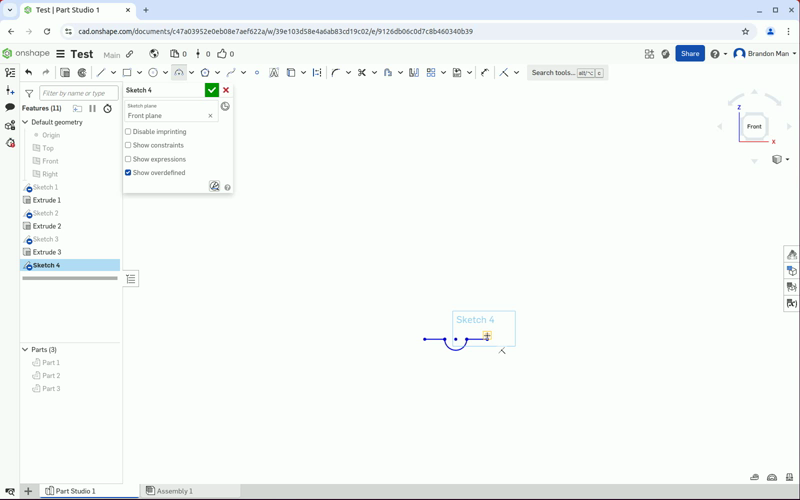
key_down(shift)
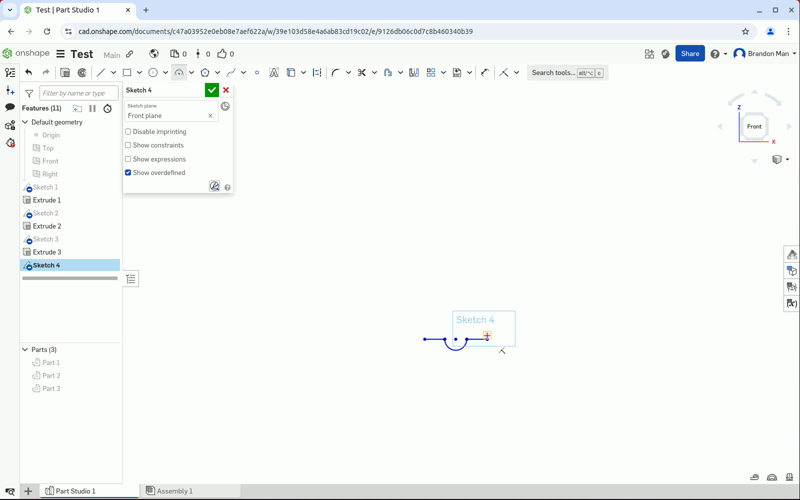
mouse_move(424, 335)
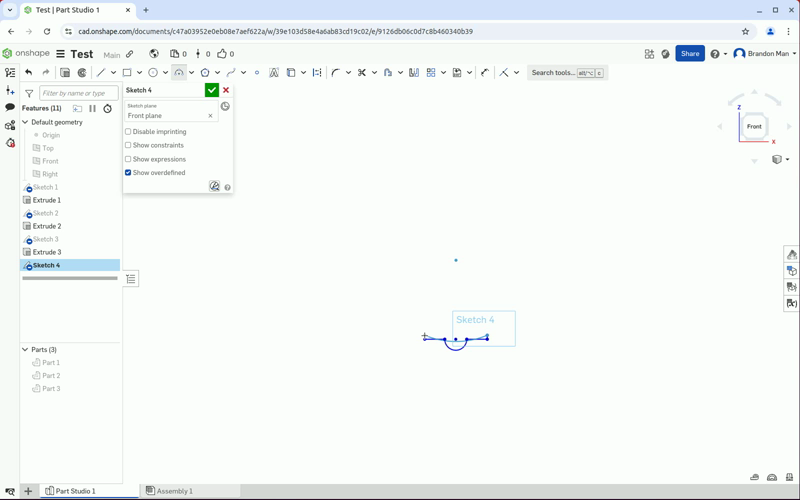
scroll(6)
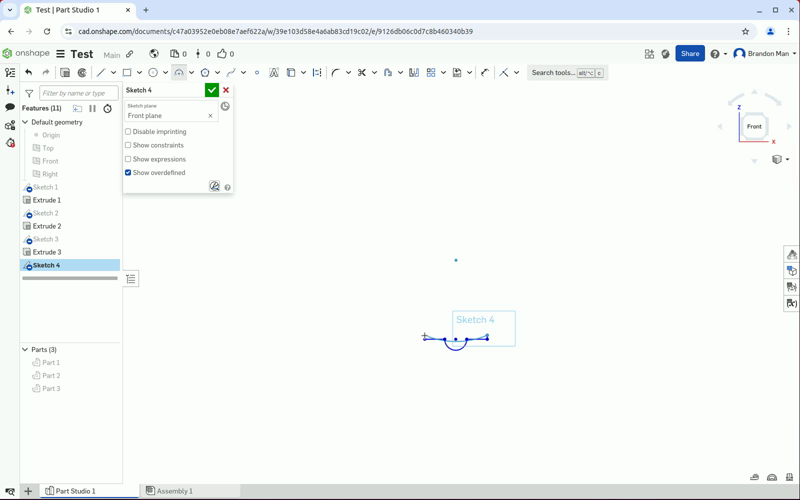
scroll(6)
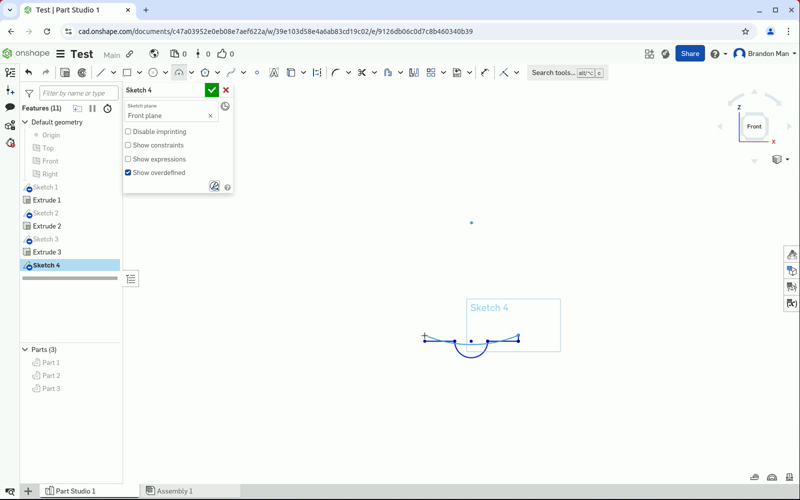
scroll(6)
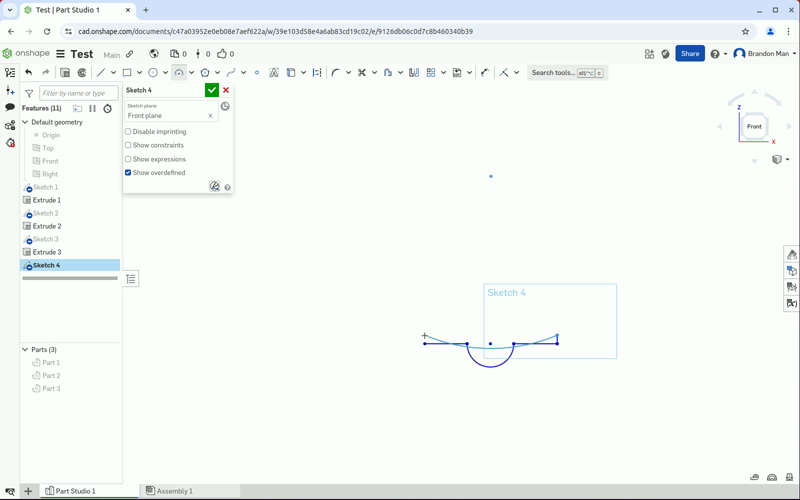
scroll(6)
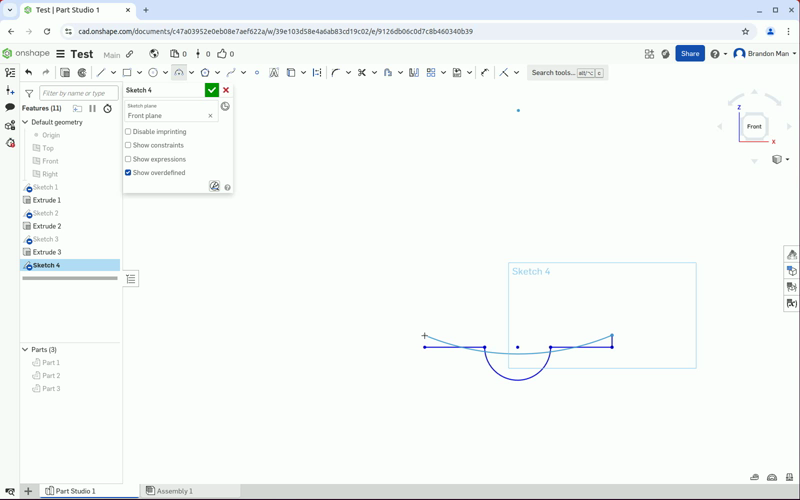
scroll(6)
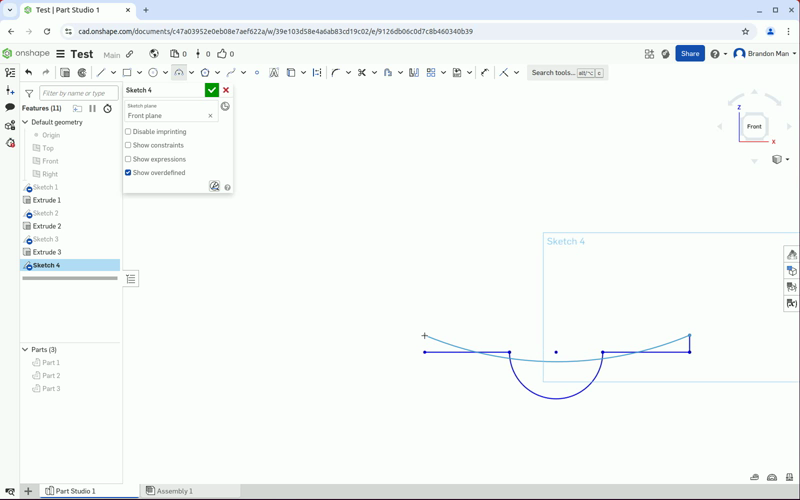
scroll(6)
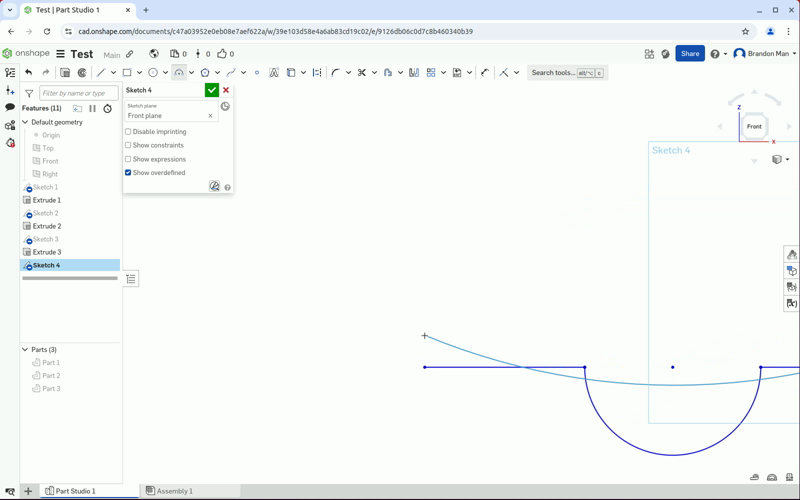
scroll(6)
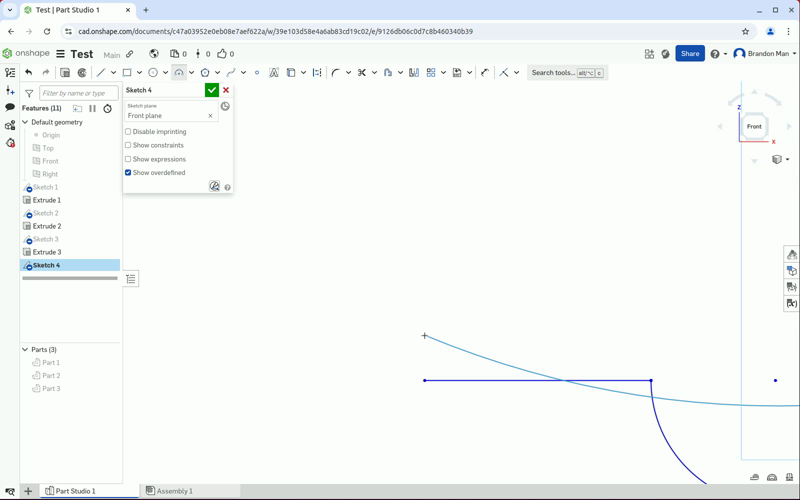
click(424, 335)
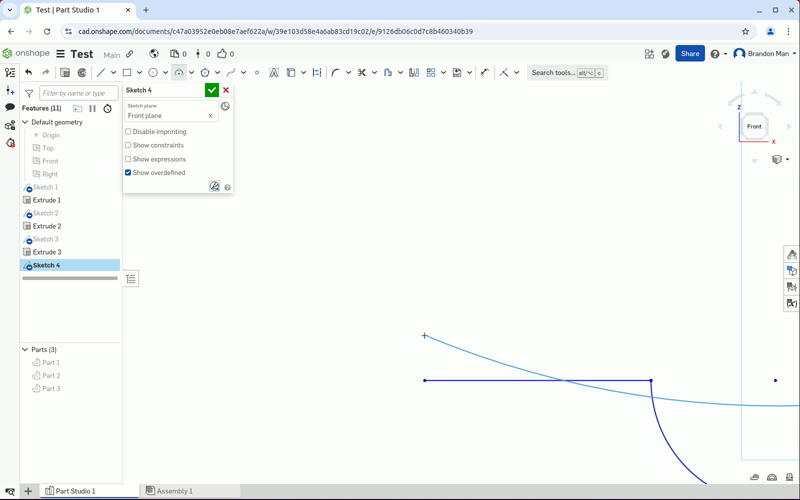
scroll(-6)
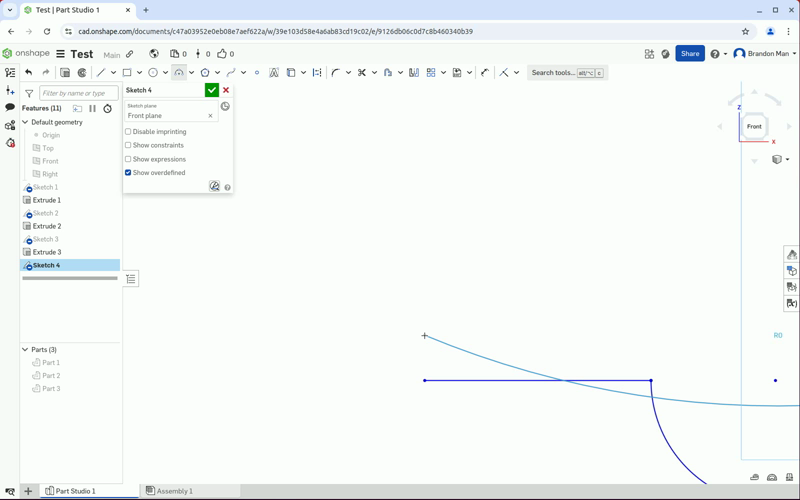
scroll(-6)
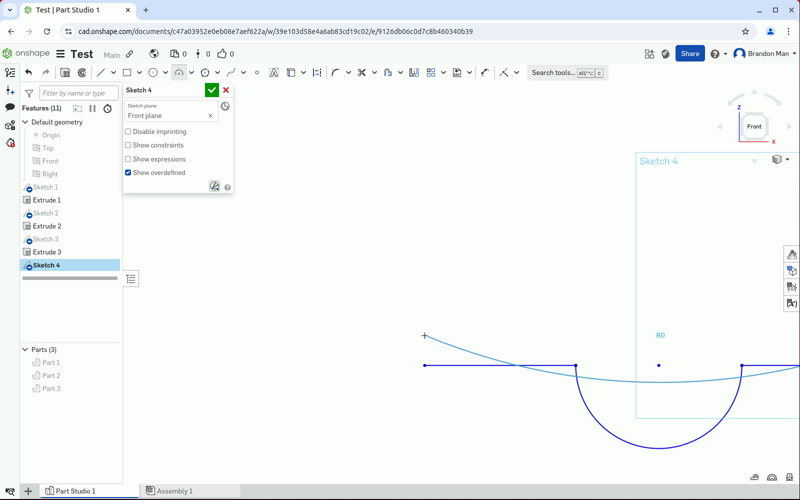
scroll(-6)
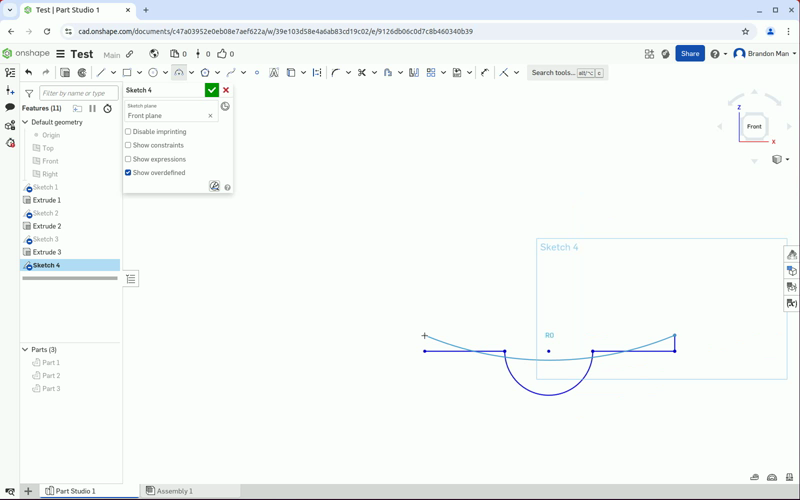
scroll(-6)
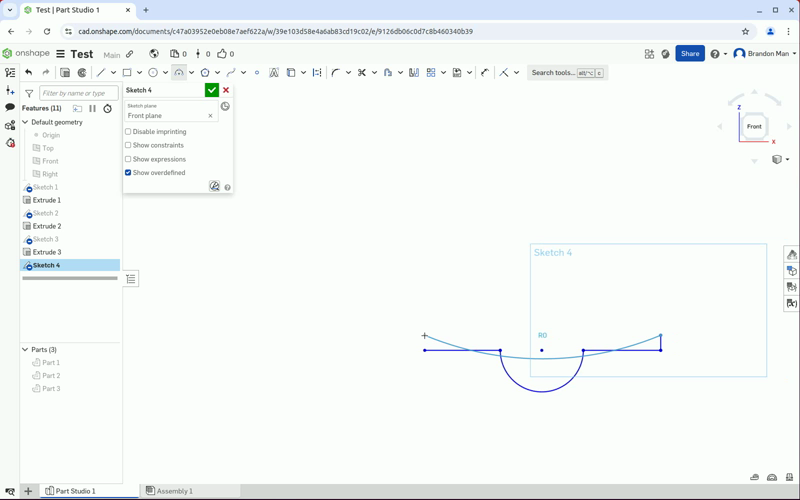
scroll(-6)
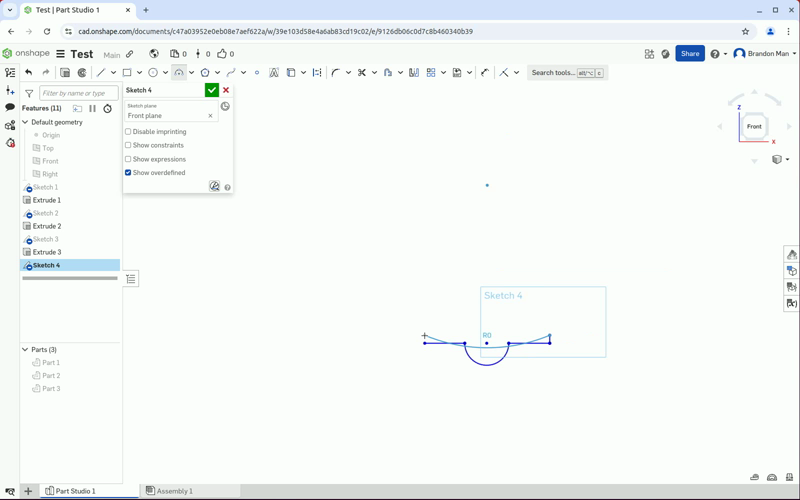
scroll(-6)
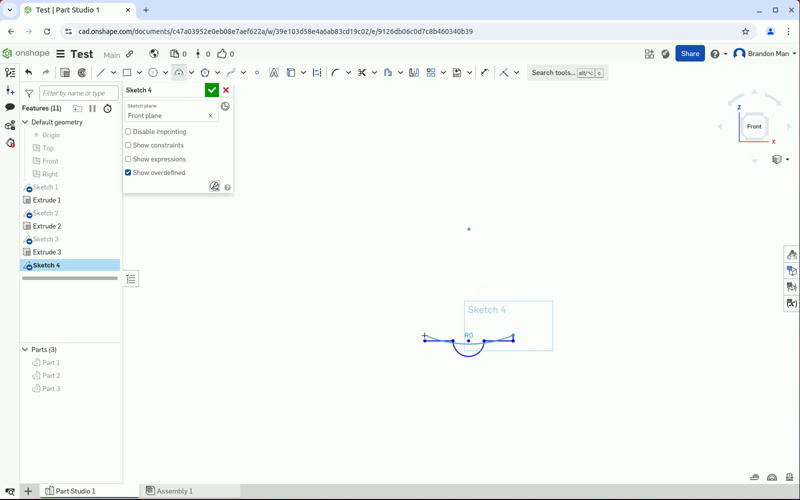
scroll(-6)
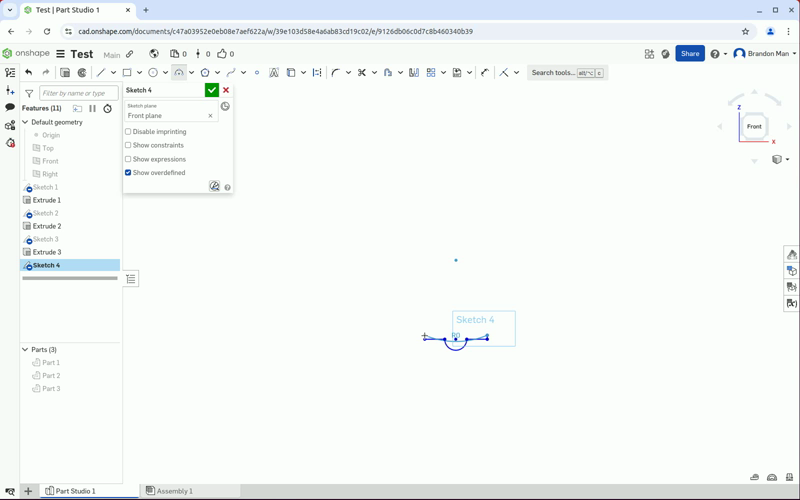
mouse_move(455, 307)
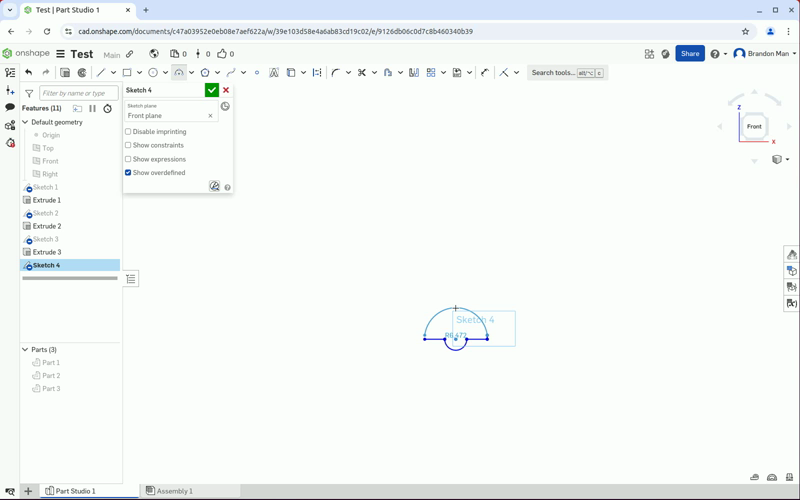
click(455, 307)
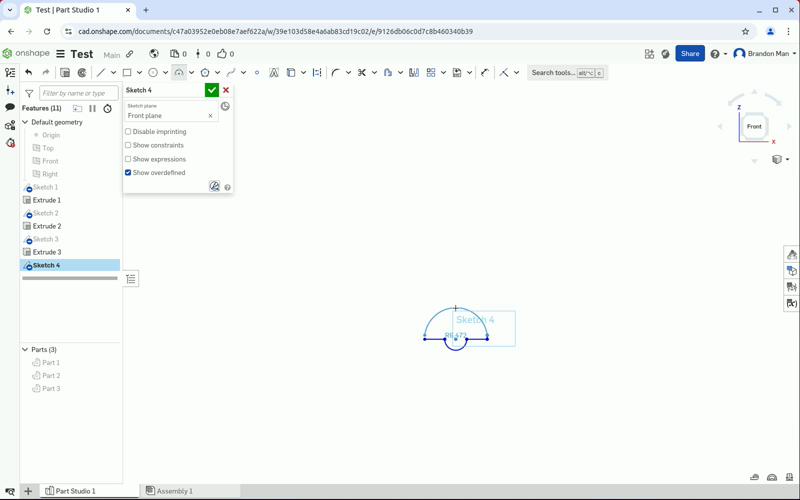
key_up(shift)
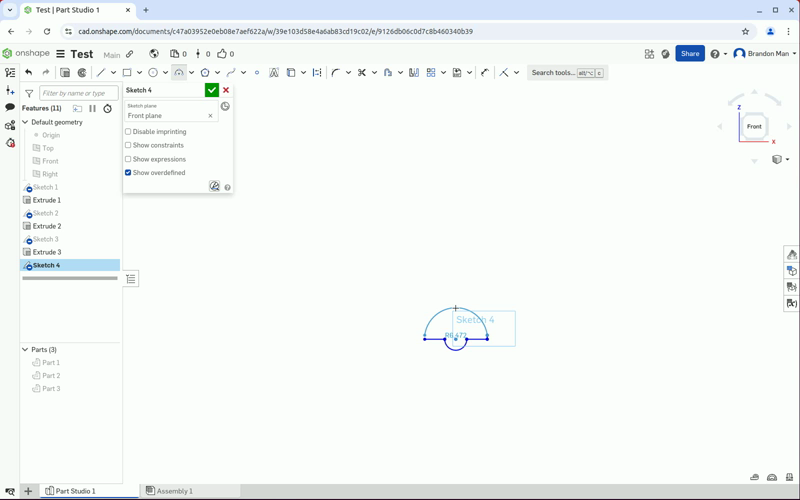
key(esc)
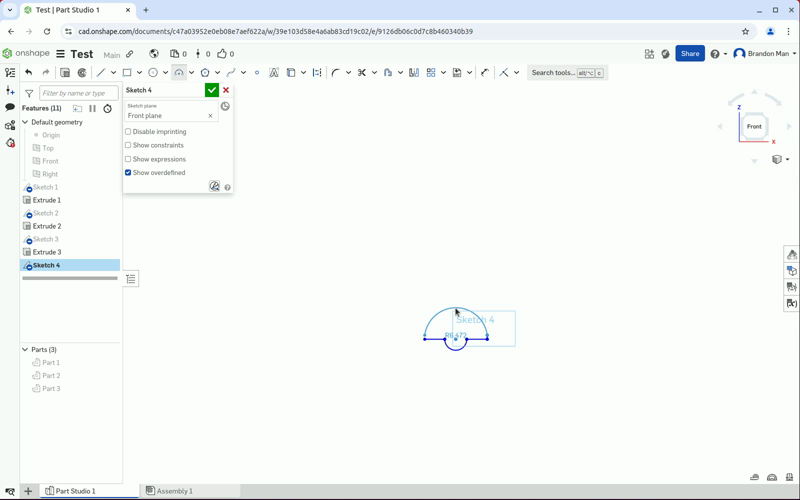
key(l)
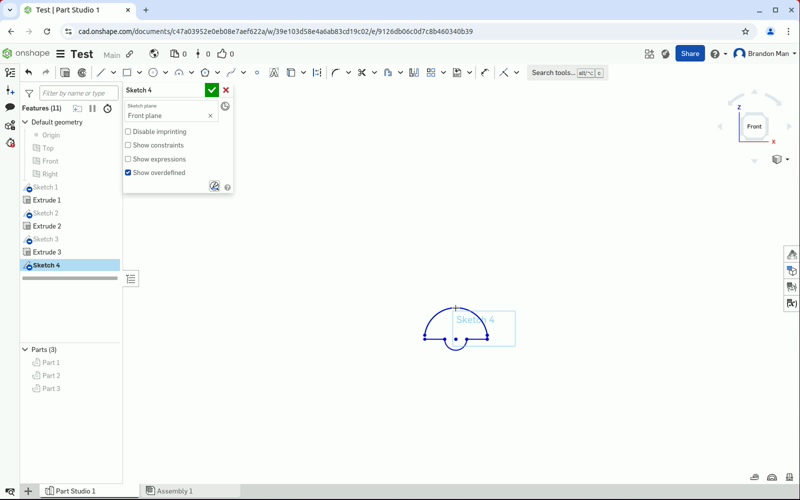
mouse_move(424, 335)
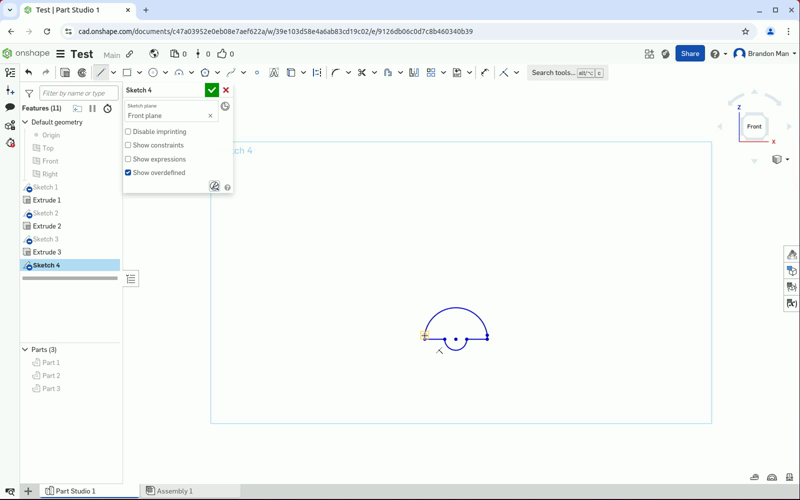
scroll(6)
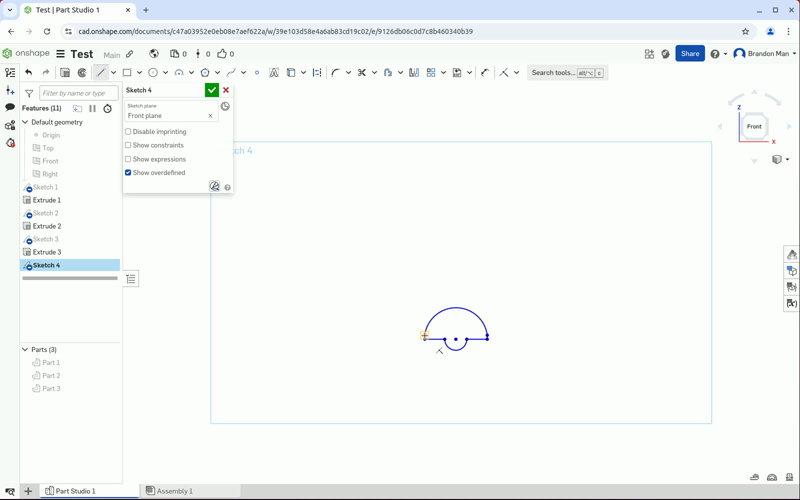
scroll(6)
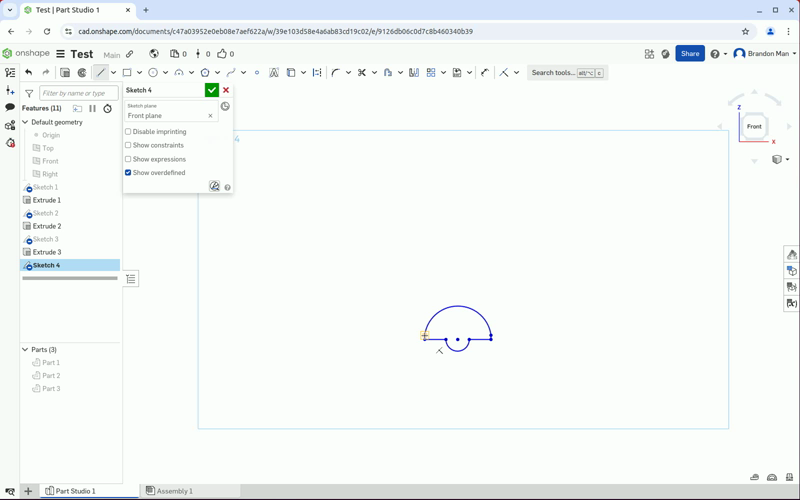
scroll(6)
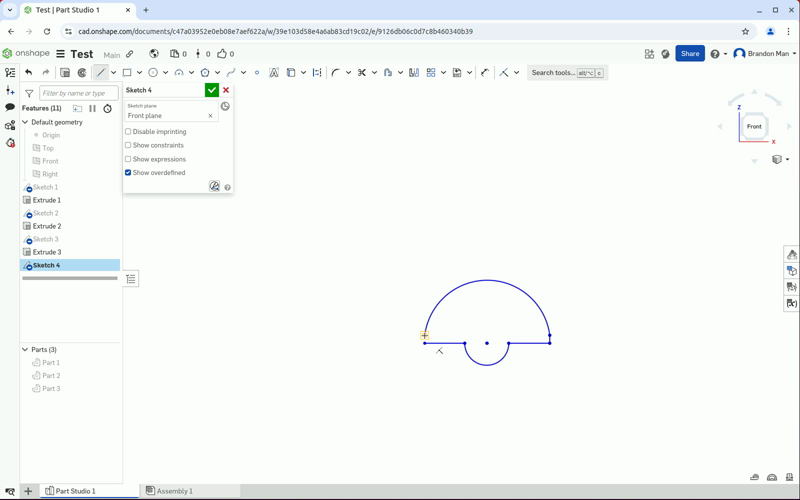
scroll(6)
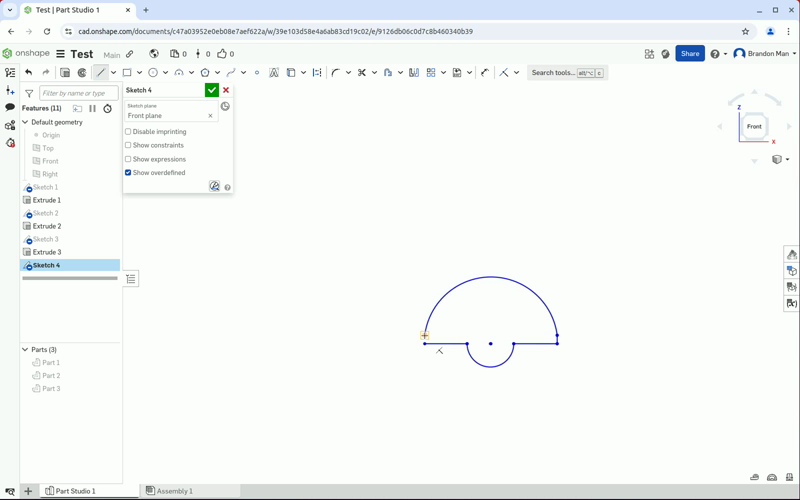
scroll(6)
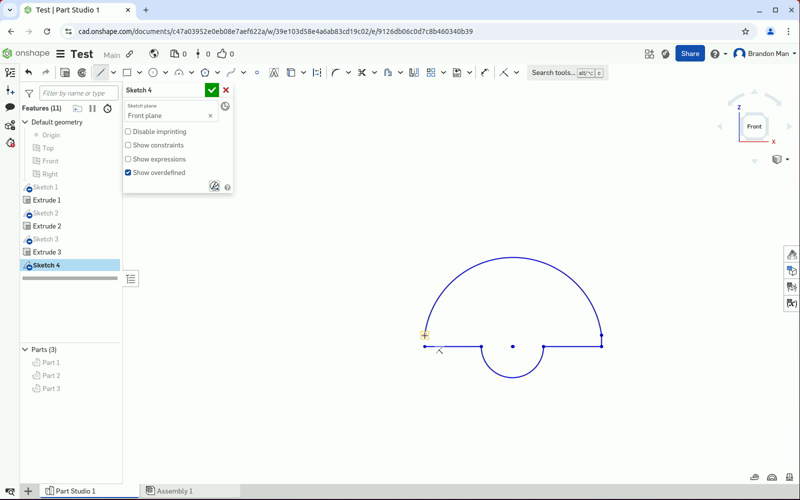
scroll(6)
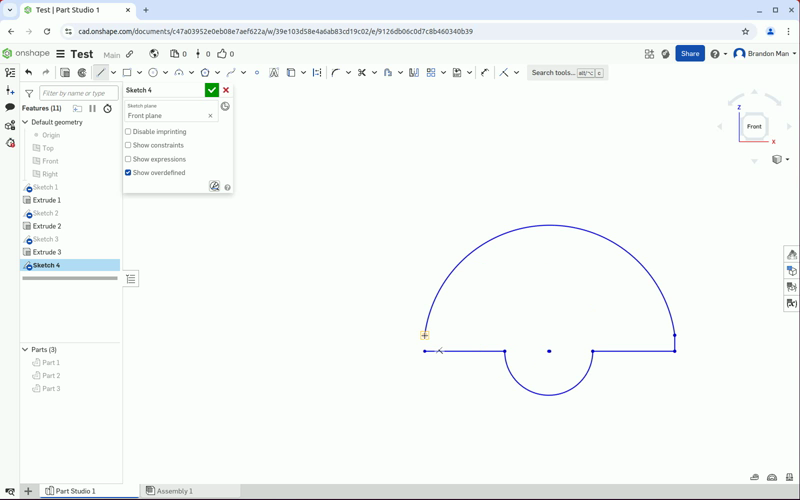
scroll(6)
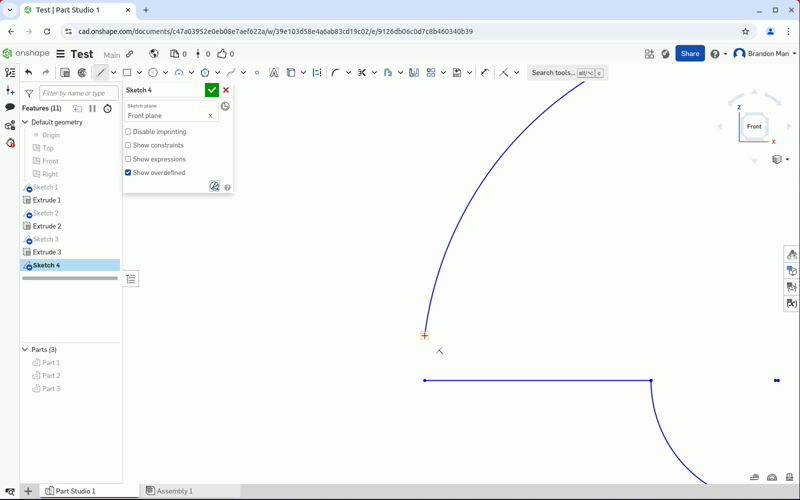
click(424, 335)
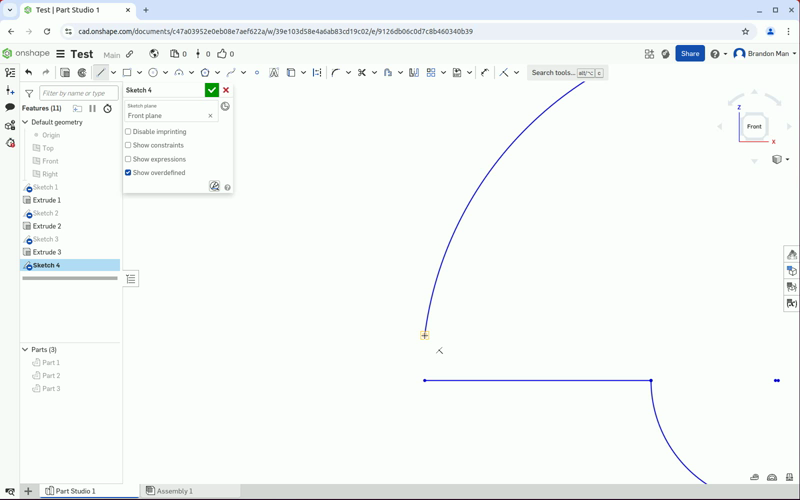
scroll(-6)
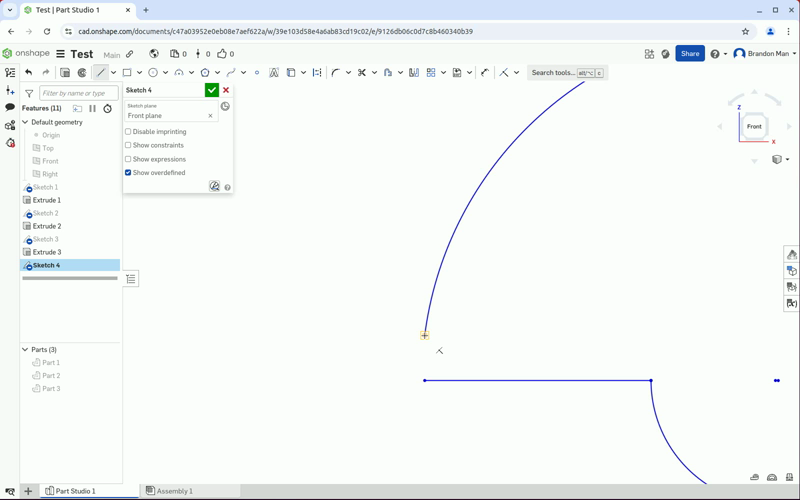
scroll(-6)
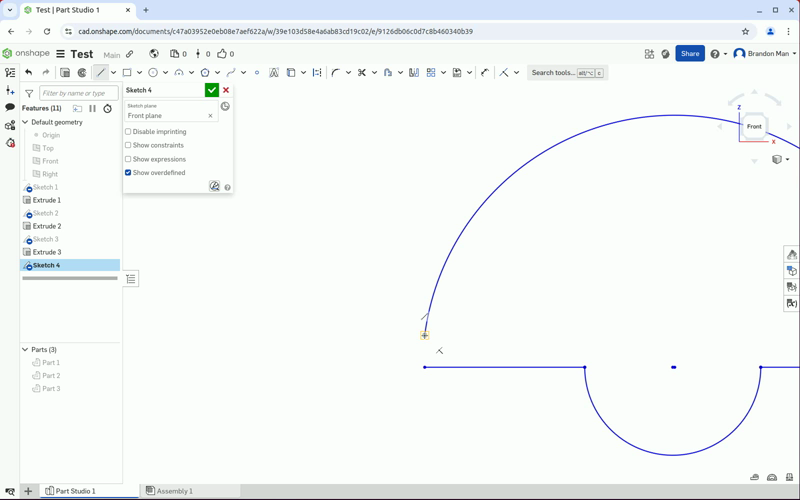
scroll(-6)
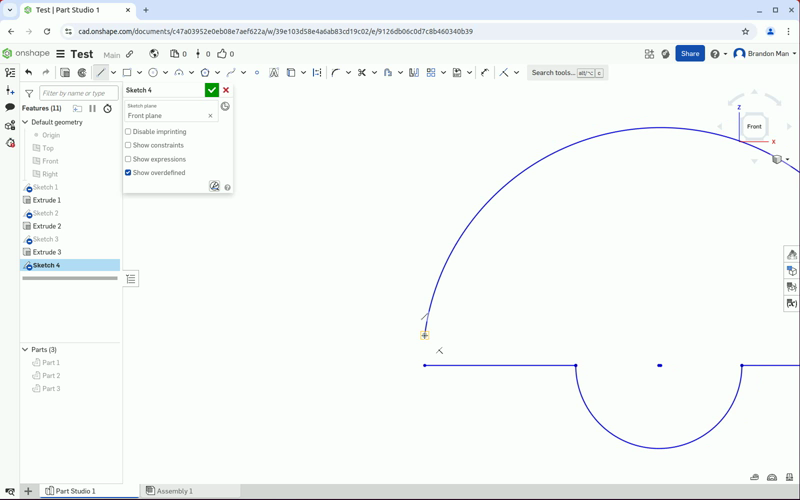
scroll(-6)
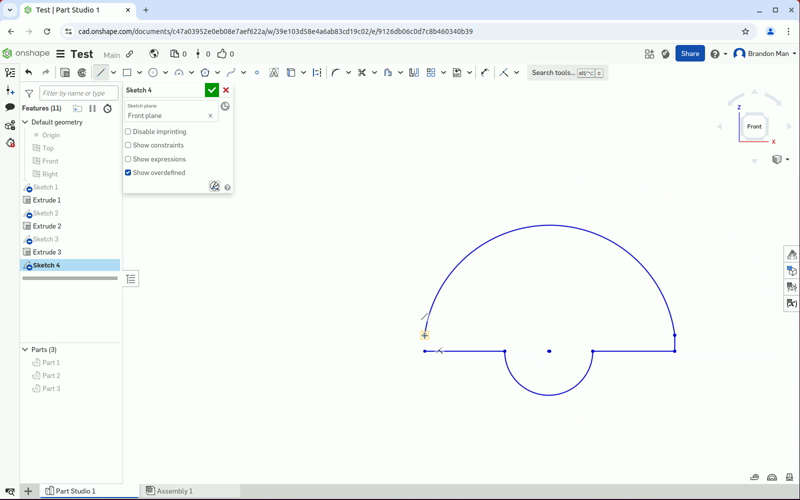
scroll(-6)
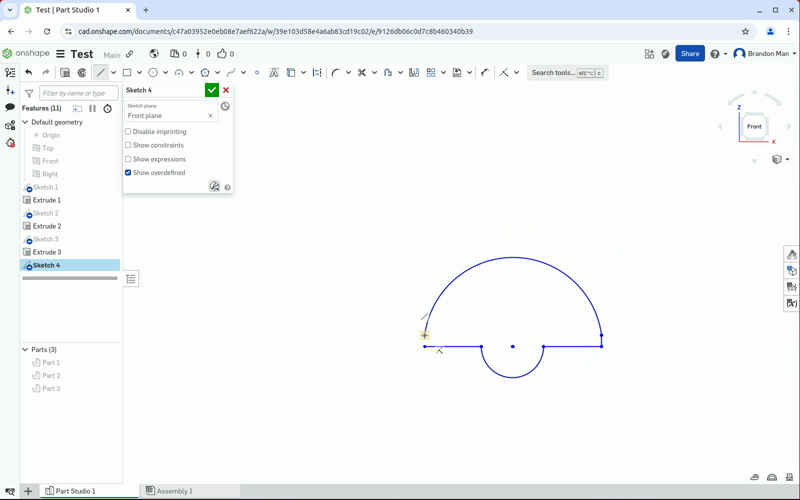
scroll(-6)
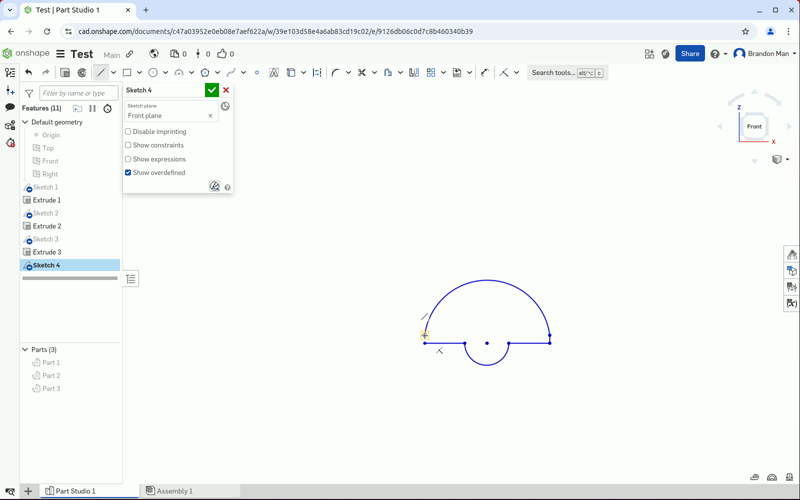
scroll(-6)
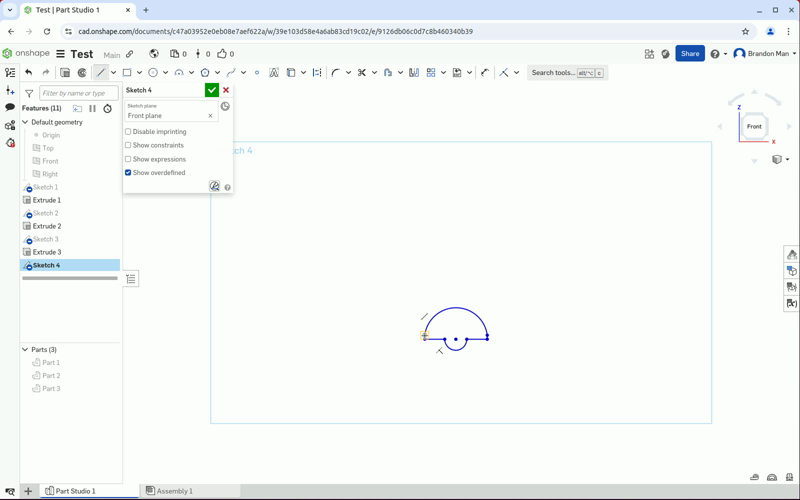
mouse_move(454, 335)
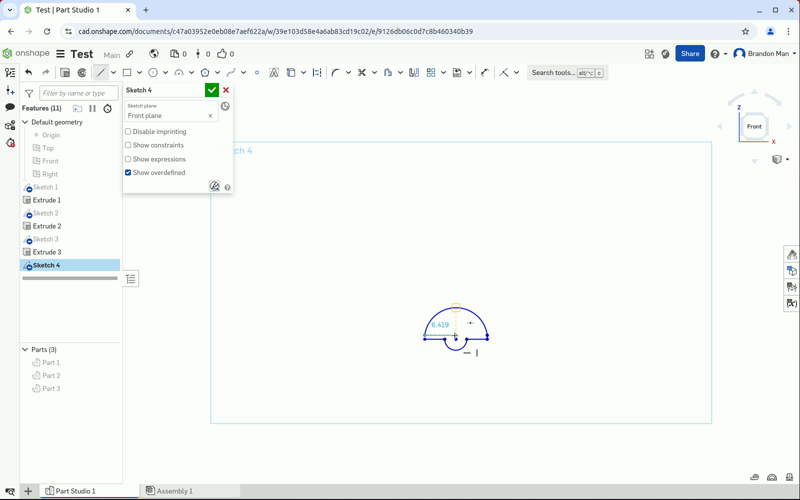
key_down(shift)
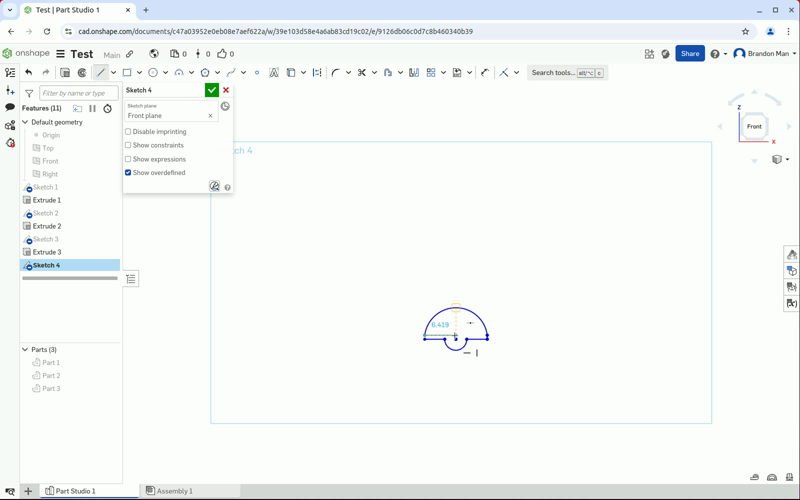
mouse_move(424, 339)
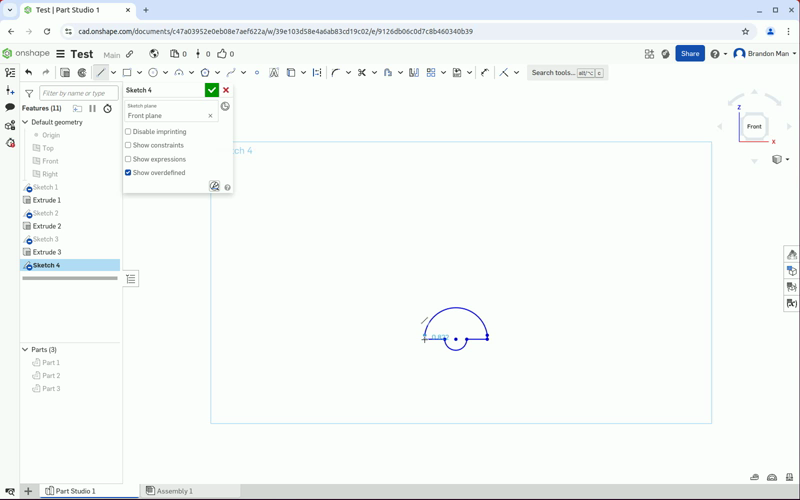
scroll(6)
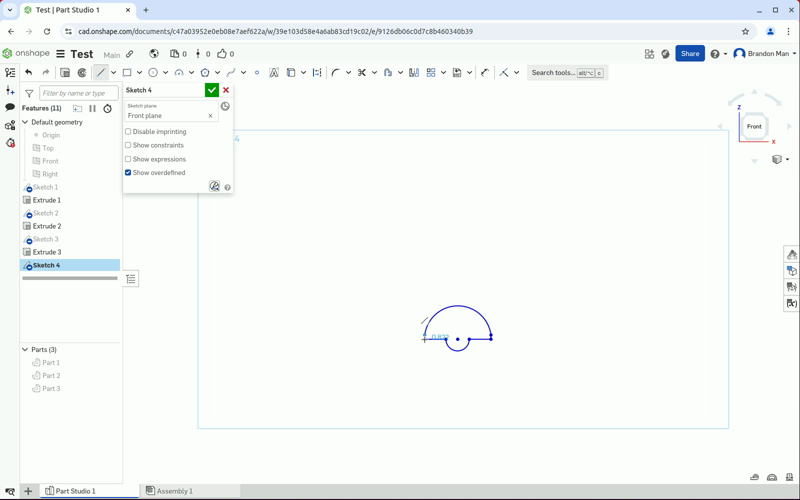
scroll(6)
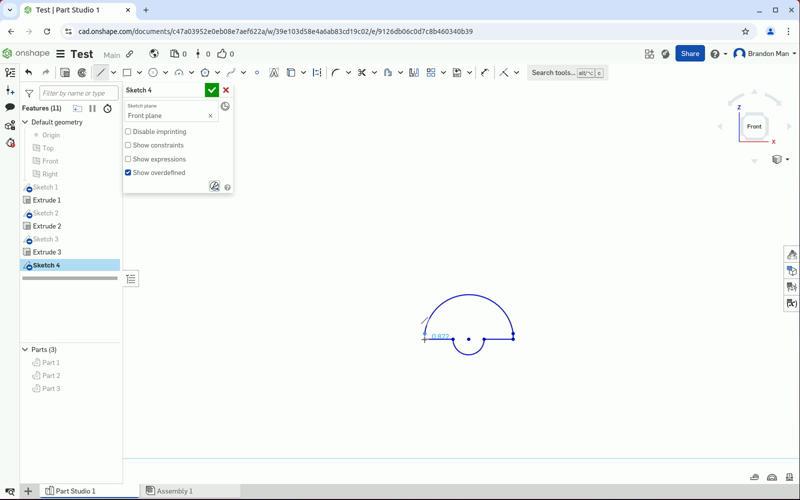
scroll(6)
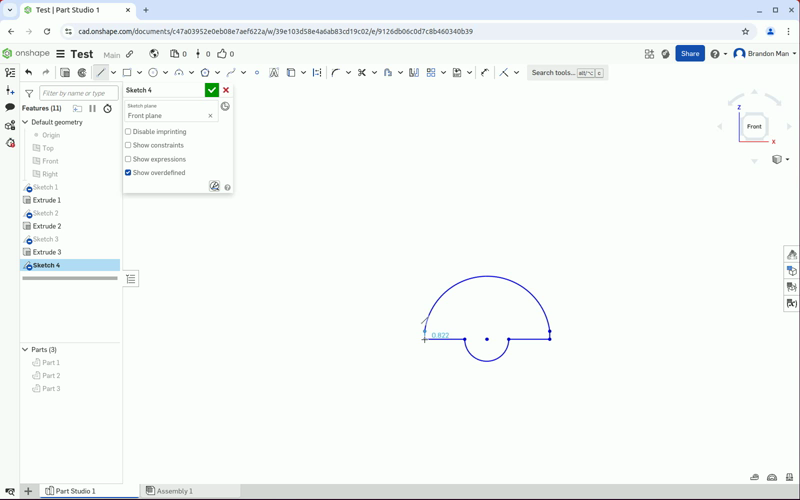
scroll(6)
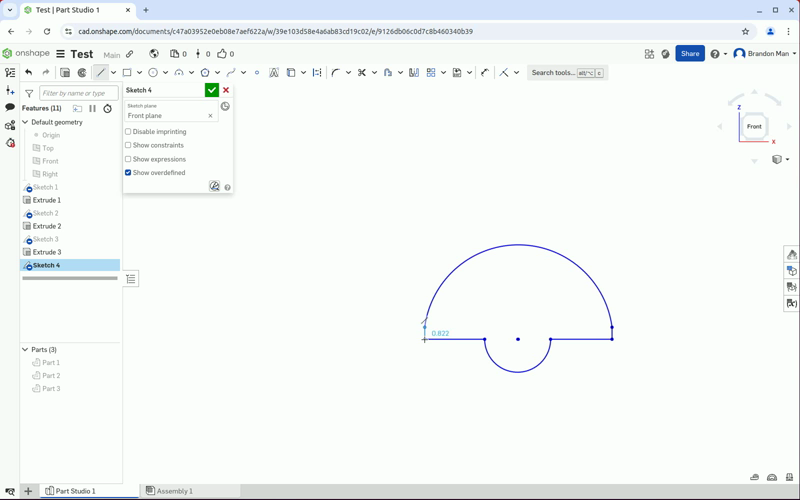
scroll(6)
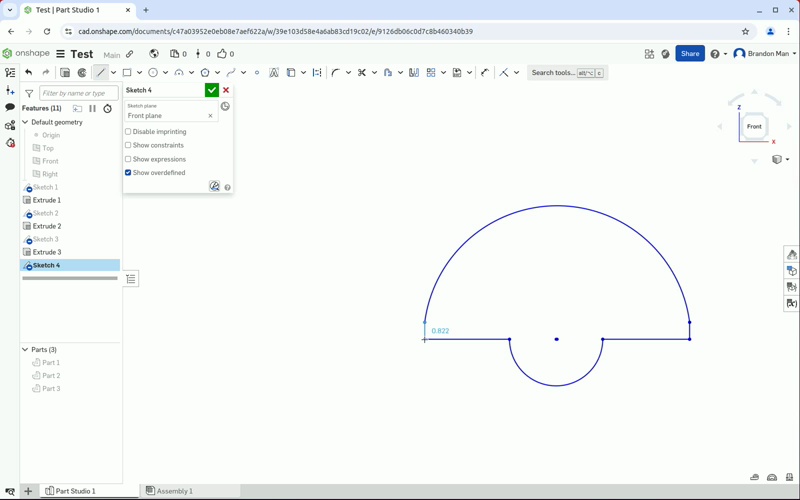
scroll(6)
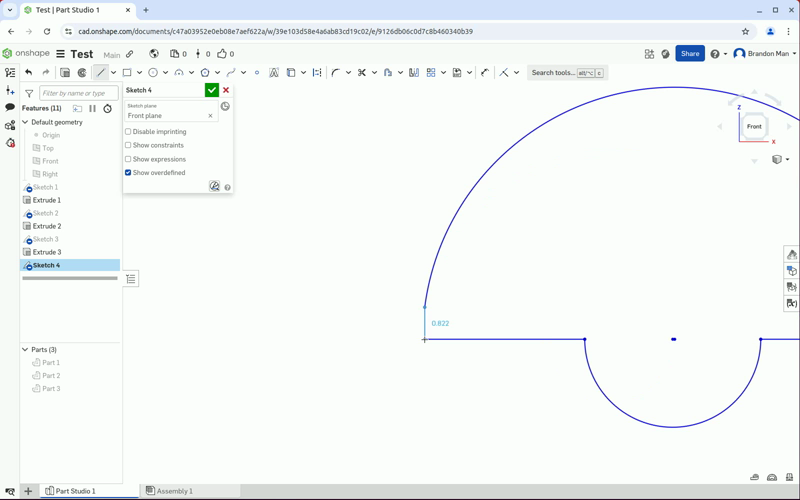
scroll(6)
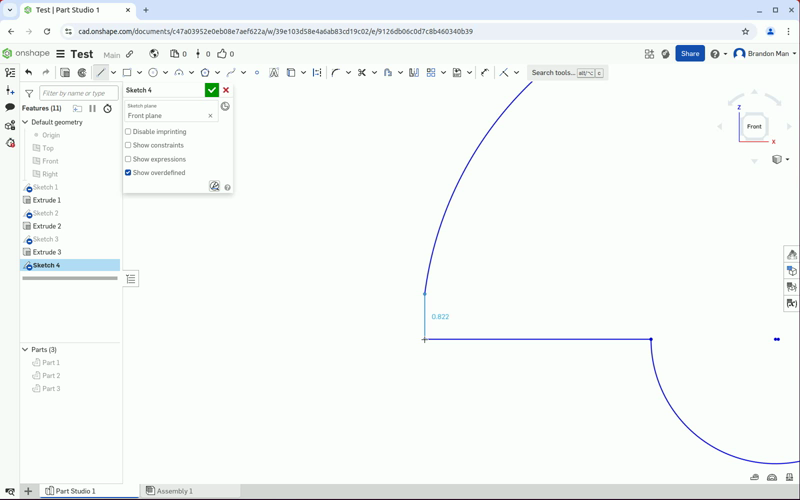
key_up(shift)
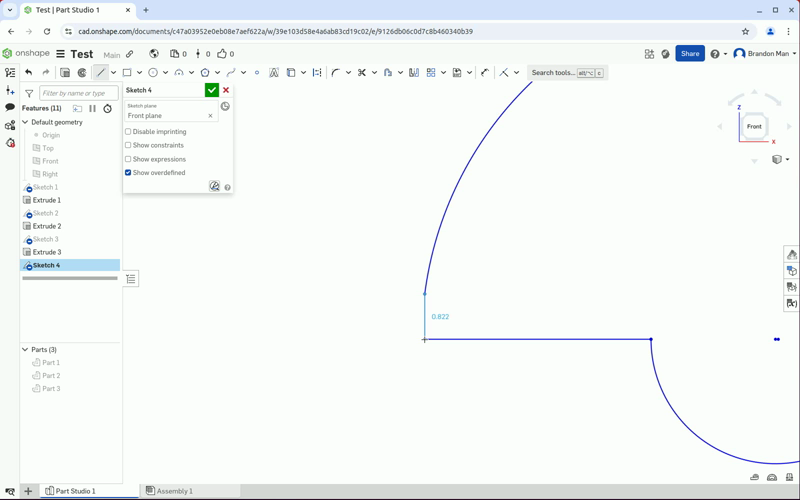
click(424, 339)
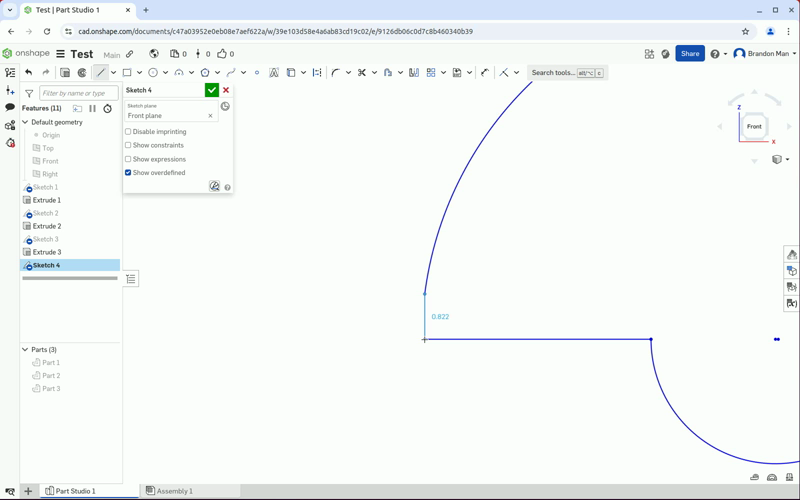
scroll(-6)
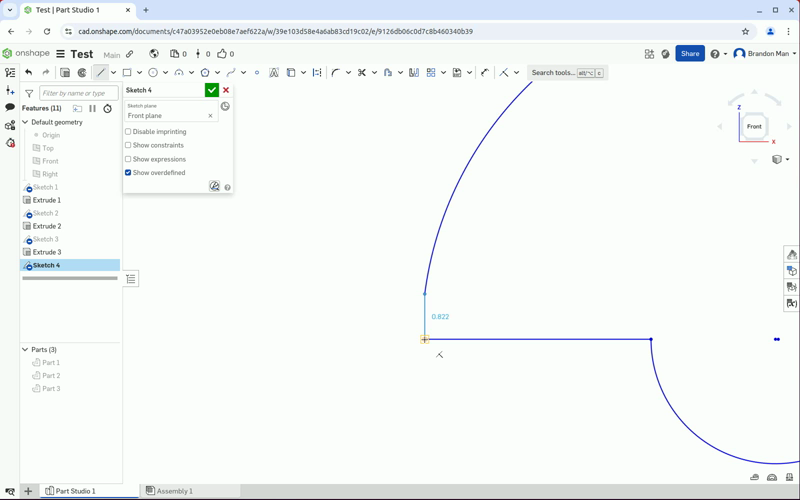
scroll(-6)
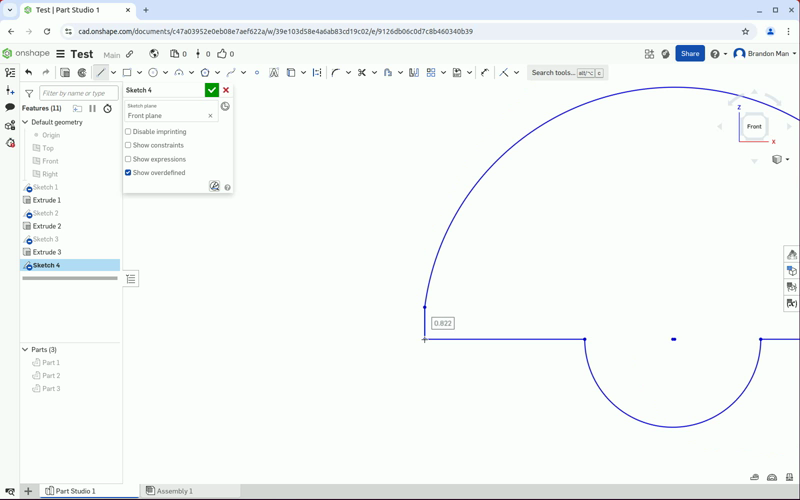
scroll(-6)
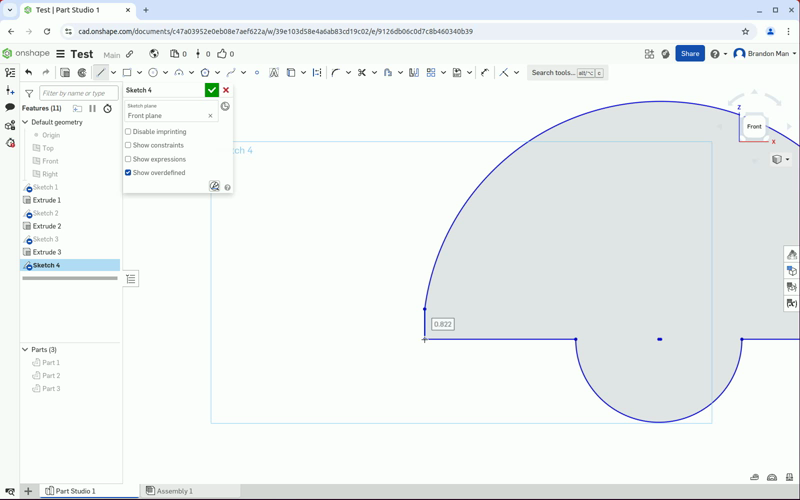
scroll(-6)
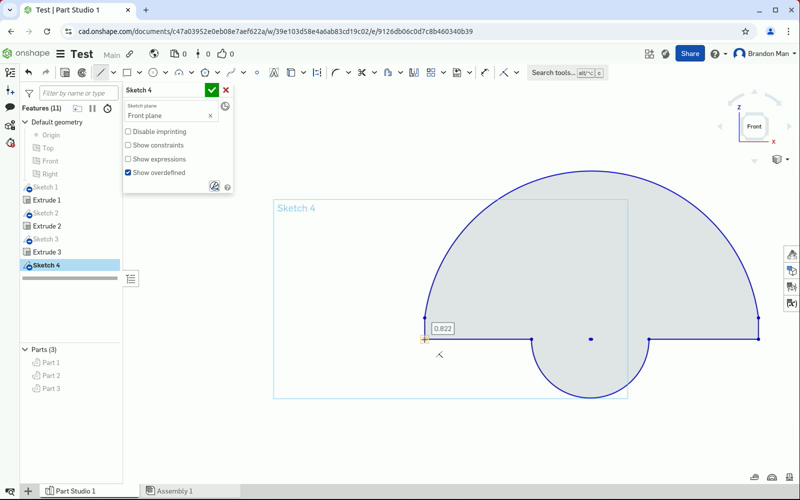
scroll(-6)
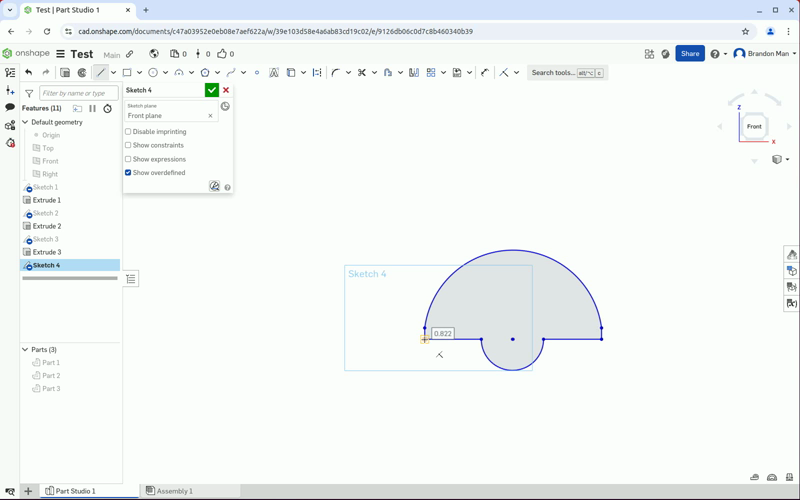
scroll(-6)
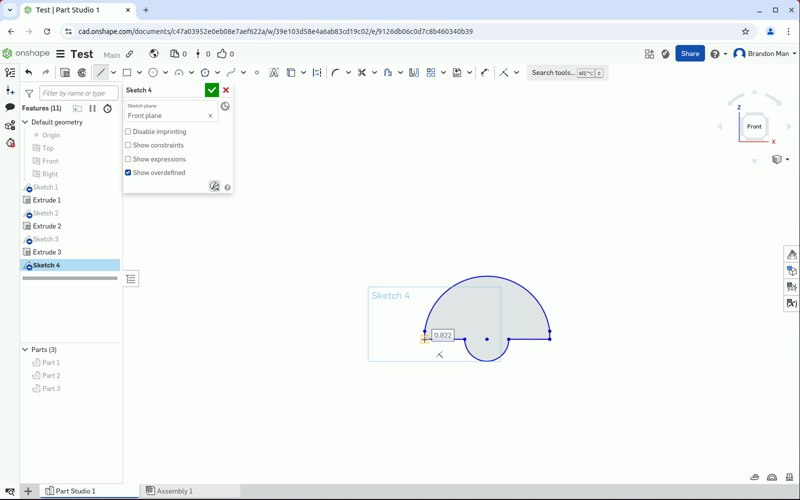
scroll(-6)
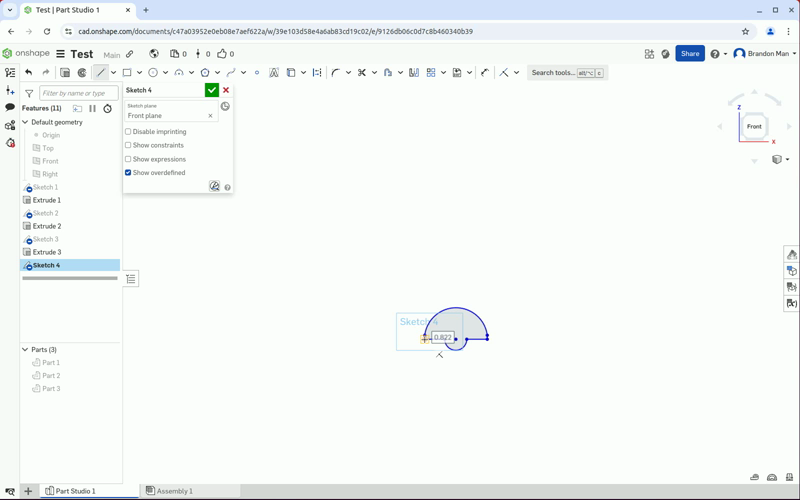
key(esc)
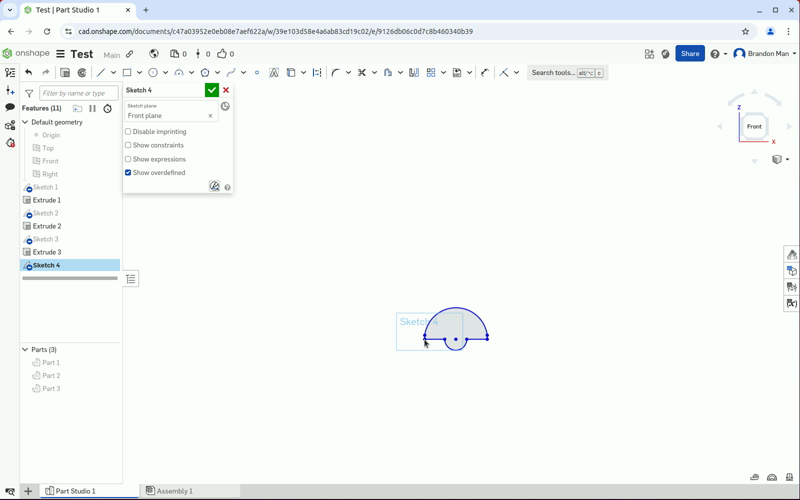
mouse_move(463, 327)
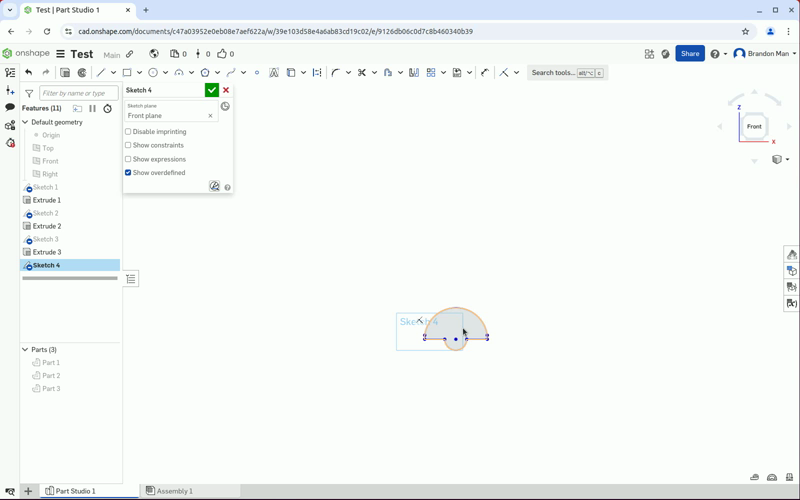
scroll(6)
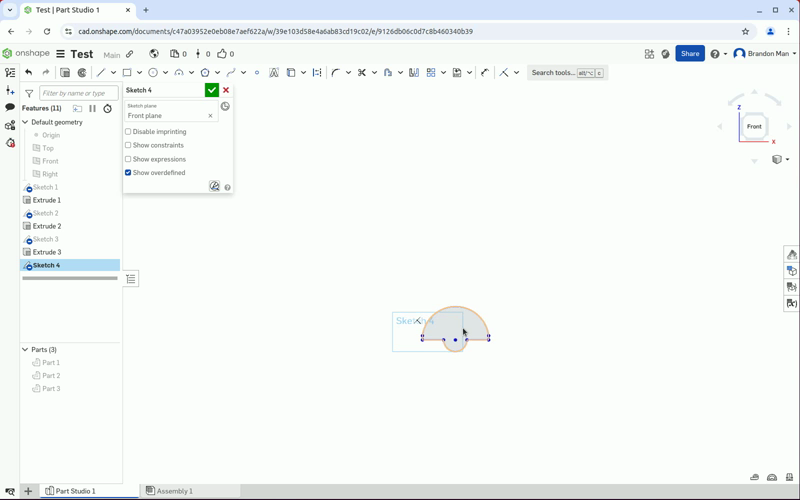
scroll(6)
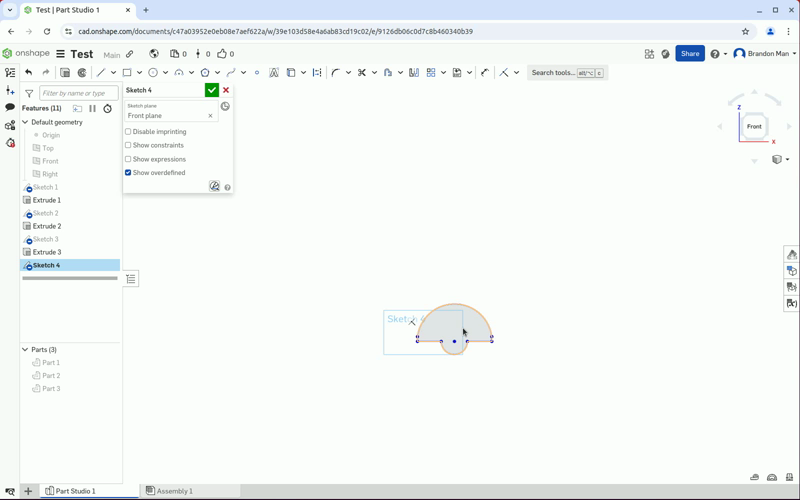
scroll(6)
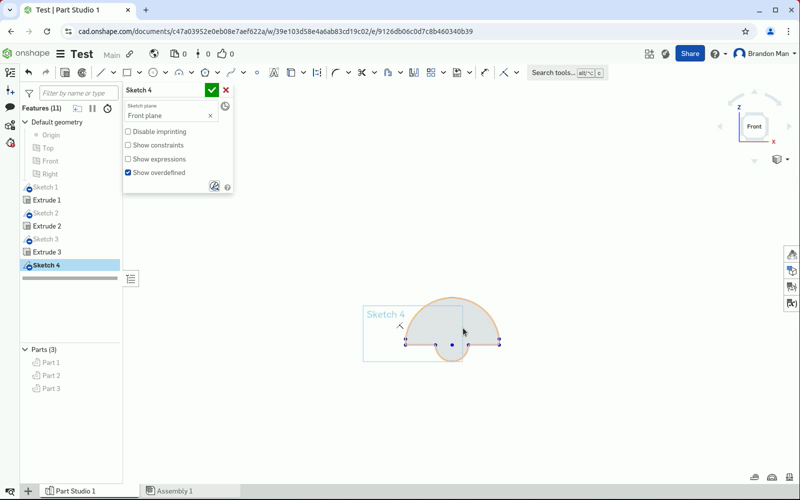
scroll(6)
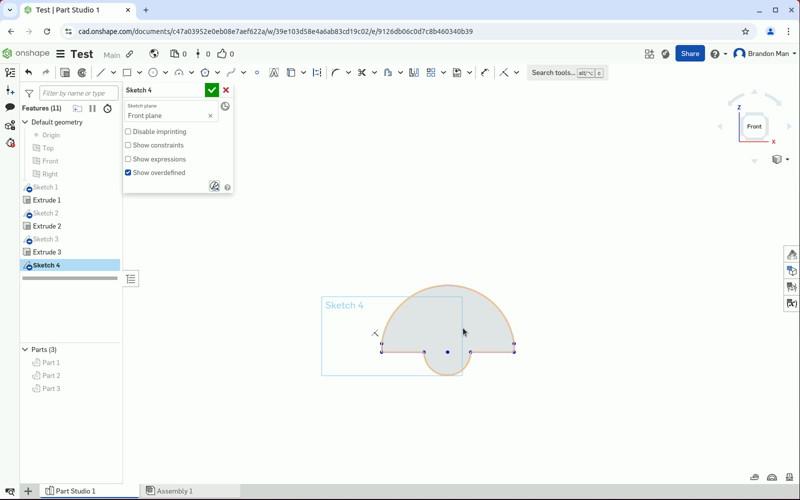
scroll(6)
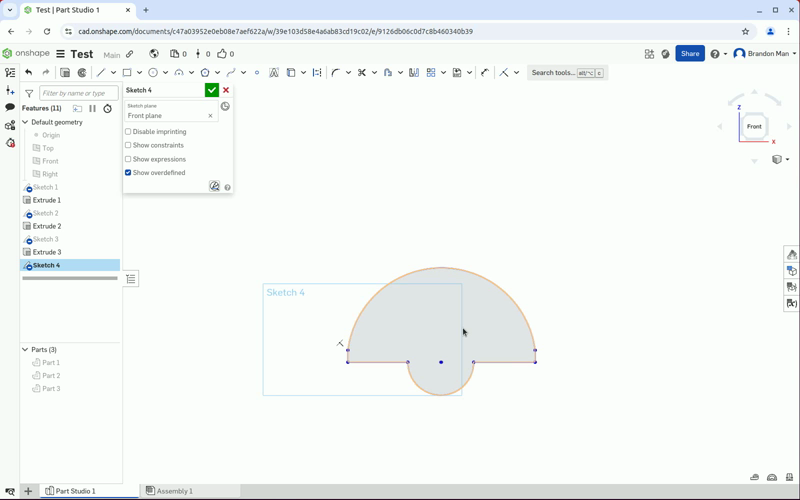
scroll(6)
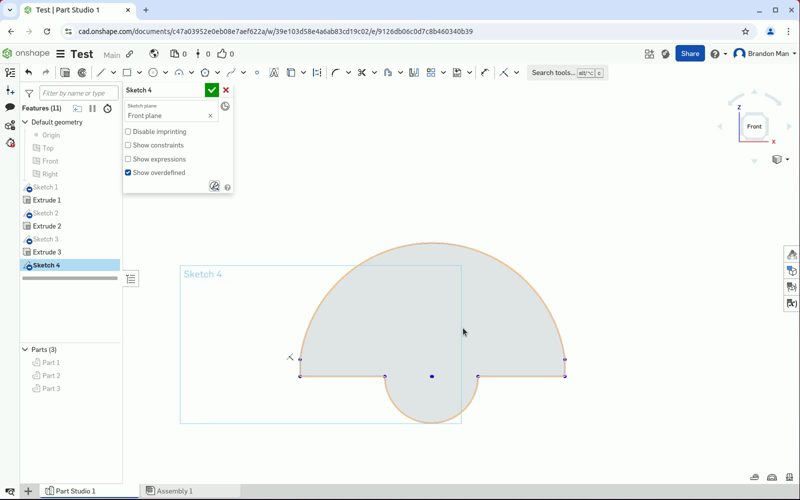
scroll(6)
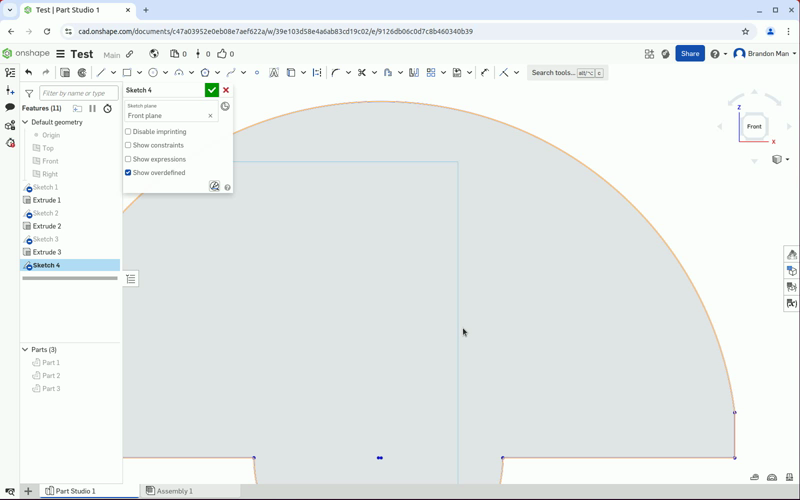
click(463, 327)
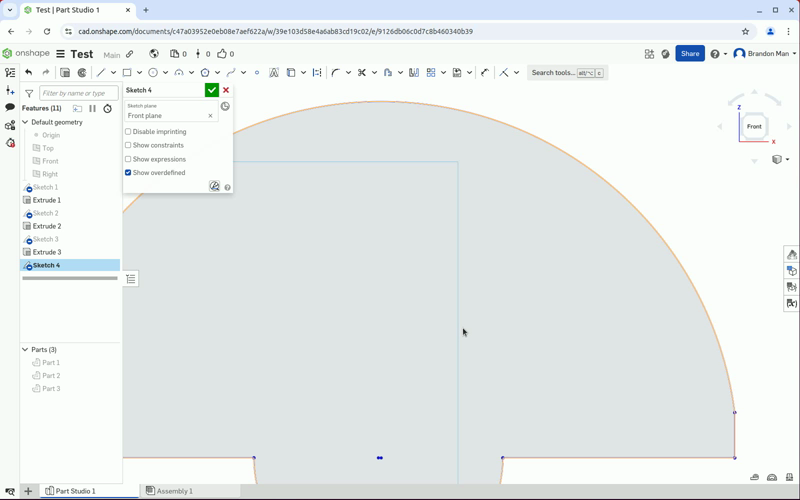
scroll(-6)
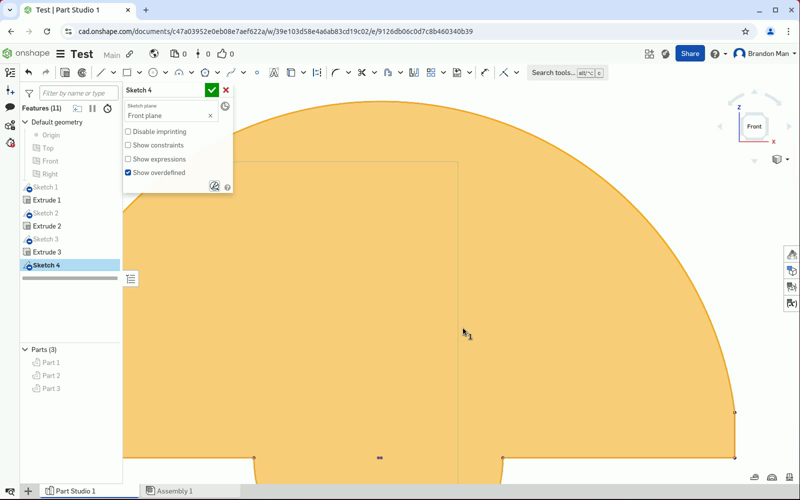
scroll(-6)
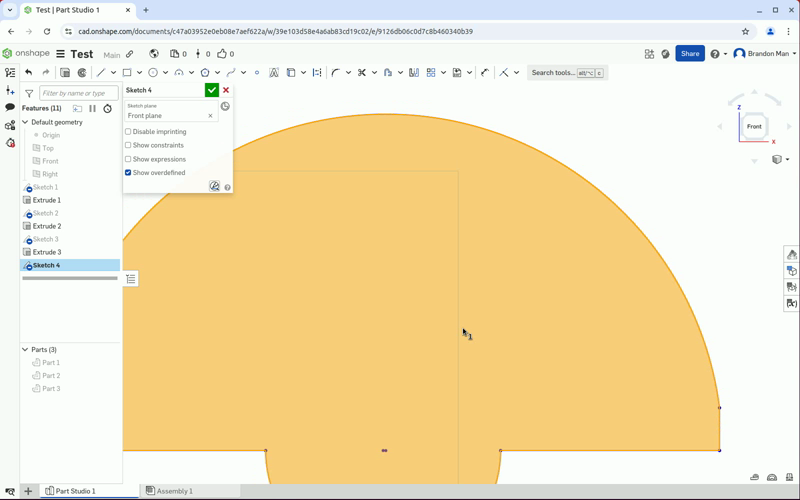
scroll(-6)
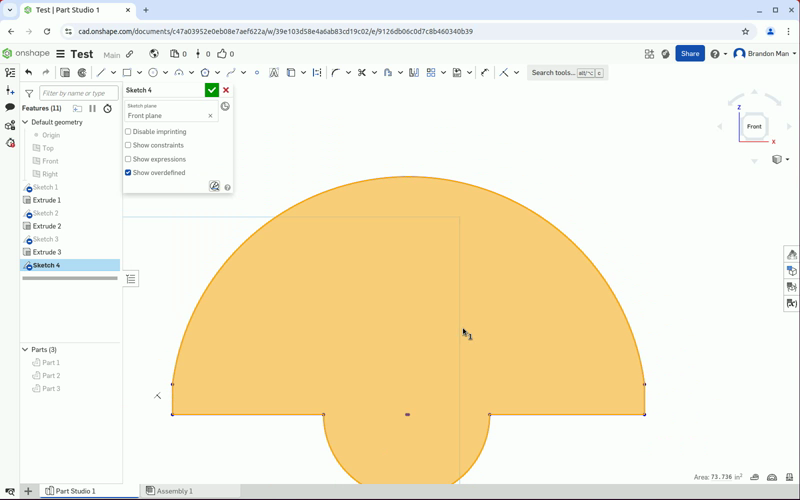
scroll(-6)
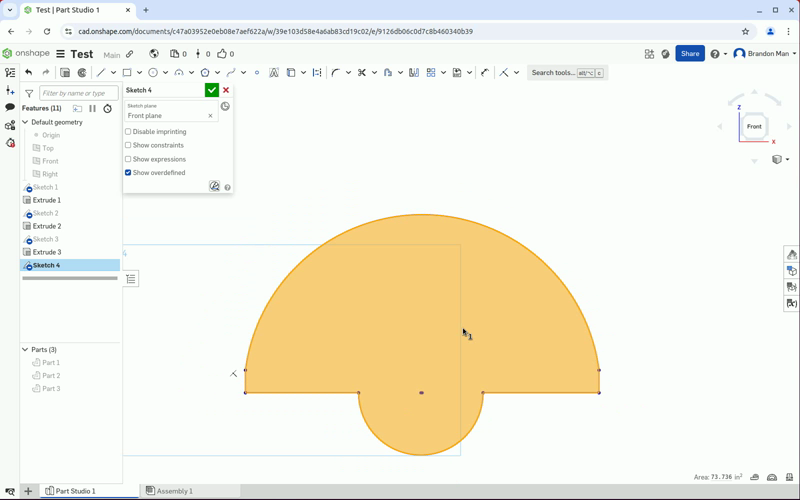
scroll(-6)
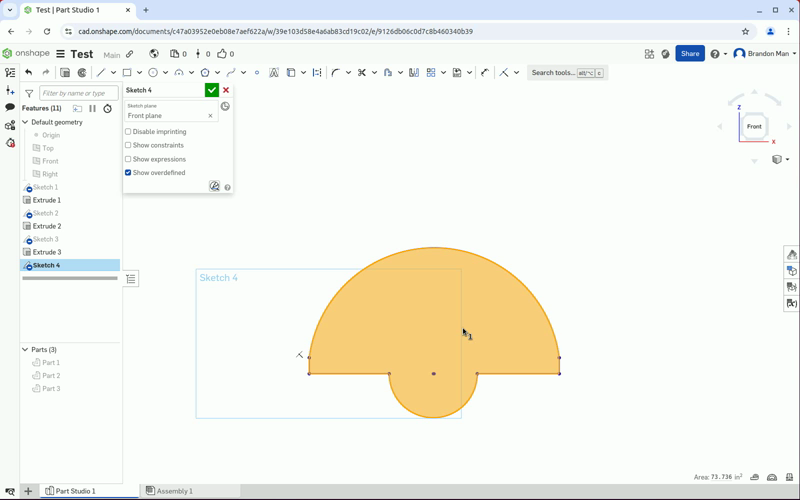
scroll(-6)
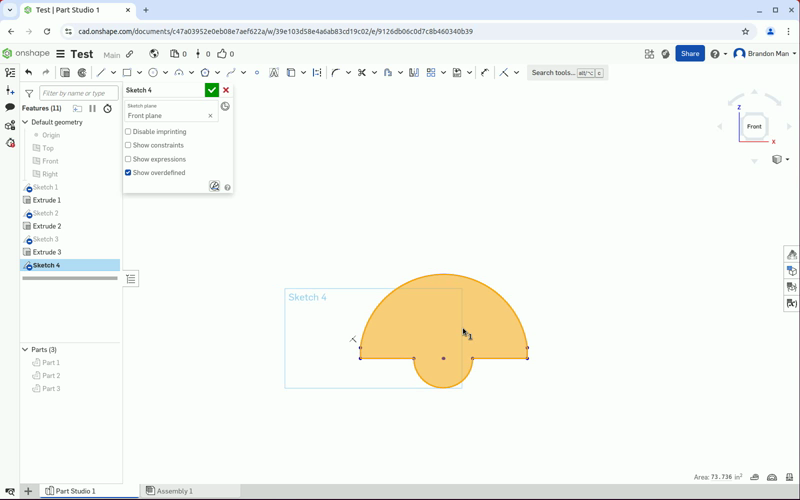
scroll(-6)
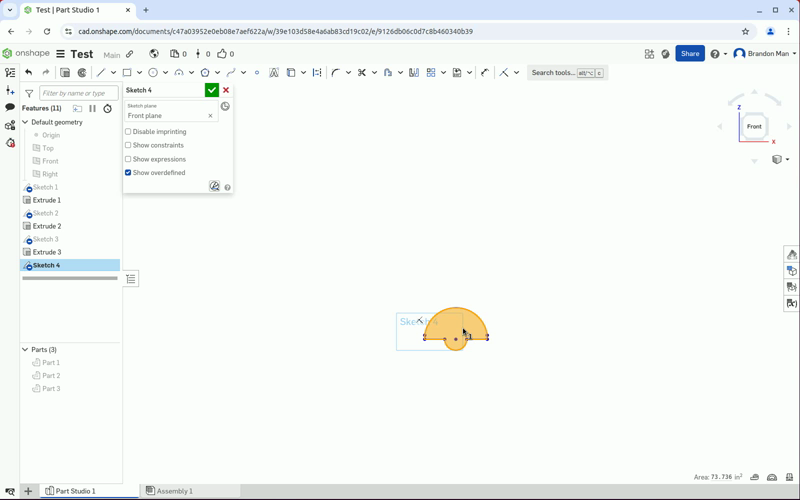
mouse_move(73, 352)
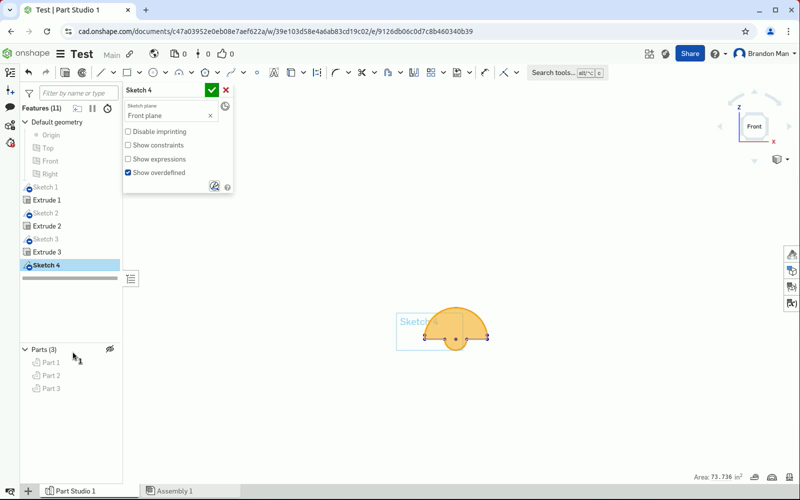
key(shift+y)
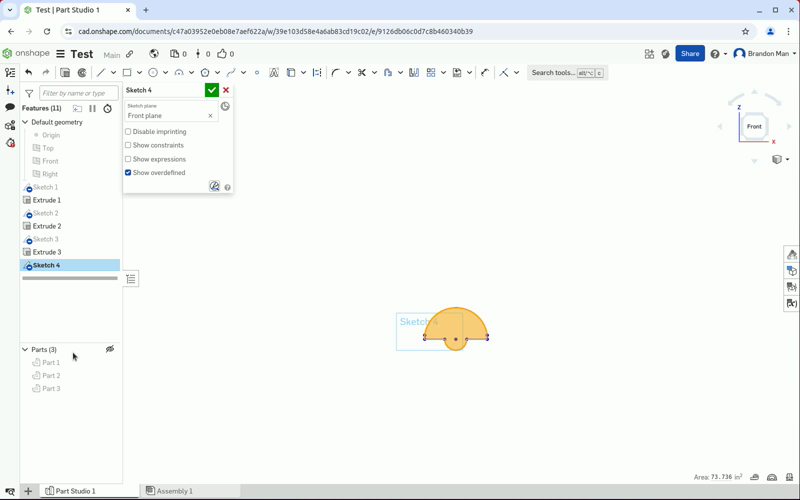
key(shift+e)
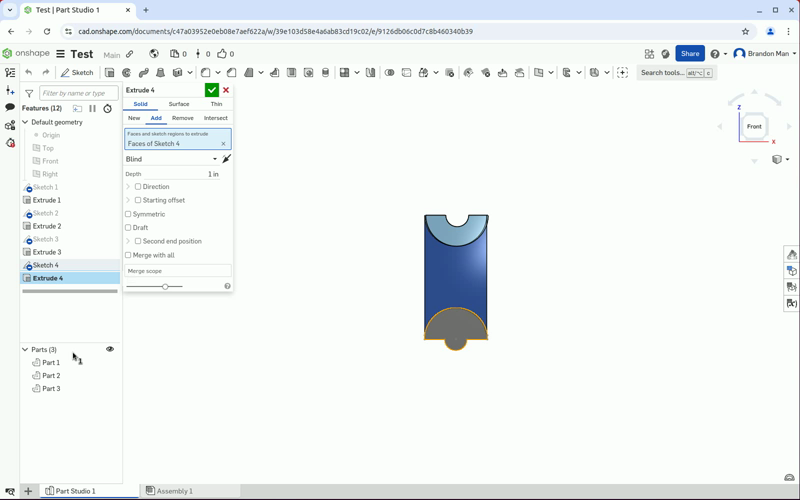
mouse_move(143, 106)
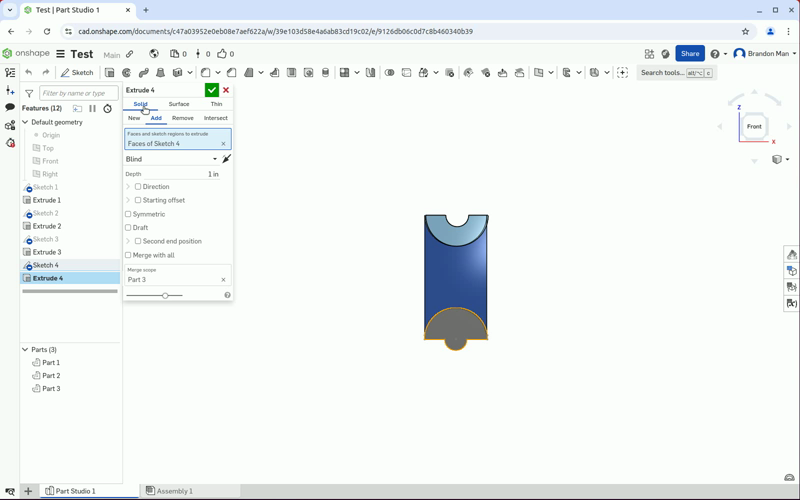
click(143, 106)
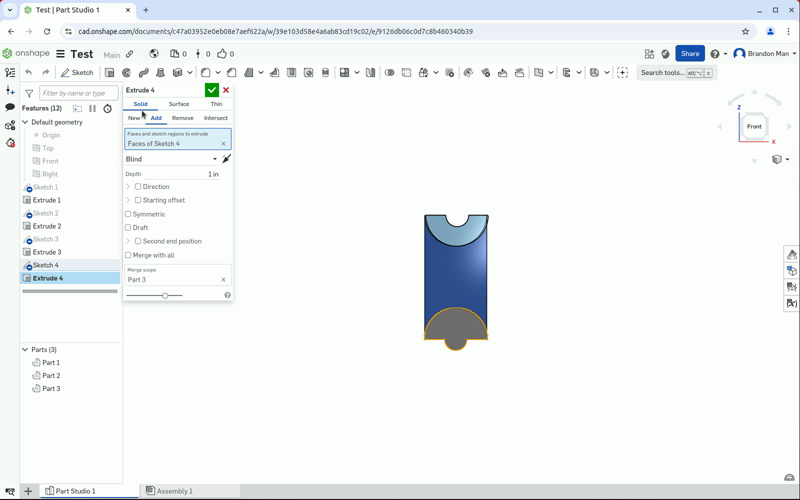
mouse_move(137, 120)
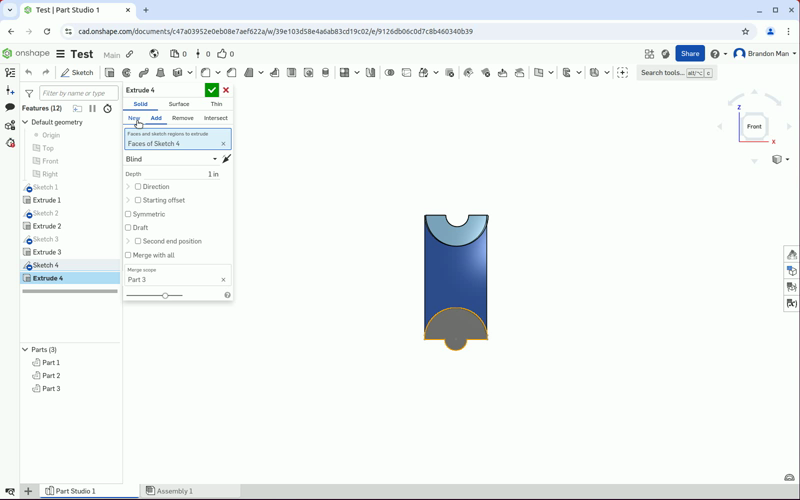
click(137, 120)
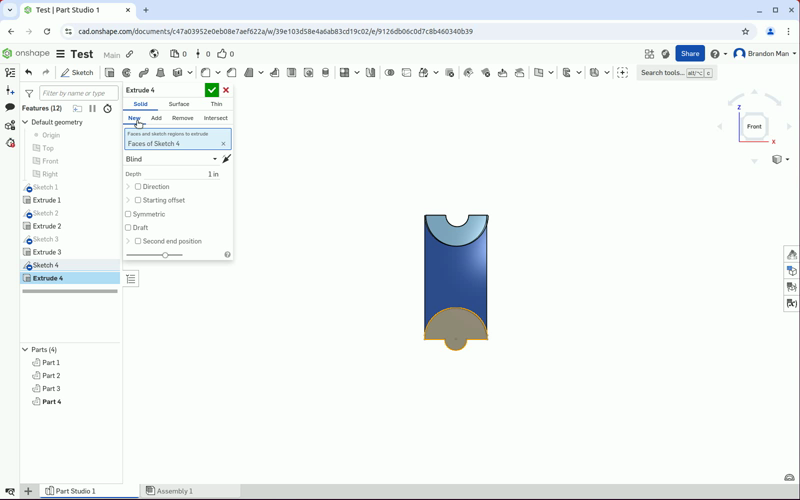
key(tab, 4)
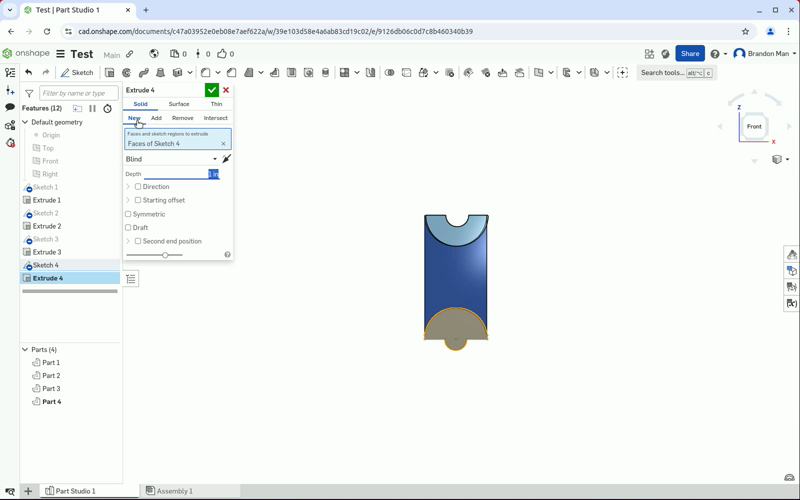
text(23.108)
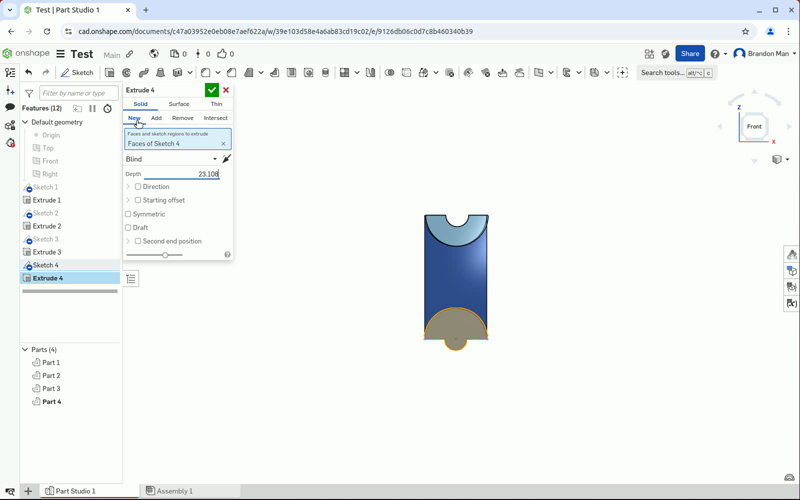
key(enter)
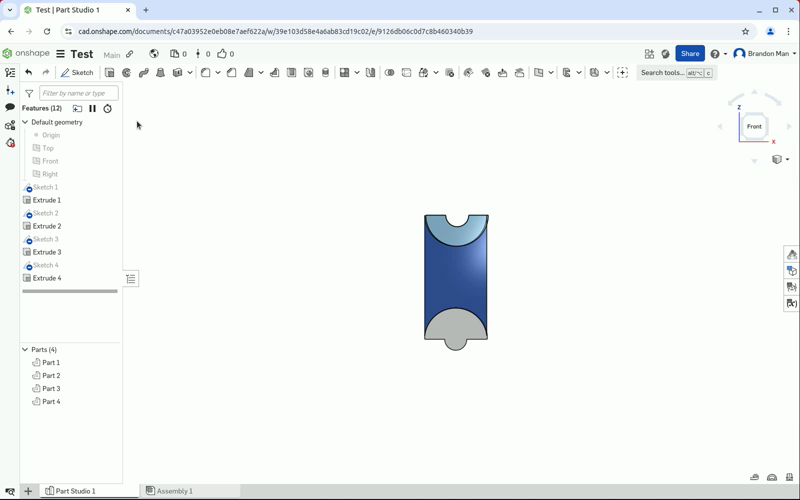
key(shift+h)
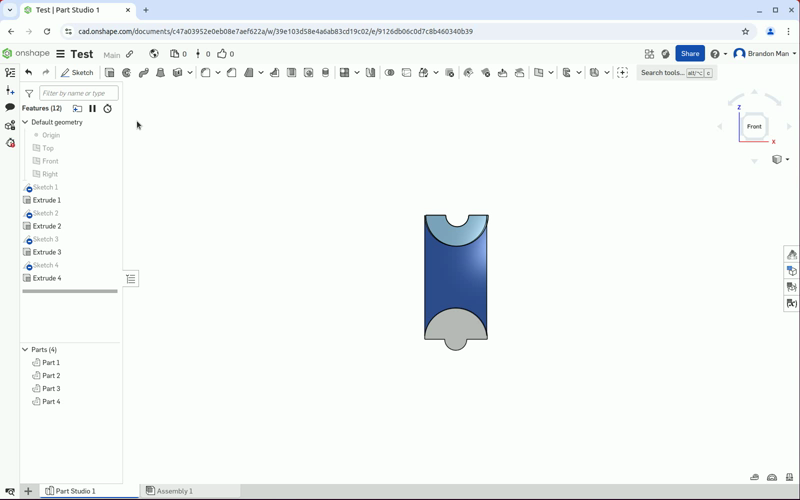
key(shift+h)
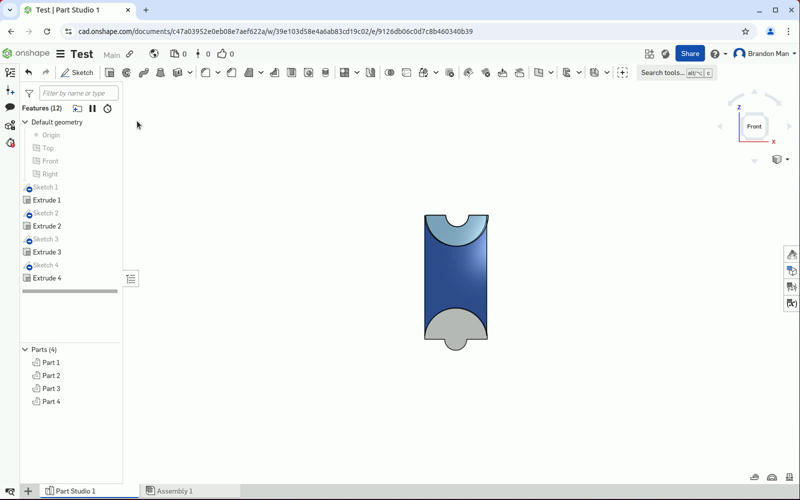
mouse_move(73, 189)
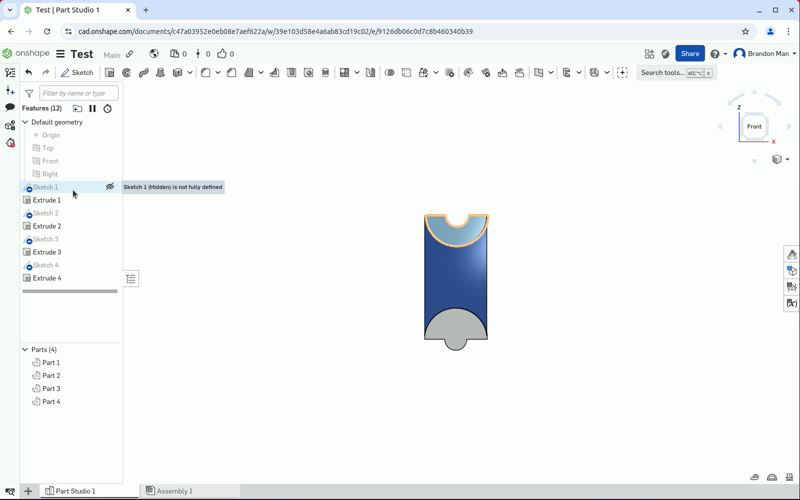
click(73, 189)
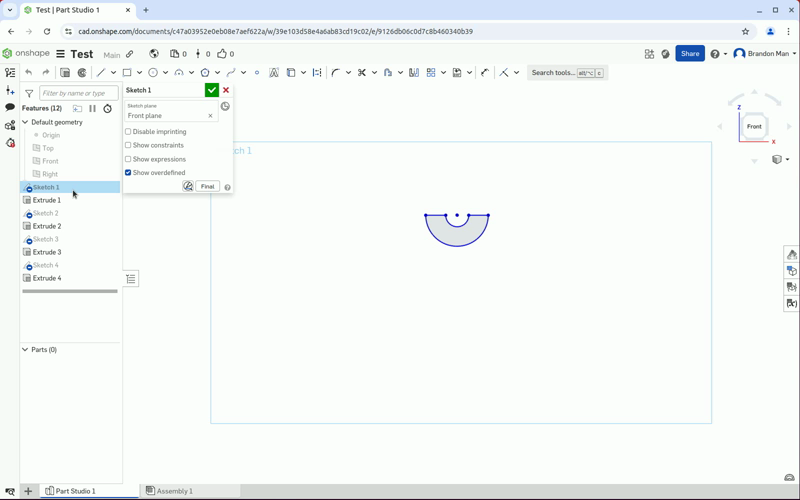
mouse_move(229, 92)
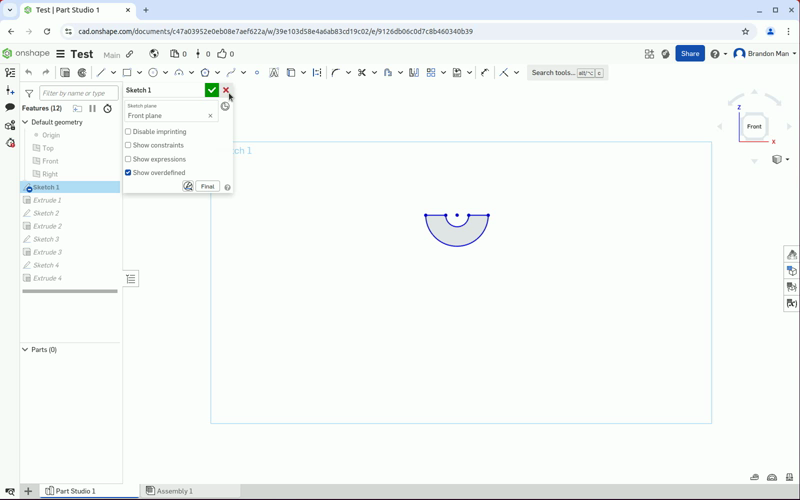
click(229, 92)
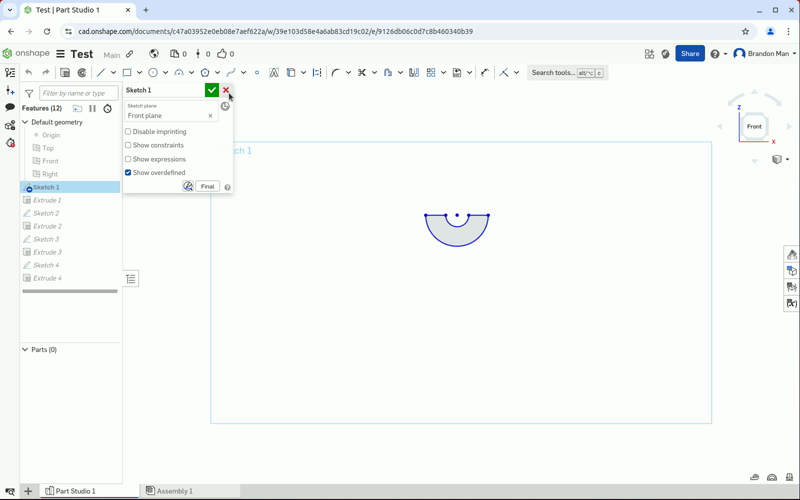
key(shift+s)
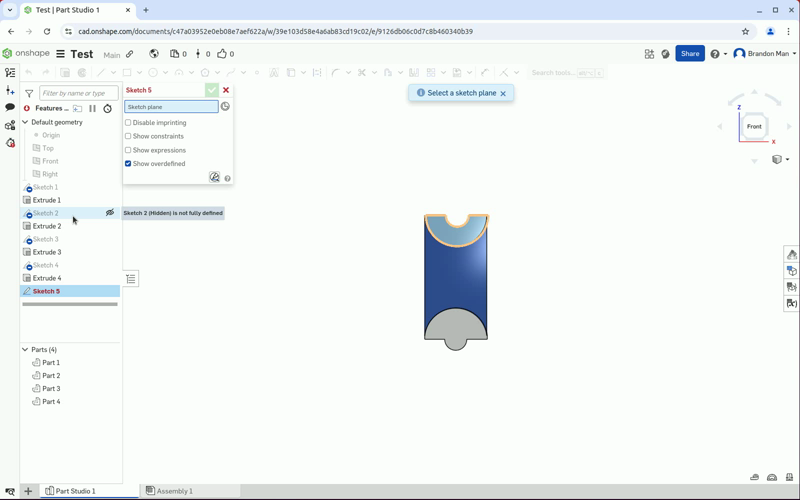
scroll(3)
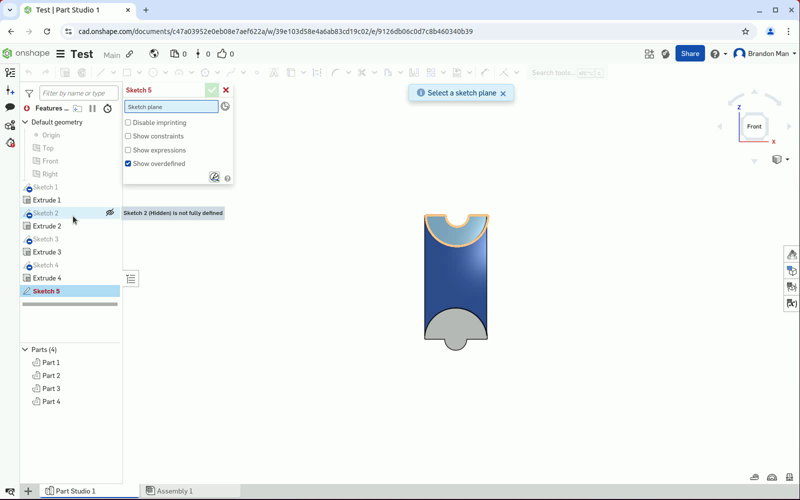
mouse_move(73, 163)
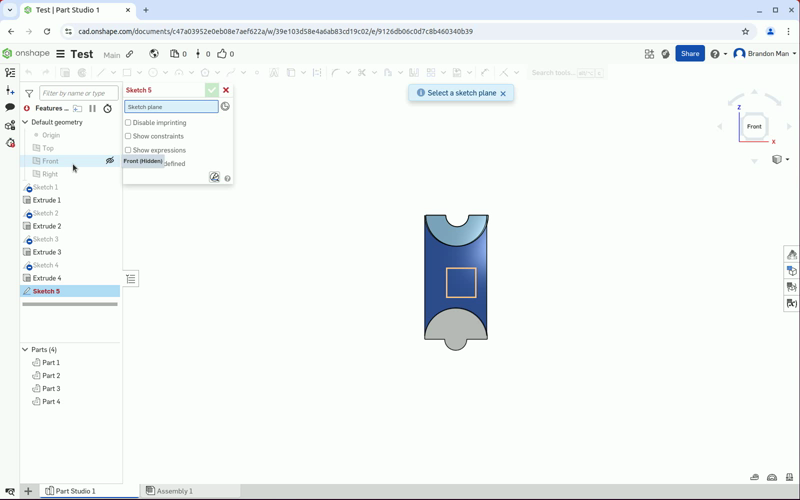
click(73, 163)
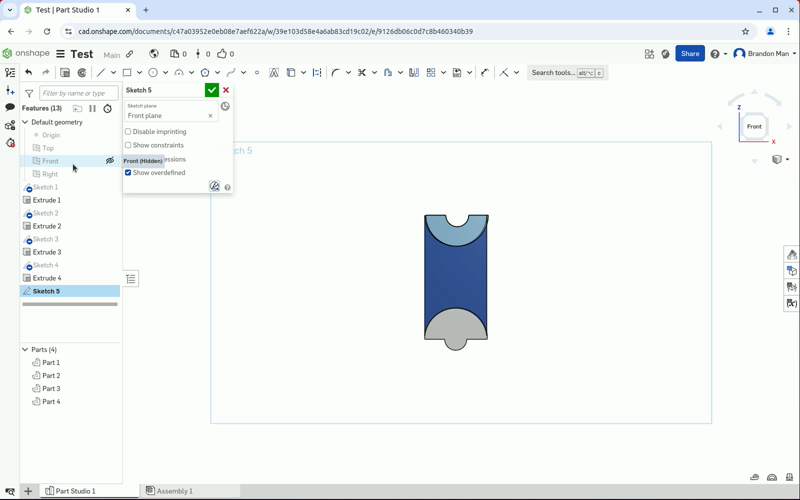
mouse_move(73, 352)
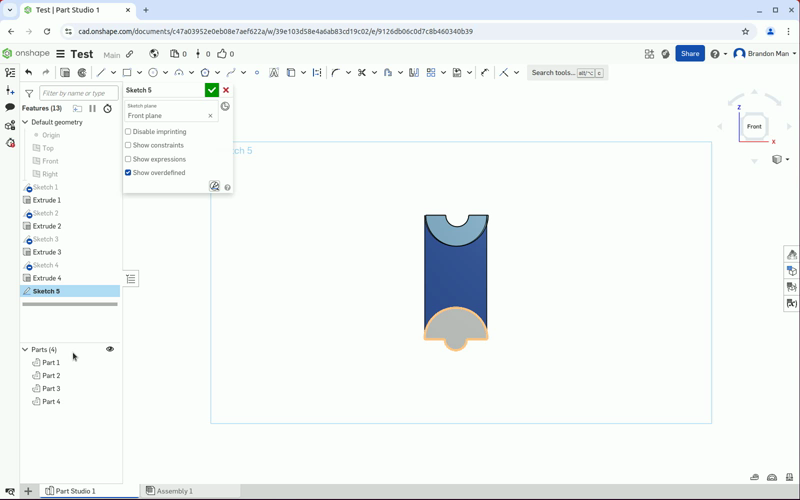
key(y)
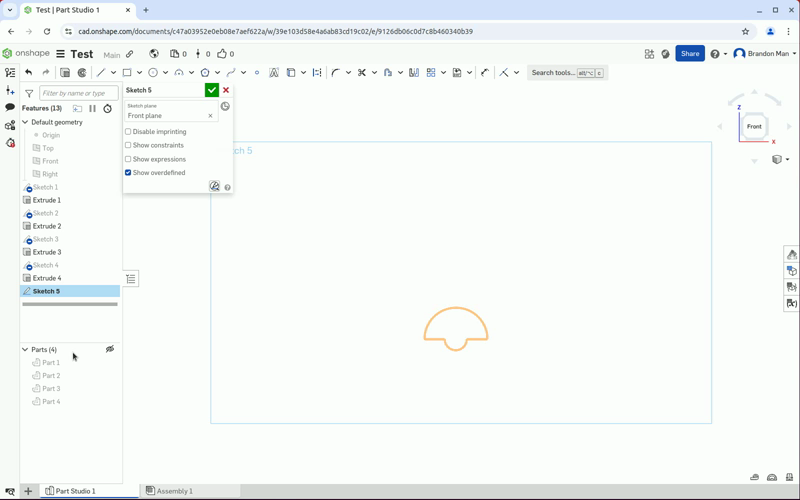
key(l)
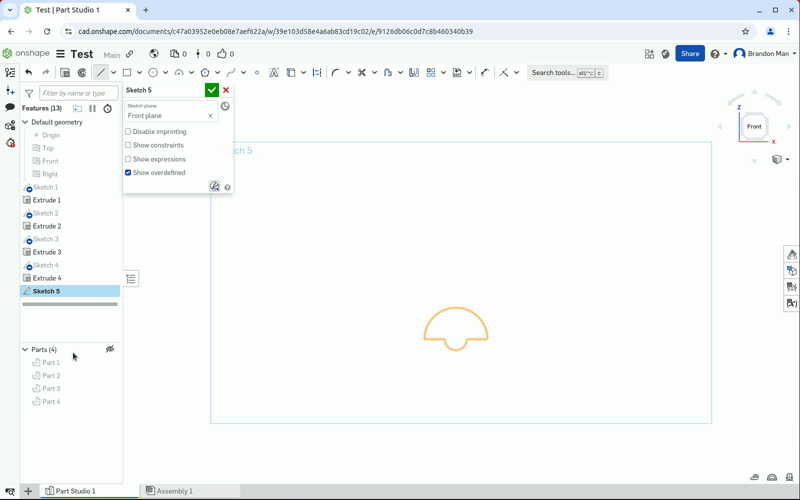
key_down(shift)
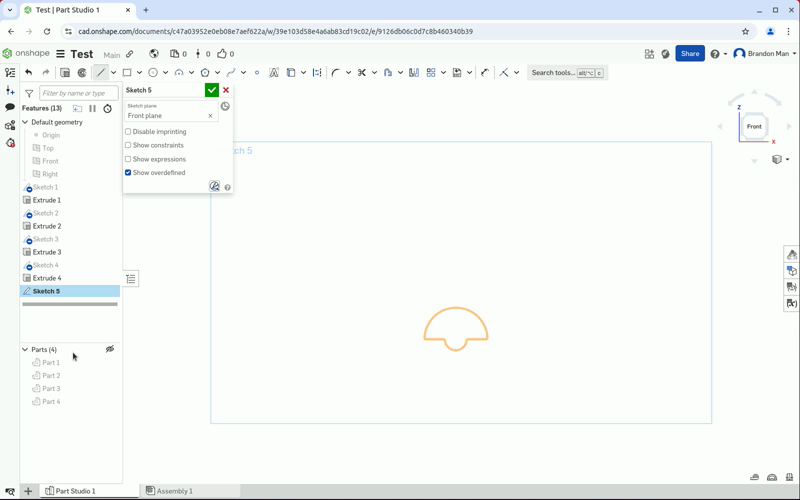
mouse_move(424, 339)
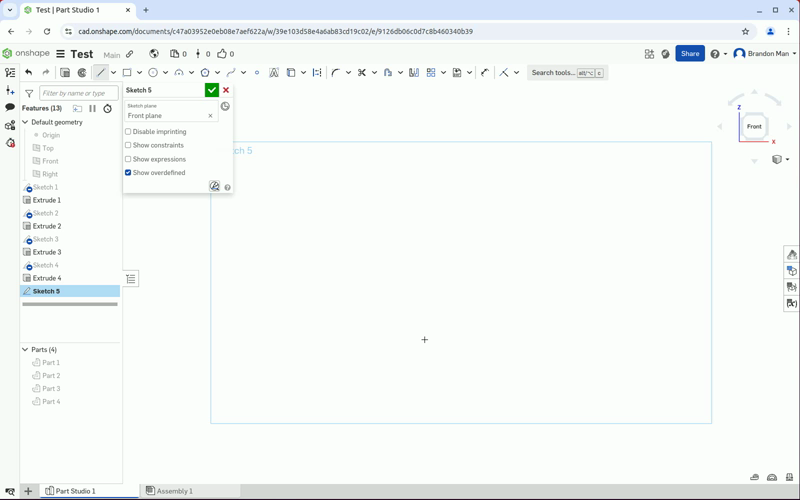
click(424, 339)
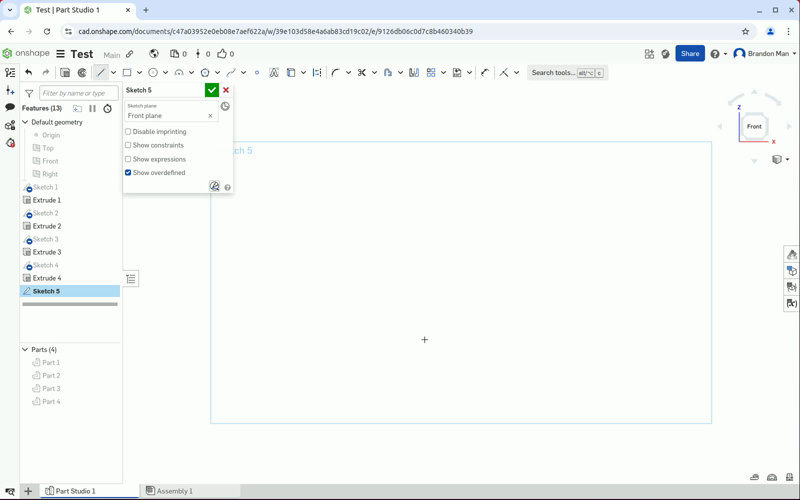
key_up(shift)
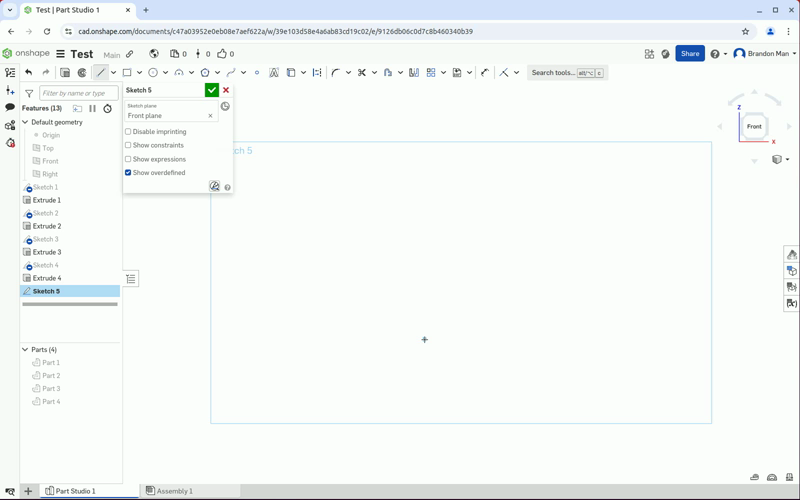
key_down(shift)
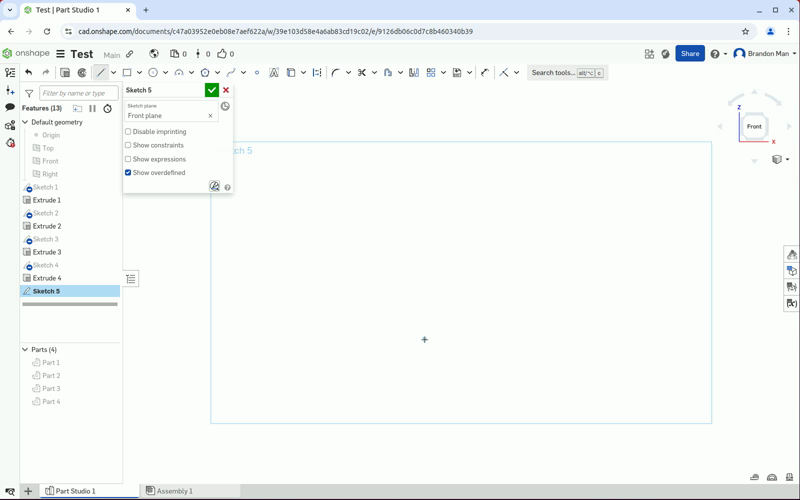
mouse_move(454, 339)
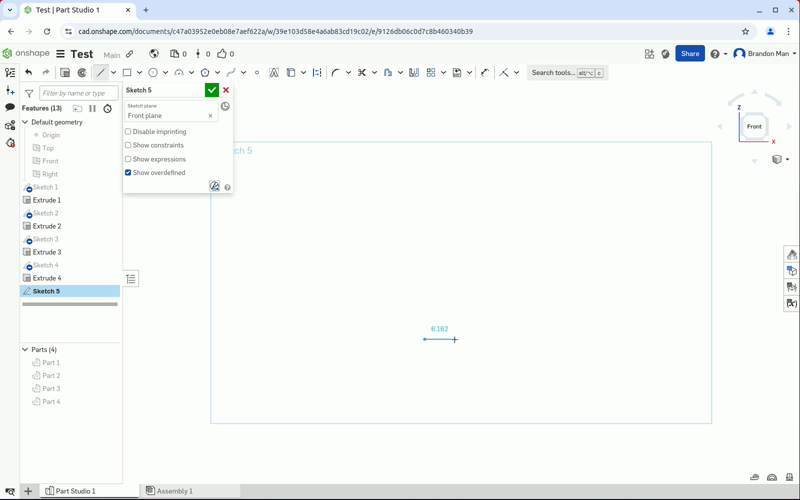
mouse_move(445, 339)
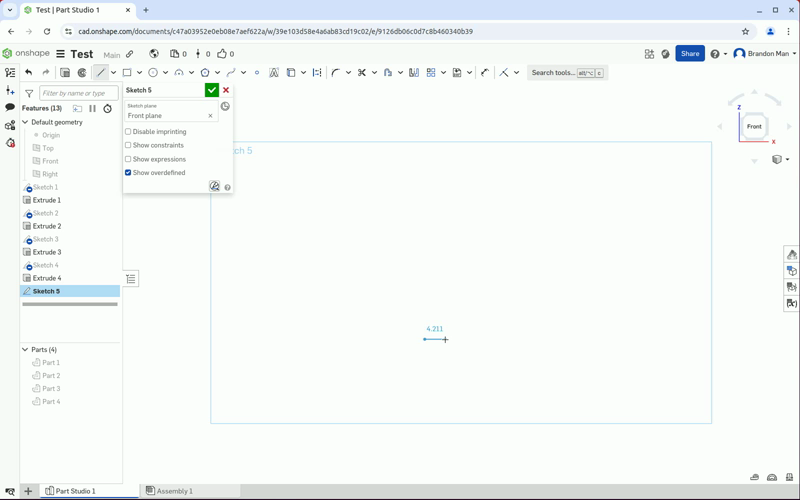
click(445, 339)
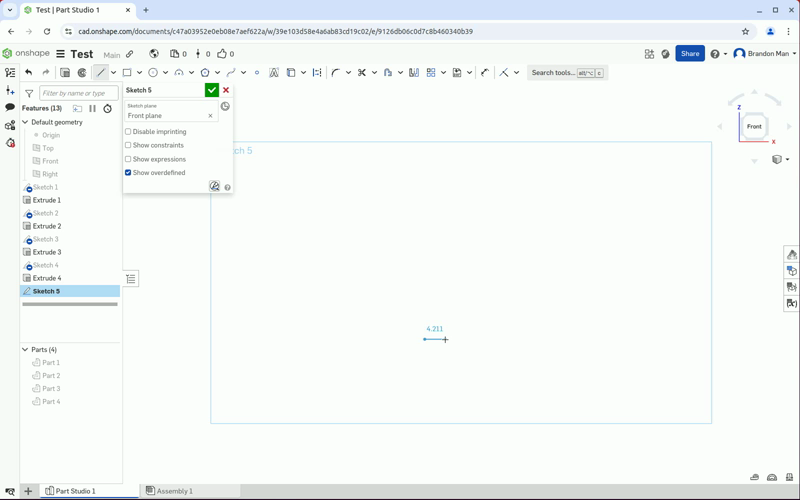
key_up(shift)
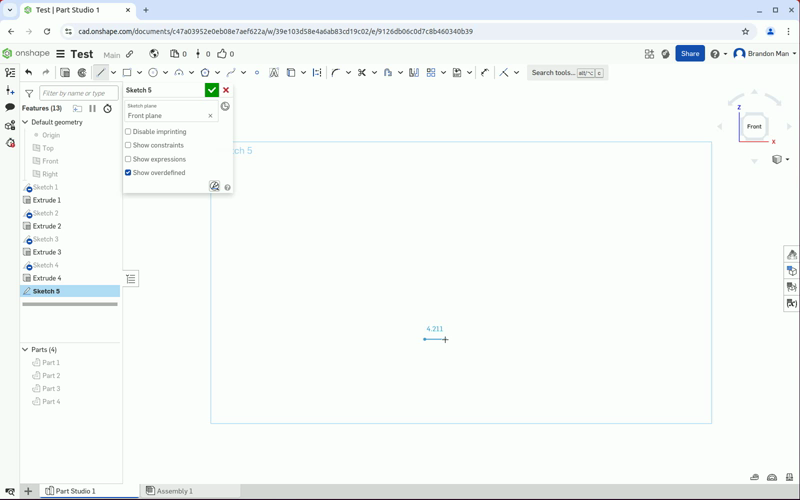
key(esc)
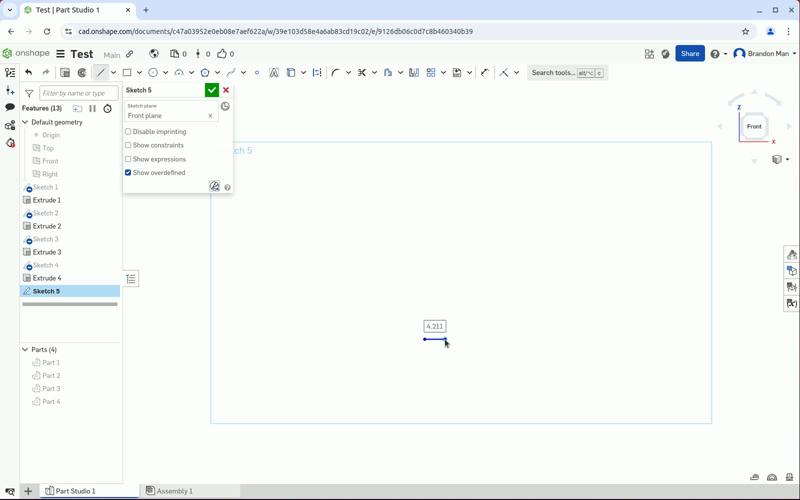
key(a)
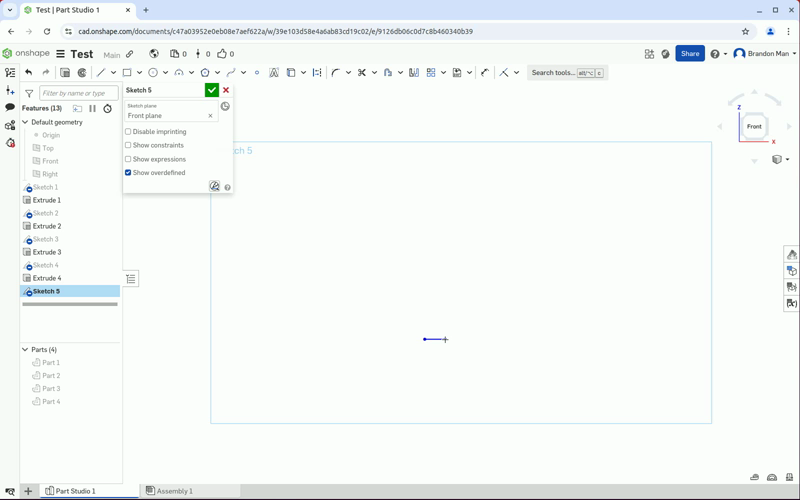
mouse_move(445, 339)
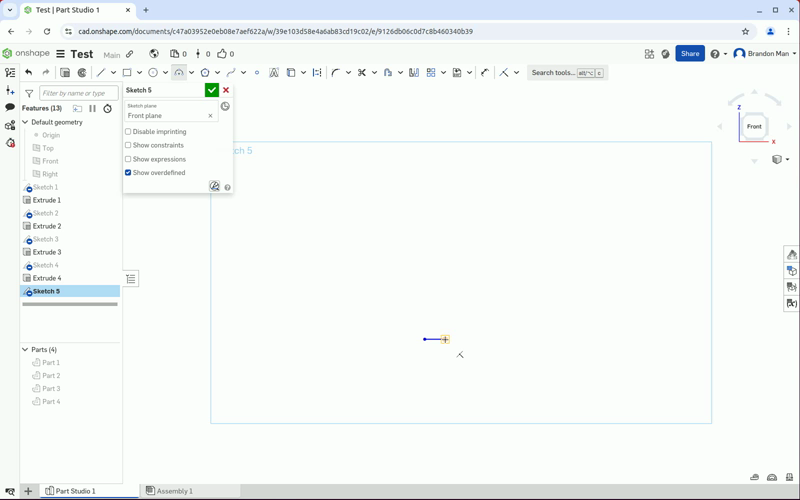
click(445, 339)
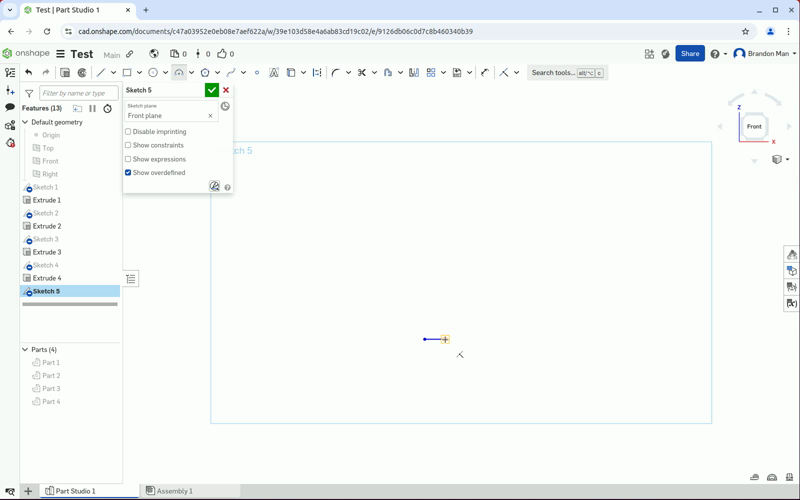
key_down(shift)
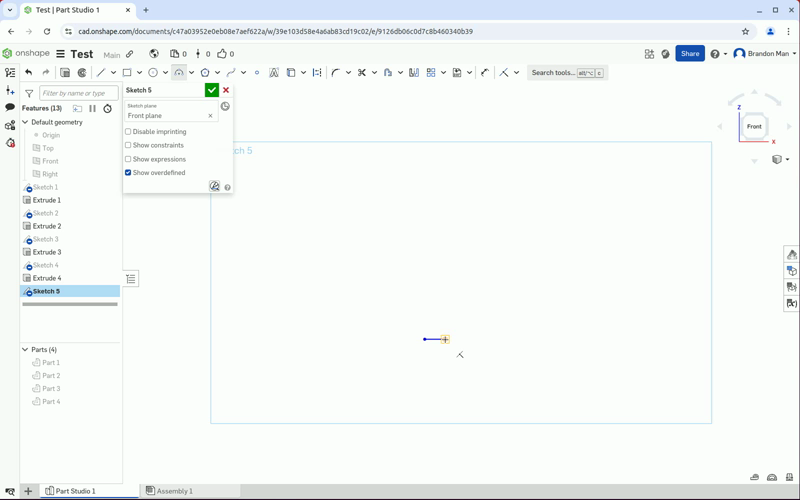
mouse_move(467, 339)
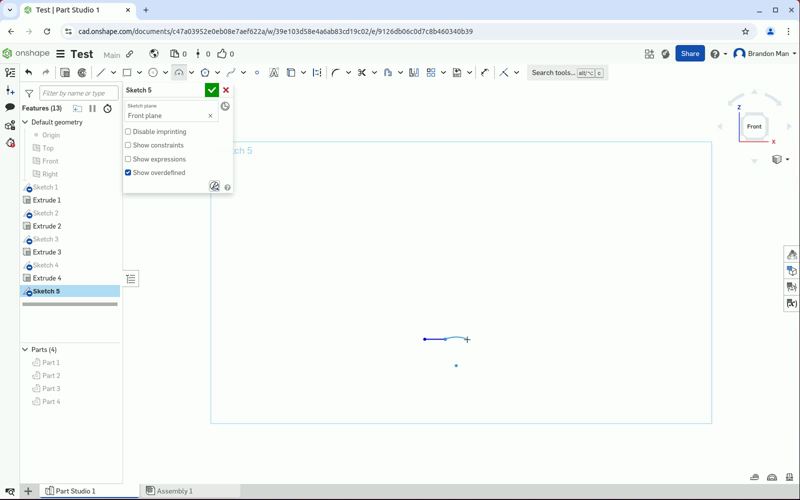
click(467, 339)
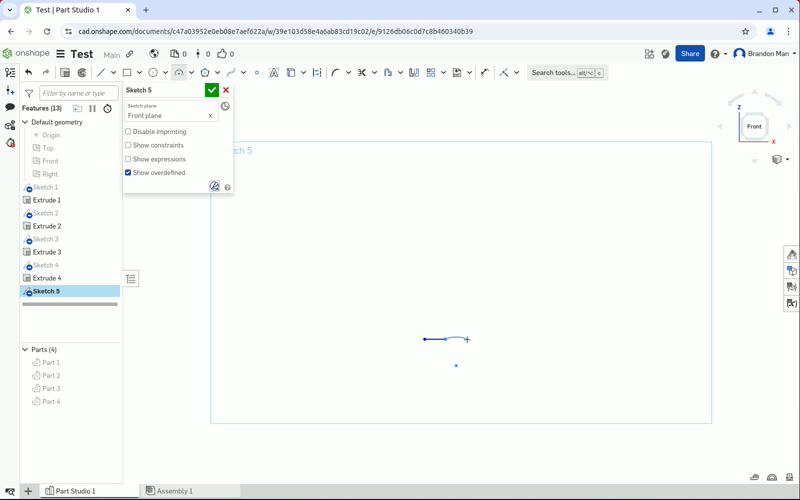
mouse_move(456, 350)
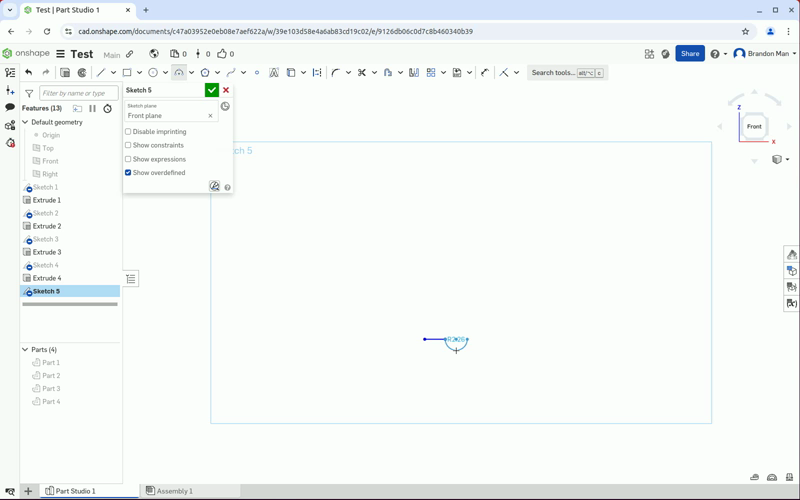
click(456, 350)
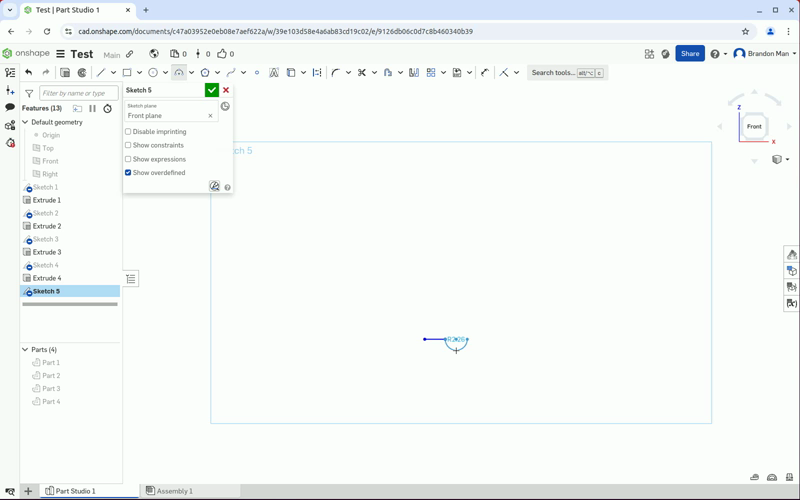
key_up(shift)
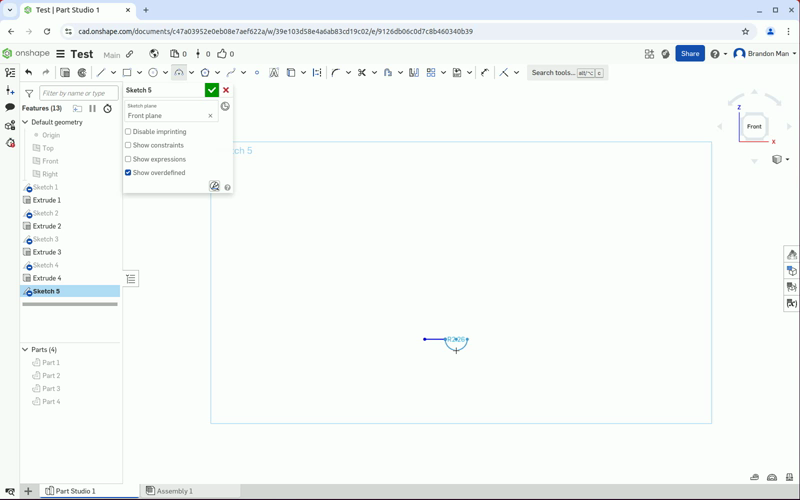
key(esc)
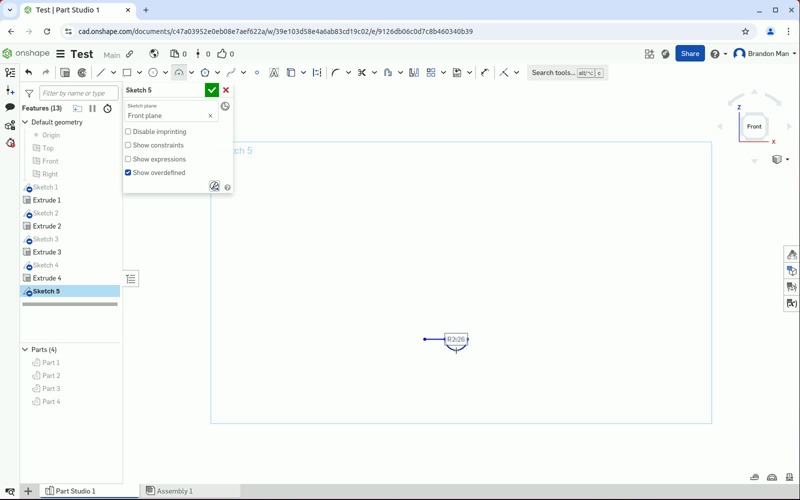
key(l)
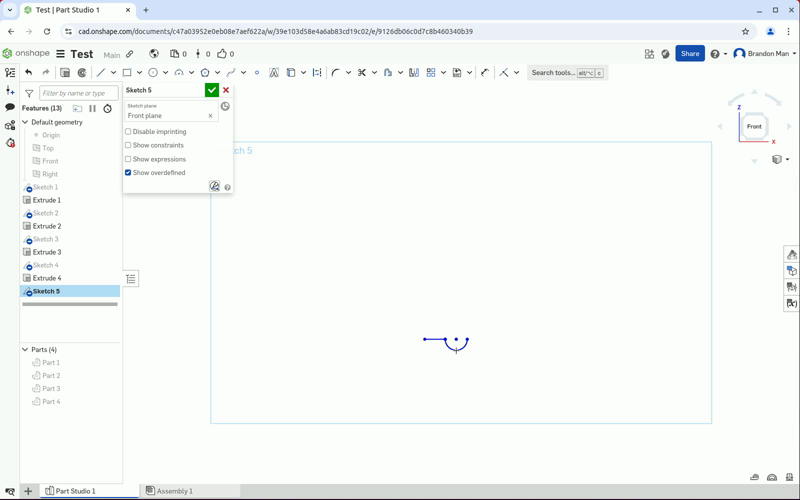
mouse_move(467, 339)
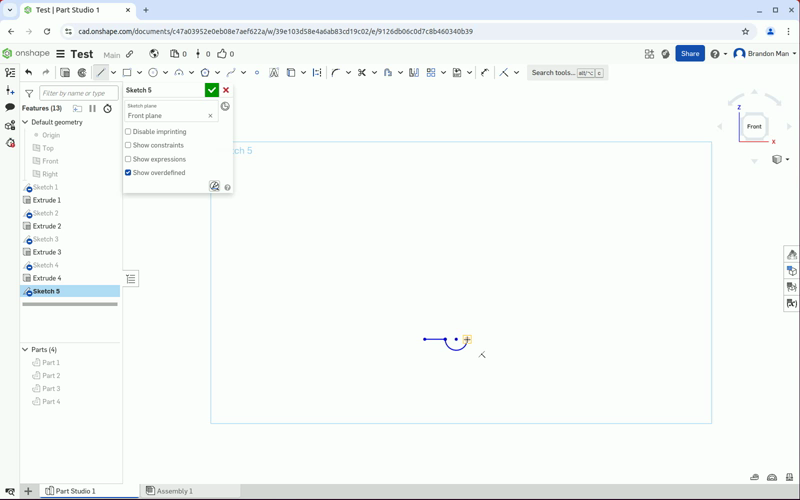
click(467, 339)
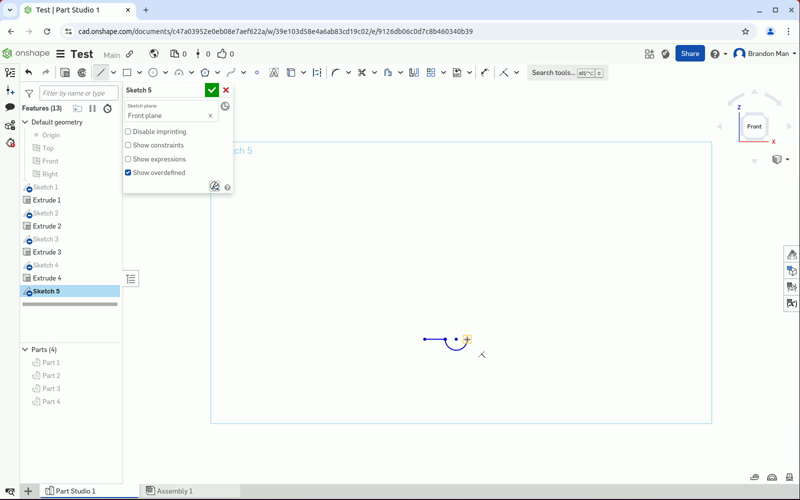
key_down(shift)
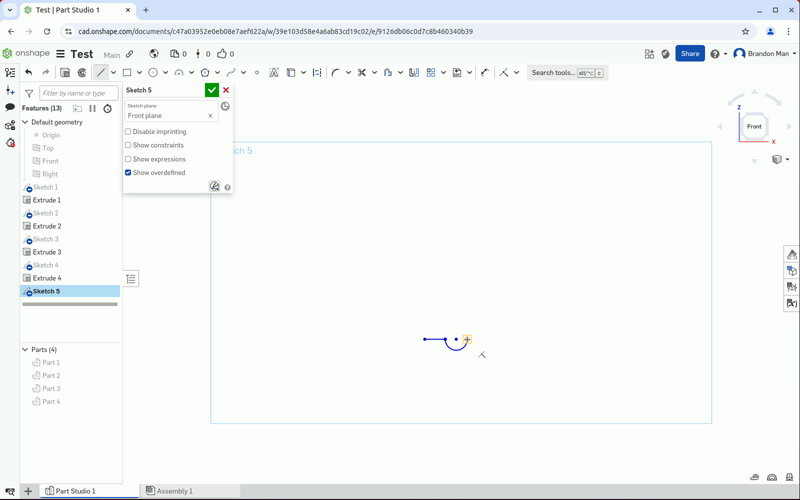
mouse_move(497, 339)
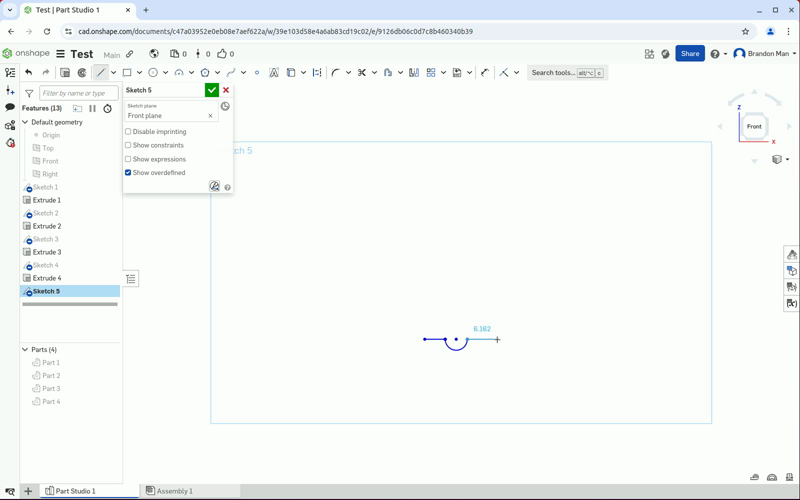
mouse_move(488, 339)
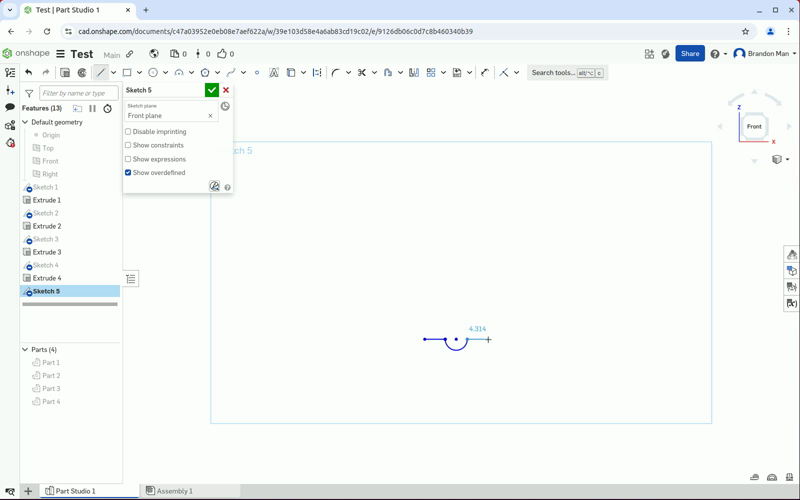
click(488, 339)
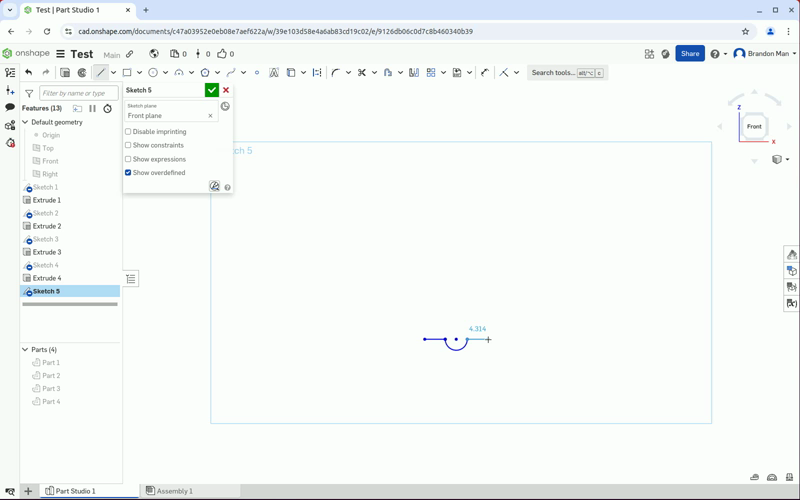
key_up(shift)
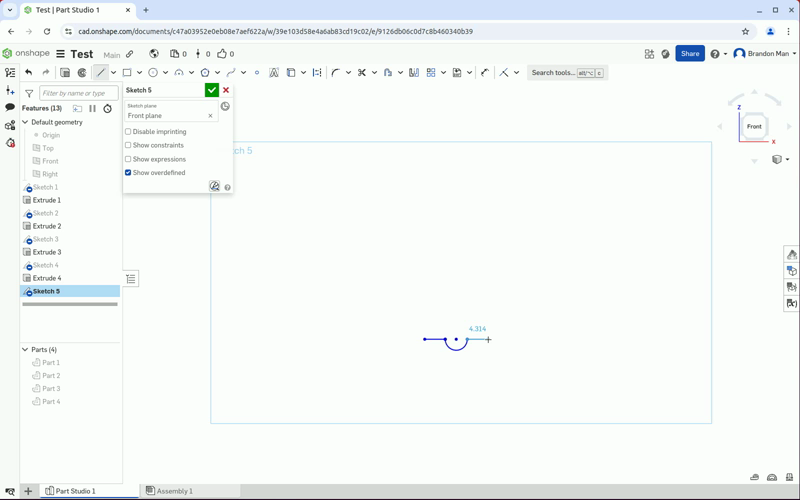
key_down(shift)
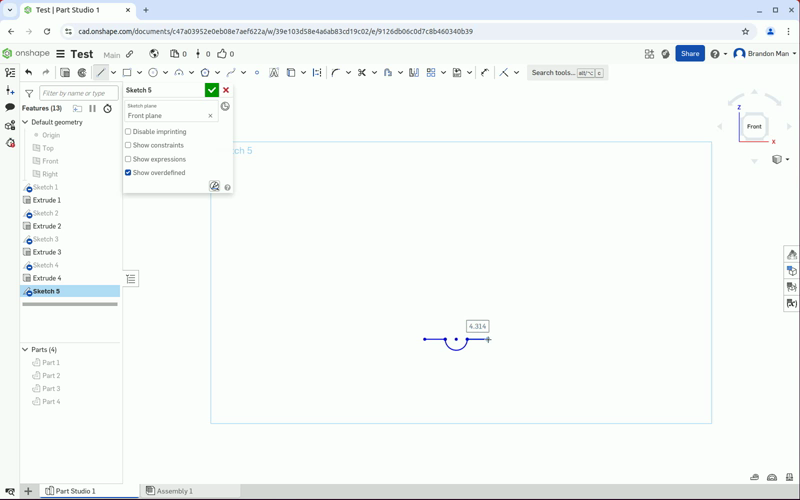
mouse_move(518, 339)
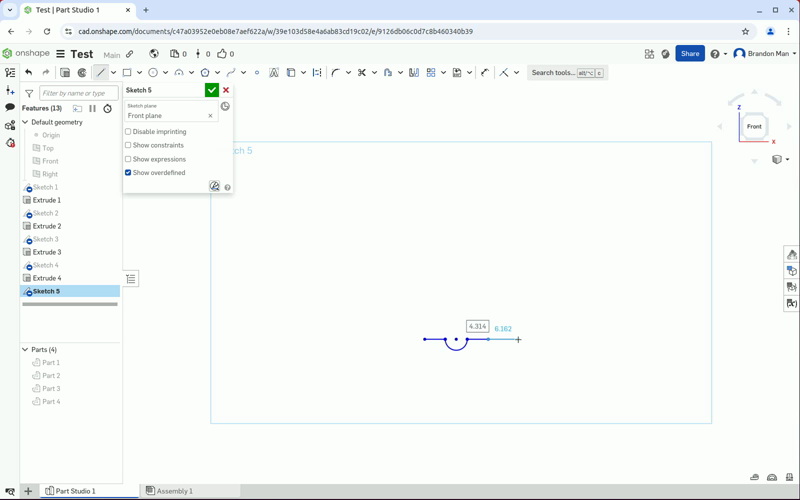
mouse_move(488, 335)
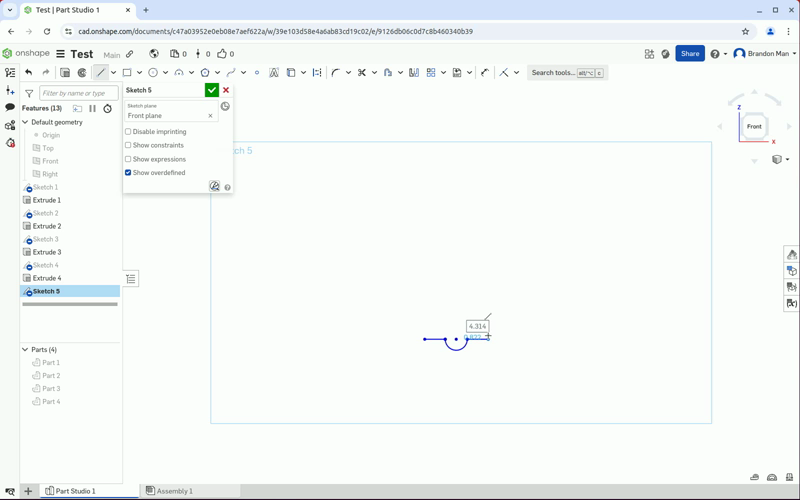
scroll(6)
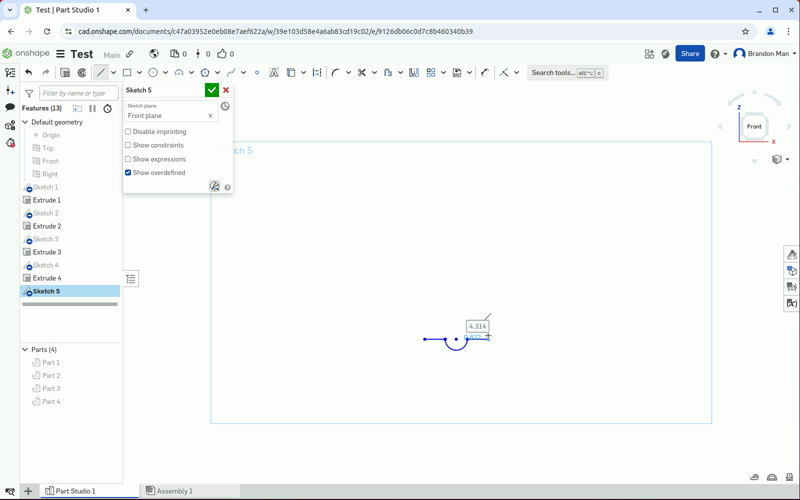
scroll(6)
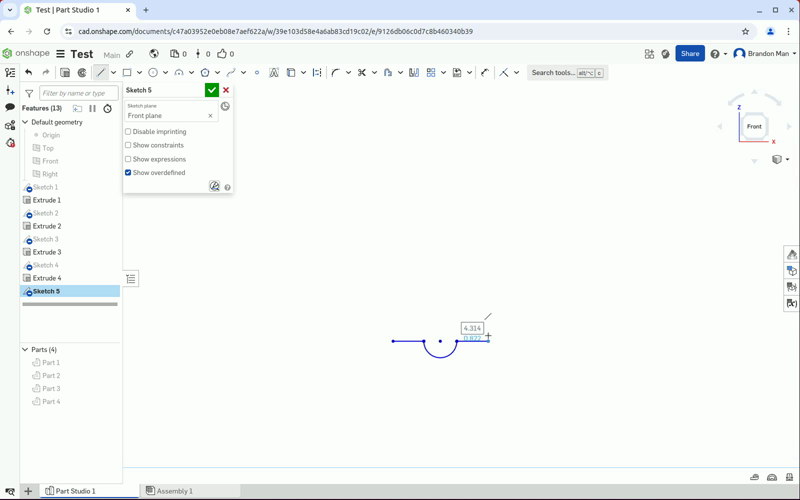
scroll(6)
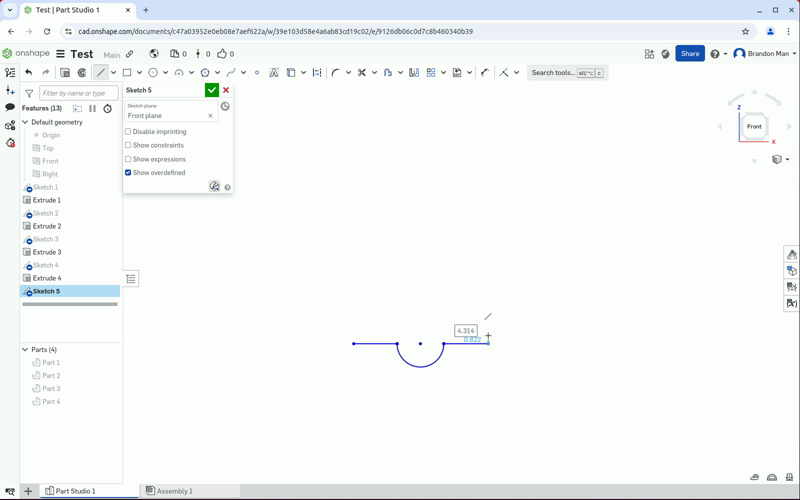
scroll(6)
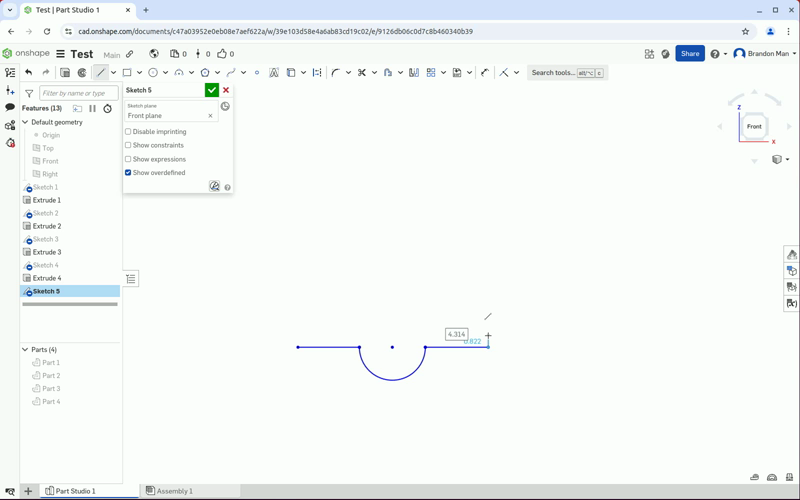
scroll(6)
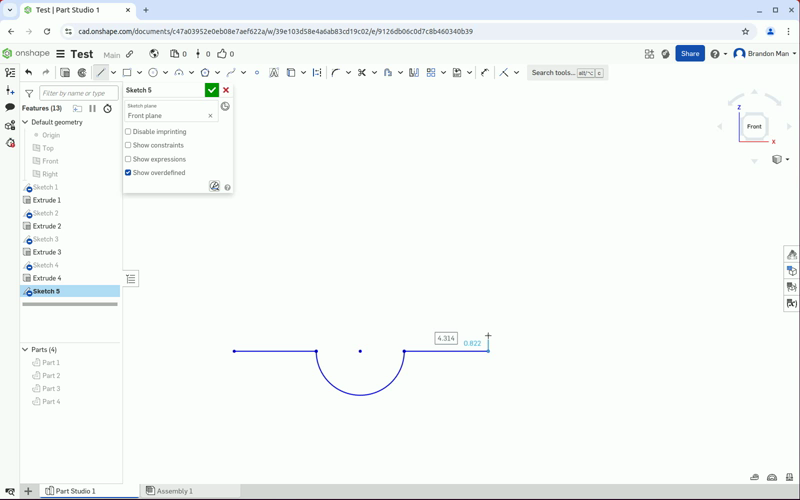
scroll(6)
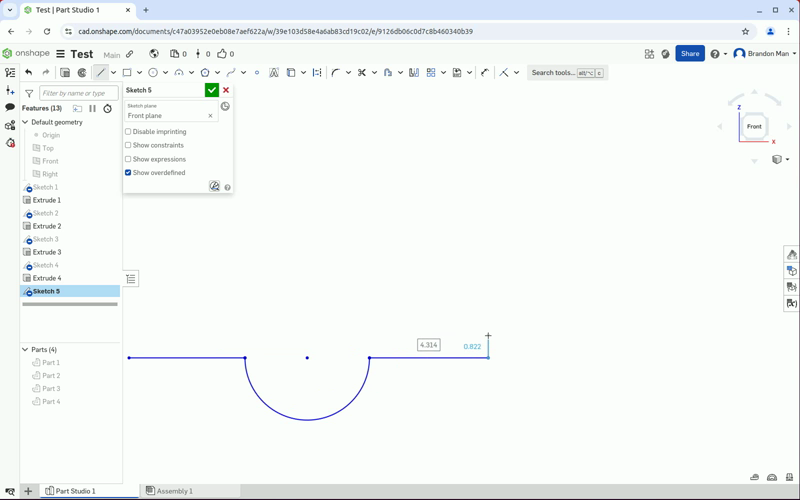
scroll(6)
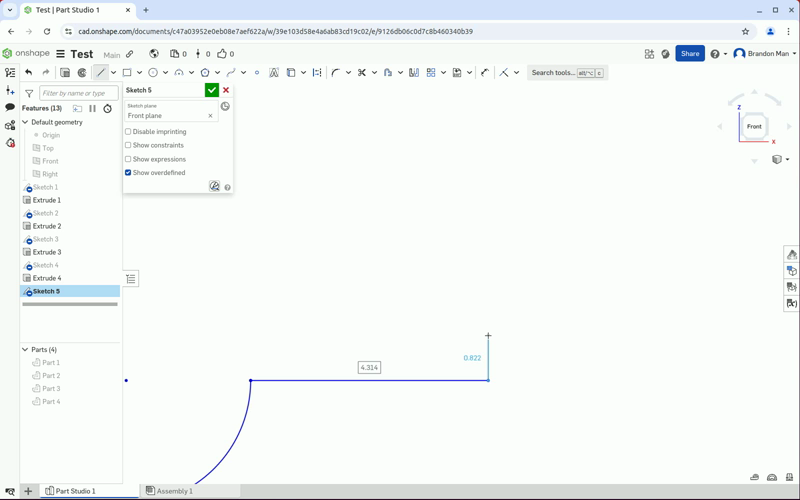
click(488, 335)
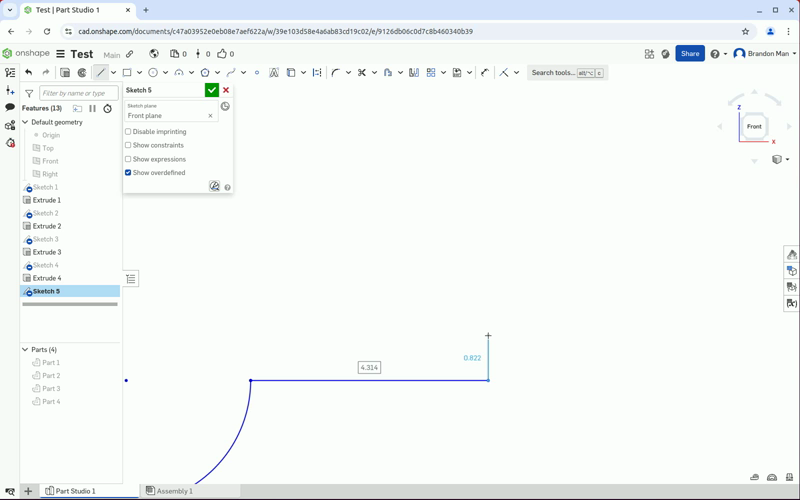
scroll(-6)
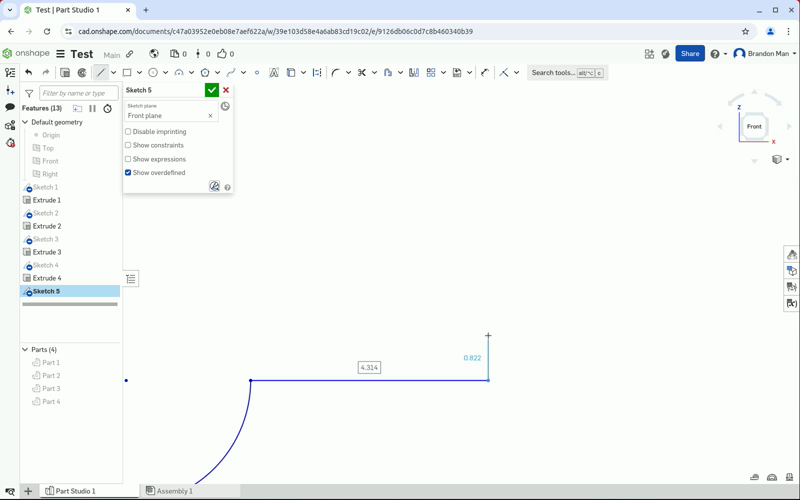
scroll(-6)
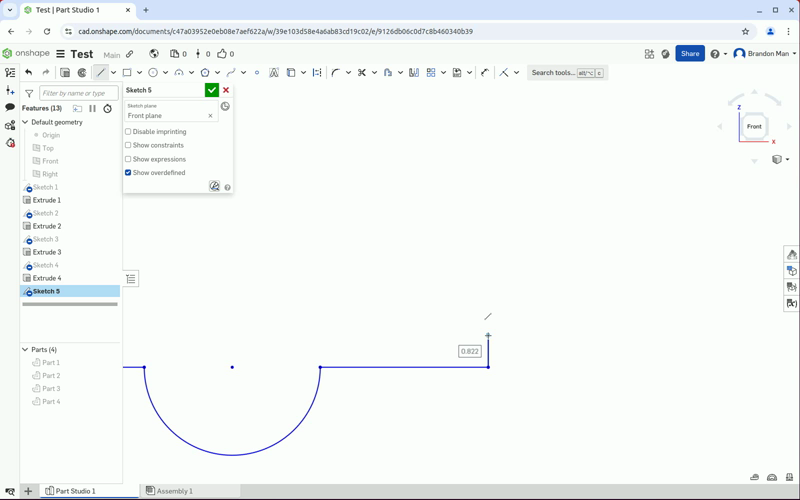
scroll(-6)
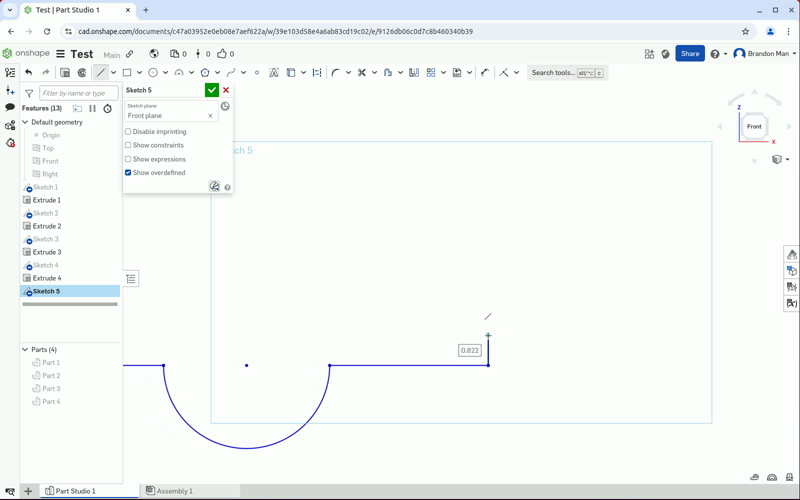
scroll(-6)
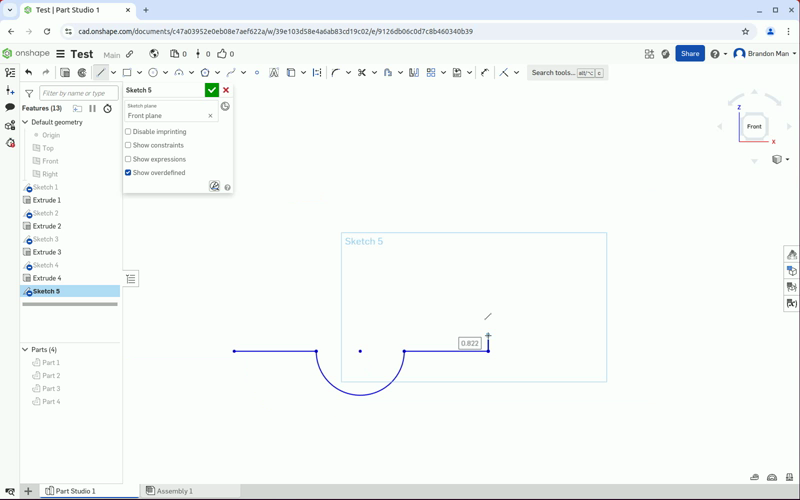
scroll(-6)
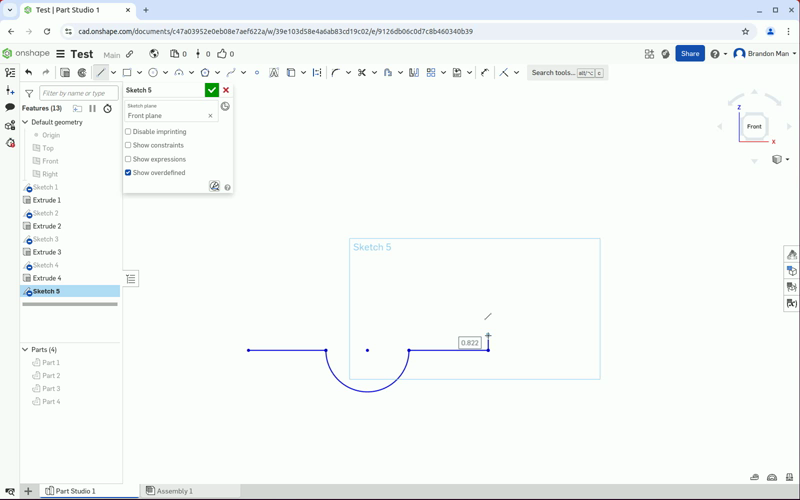
scroll(-6)
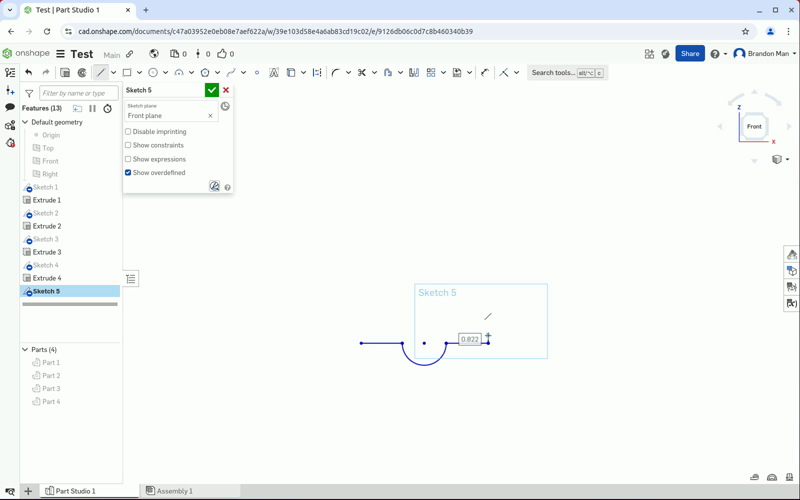
scroll(-6)
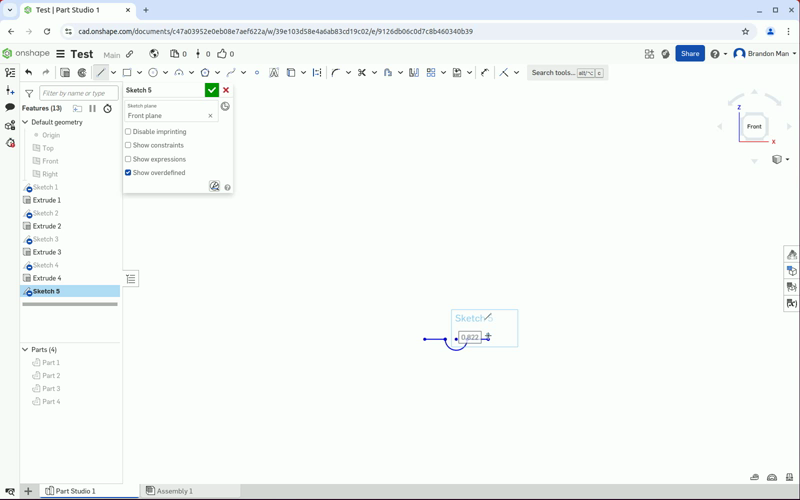
key_up(shift)
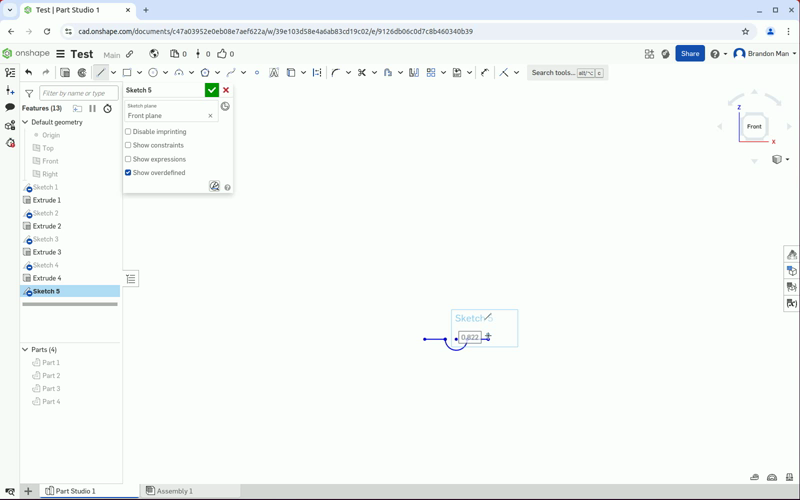
key(esc)
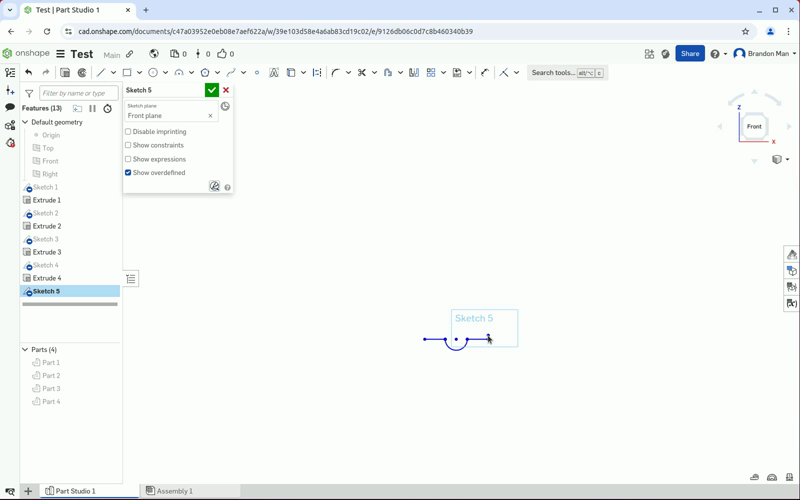
key(a)
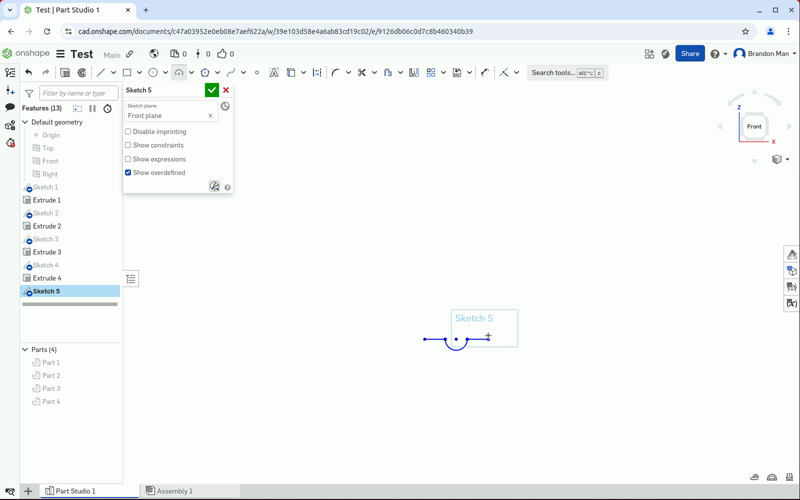
mouse_move(488, 335)
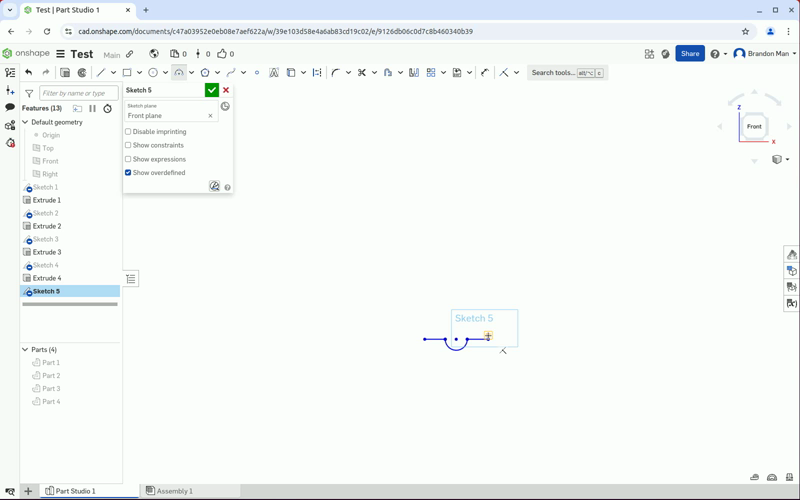
scroll(6)
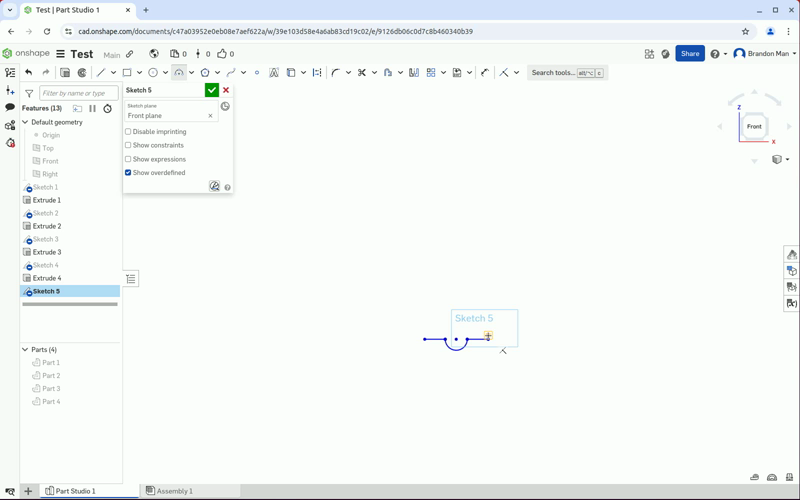
scroll(6)
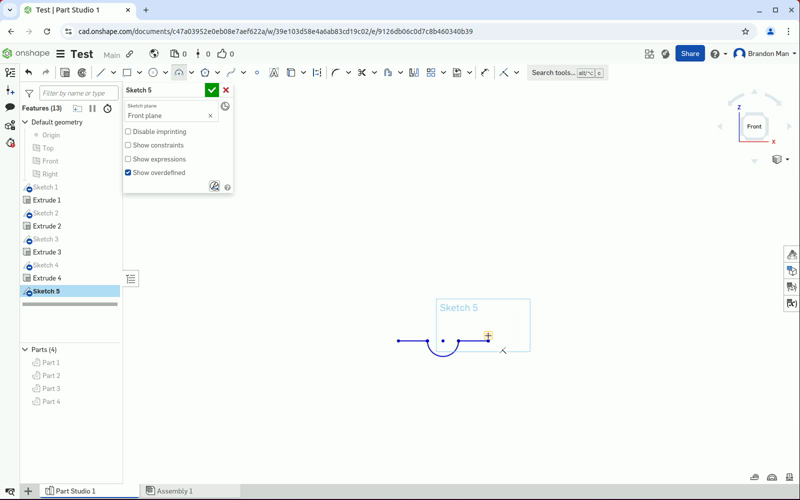
scroll(6)
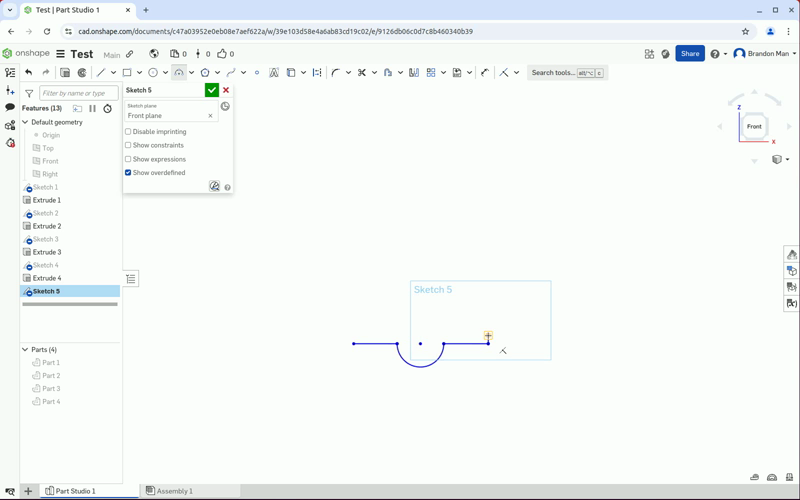
scroll(6)
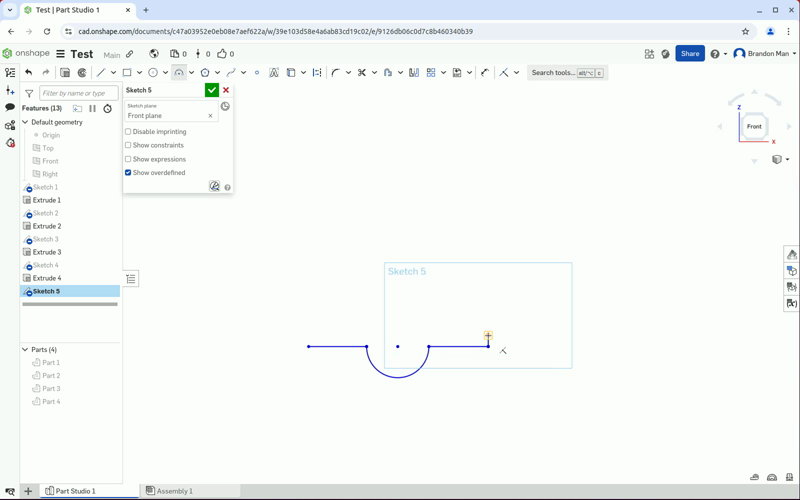
scroll(6)
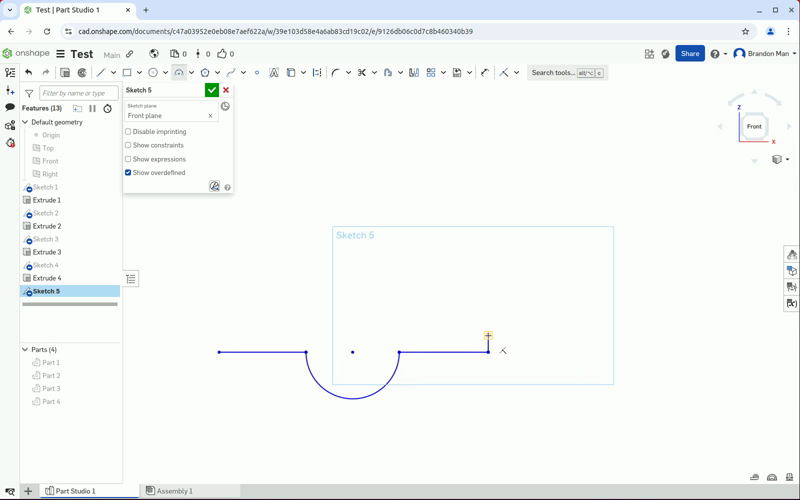
scroll(6)
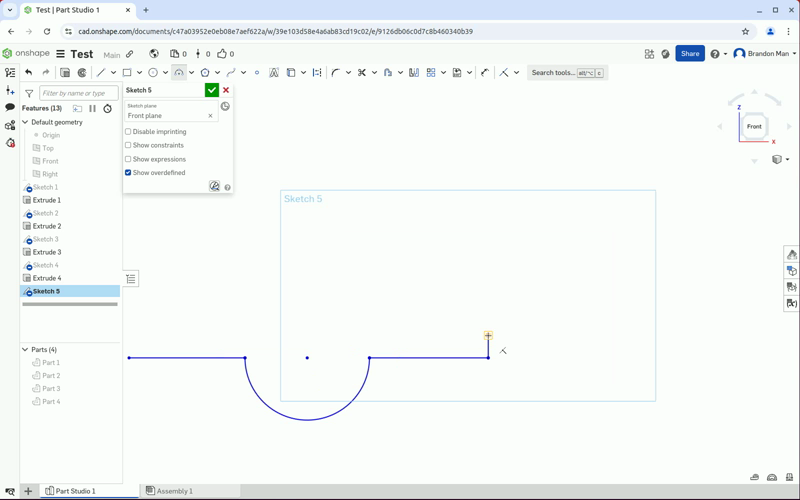
scroll(6)
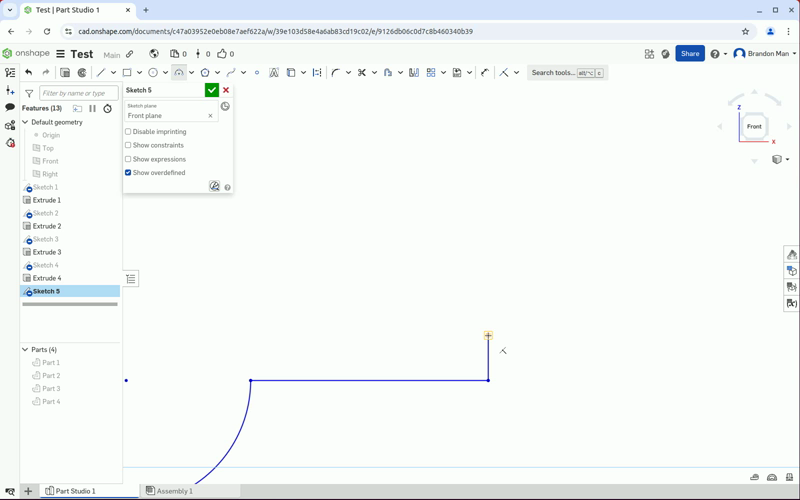
click(488, 335)
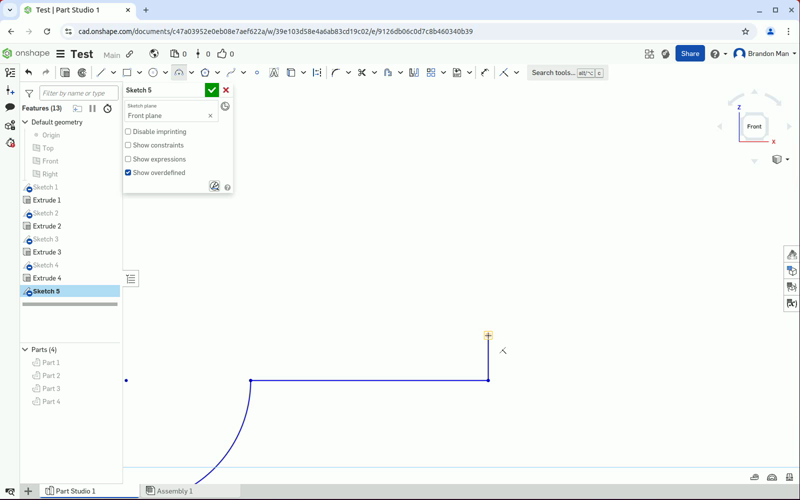
scroll(-6)
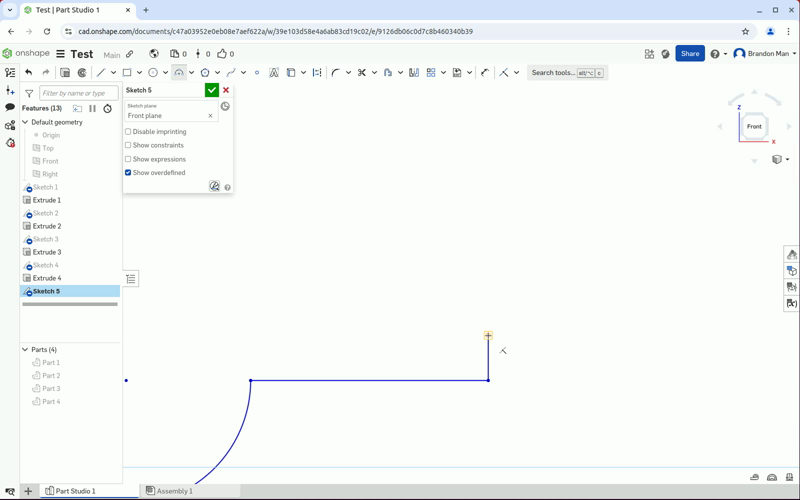
scroll(-6)
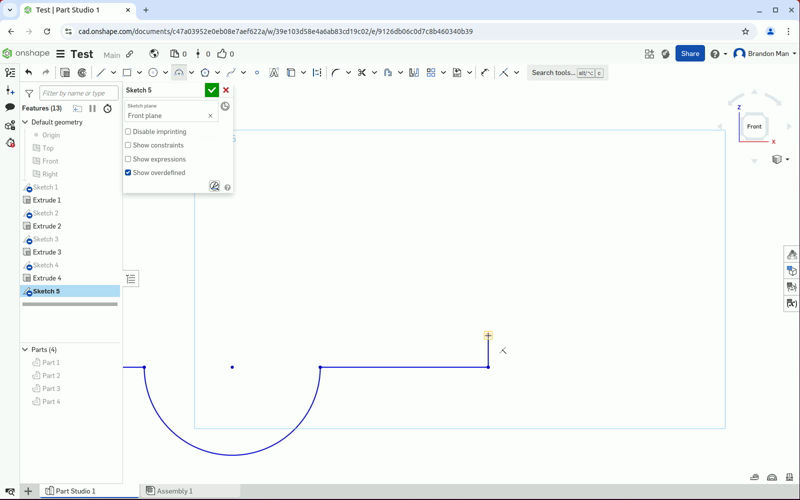
scroll(-6)
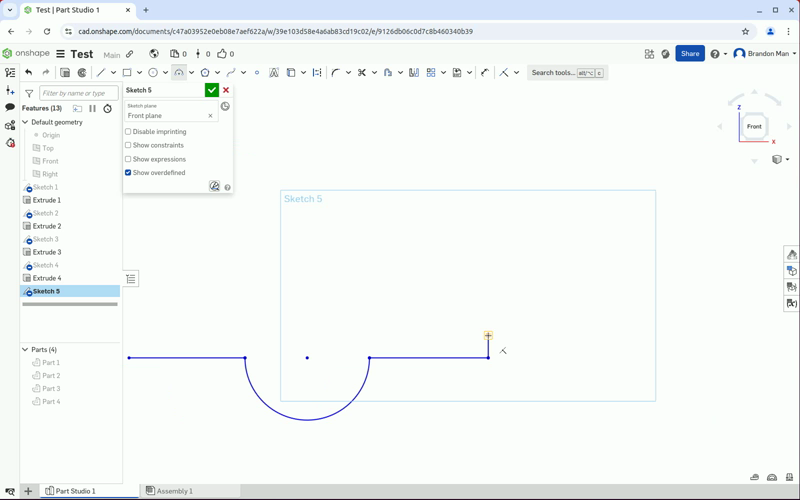
scroll(-6)
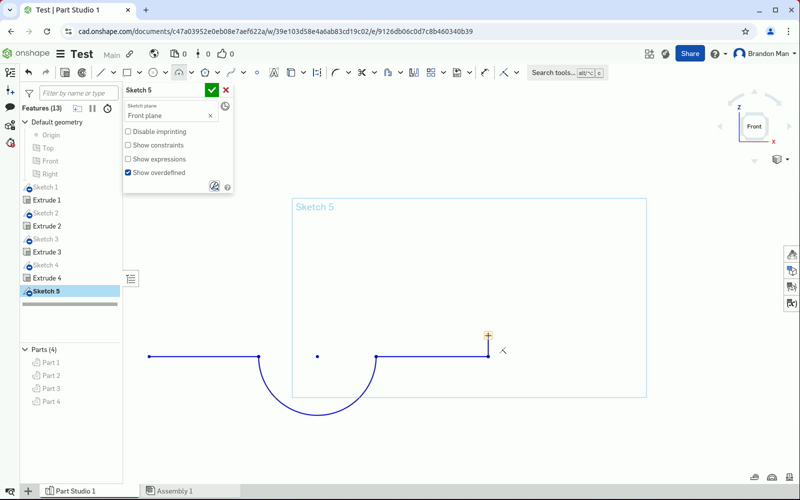
scroll(-6)
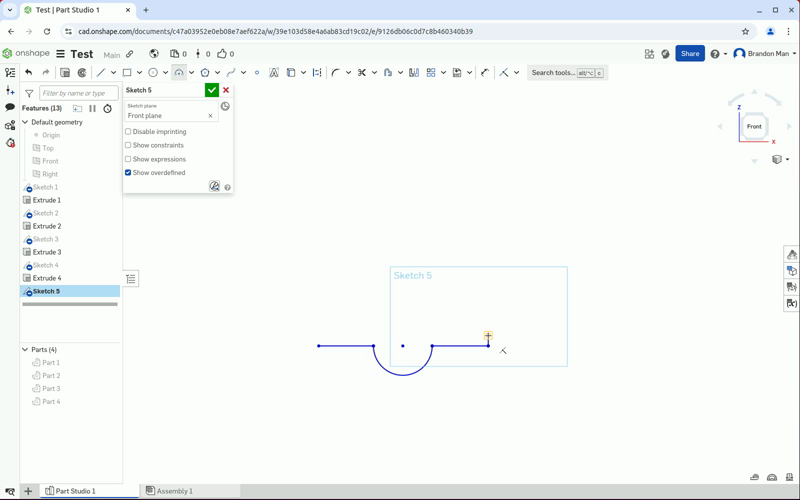
scroll(-6)
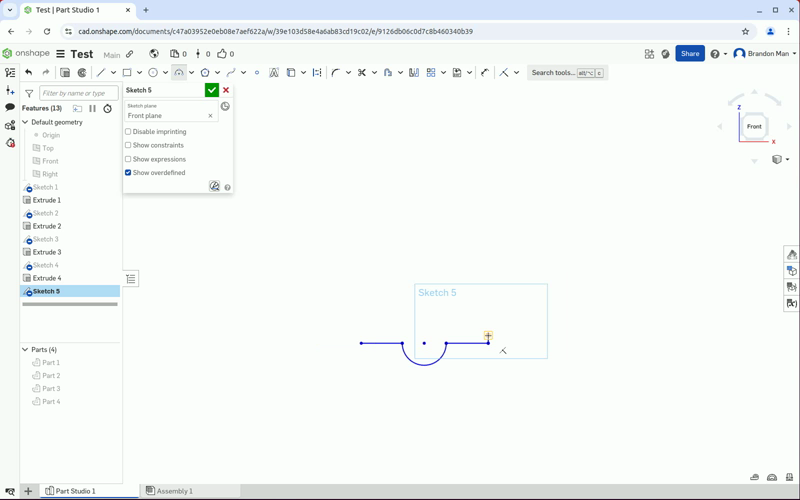
scroll(-6)
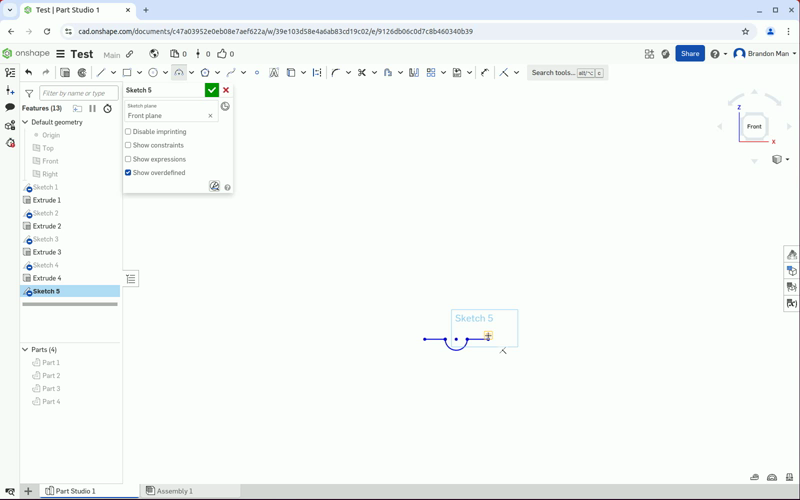
key_down(shift)
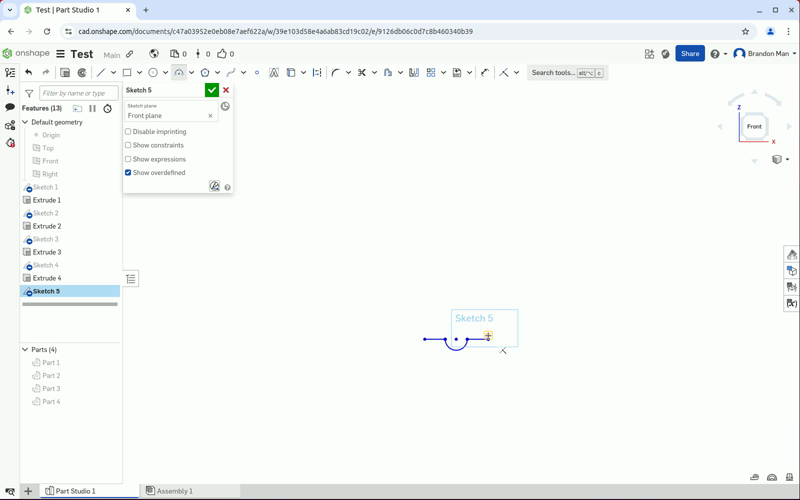
mouse_move(424, 335)
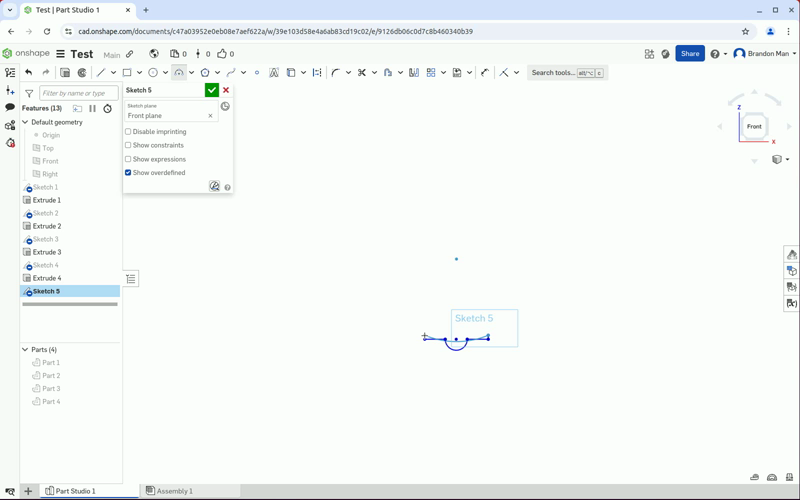
scroll(6)
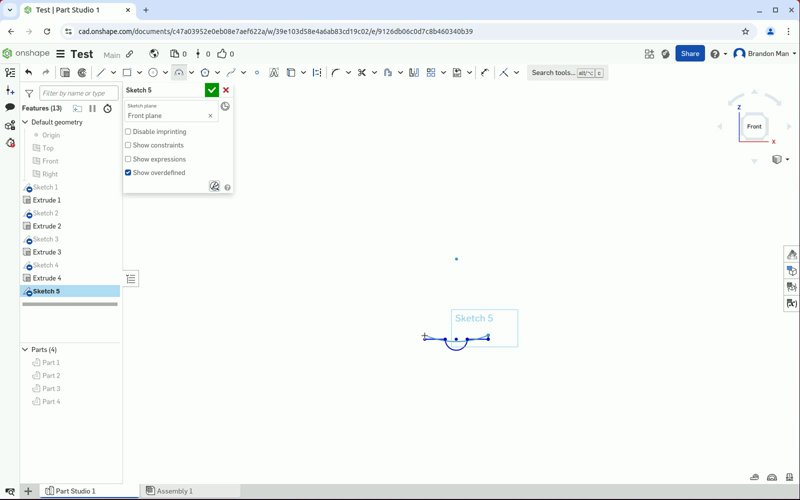
scroll(6)
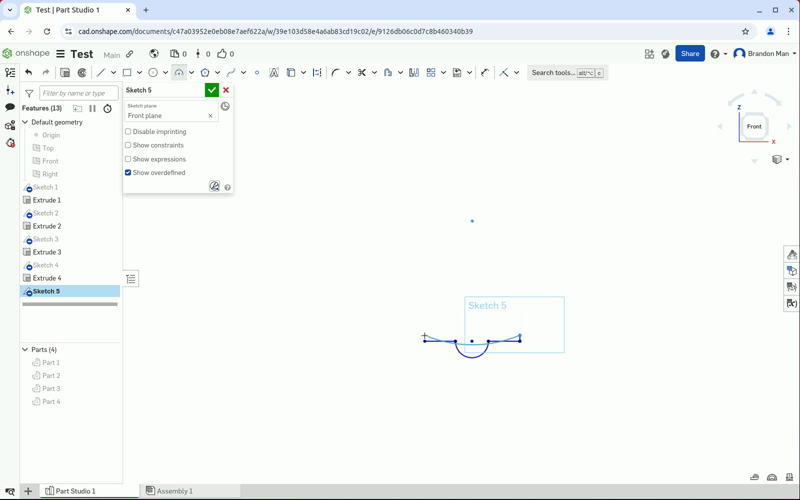
scroll(6)
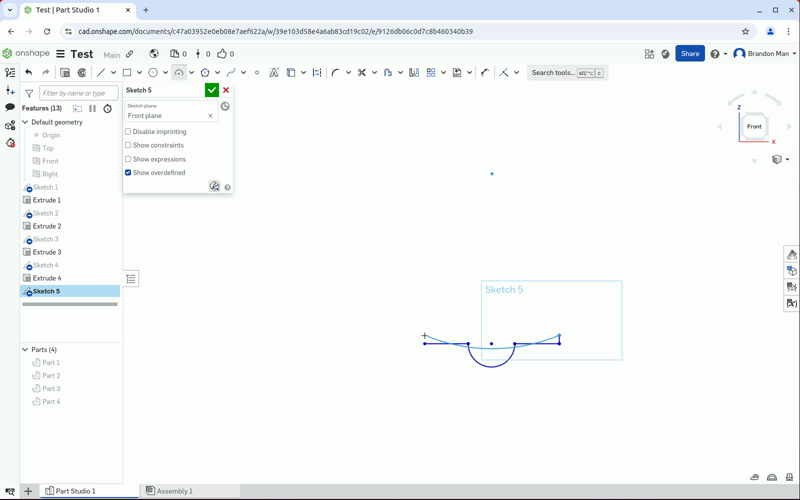
scroll(6)
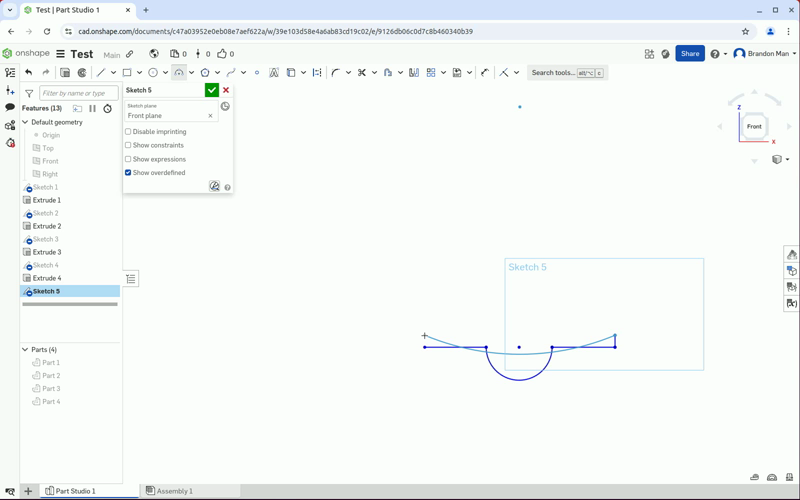
scroll(6)
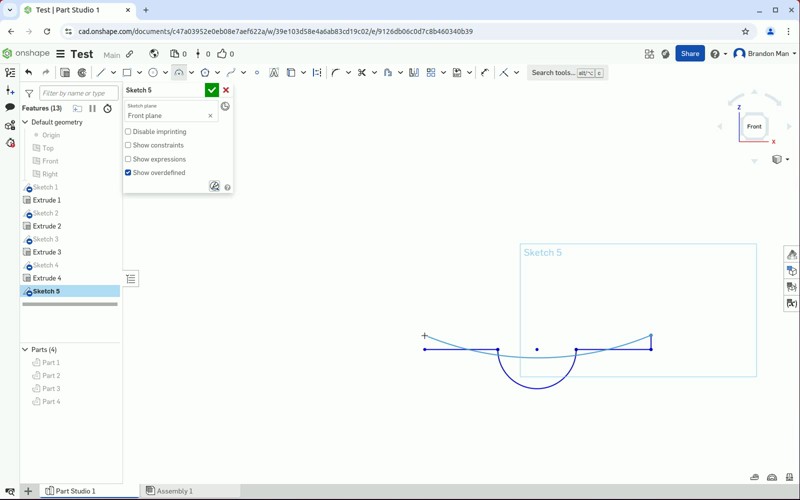
scroll(6)
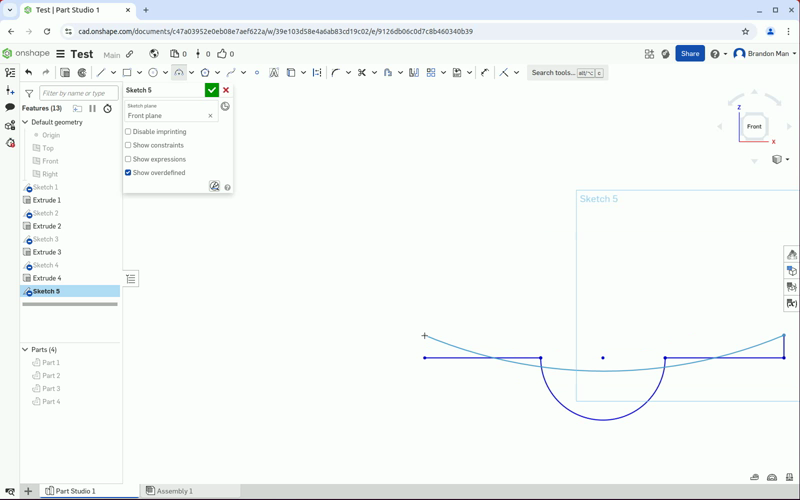
scroll(6)
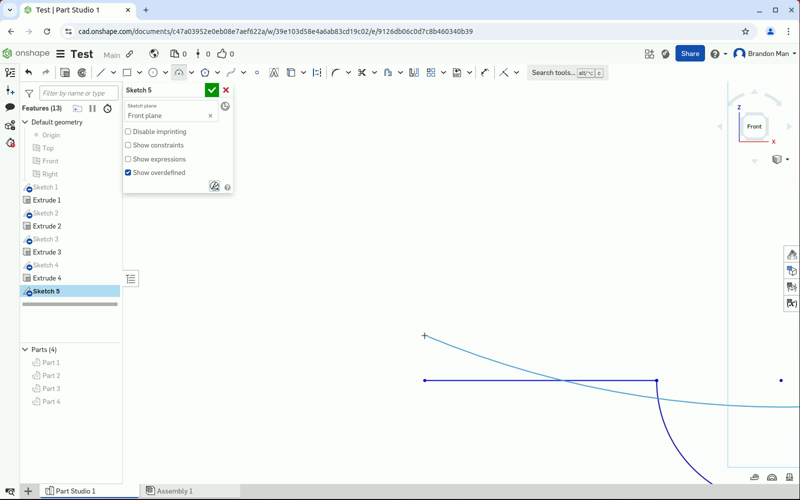
click(424, 335)
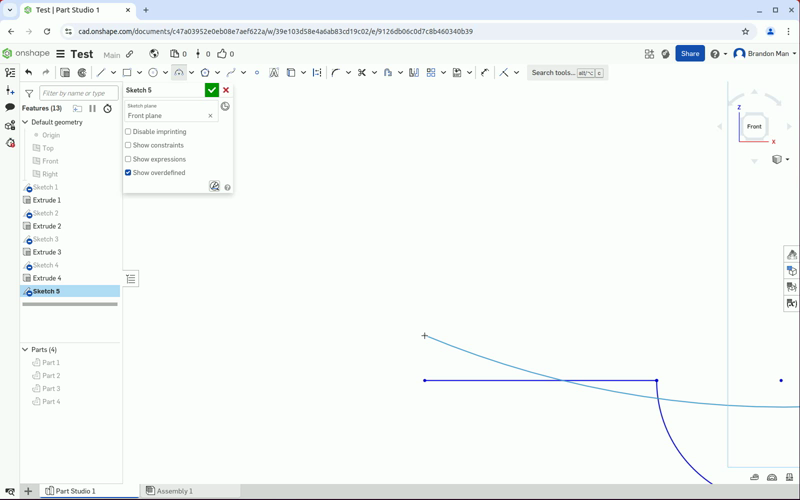
scroll(-6)
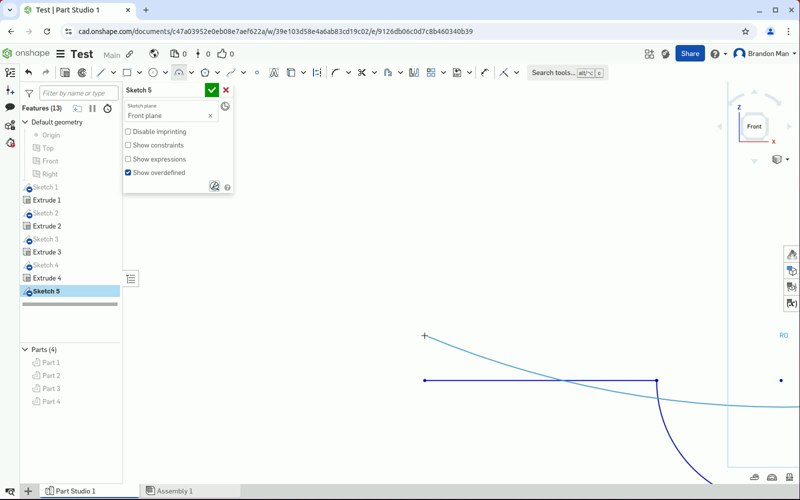
scroll(-6)
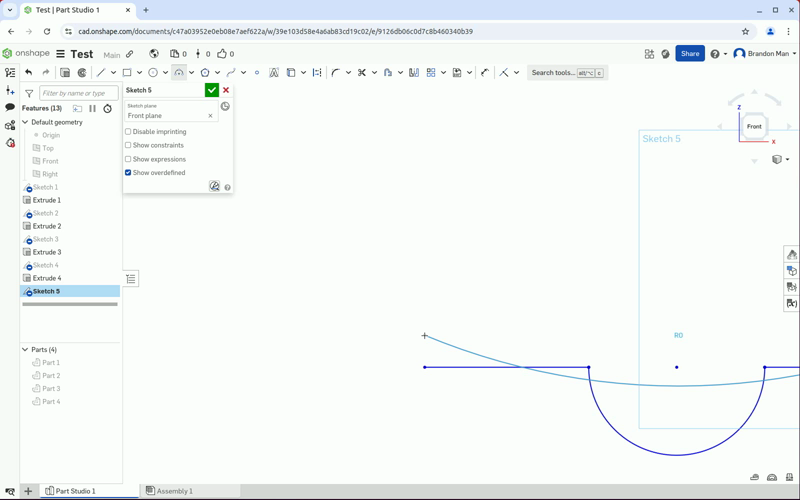
scroll(-6)
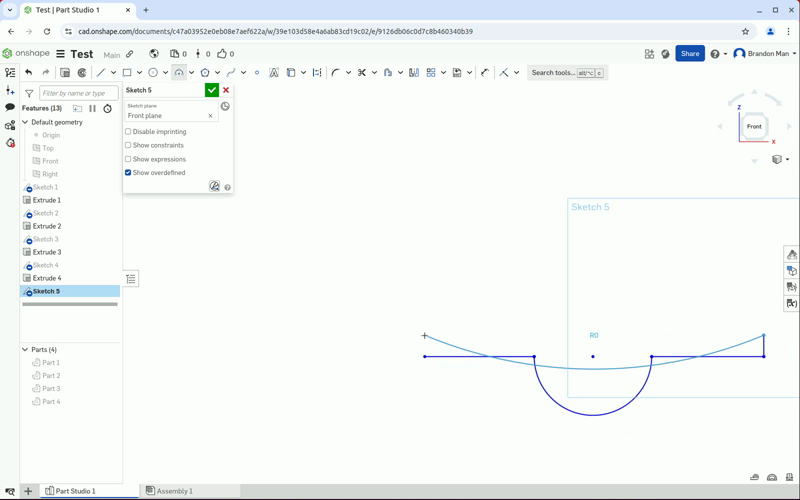
scroll(-6)
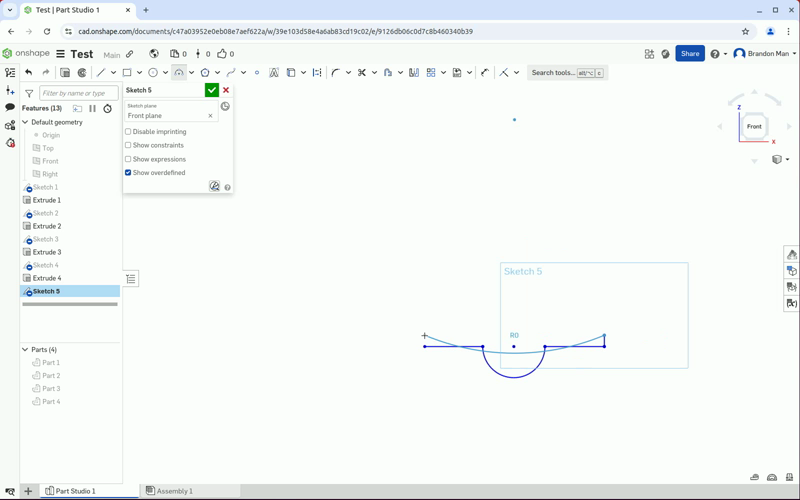
scroll(-6)
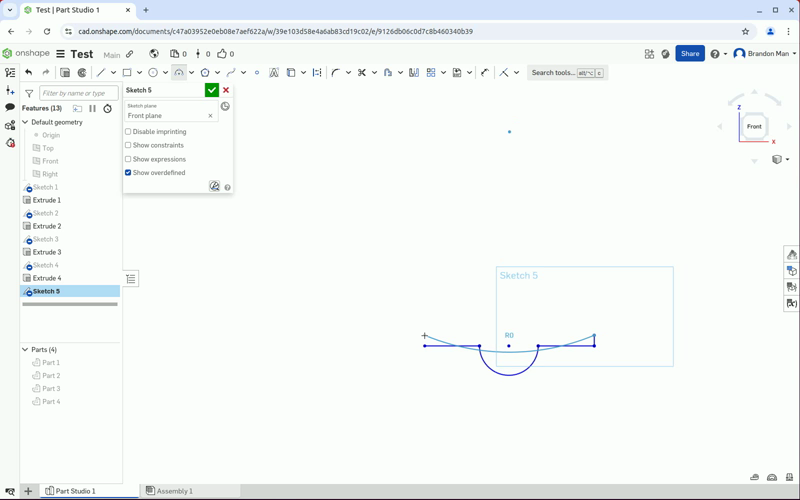
scroll(-6)
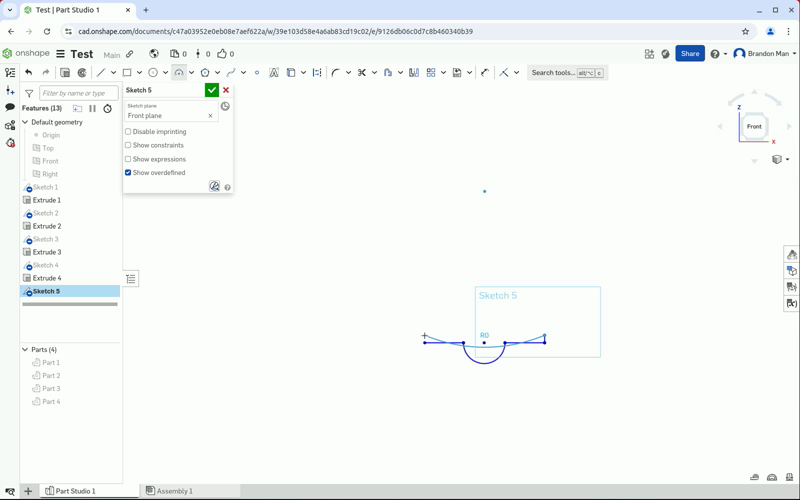
scroll(-6)
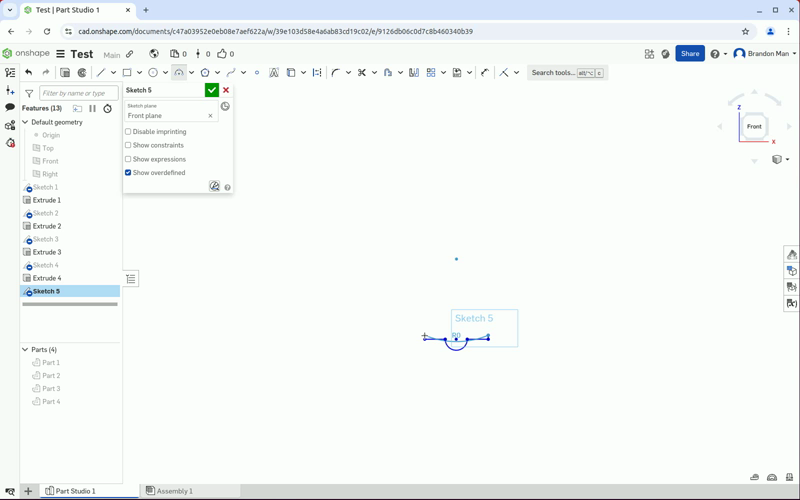
mouse_move(456, 371)
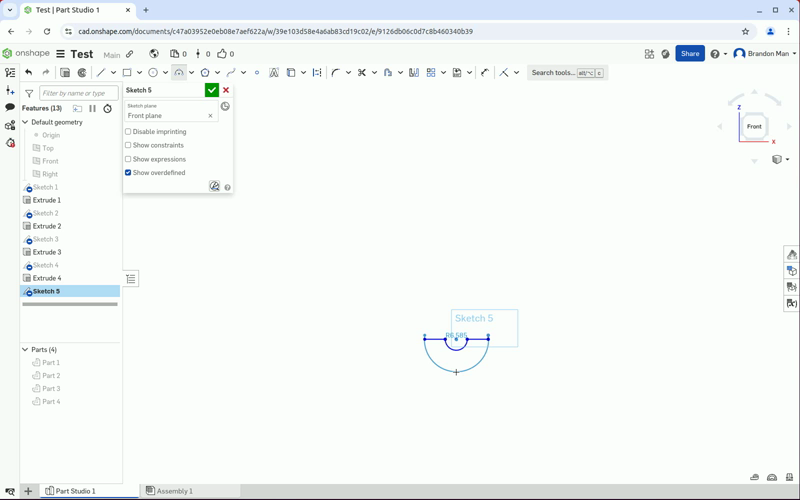
click(456, 371)
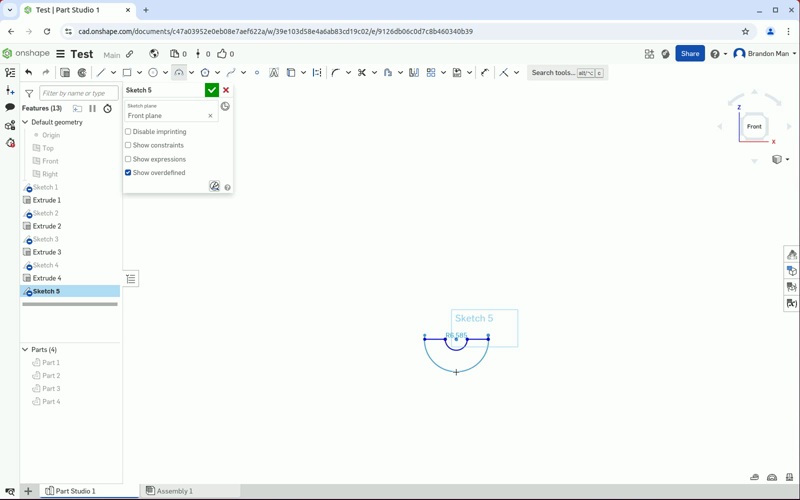
key_up(shift)
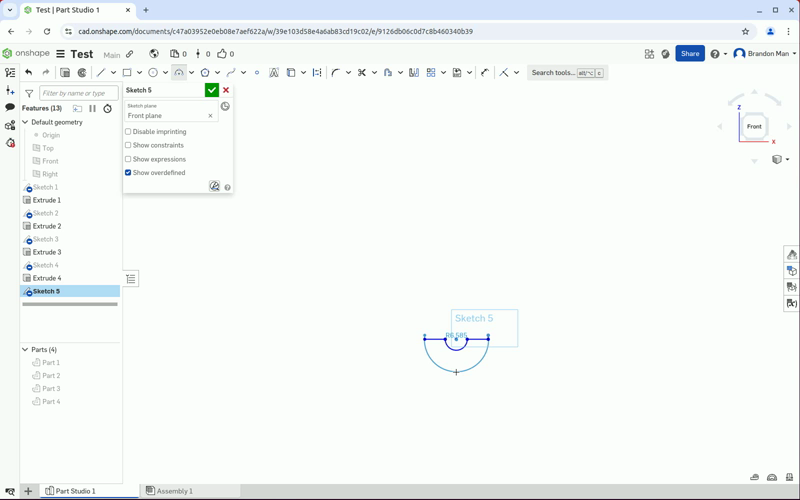
key(esc)
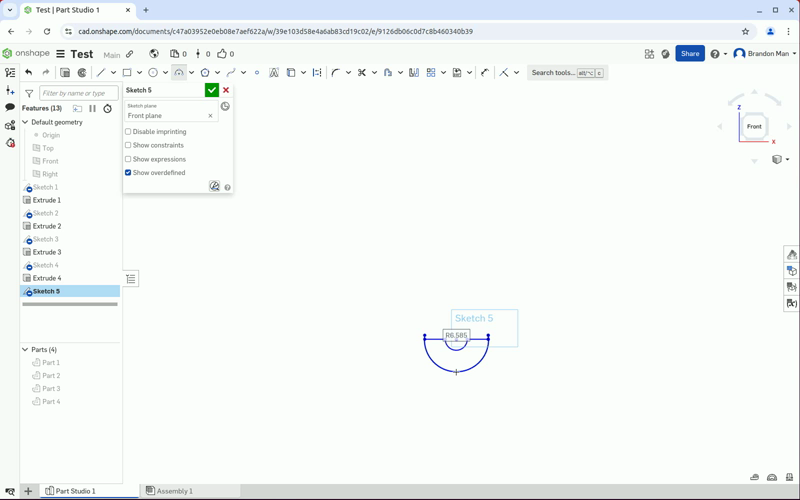
key(l)
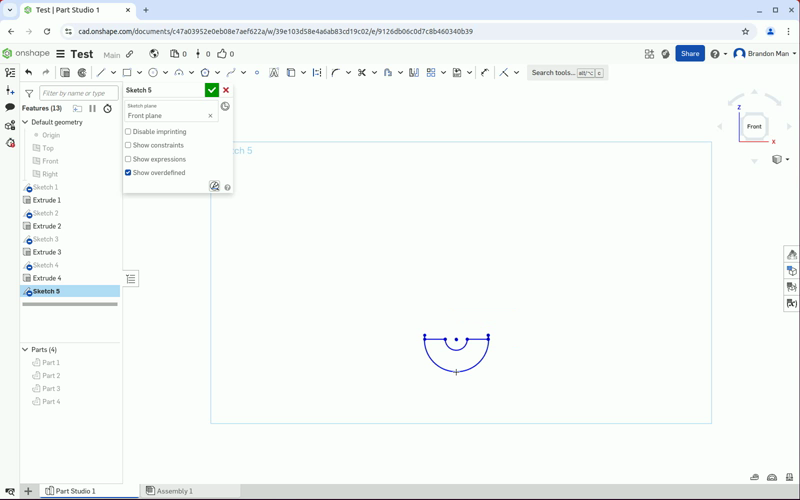
mouse_move(424, 335)
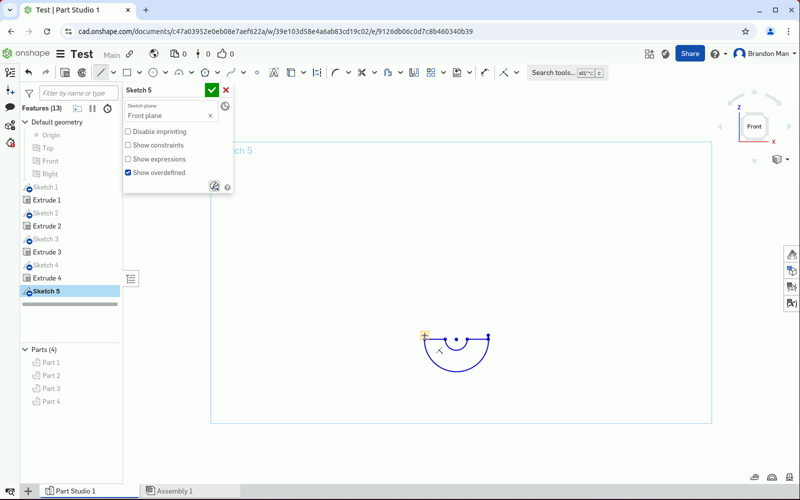
scroll(6)
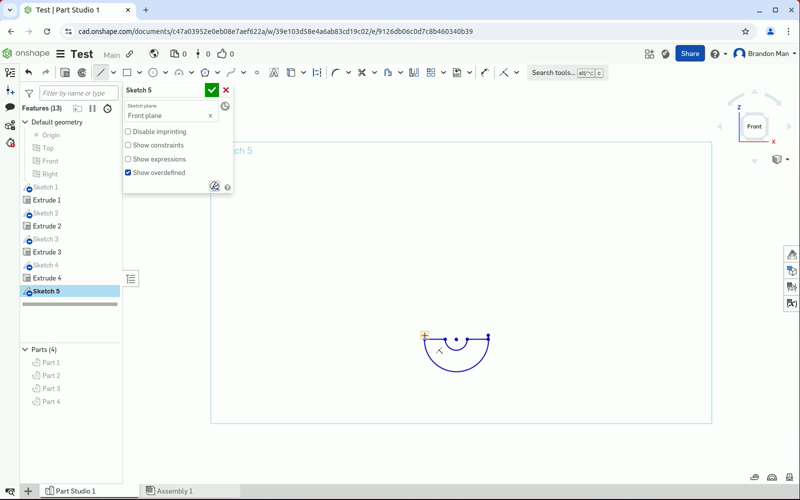
scroll(6)
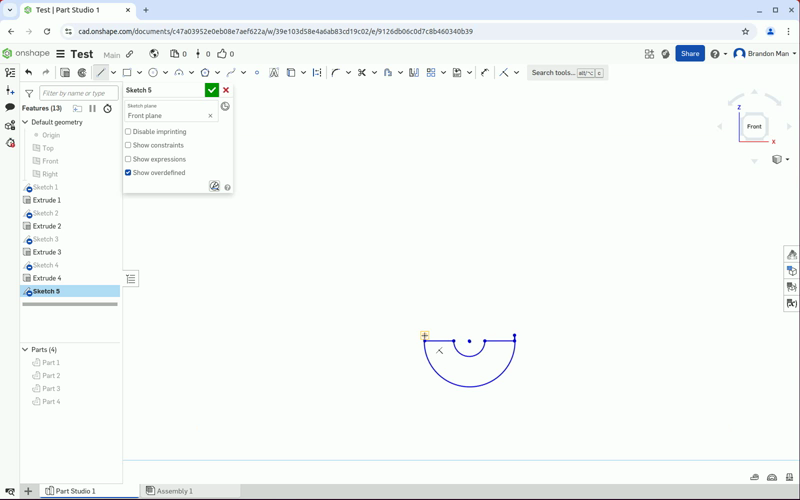
scroll(6)
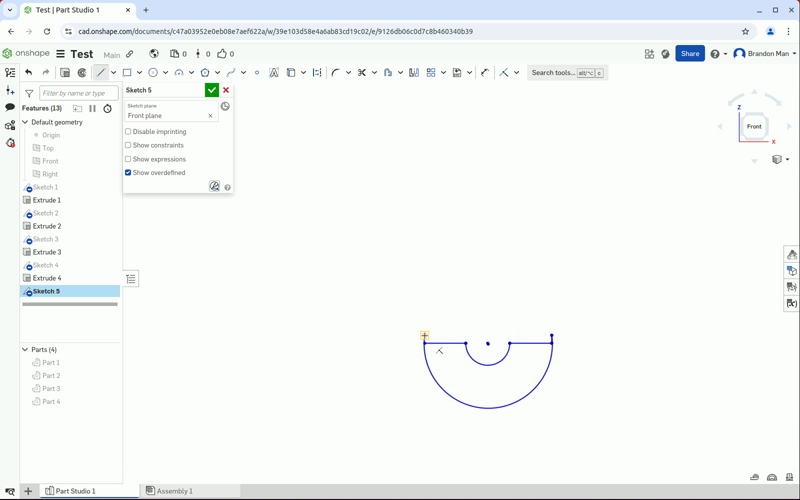
scroll(6)
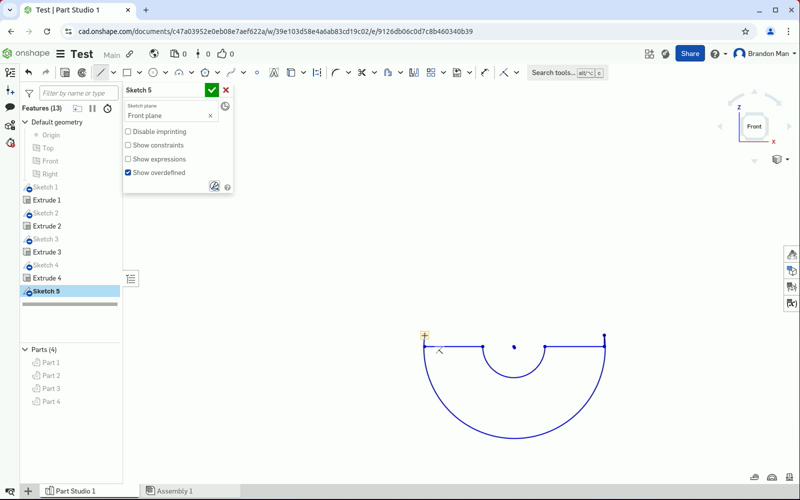
scroll(6)
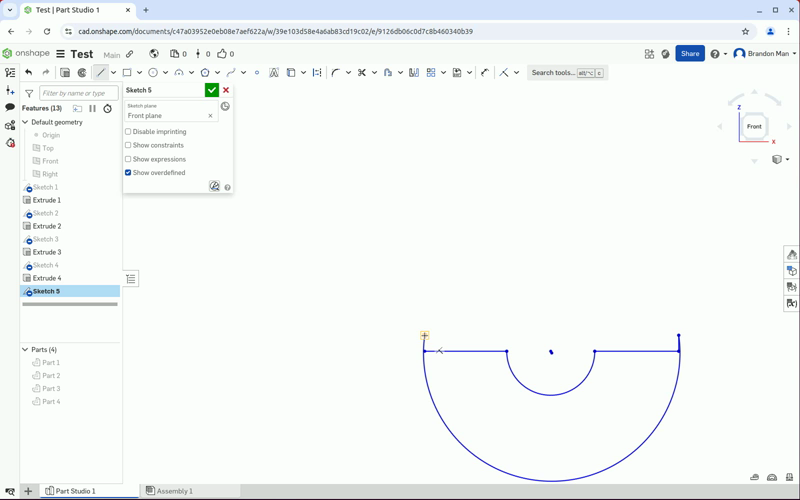
scroll(6)
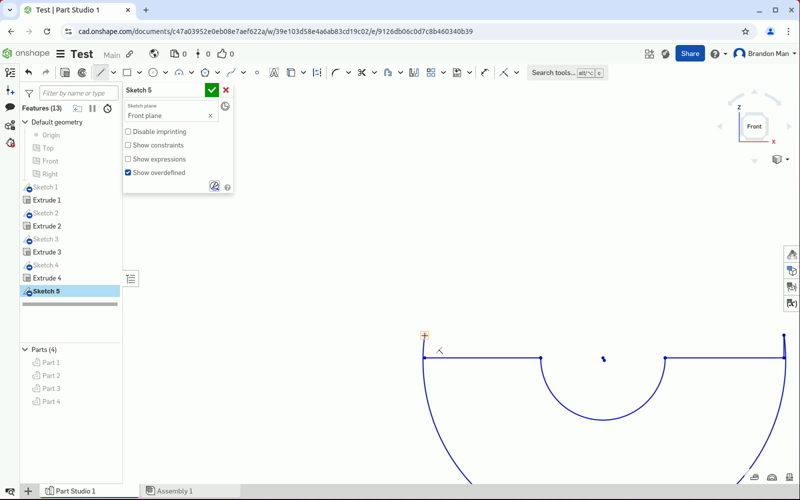
scroll(6)
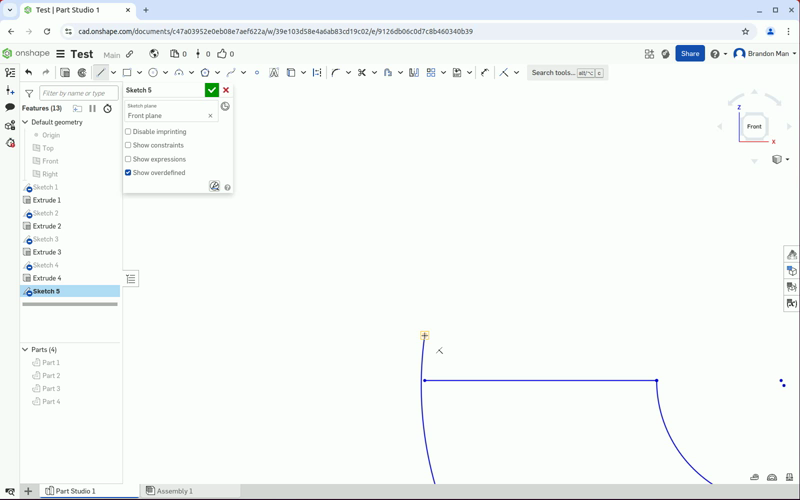
click(424, 335)
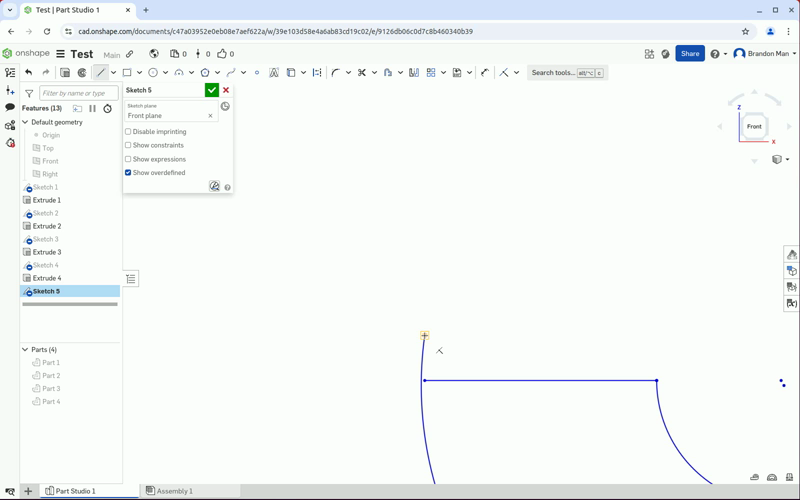
scroll(-6)
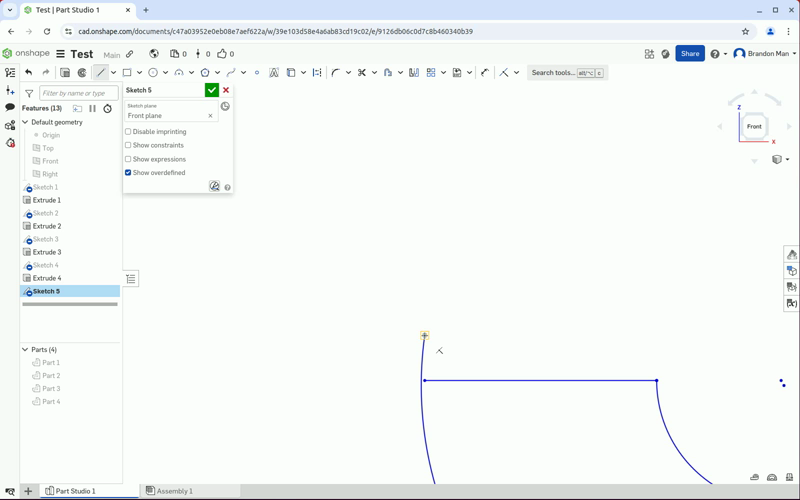
scroll(-6)
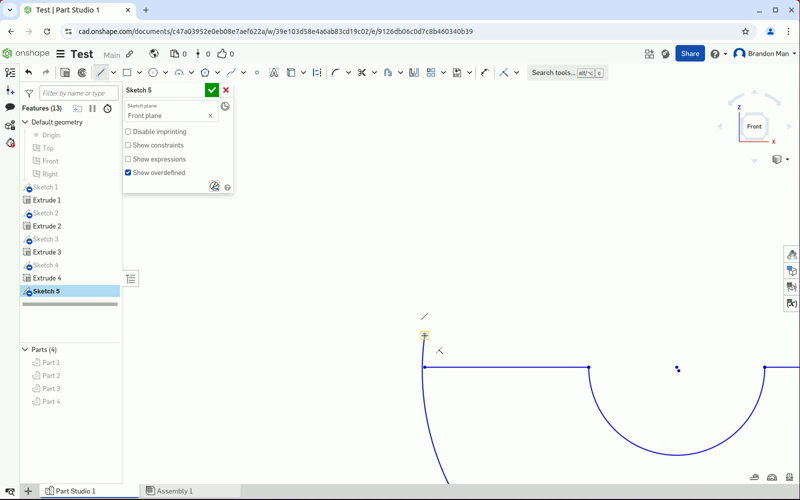
scroll(-6)
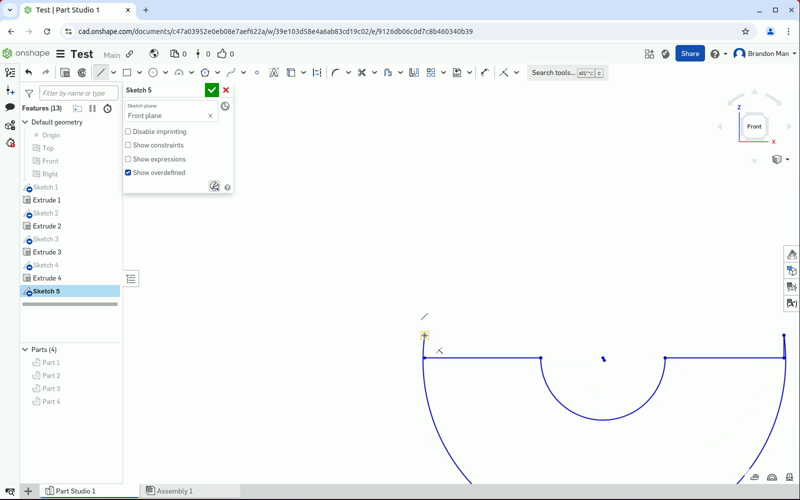
scroll(-6)
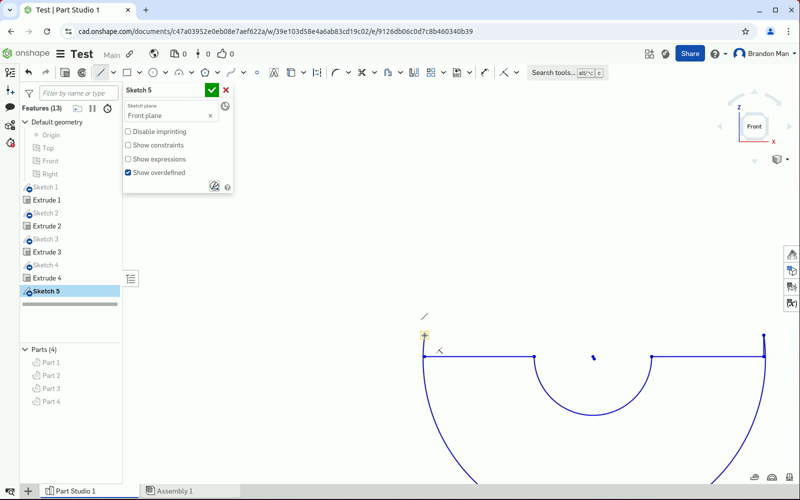
scroll(-6)
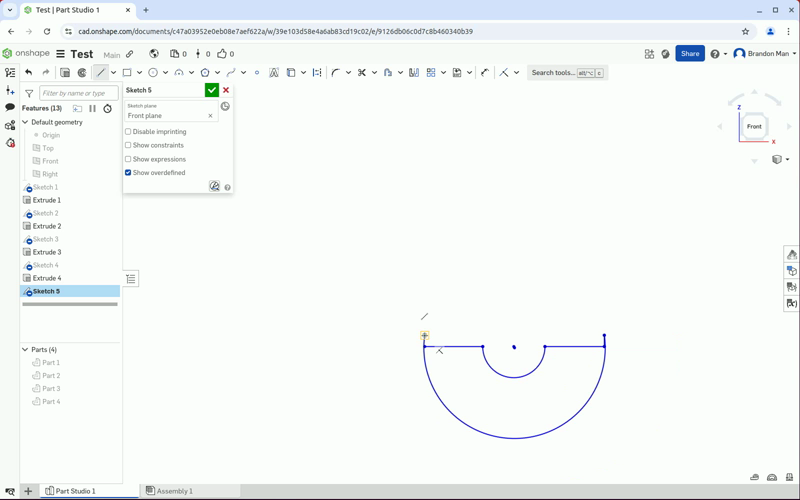
scroll(-6)
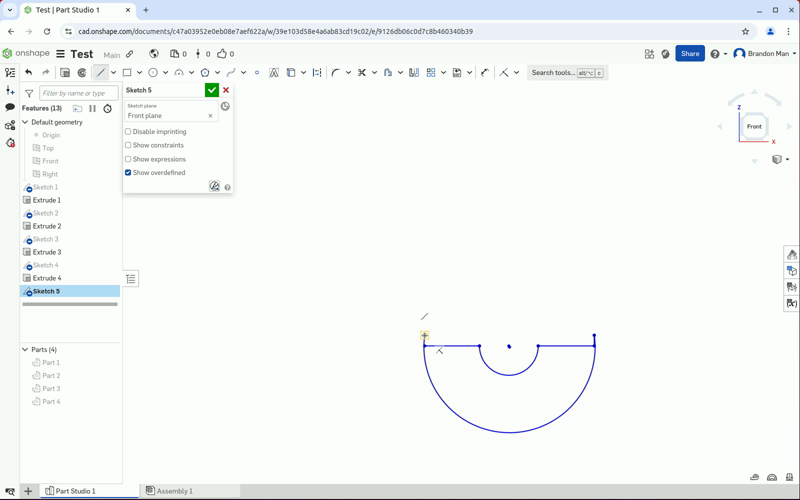
scroll(-6)
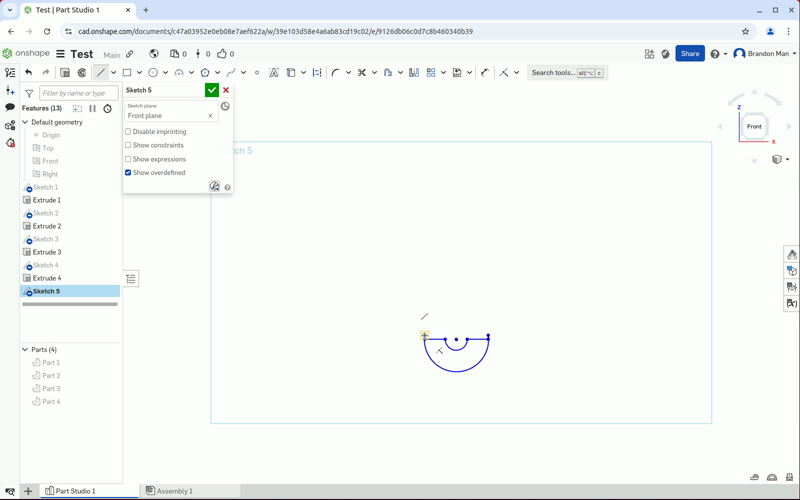
mouse_move(454, 335)
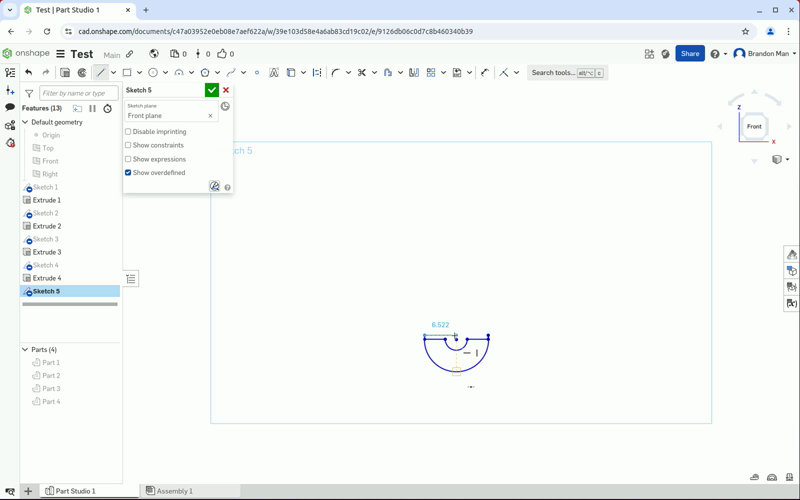
key_down(shift)
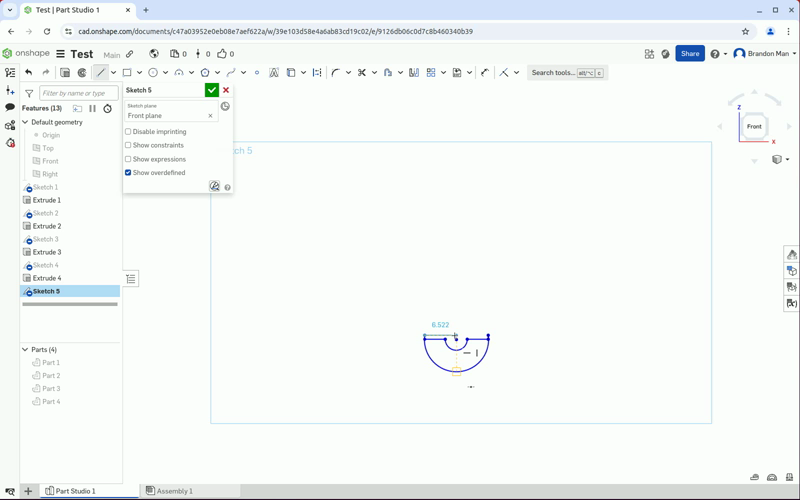
mouse_move(424, 339)
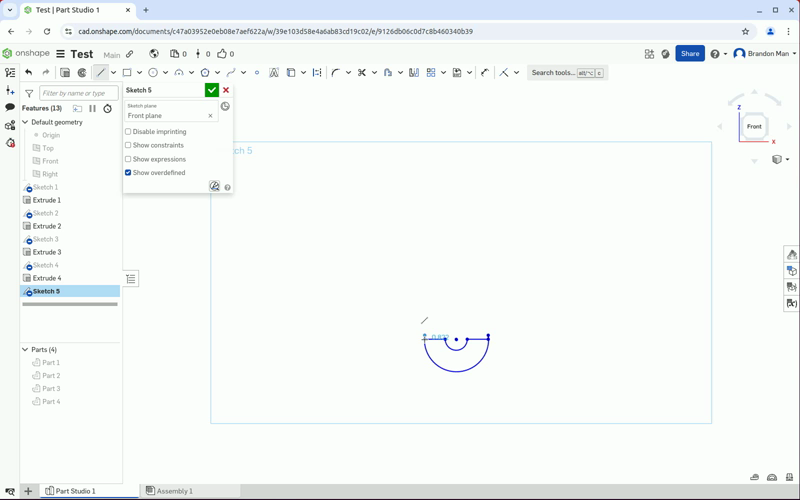
scroll(6)
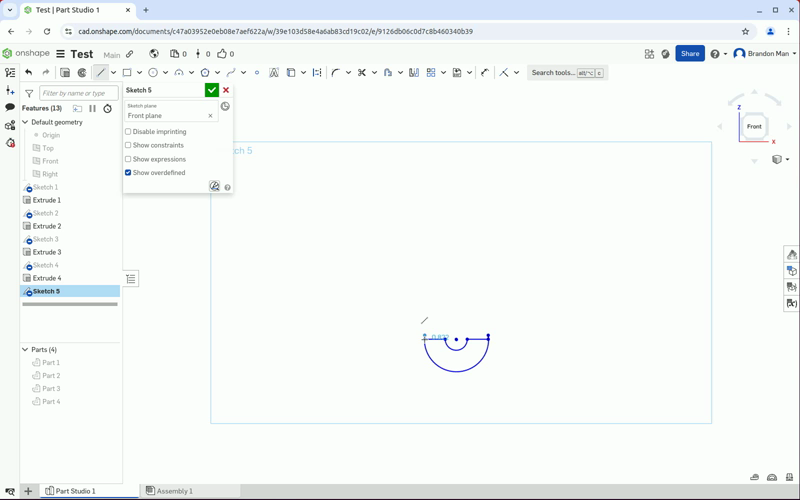
scroll(6)
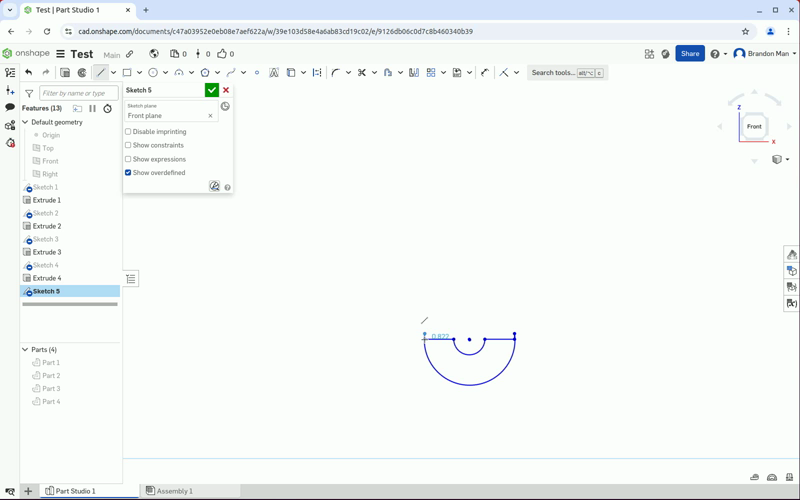
scroll(6)
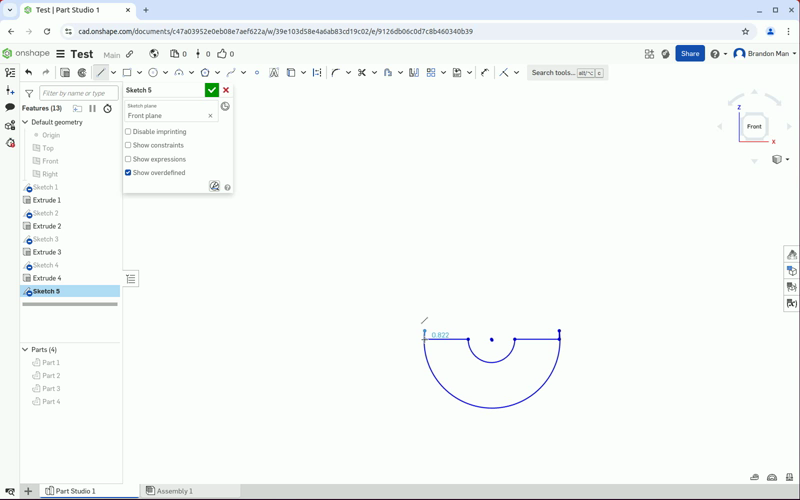
scroll(6)
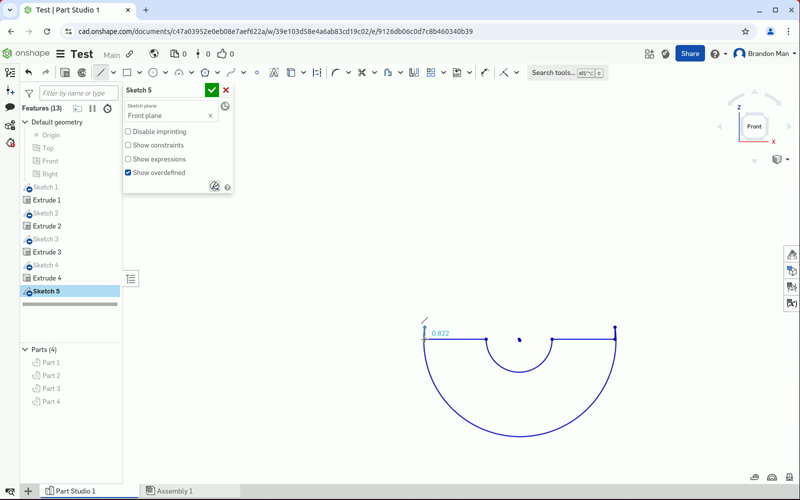
scroll(6)
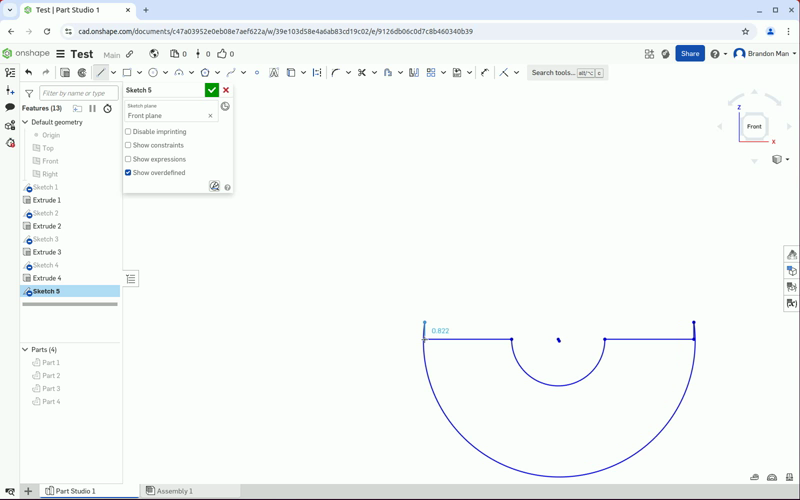
scroll(6)
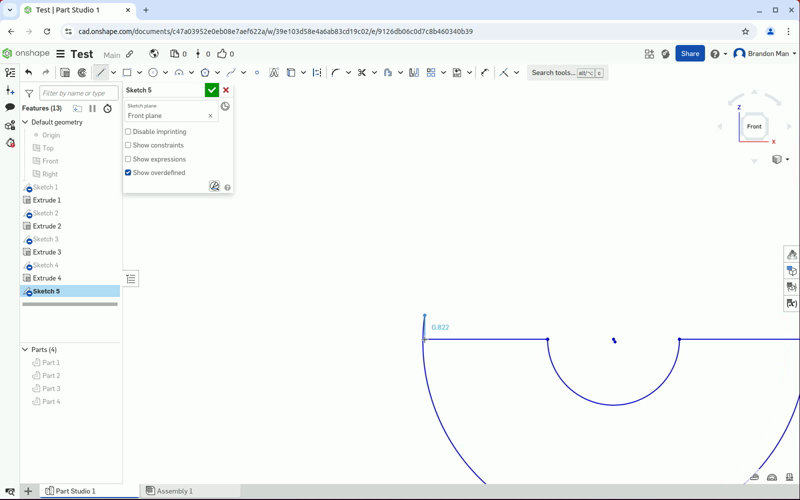
scroll(6)
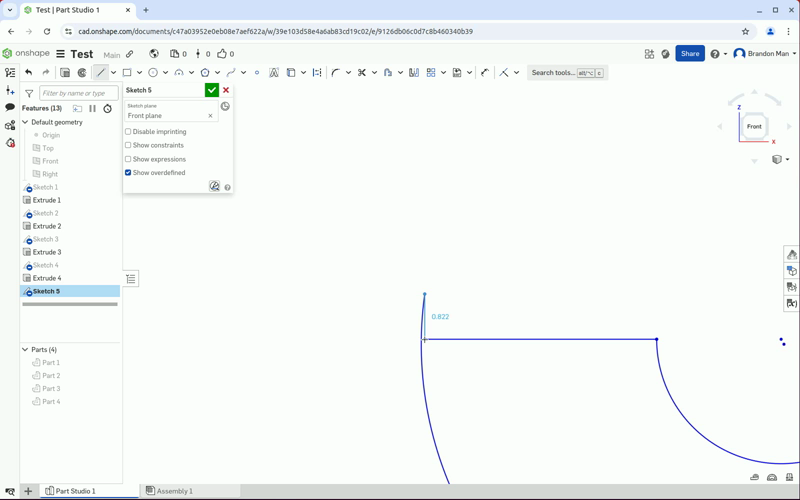
key_up(shift)
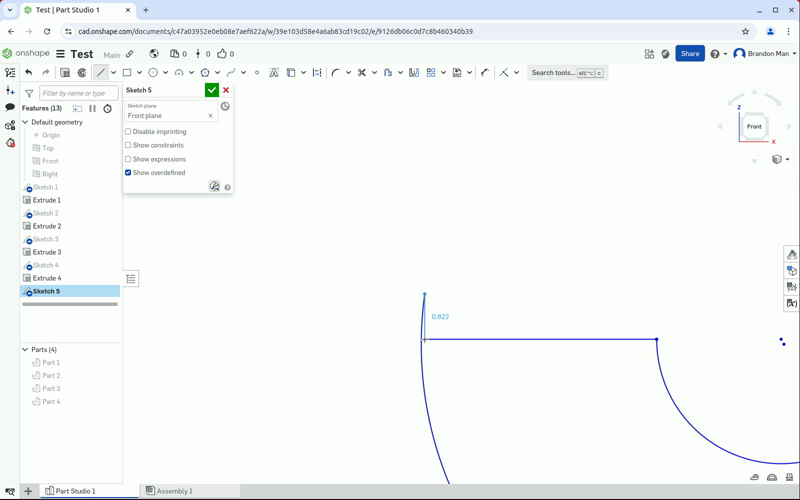
click(424, 339)
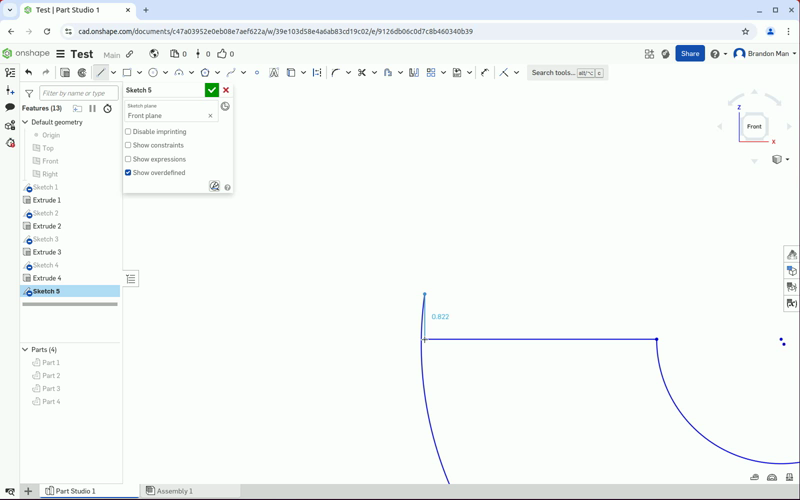
scroll(-6)
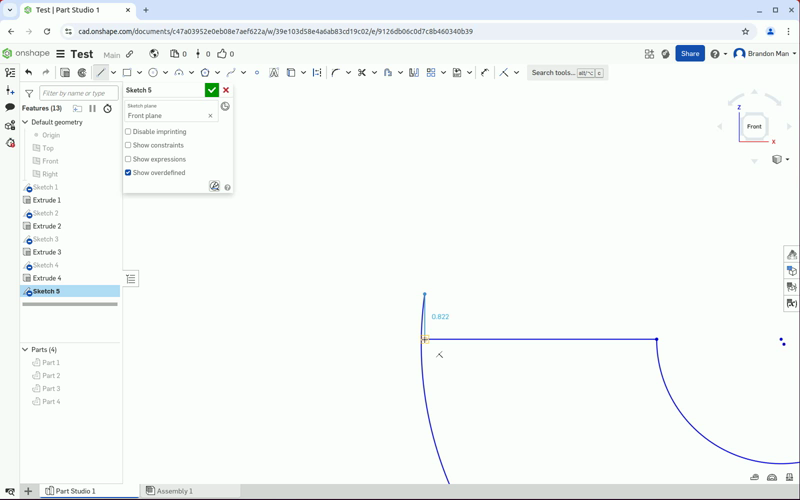
scroll(-6)
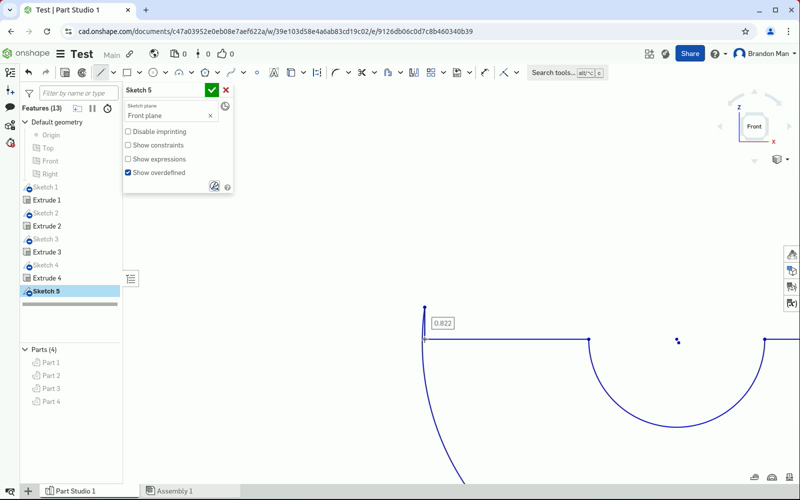
scroll(-6)
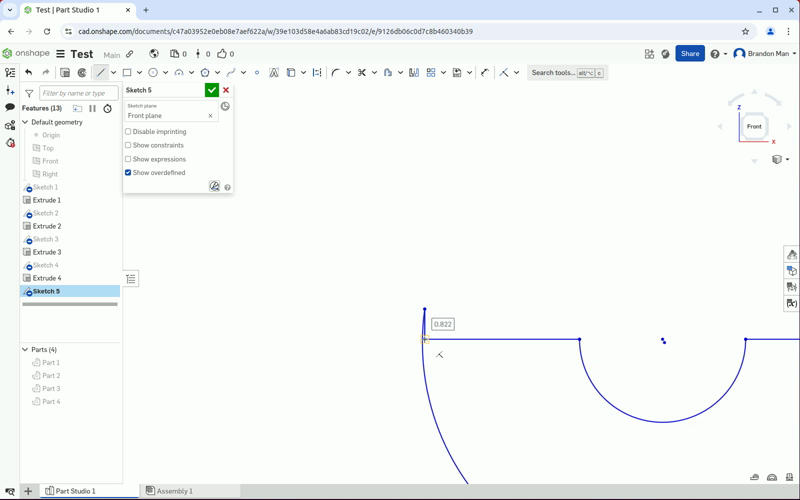
scroll(-6)
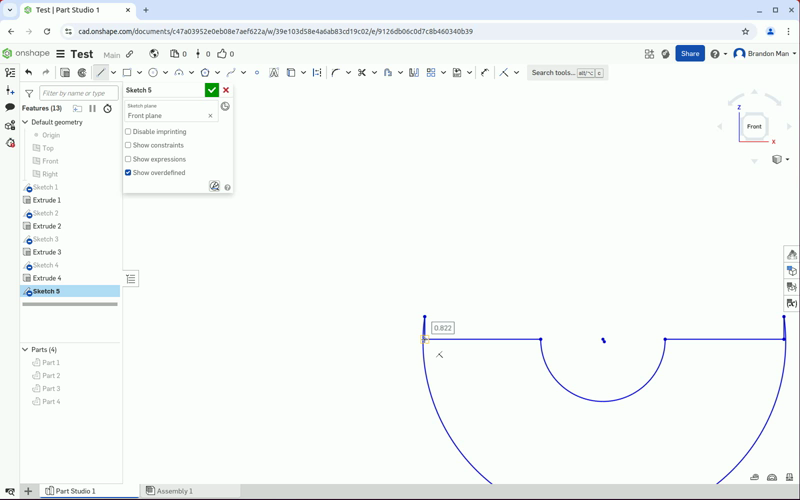
scroll(-6)
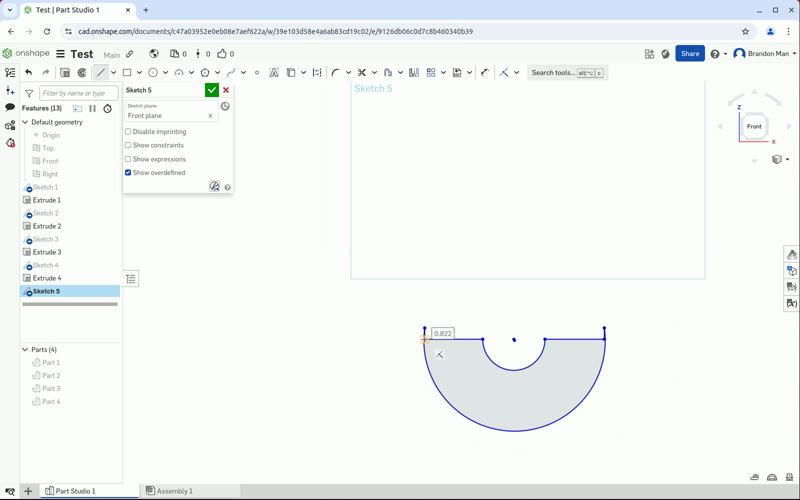
scroll(-6)
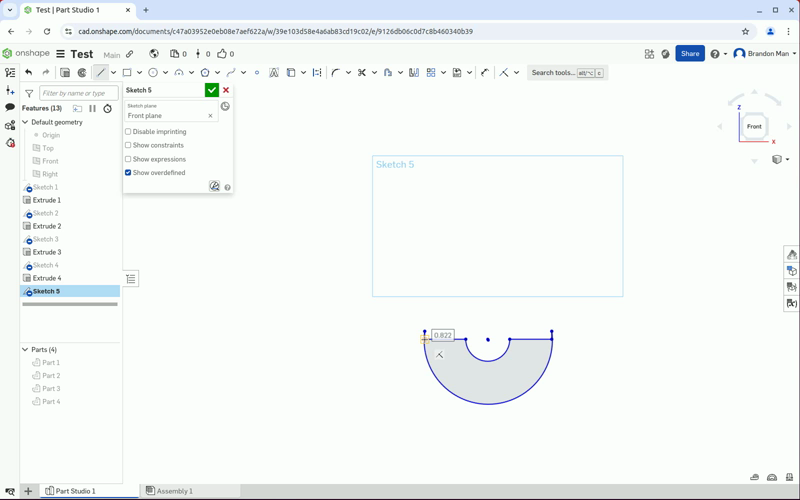
scroll(-6)
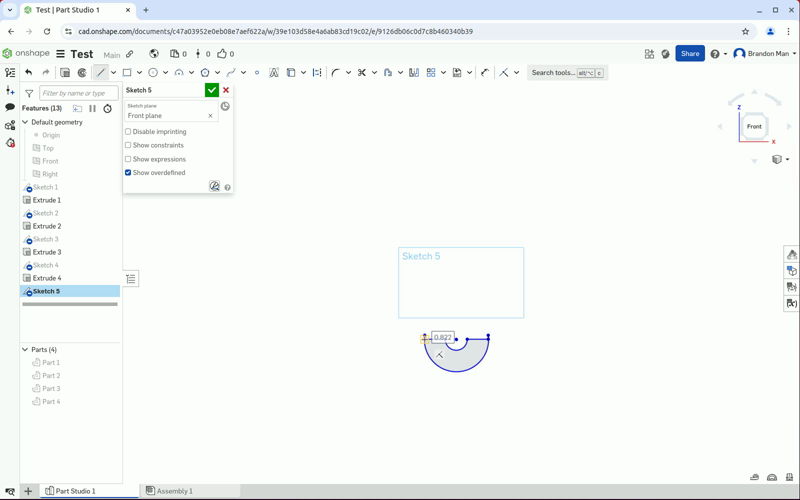
key(esc)
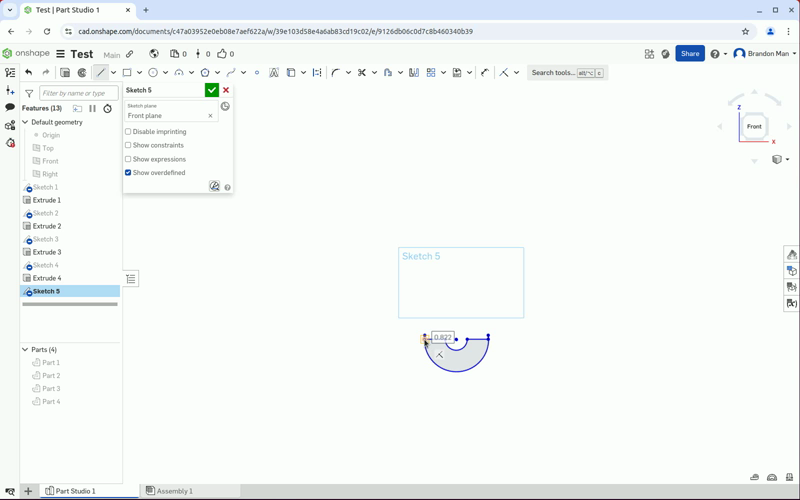
mouse_move(476, 358)
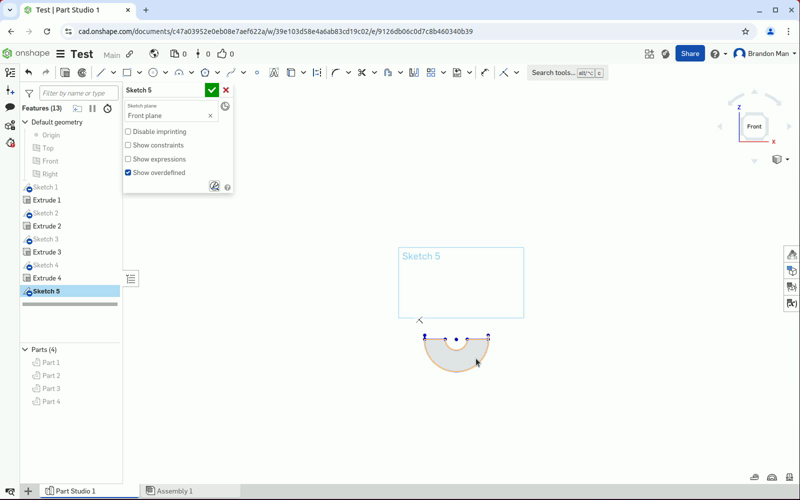
scroll(6)
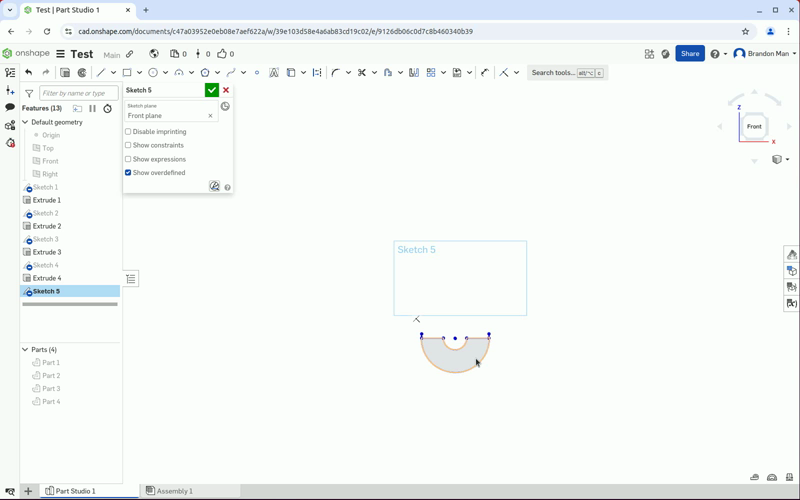
scroll(6)
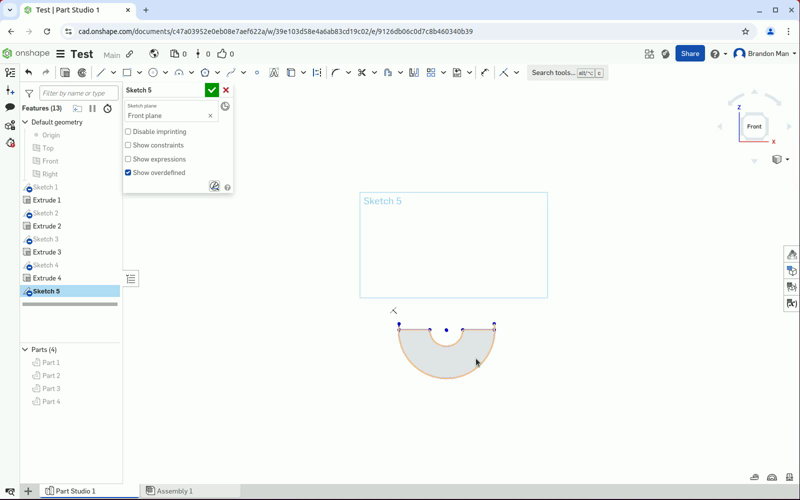
scroll(6)
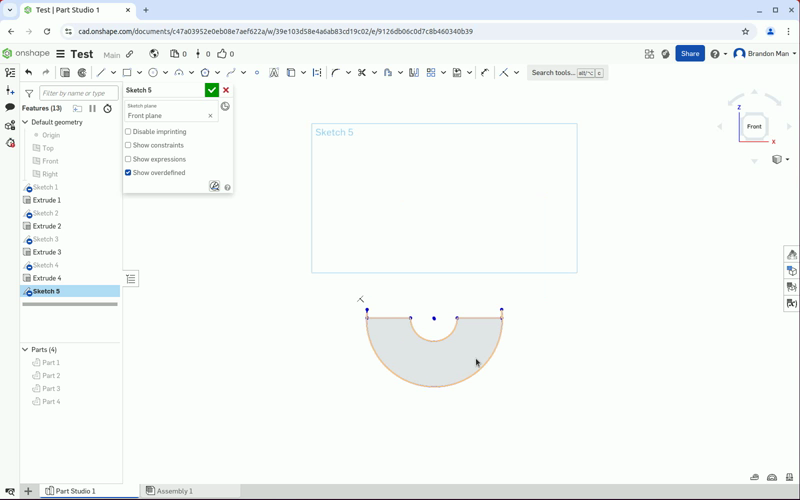
scroll(6)
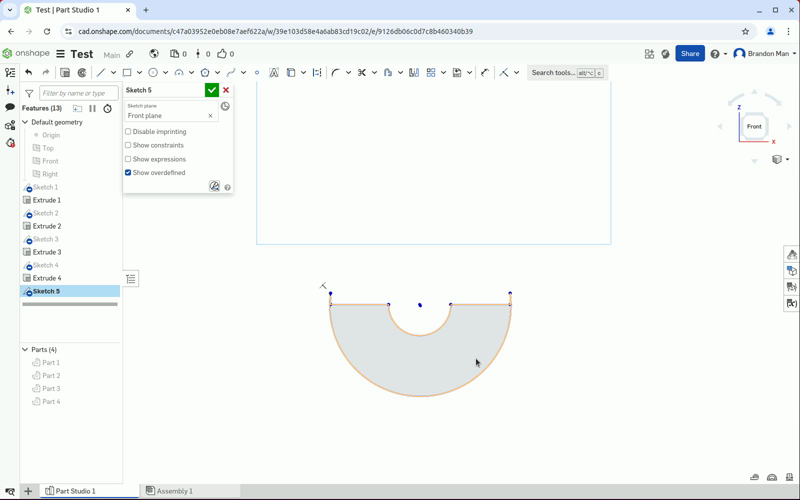
scroll(6)
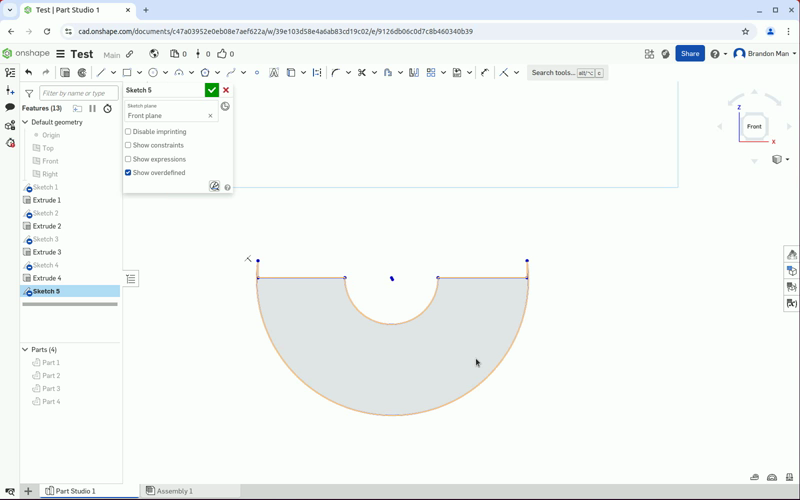
scroll(6)
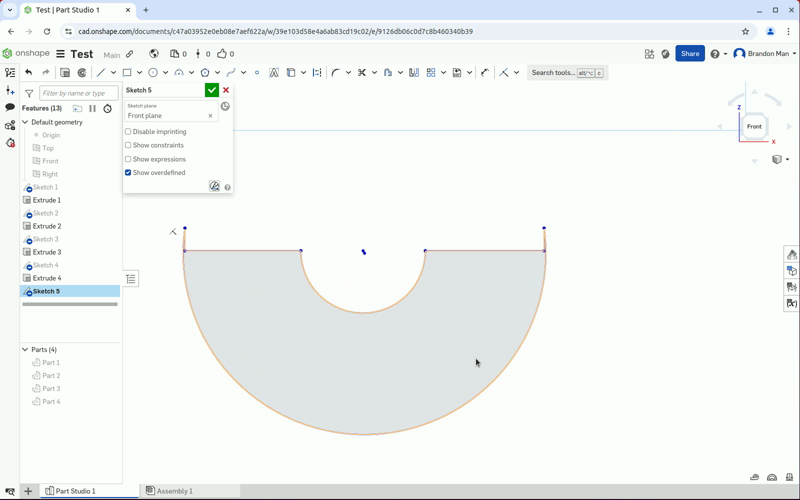
scroll(6)
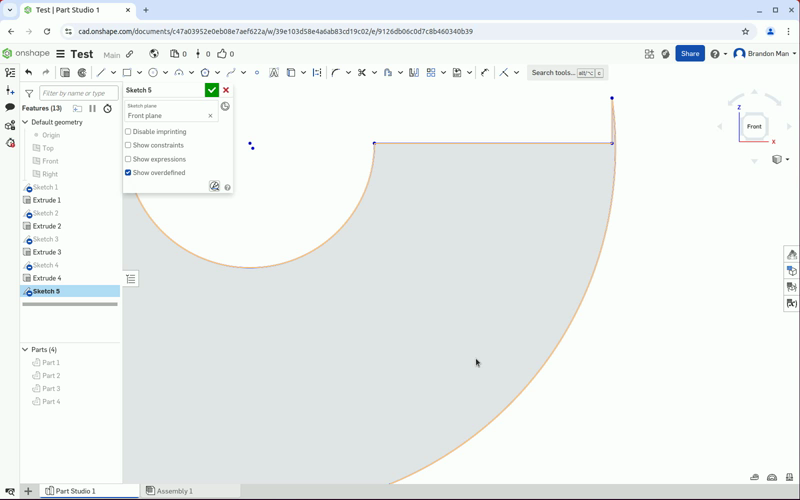
click(476, 358)
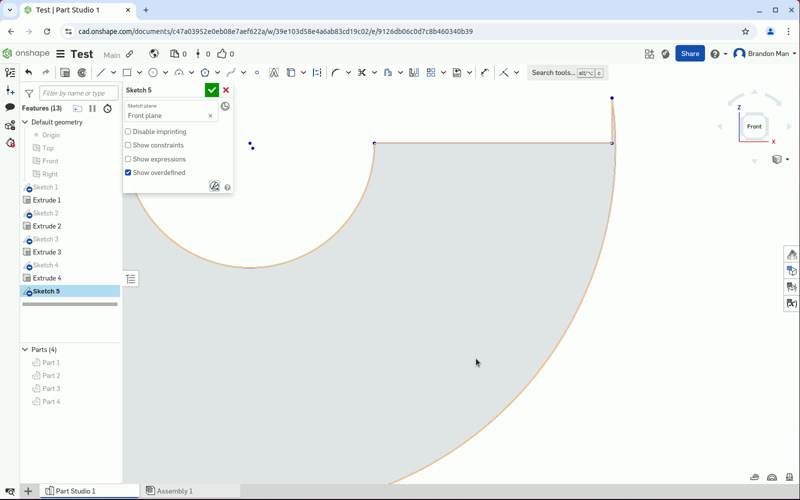
scroll(-6)
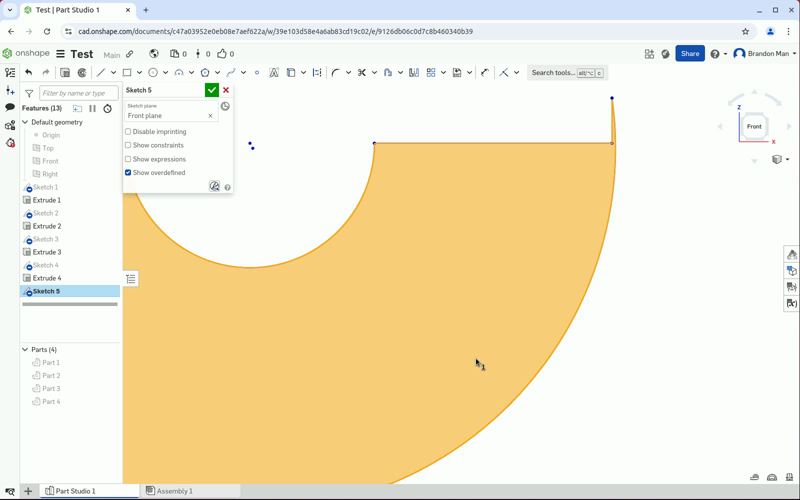
scroll(-6)
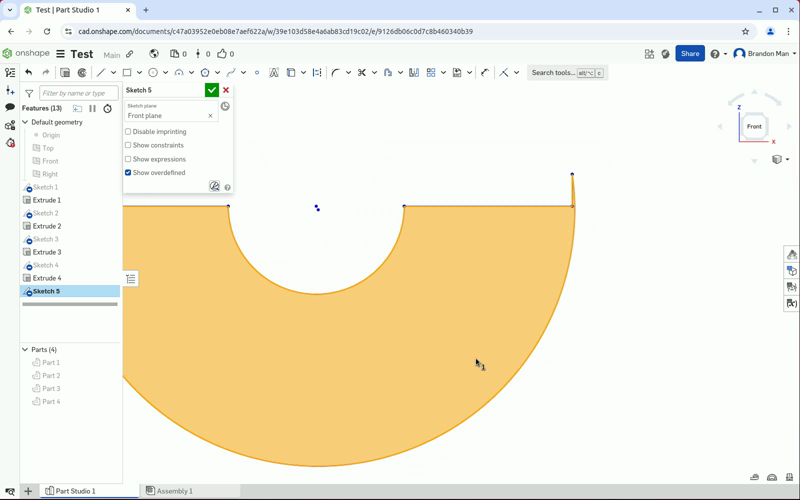
scroll(-6)
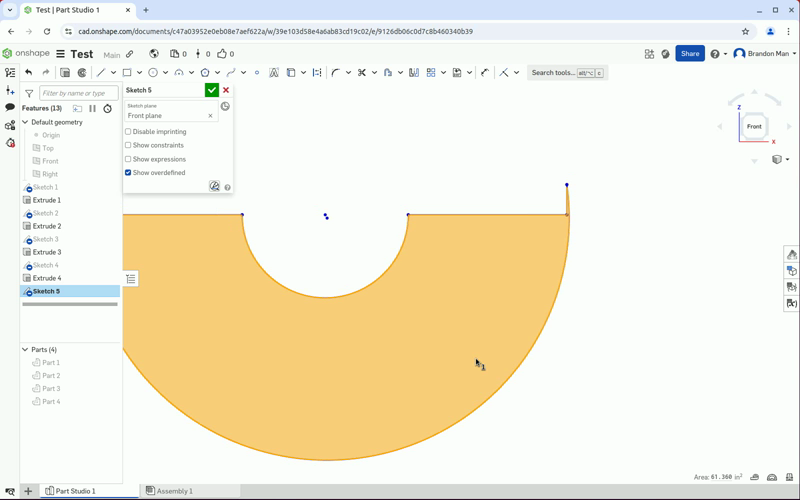
scroll(-6)
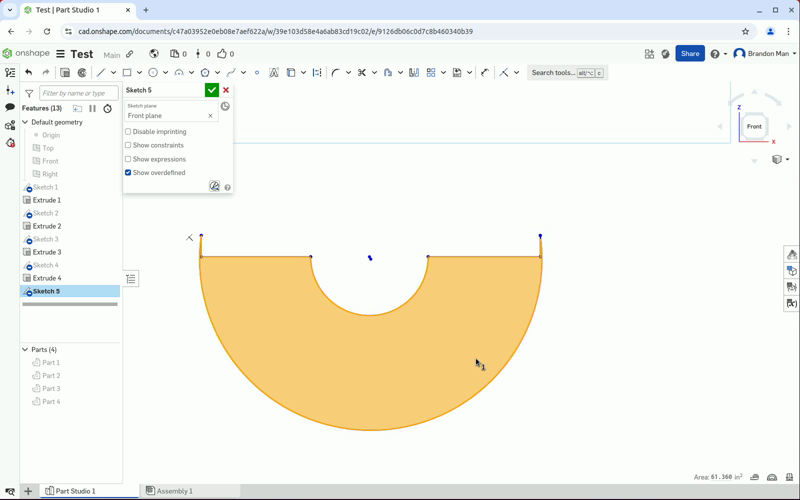
scroll(-6)
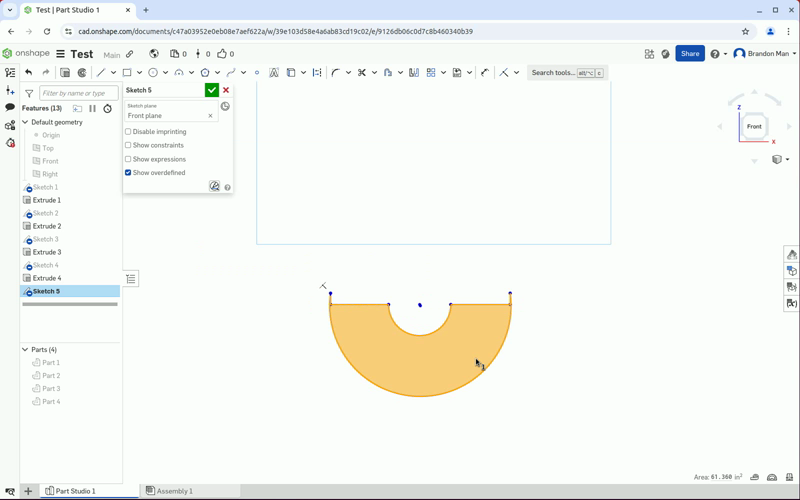
scroll(-6)
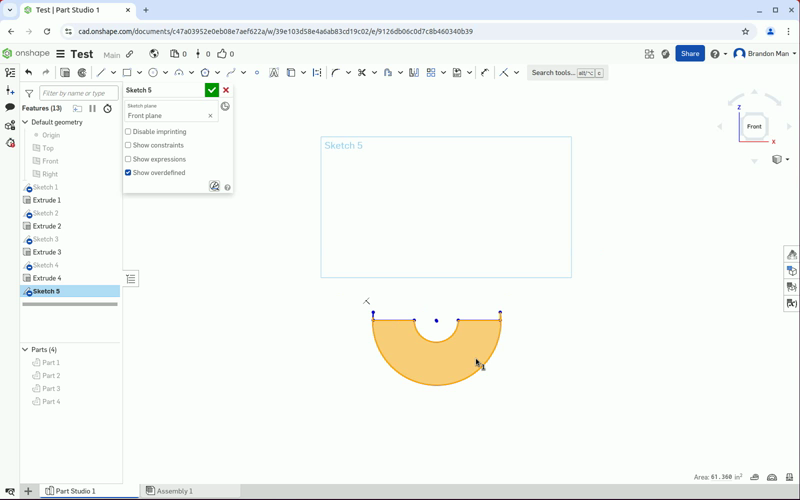
scroll(-6)
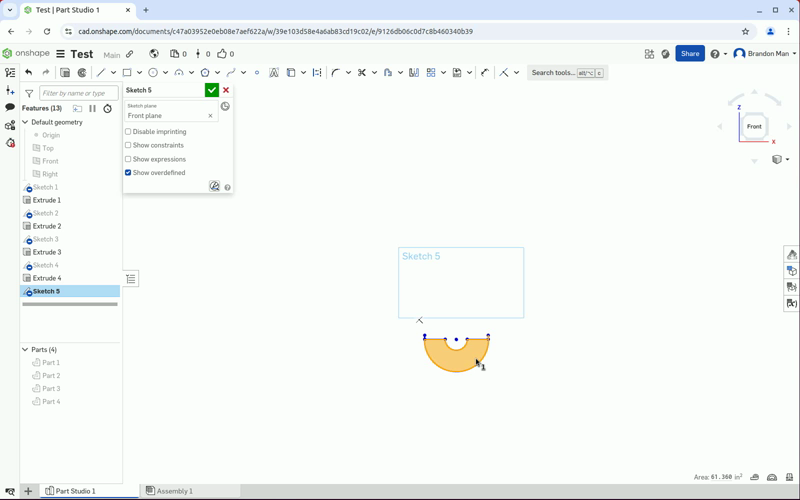
mouse_move(73, 352)
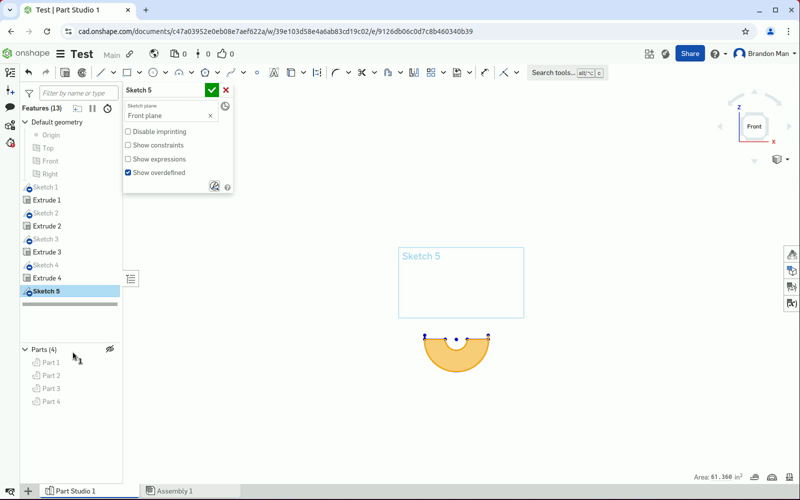
key(shift+y)
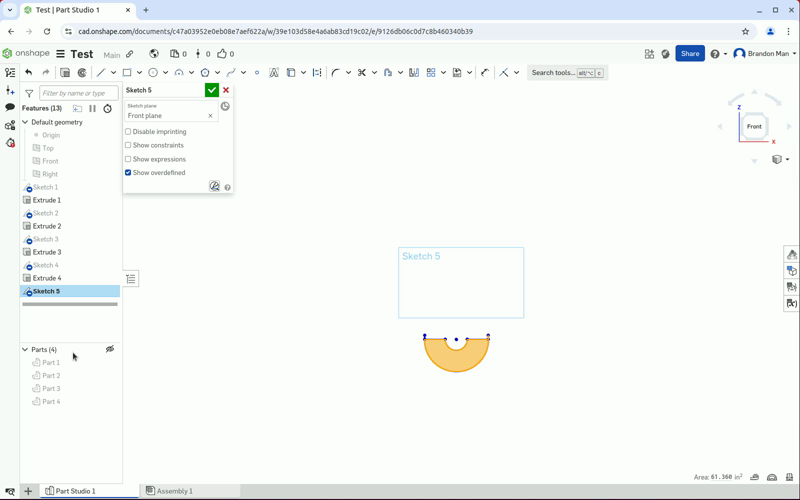
key(shift+e)
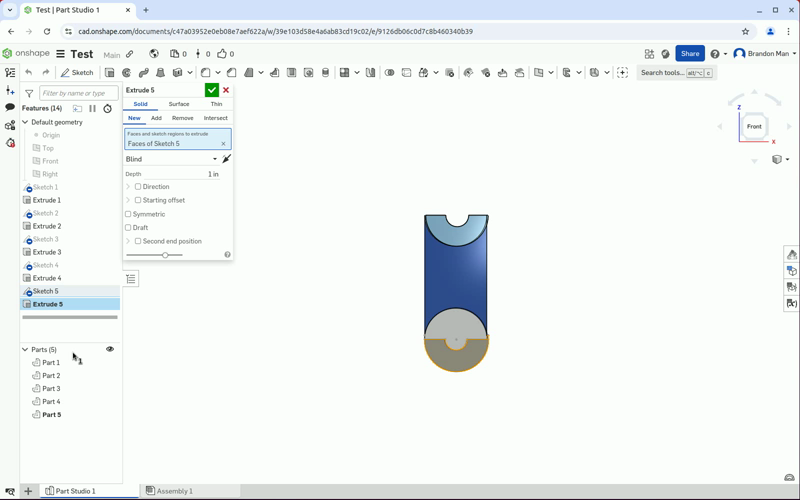
mouse_move(143, 106)
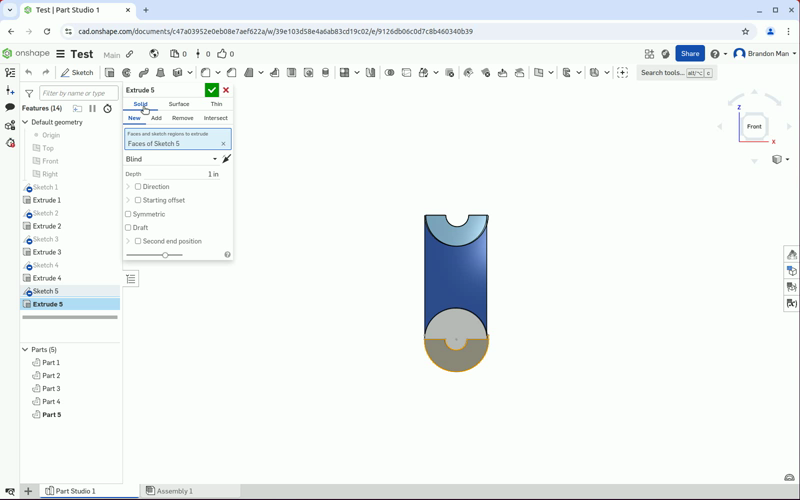
click(143, 106)
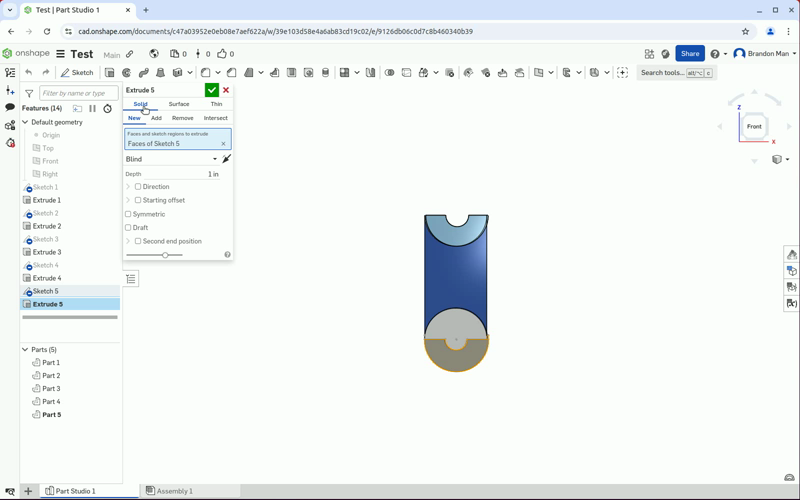
mouse_move(137, 120)
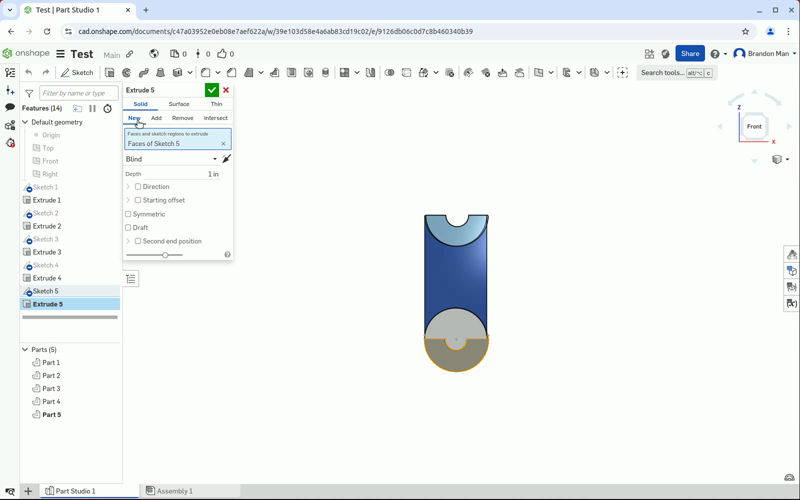
click(137, 120)
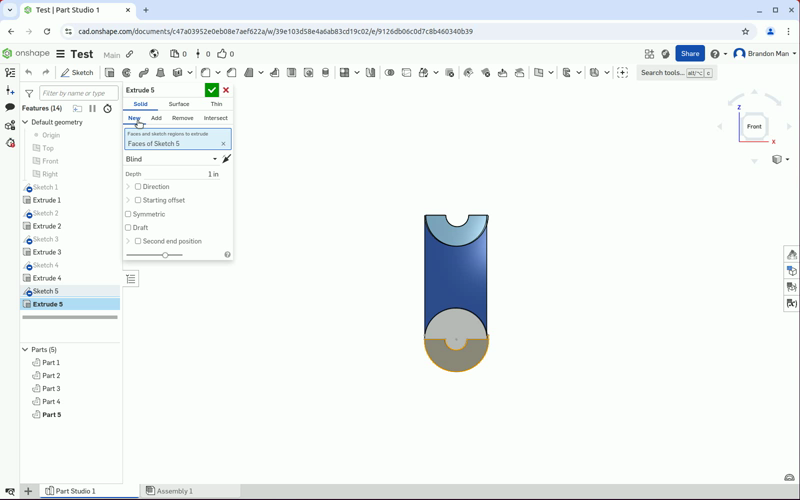
key(tab, 4)
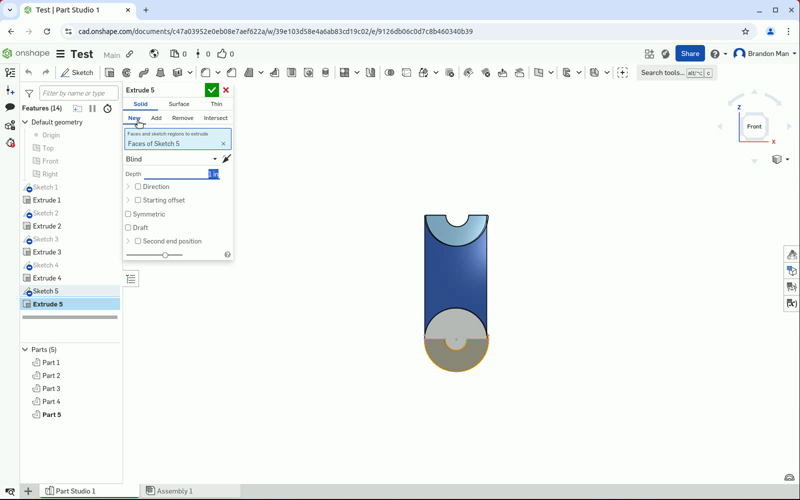
text(23.108)
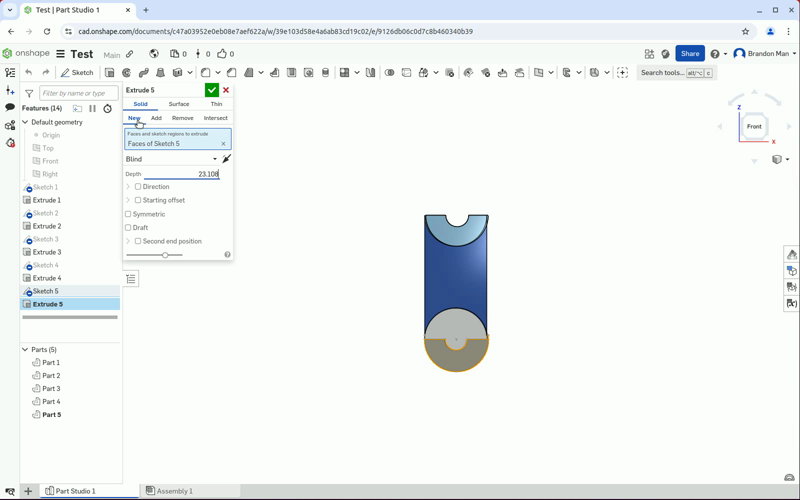
key(enter)
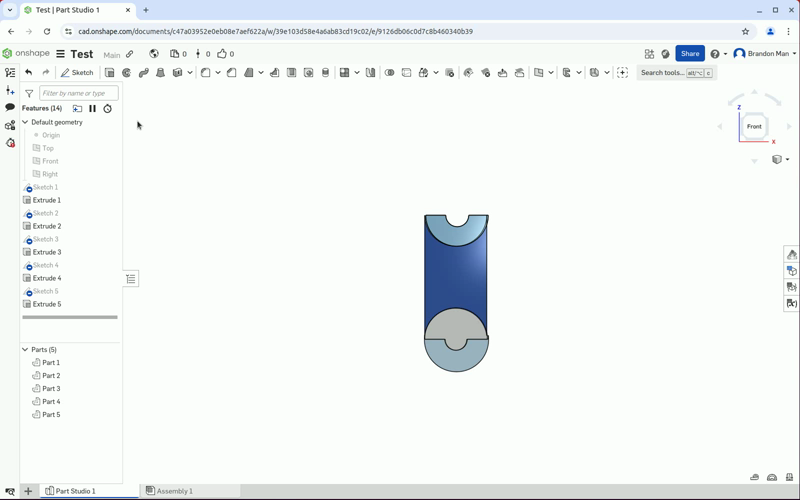
key(shift+h)
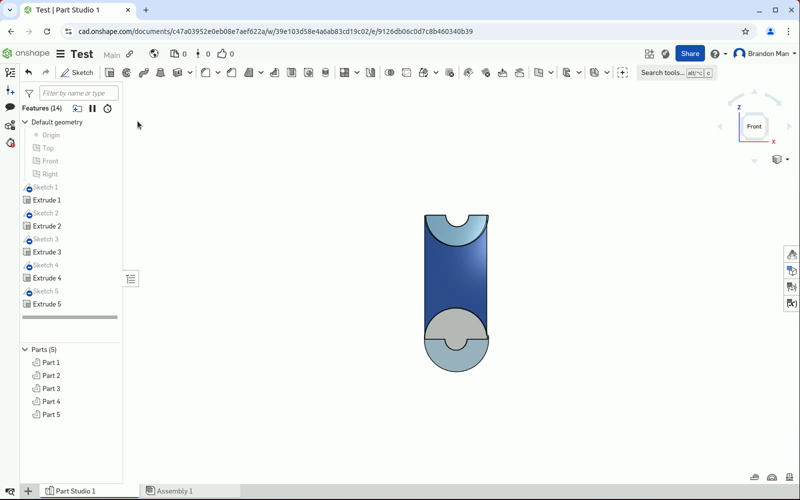
key(shift+h)
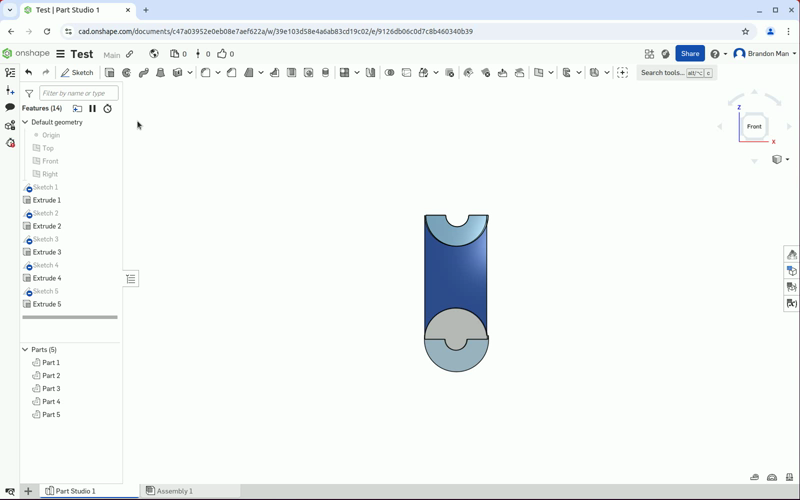
mouse_move(73, 189)
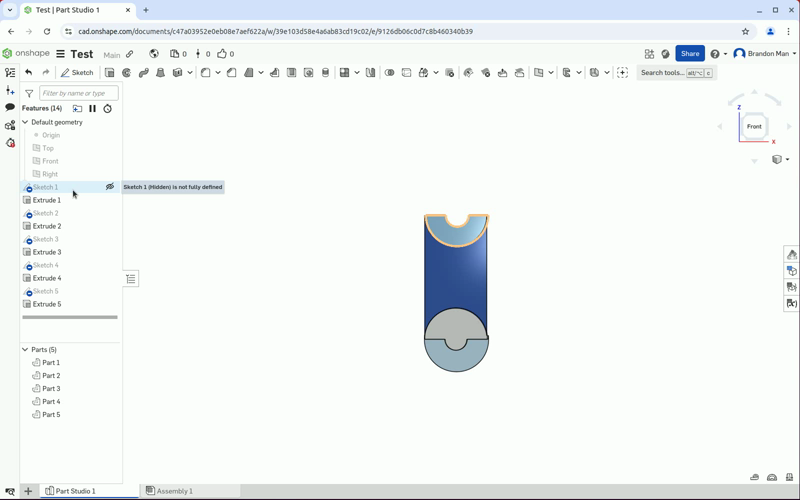
click(73, 189)
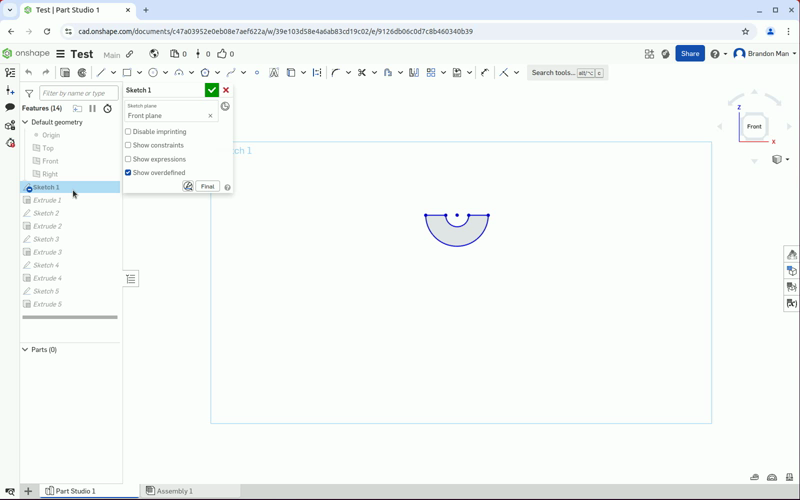
mouse_move(229, 92)
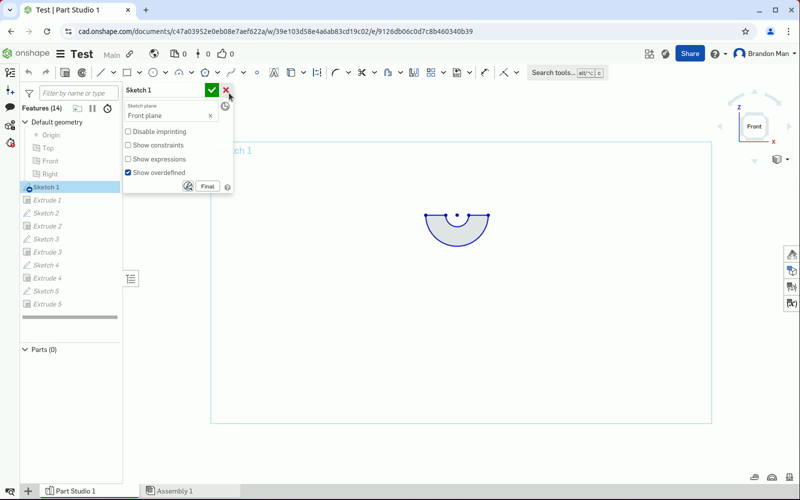
click(229, 92)
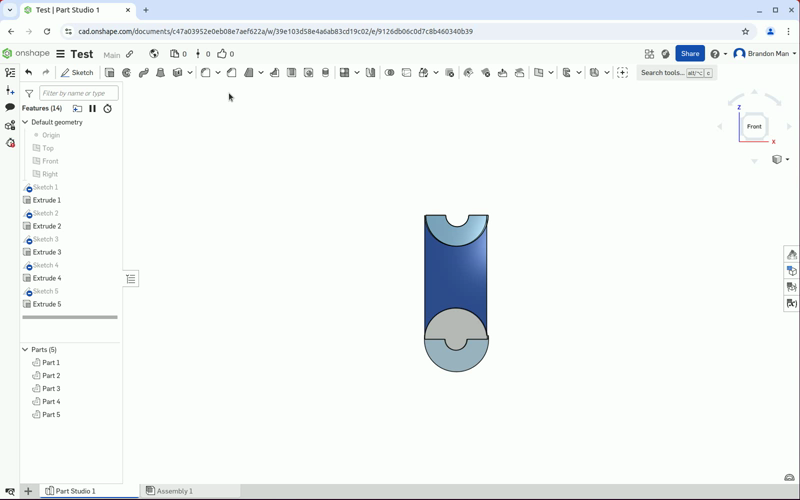
mouse_move(73, 352)
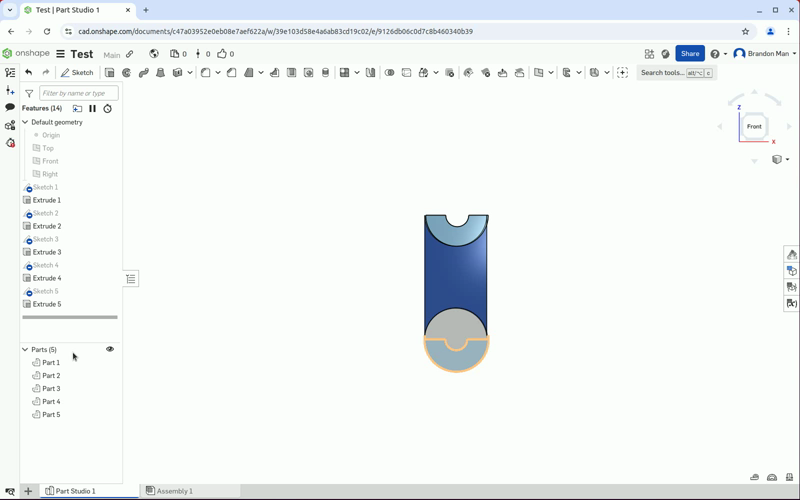
key(y)
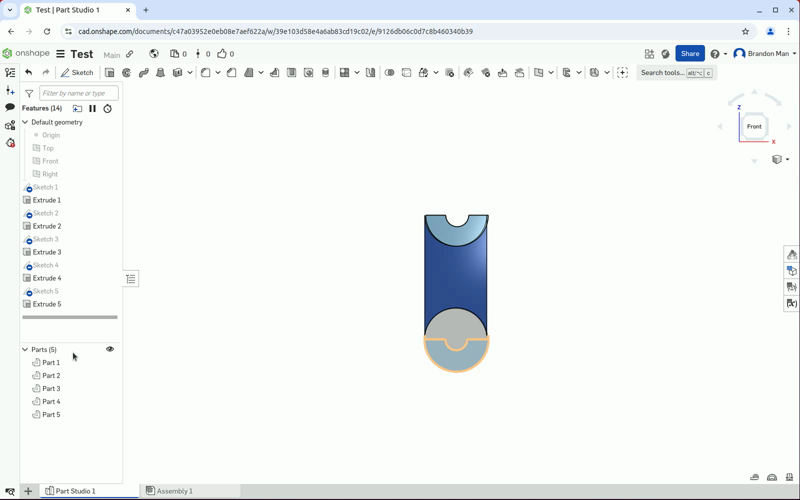
key(shift+p)
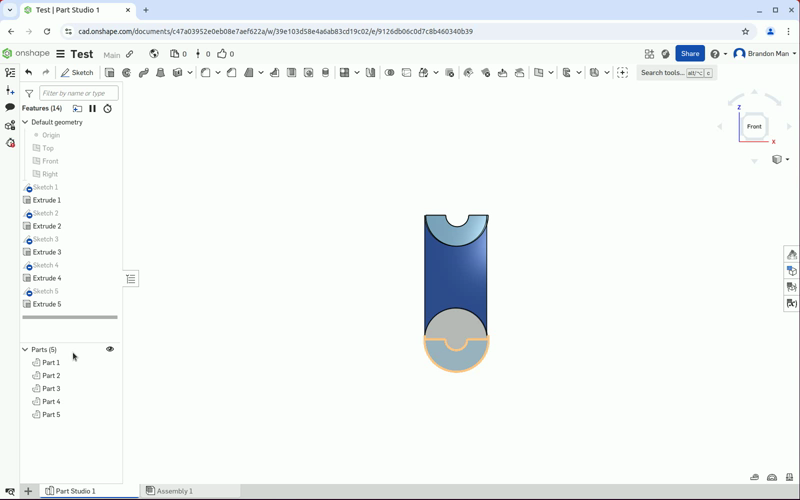
key(space)
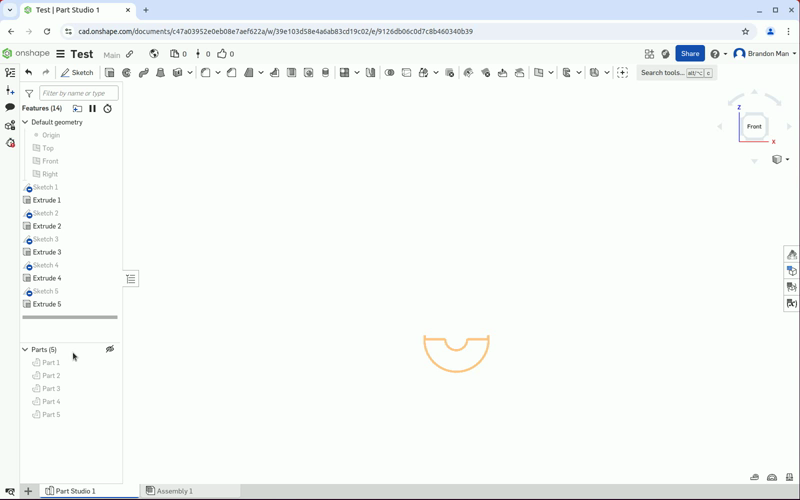
key_down(shift)
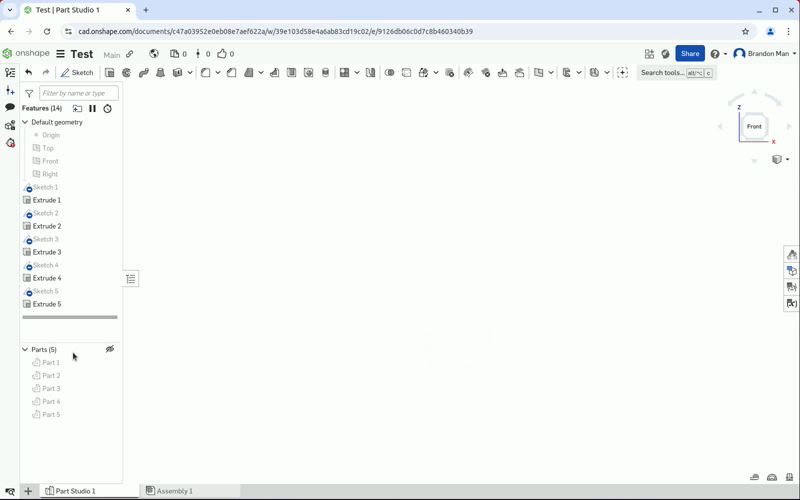
key(left)
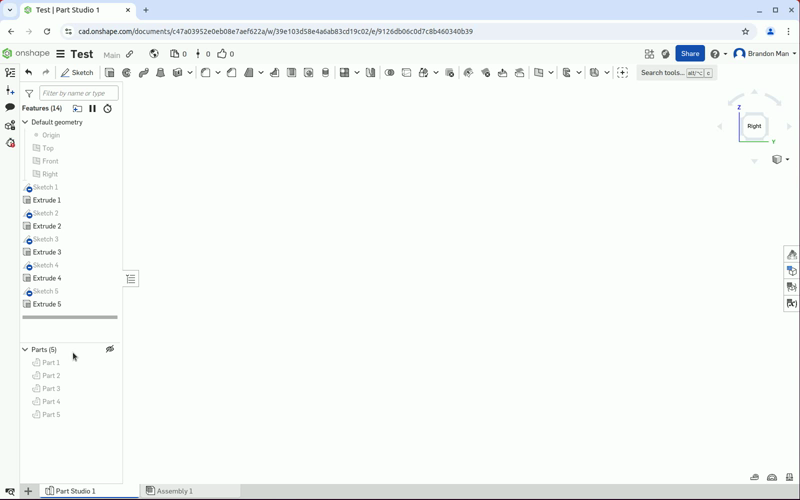
key_up(shift)
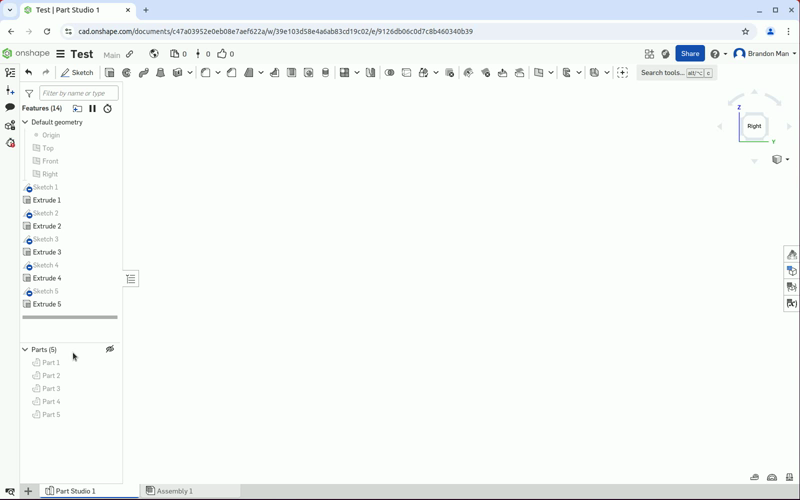
mouse_move(73, 352)
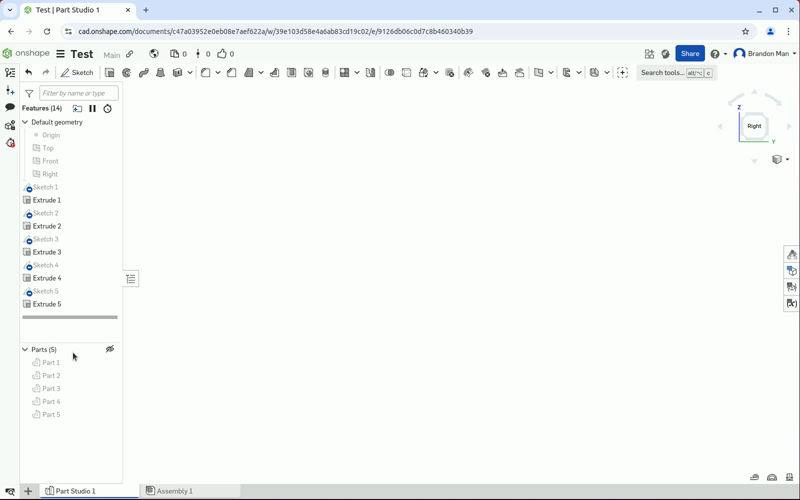
key(shift+y)
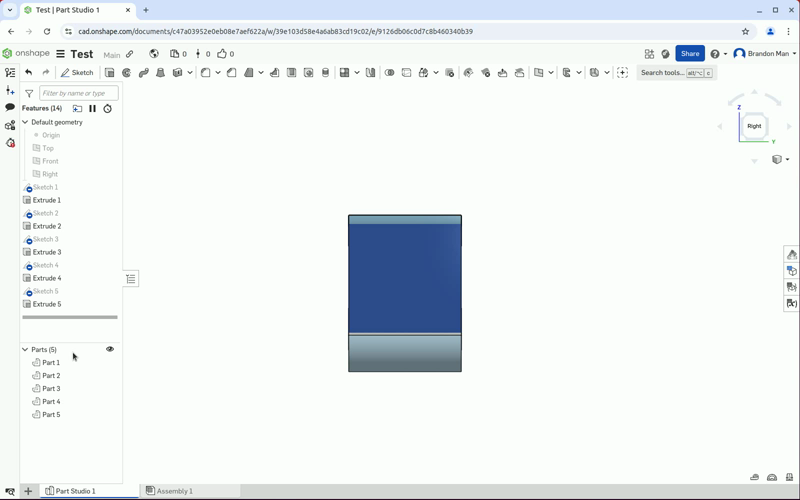
mouse_move(541, 75)
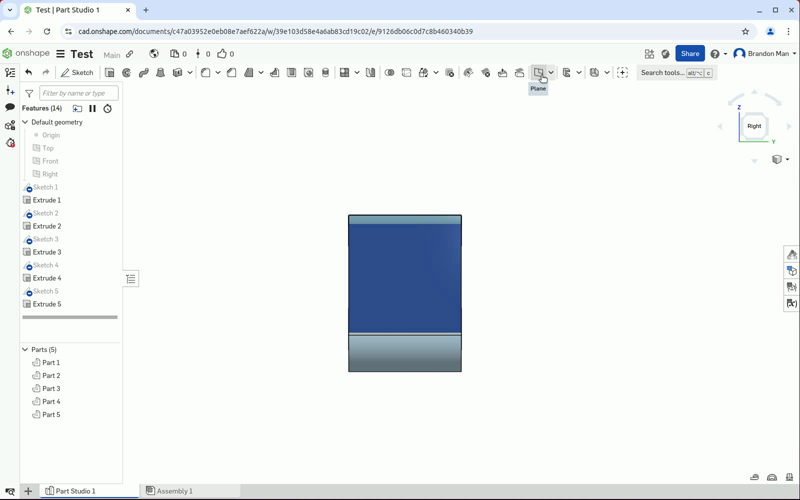
click(541, 75)
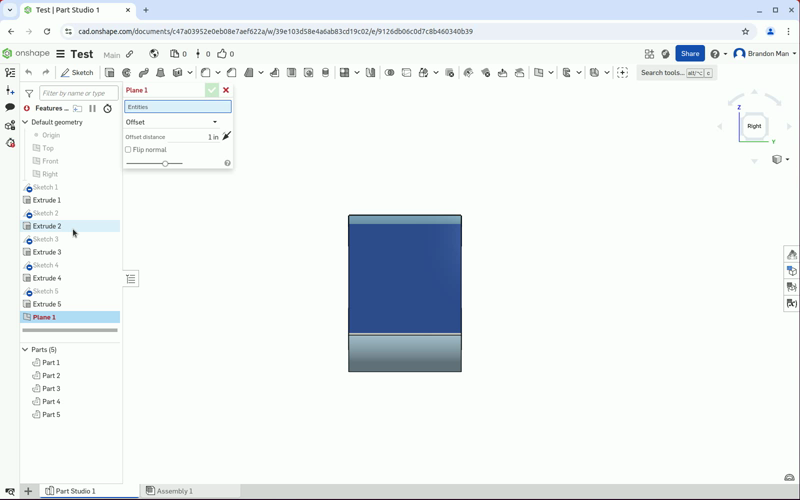
scroll(3)
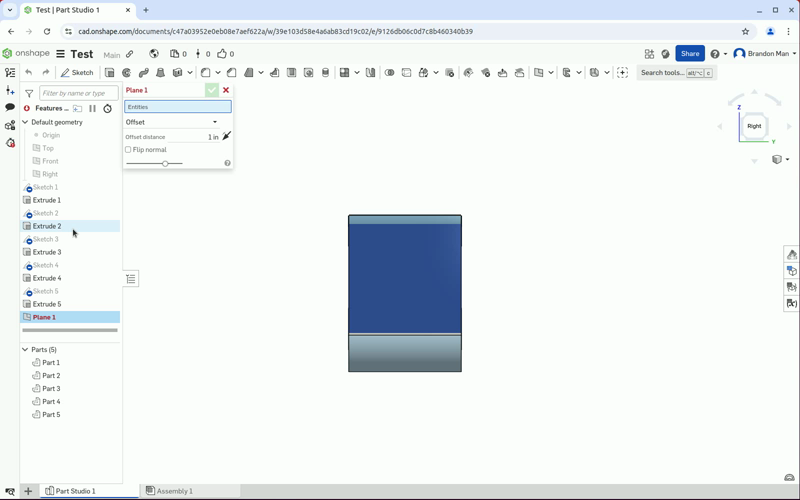
mouse_move(73, 176)
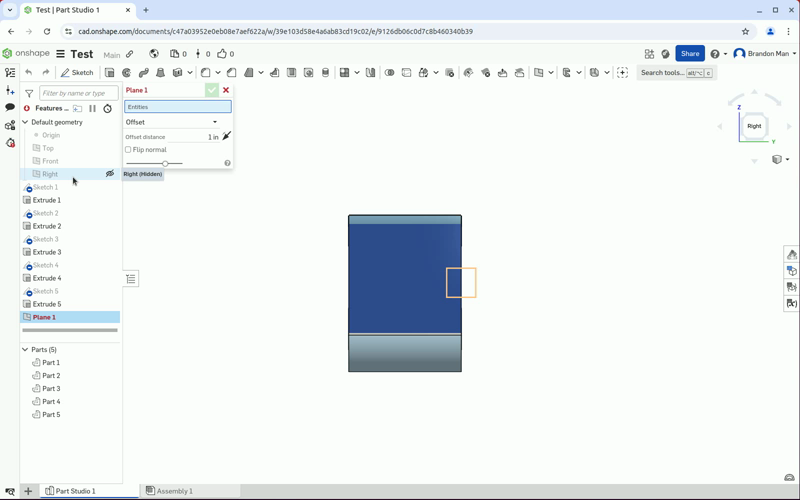
click(73, 176)
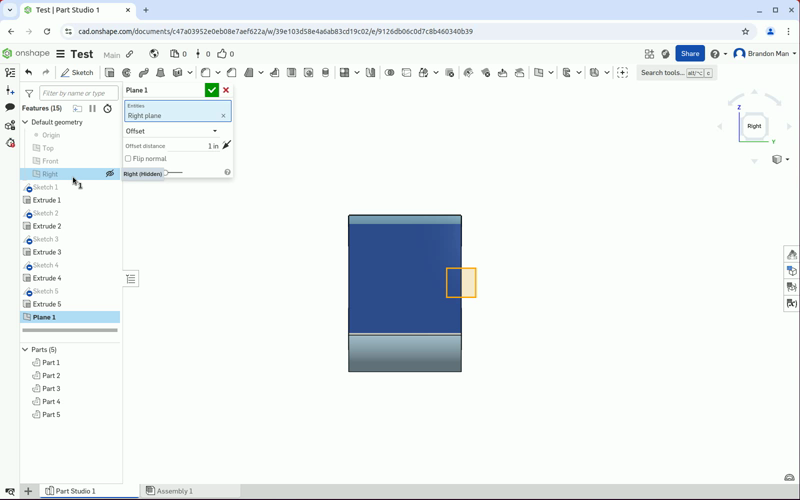
key(tab, 2)
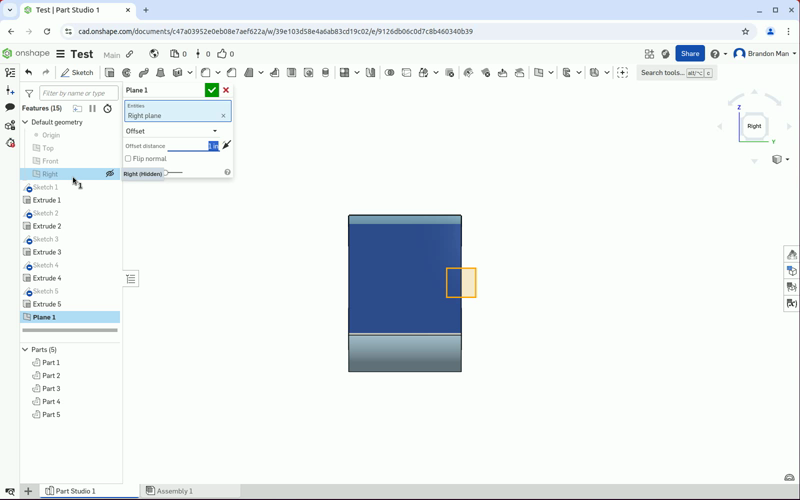
text(5.546)
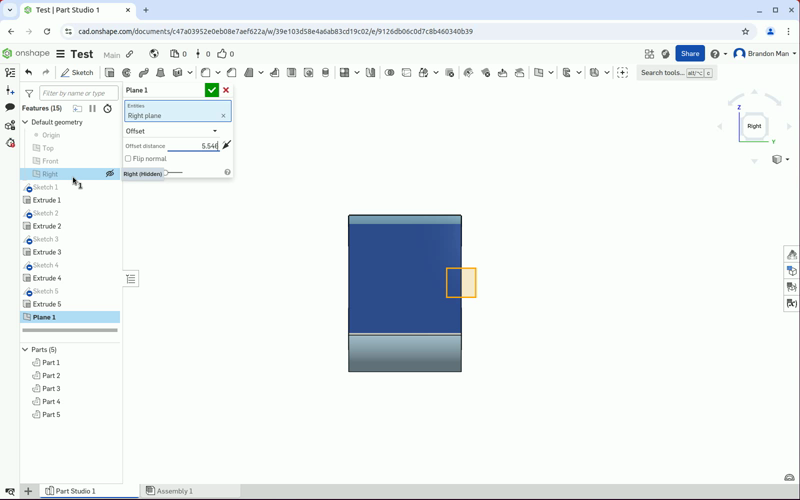
key(enter, 2)
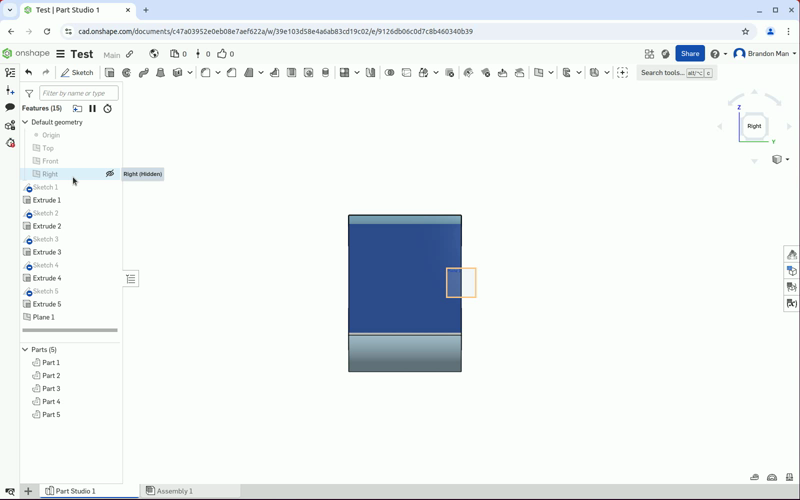
key(shift+s)
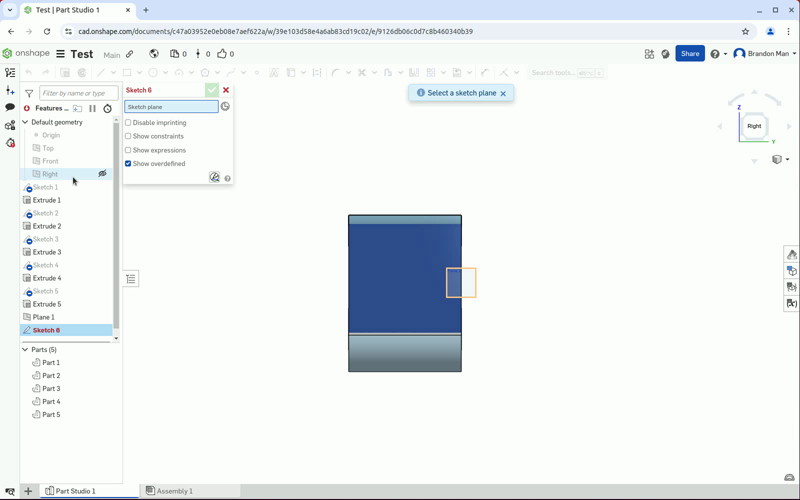
mouse_move(69, 319)
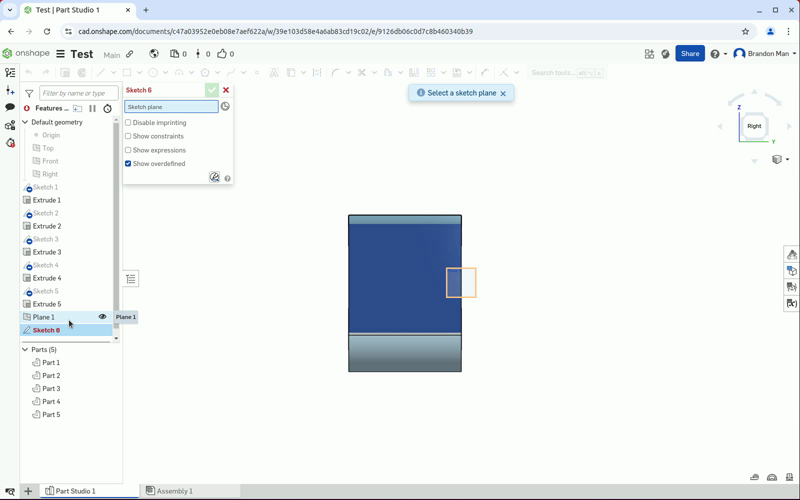
click(69, 319)
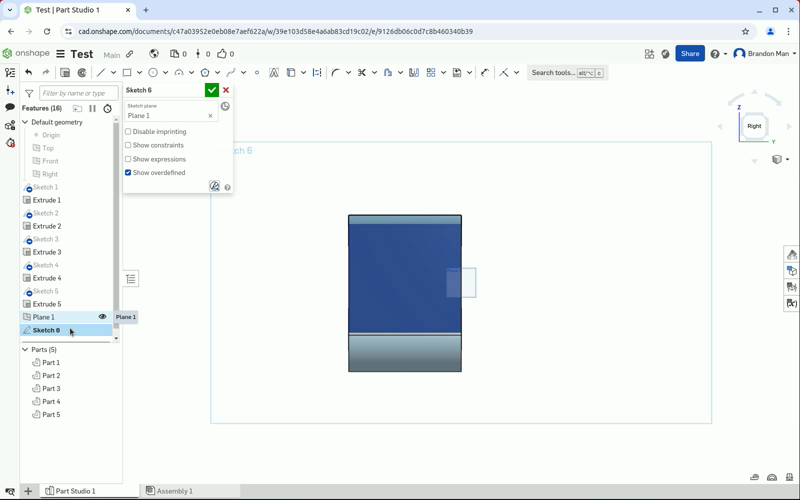
mouse_move(73, 352)
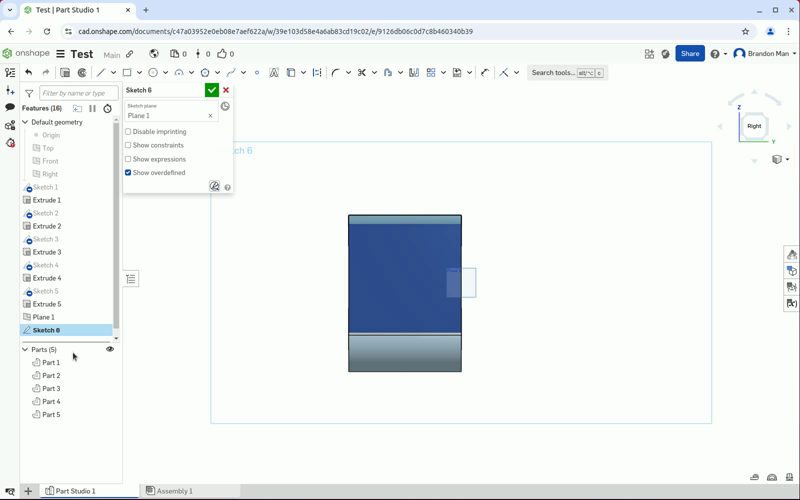
key(y)
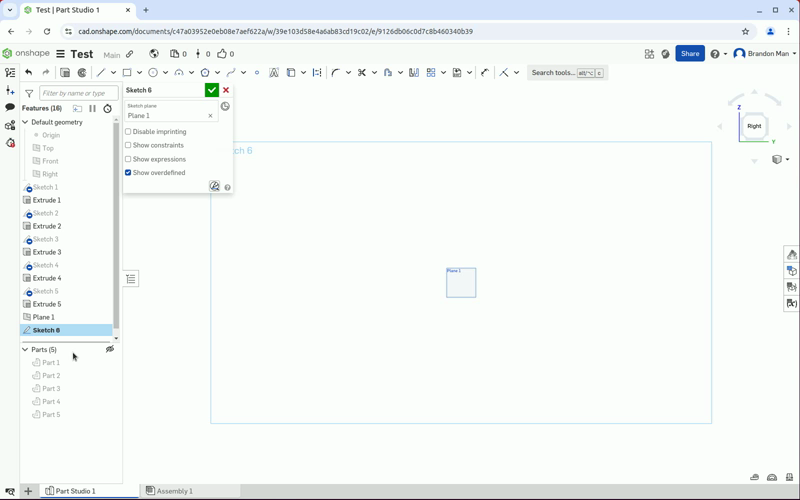
key(l)
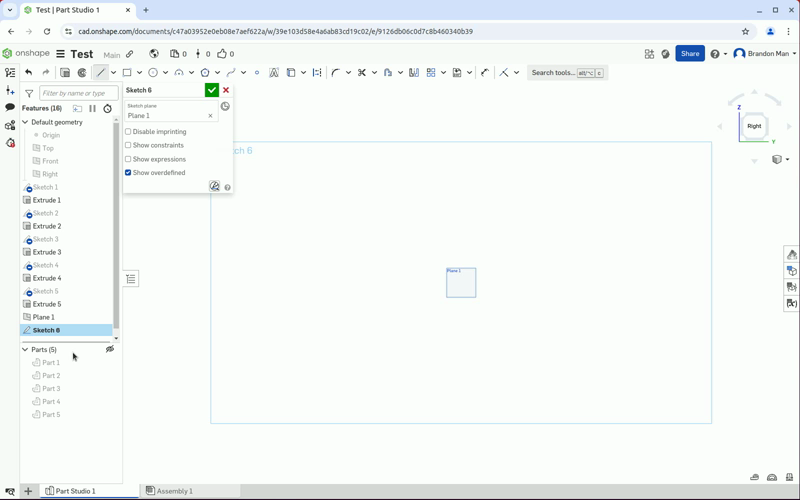
key_down(shift)
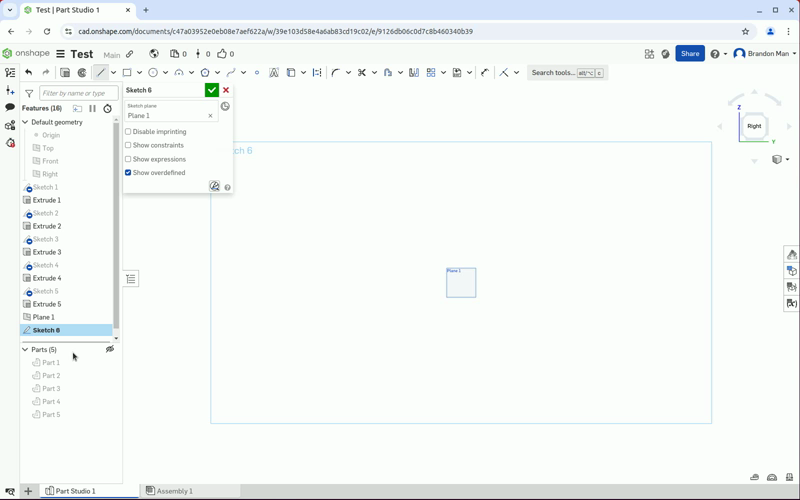
mouse_move(371, 215)
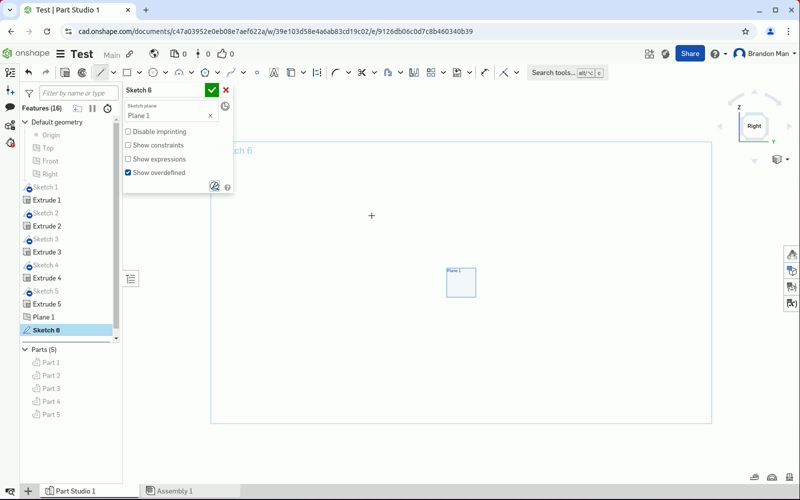
click(371, 215)
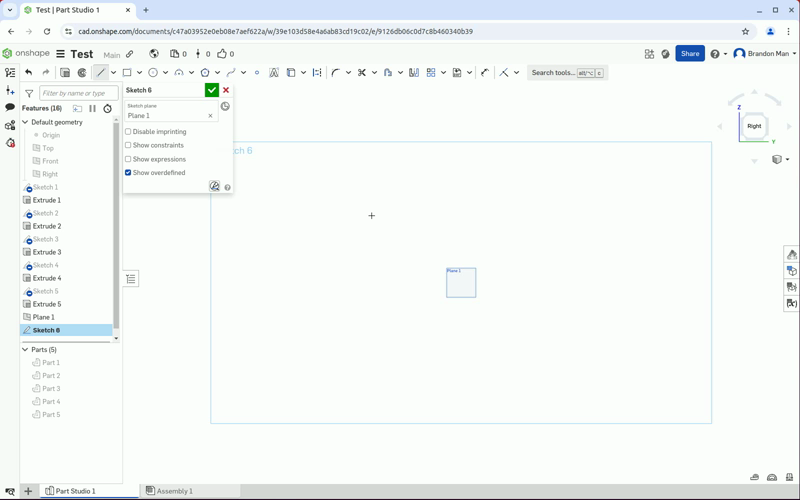
key_up(shift)
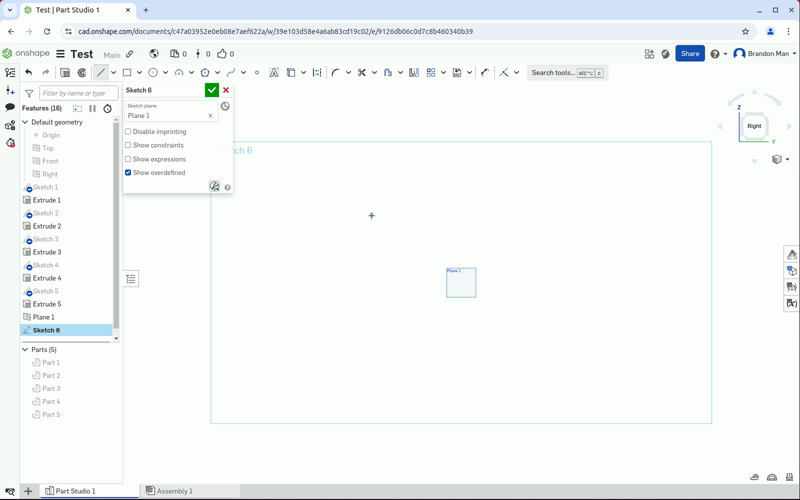
key_down(shift)
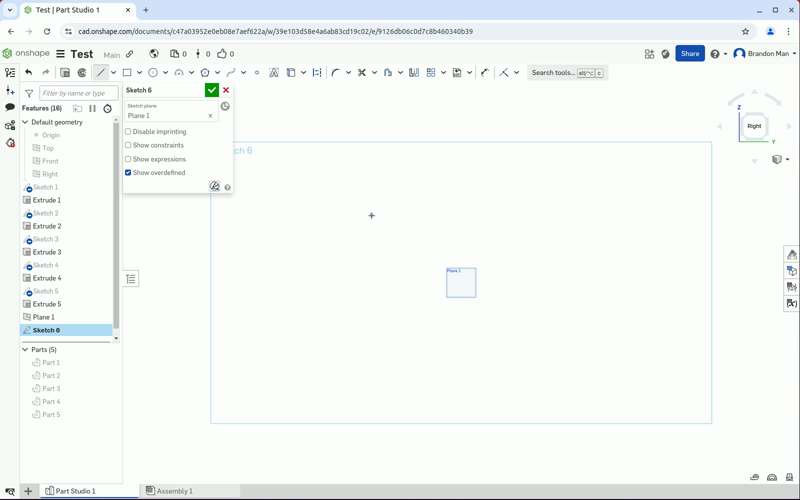
mouse_move(434, 215)
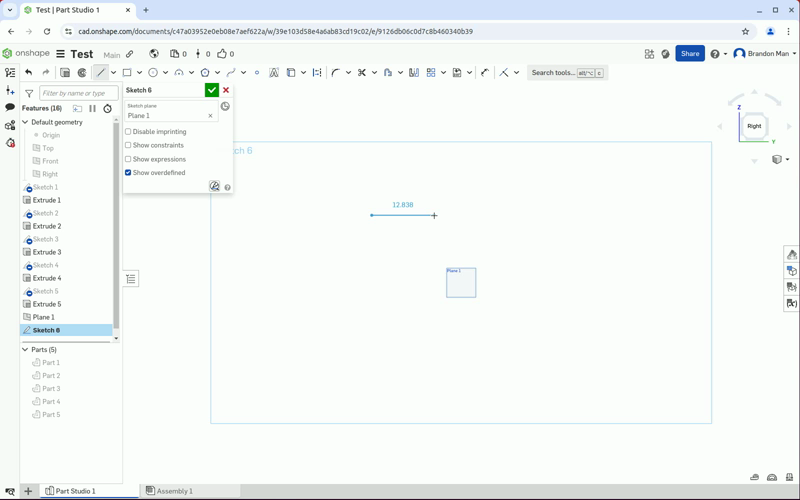
click(434, 215)
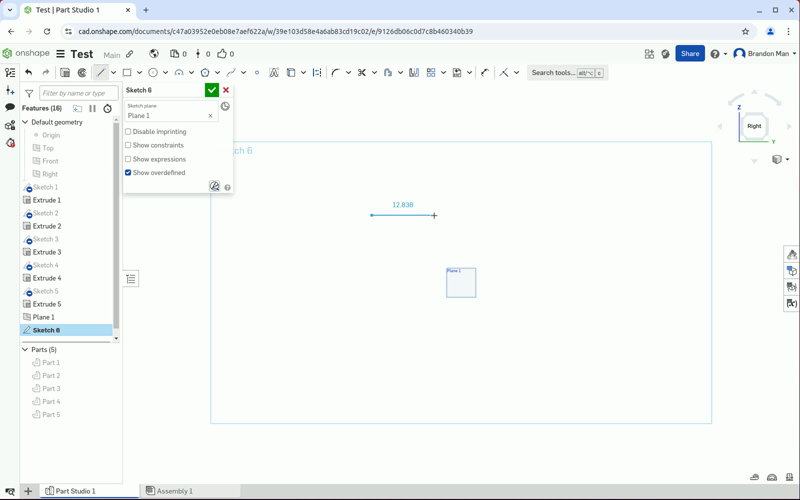
key_up(shift)
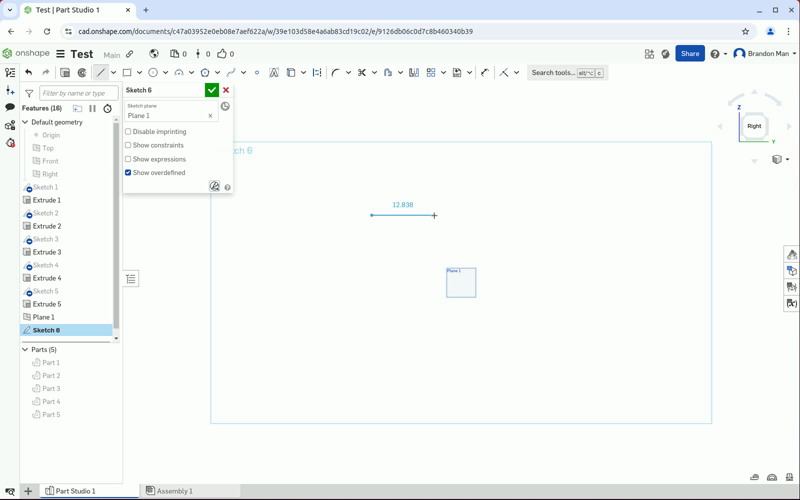
key_down(shift)
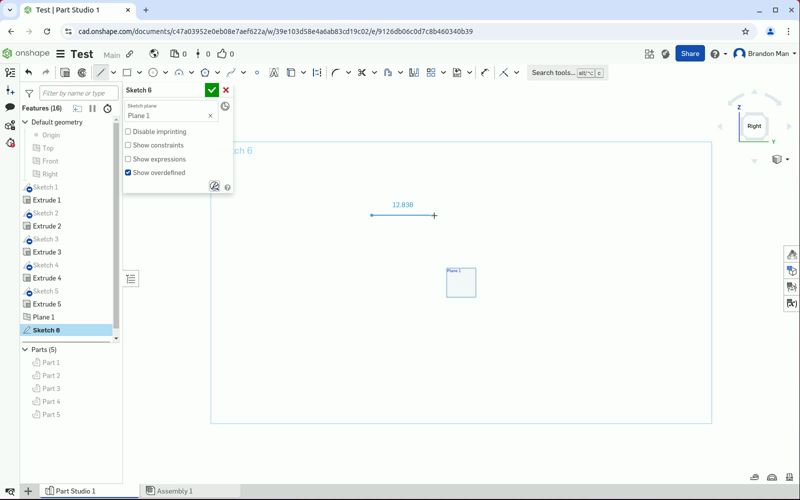
mouse_move(464, 215)
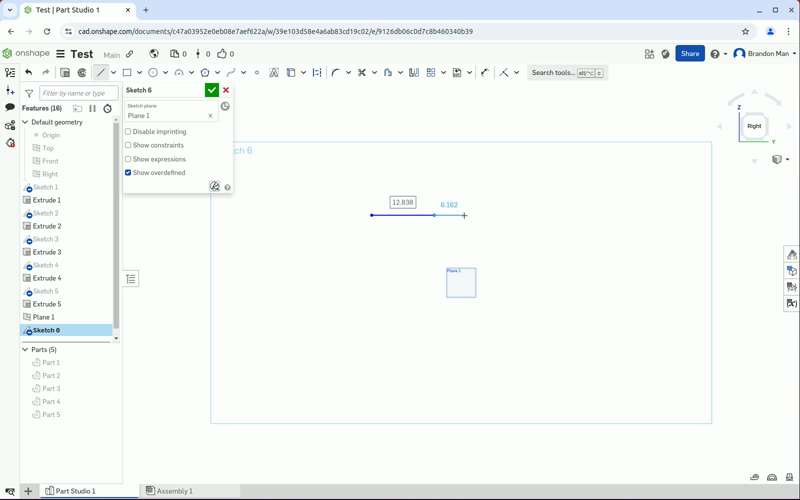
mouse_move(434, 175)
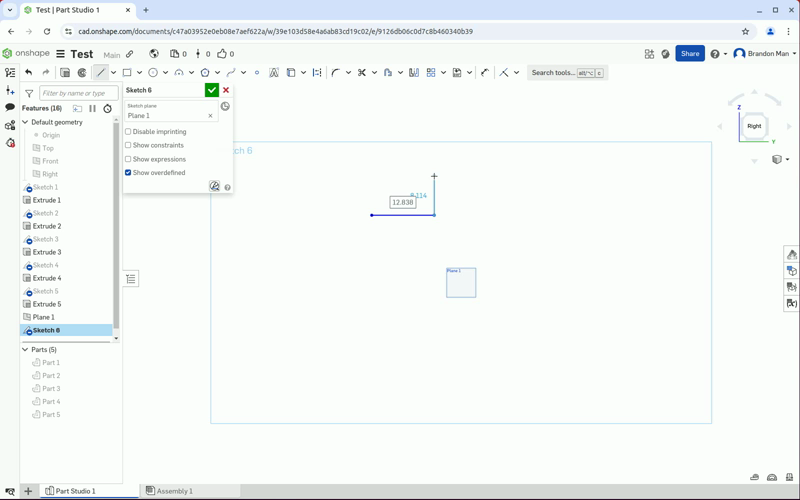
click(434, 175)
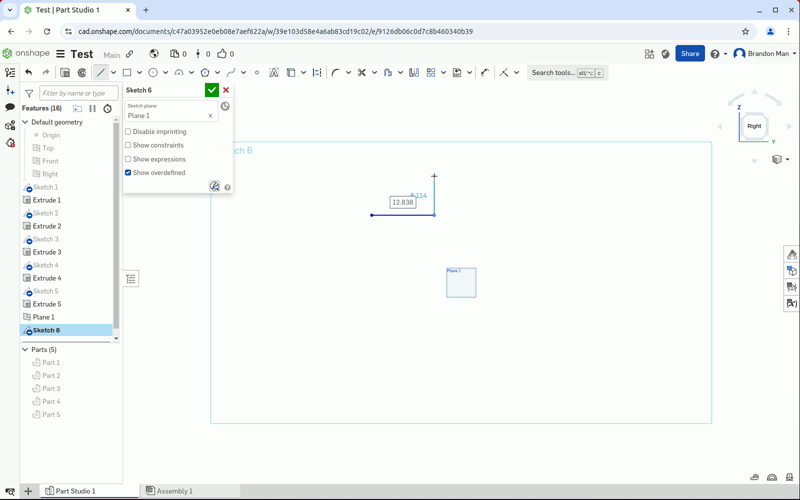
key_up(shift)
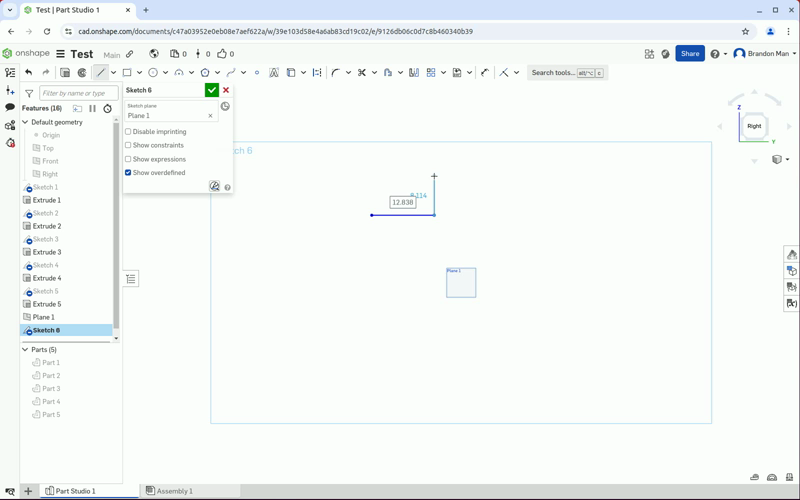
key_down(shift)
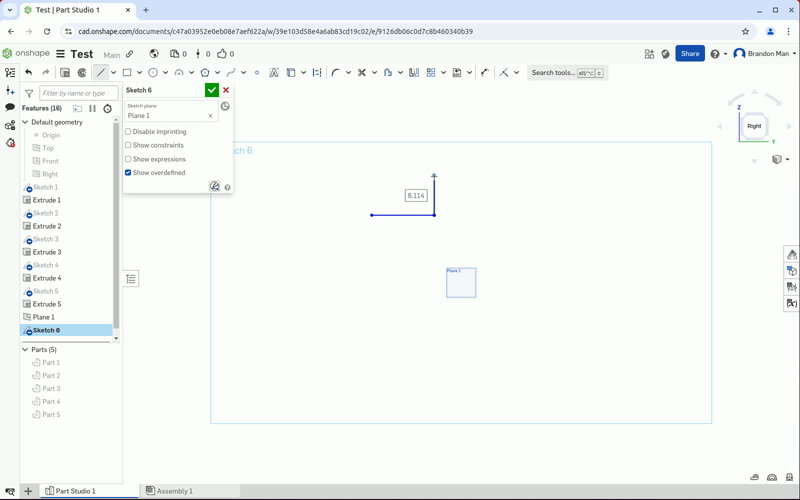
mouse_move(371, 175)
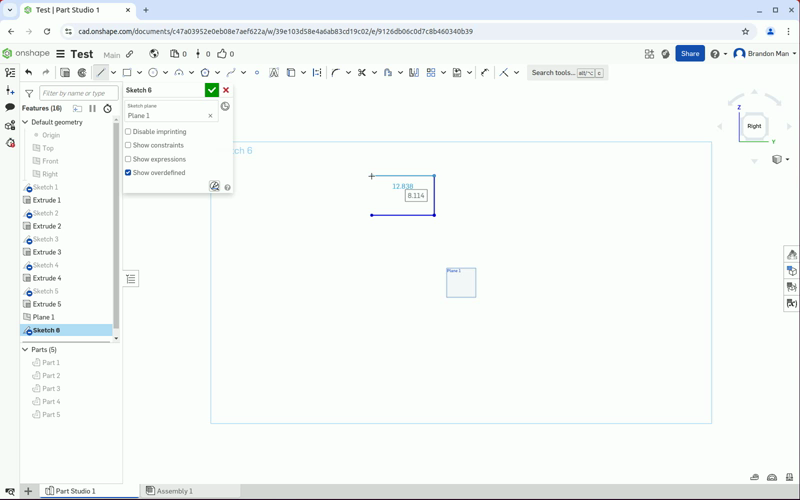
click(371, 175)
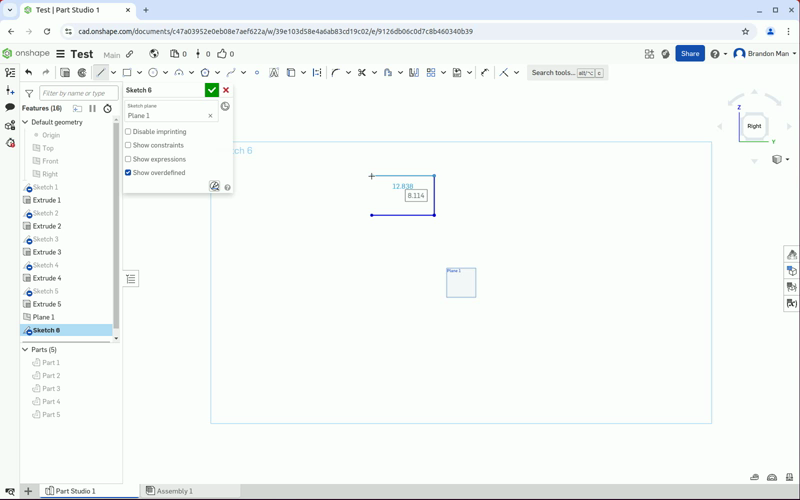
key_up(shift)
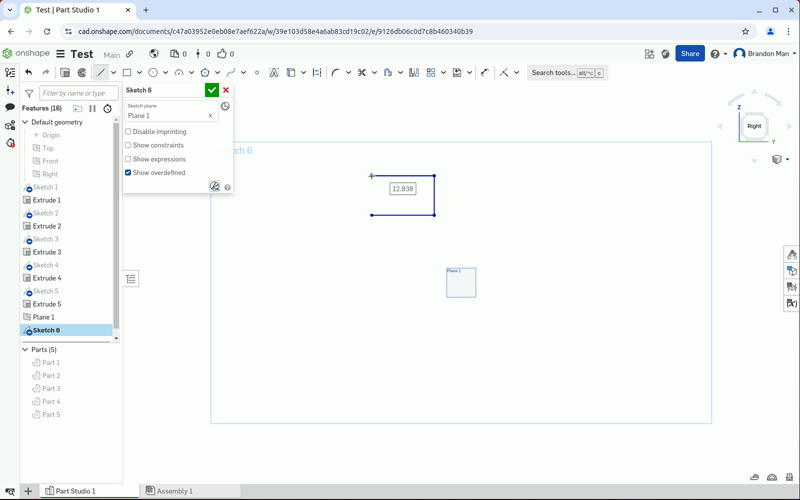
mouse_move(401, 175)
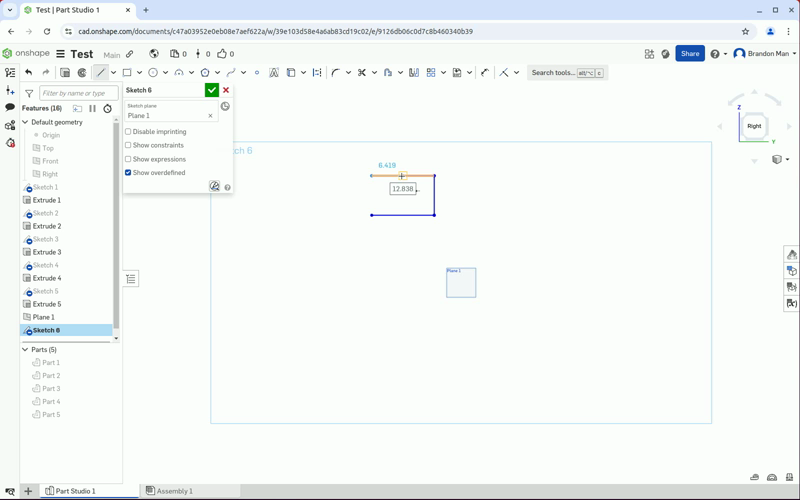
key_down(shift)
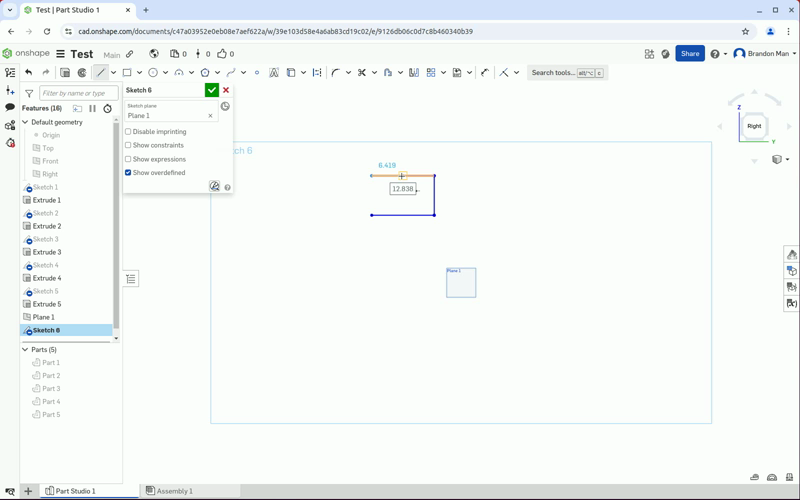
mouse_move(371, 215)
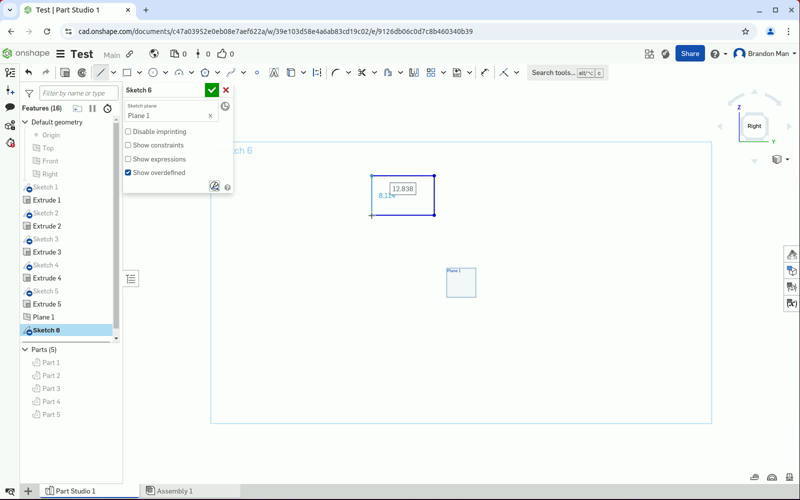
key_up(shift)
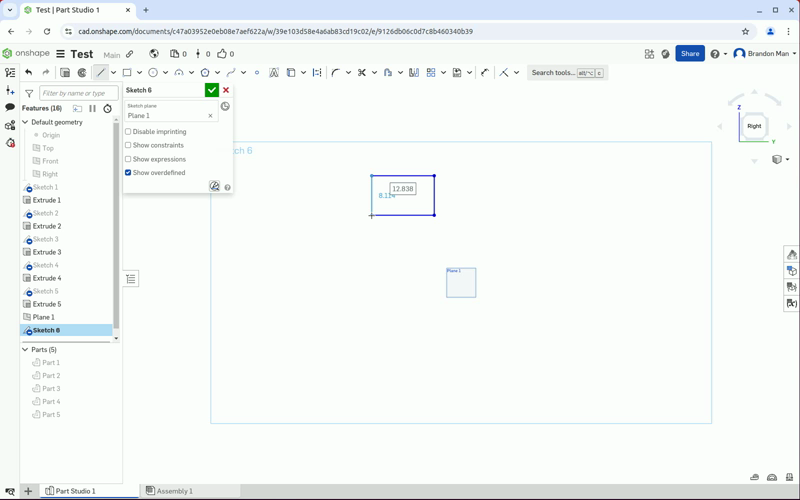
click(371, 215)
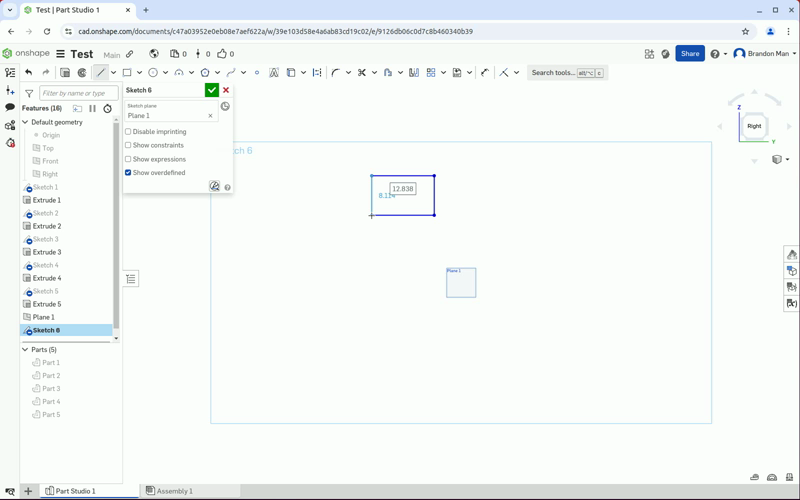
key(esc)
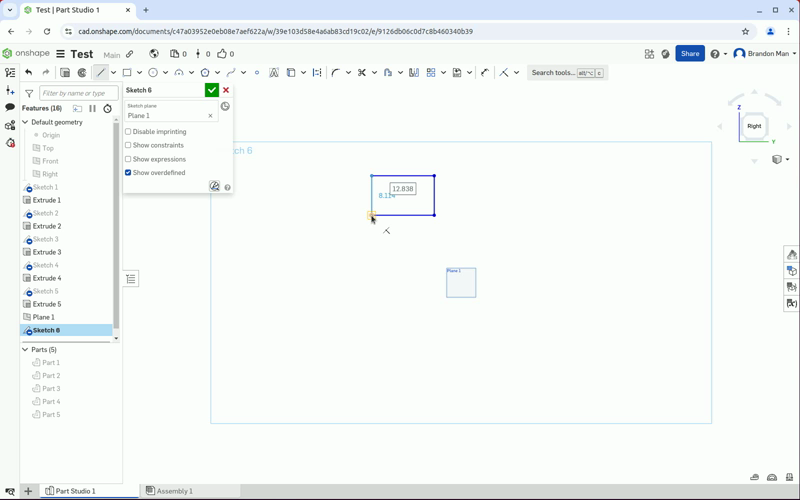
mouse_move(418, 203)
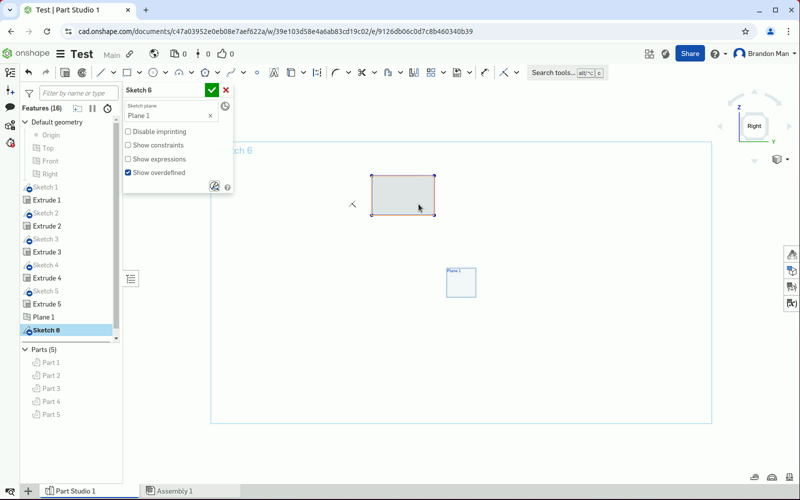
click(418, 203)
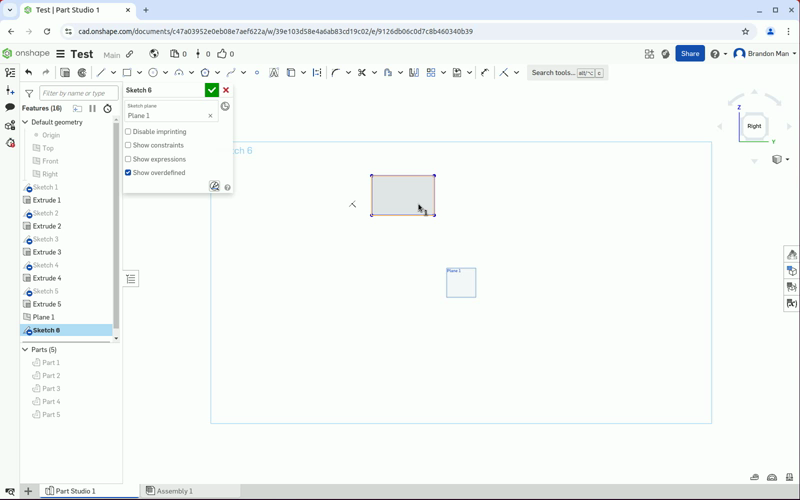
mouse_move(73, 352)
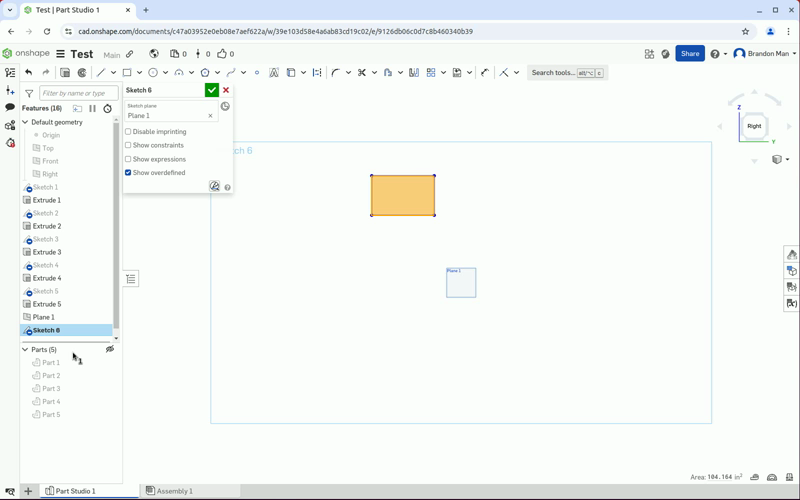
key(shift+y)
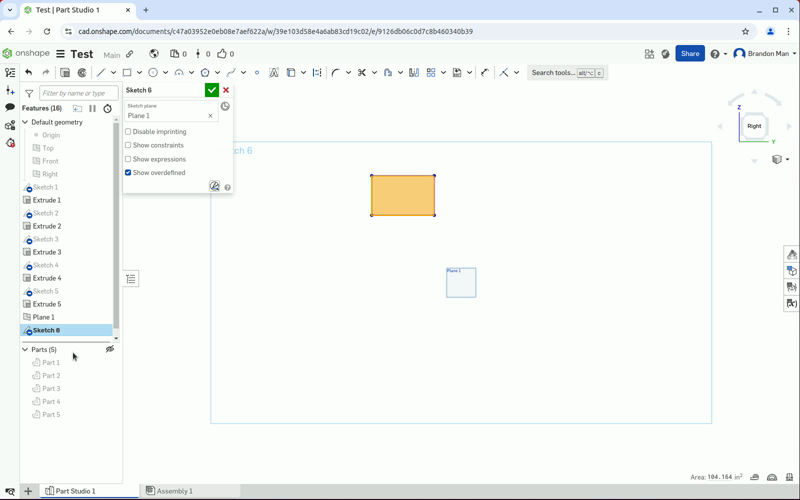
key(shift+e)
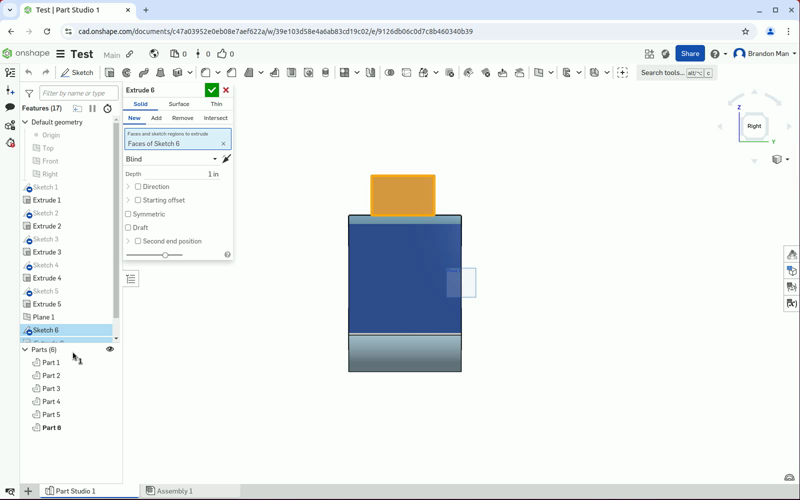
mouse_move(143, 106)
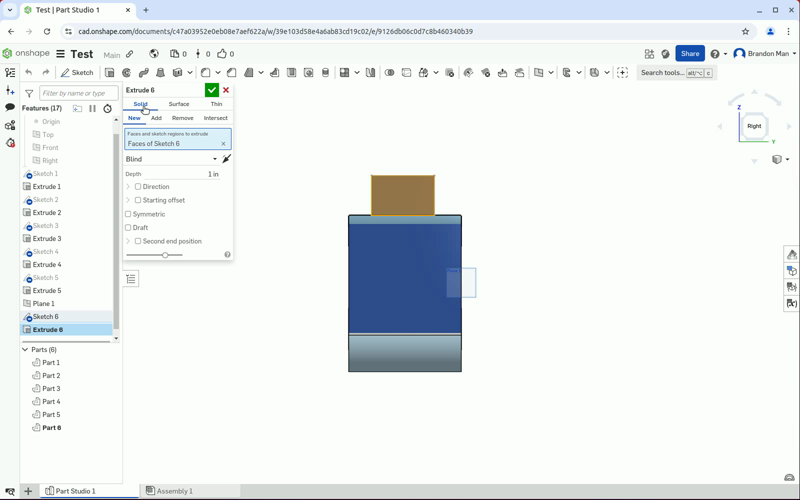
click(143, 106)
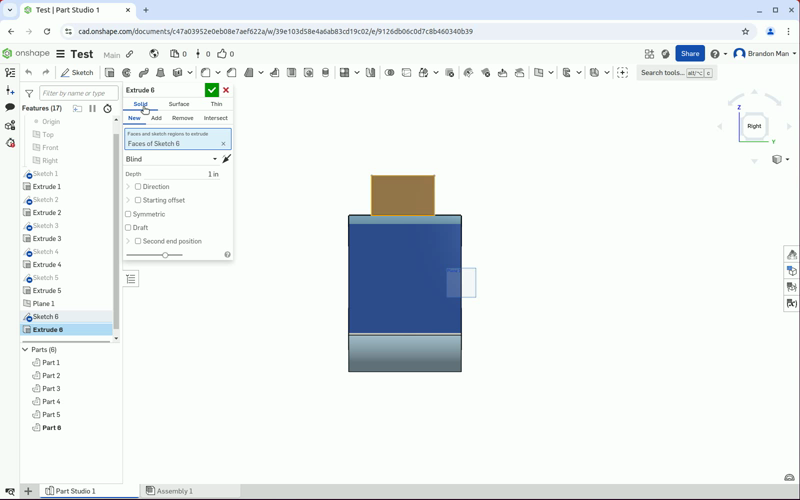
mouse_move(186, 120)
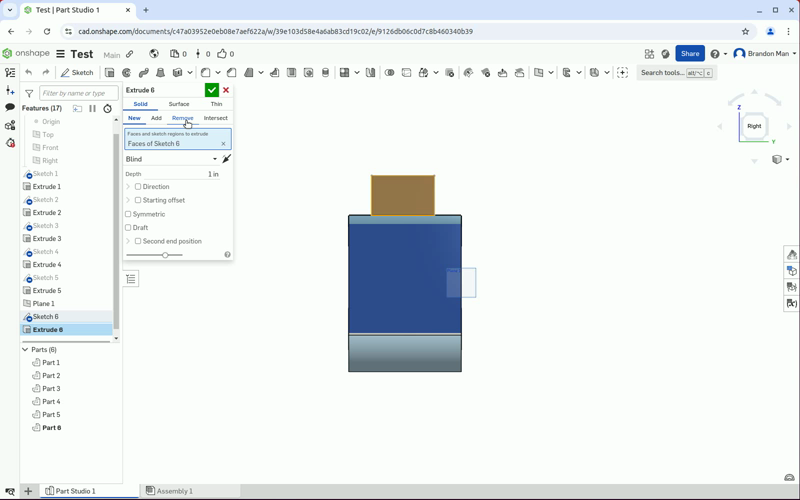
click(186, 120)
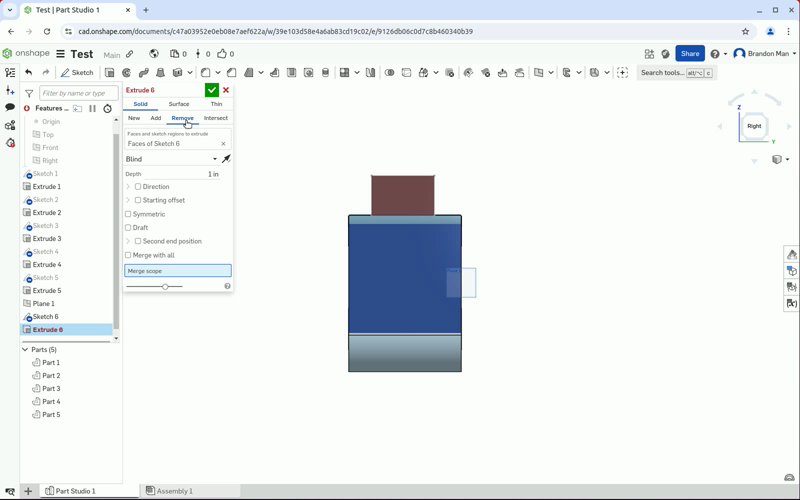
key(tab, 4)
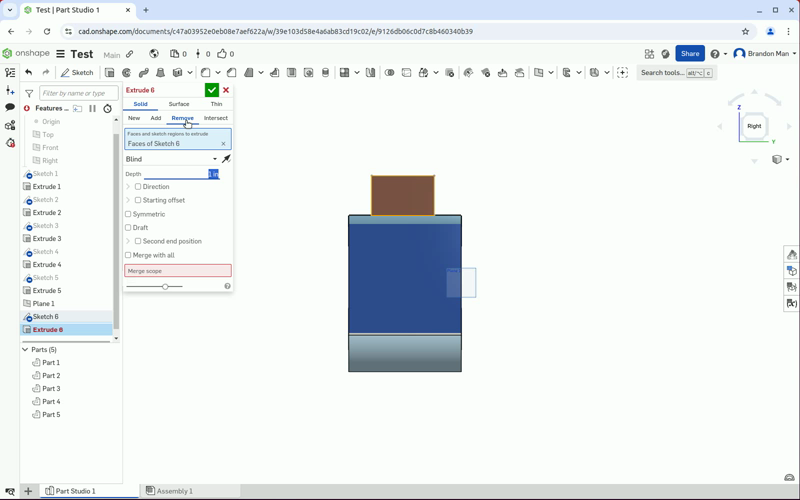
text(30.811)
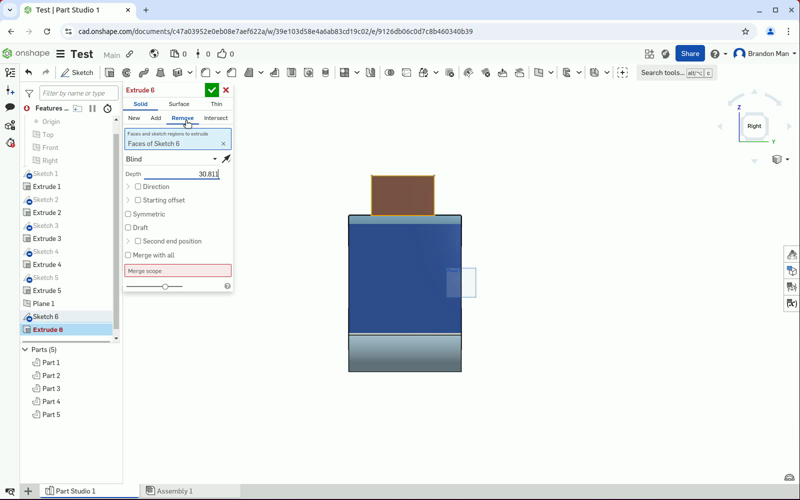
key(tab, 6)
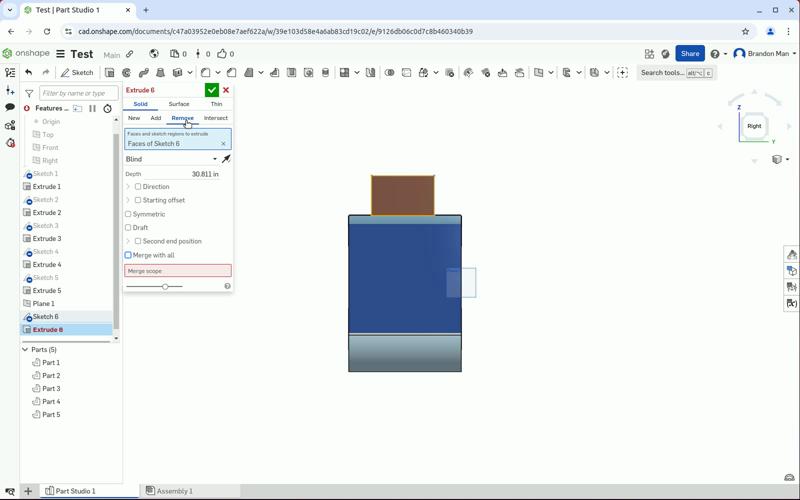
key(space)
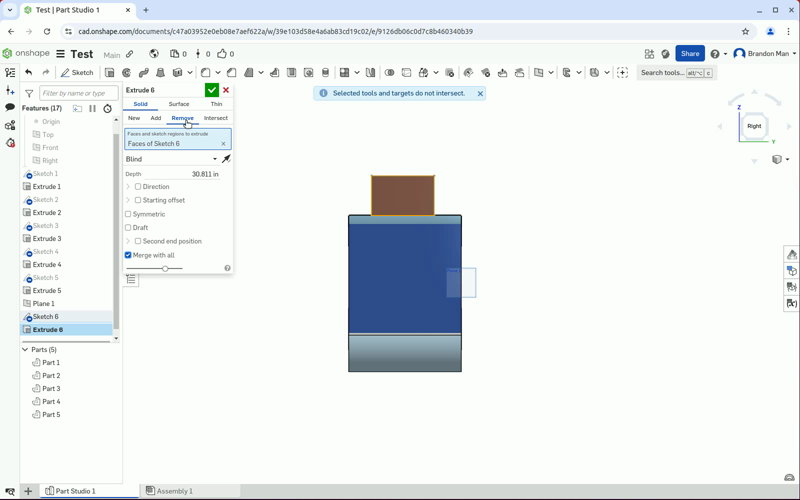
key(enter)
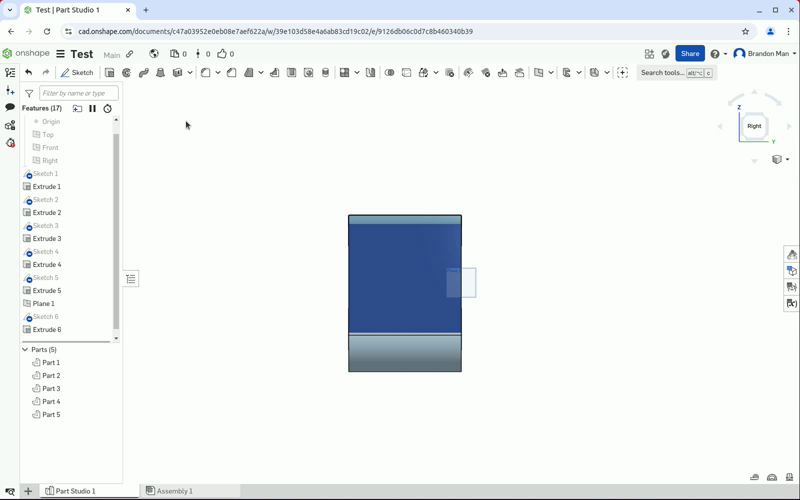
key(shift+h)
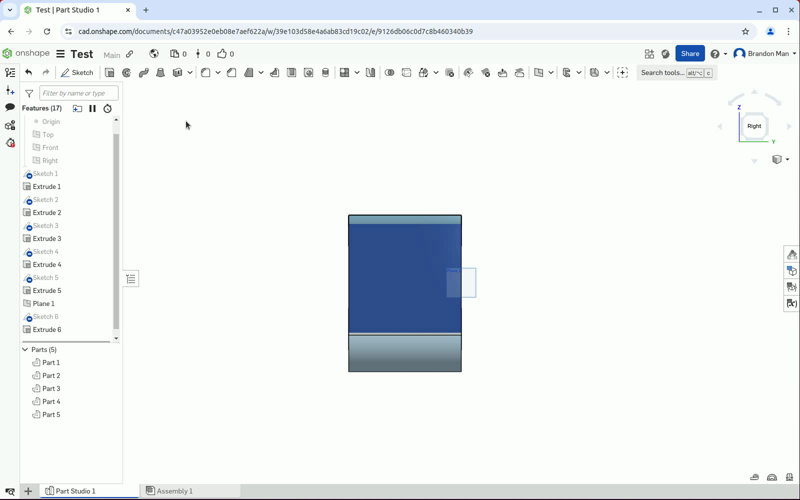
key(shift+h)
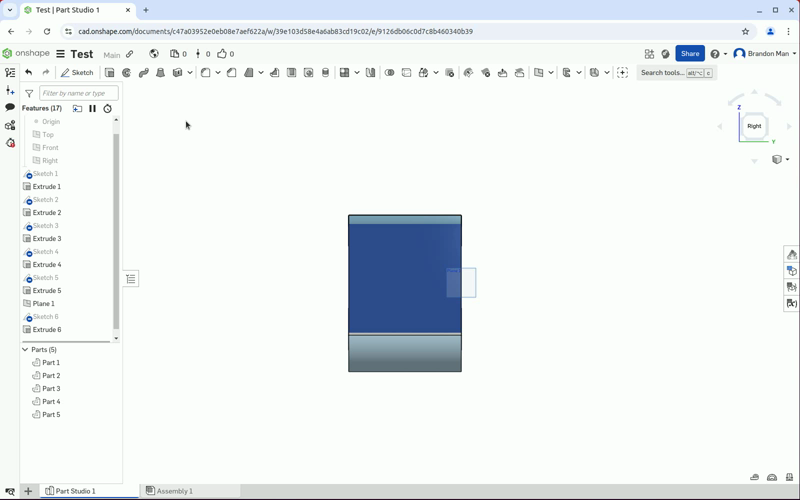
mouse_move(69, 176)
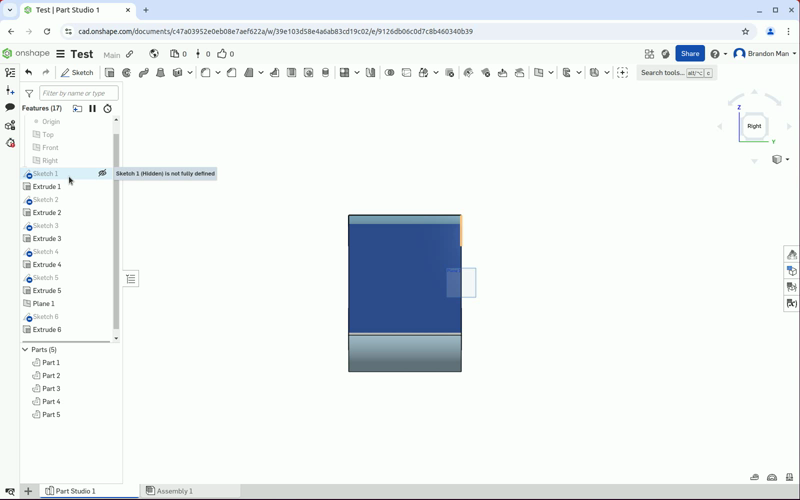
click(69, 176)
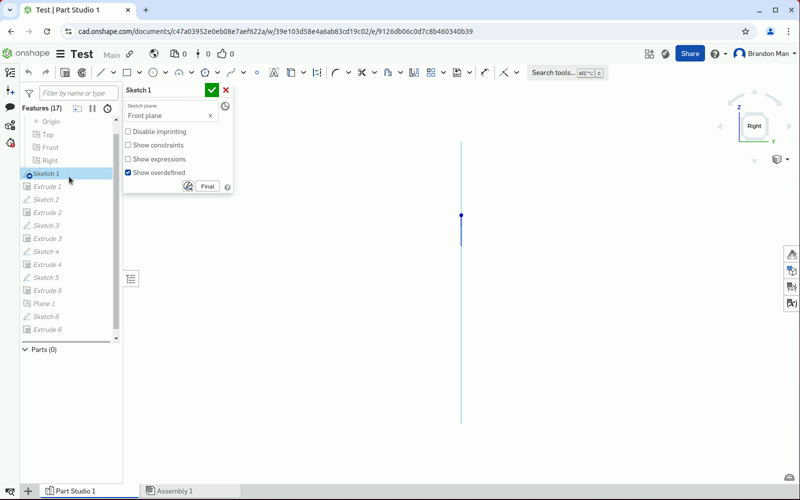
mouse_move(229, 92)
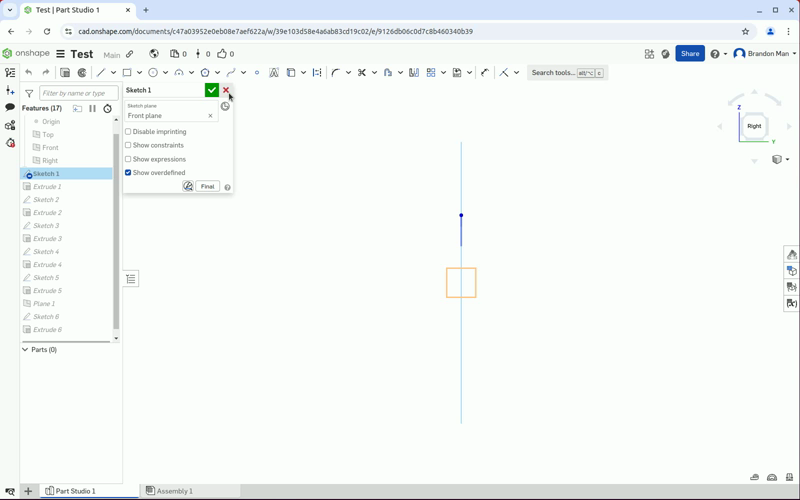
click(229, 92)
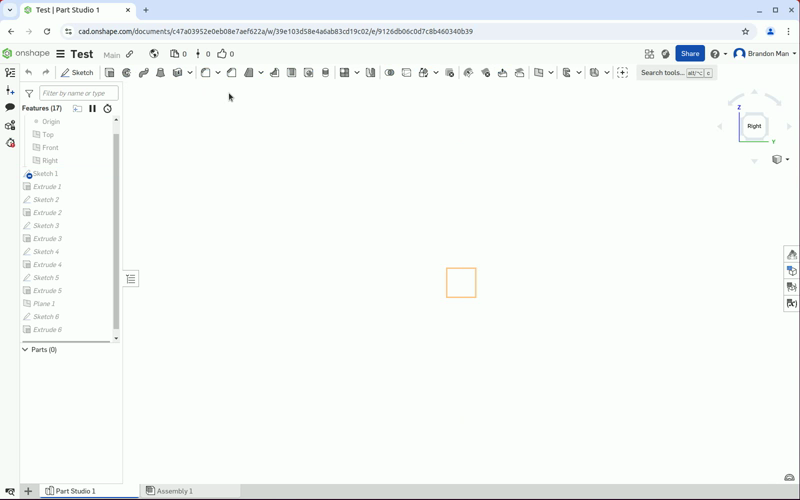
key(shift+s)
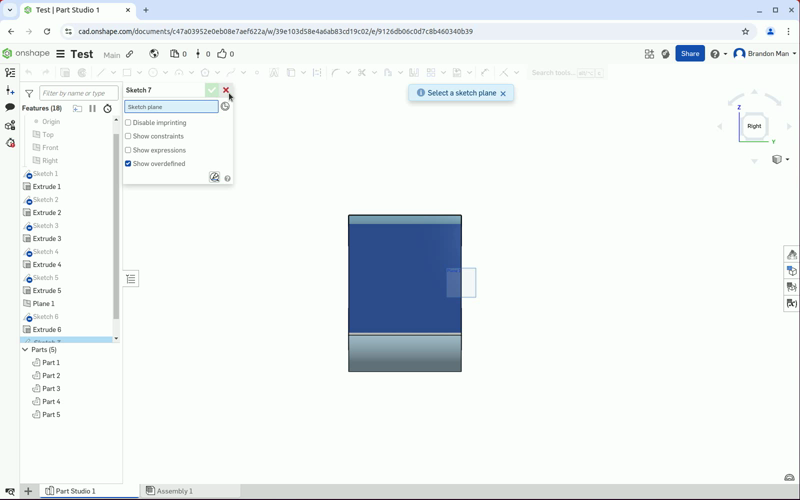
mouse_move(69, 293)
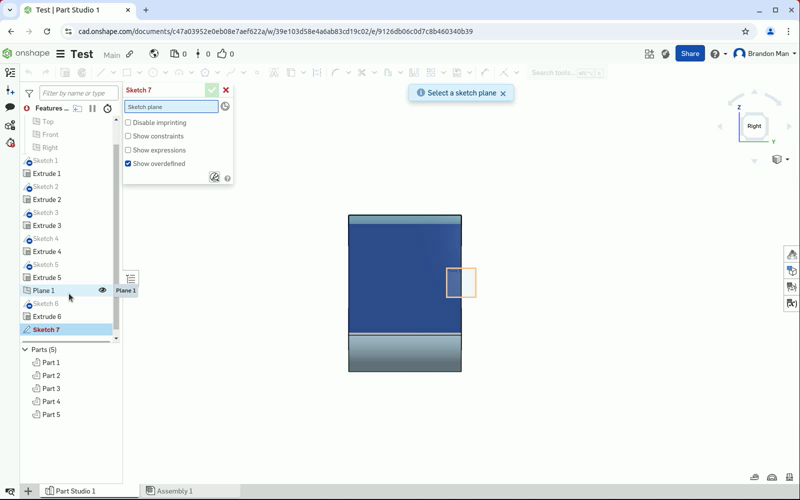
click(69, 293)
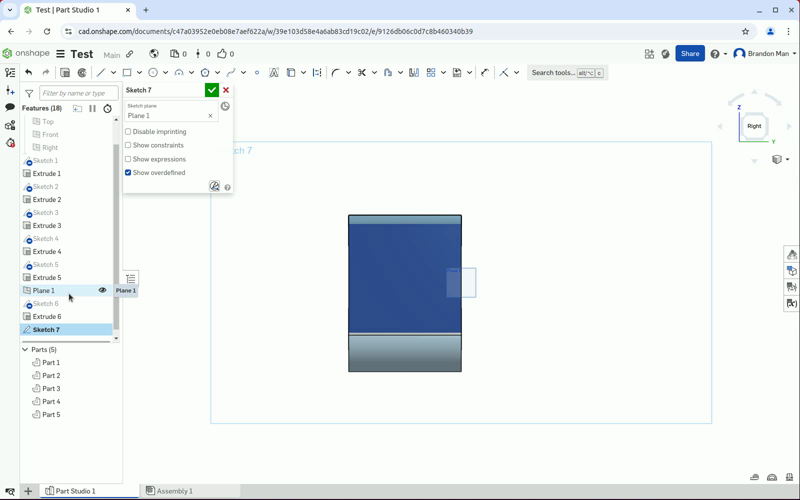
mouse_move(73, 352)
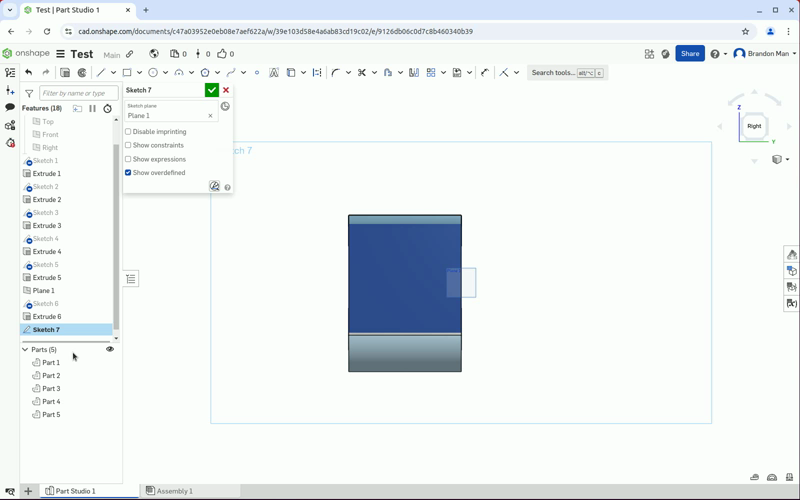
key(y)
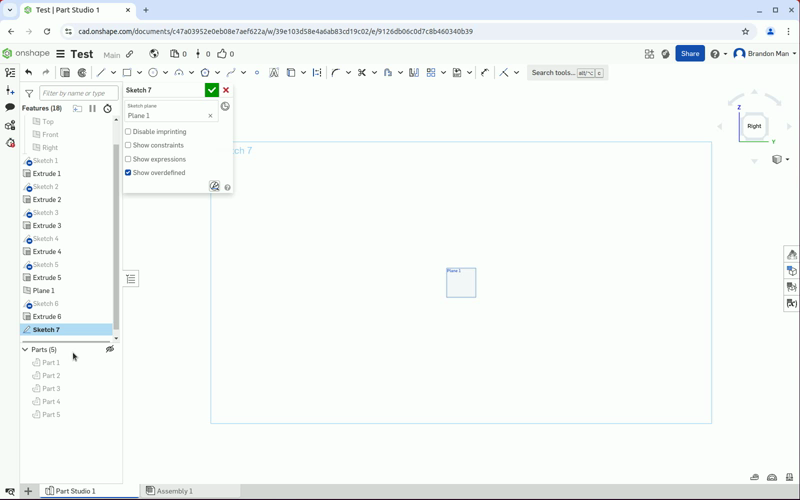
key(l)
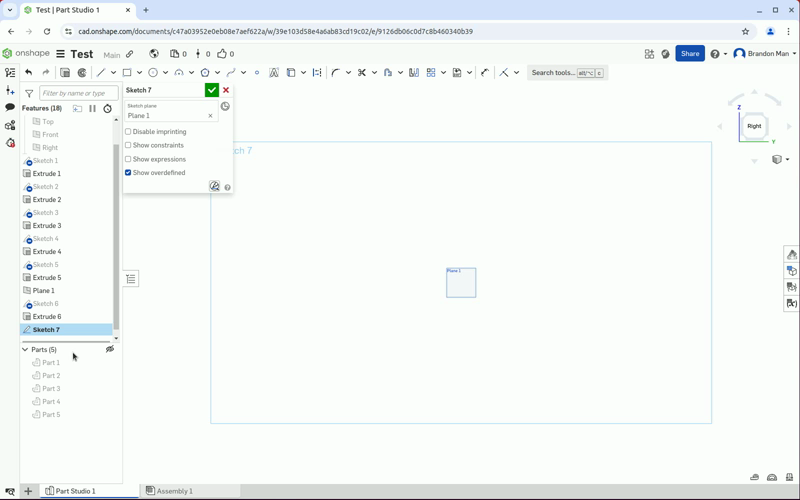
key_down(shift)
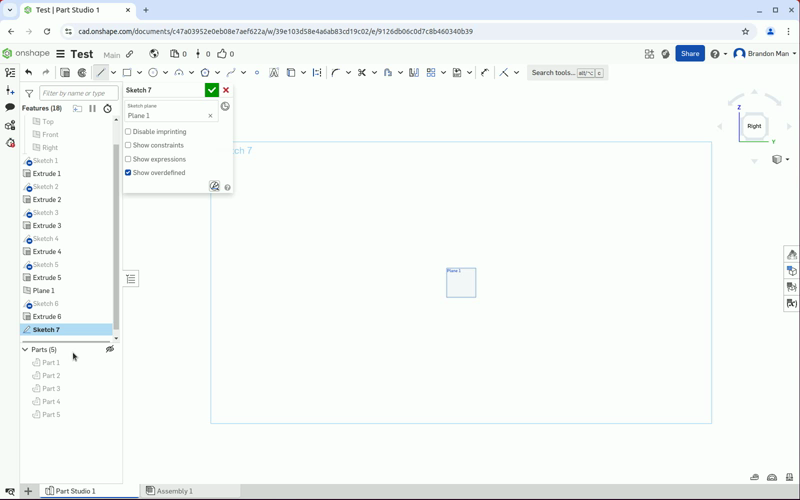
mouse_move(371, 312)
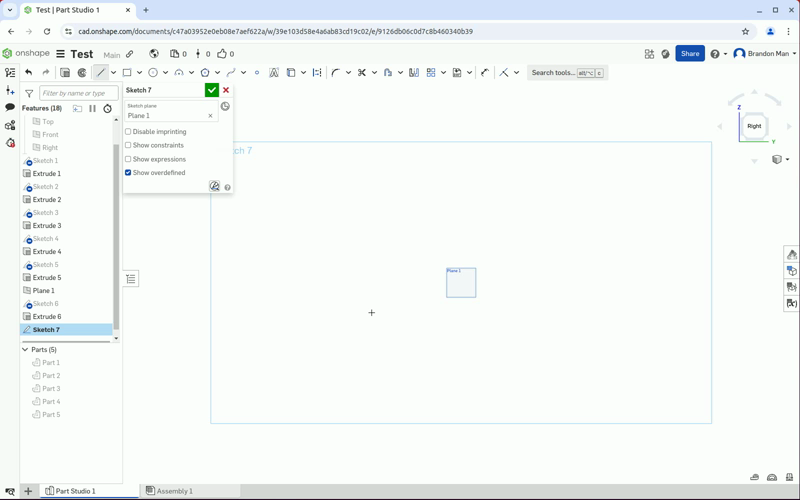
click(371, 312)
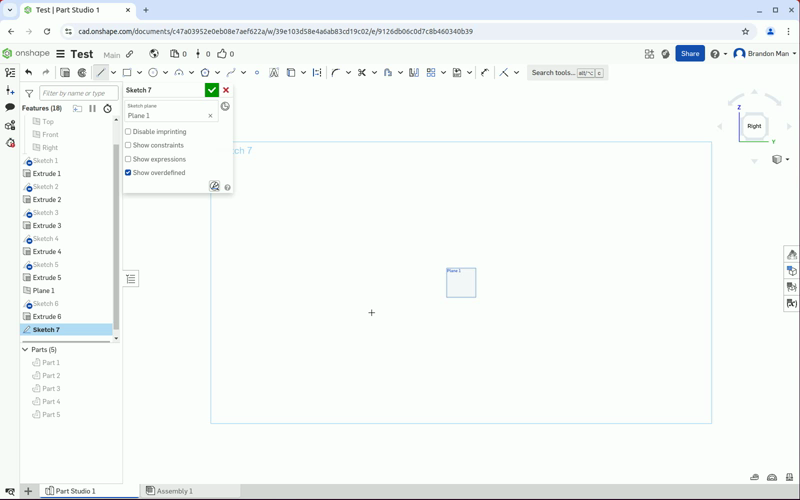
key_up(shift)
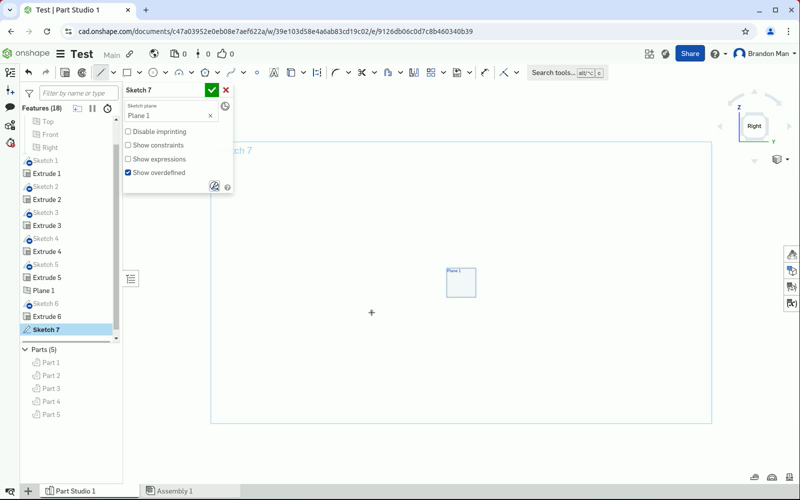
key_down(shift)
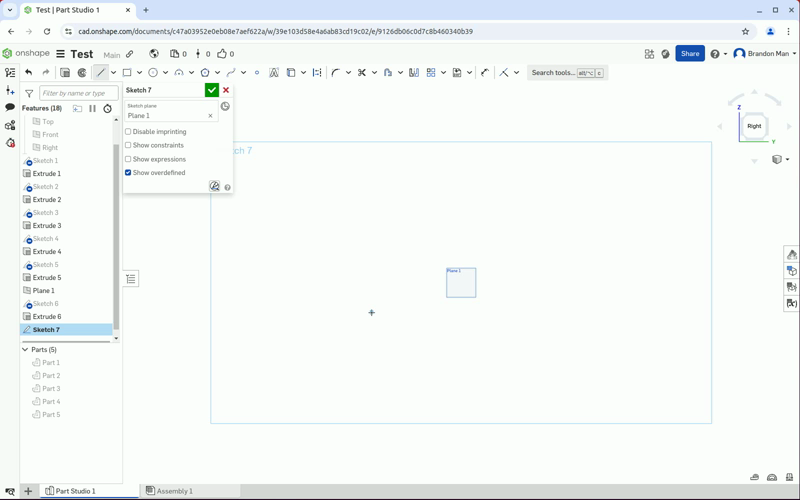
mouse_move(434, 312)
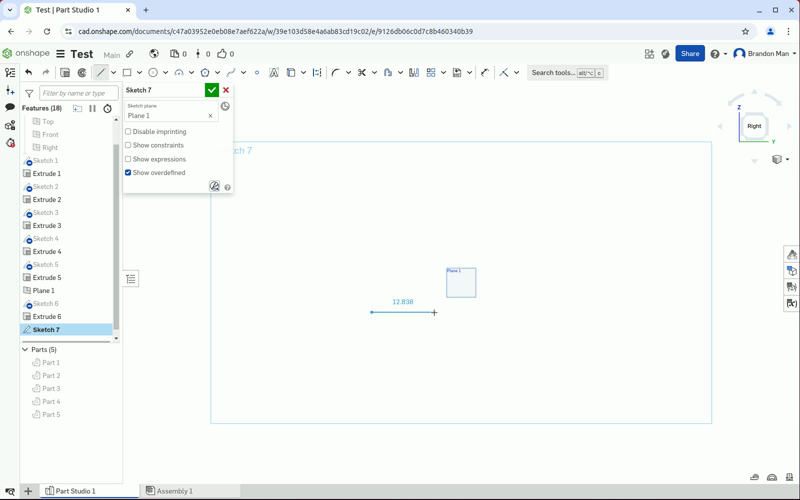
click(434, 312)
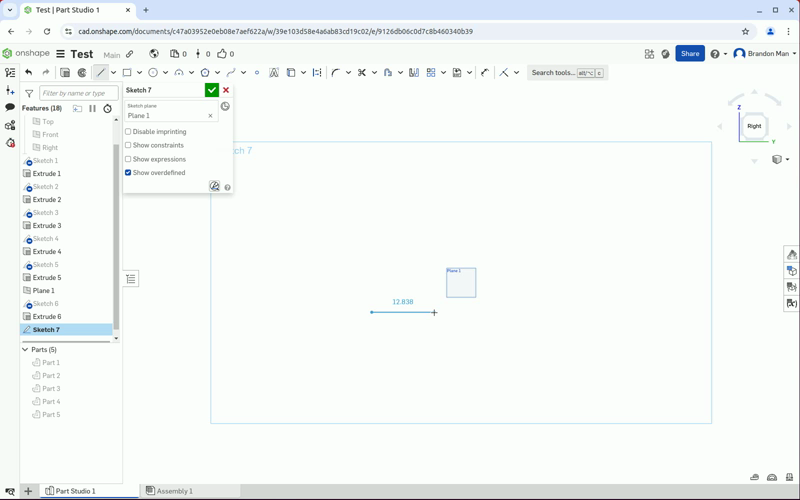
key_up(shift)
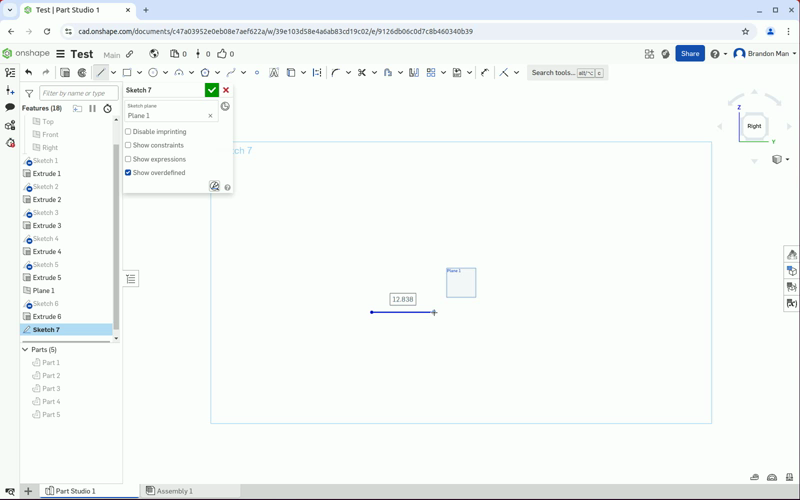
key_down(shift)
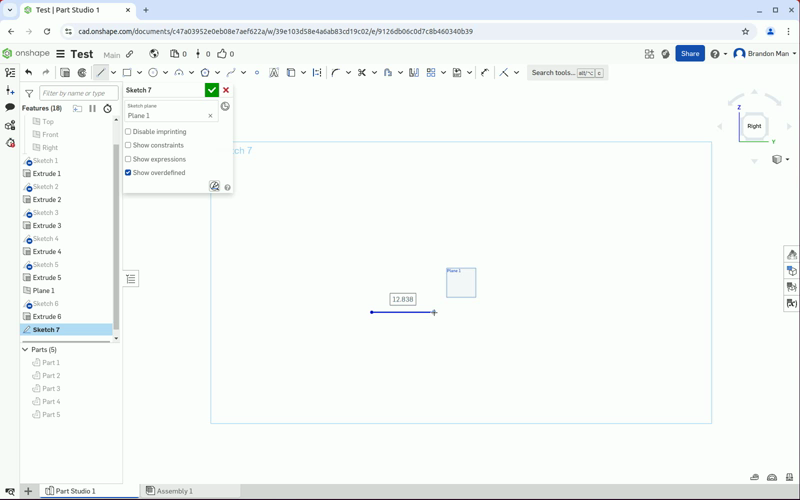
mouse_move(434, 214)
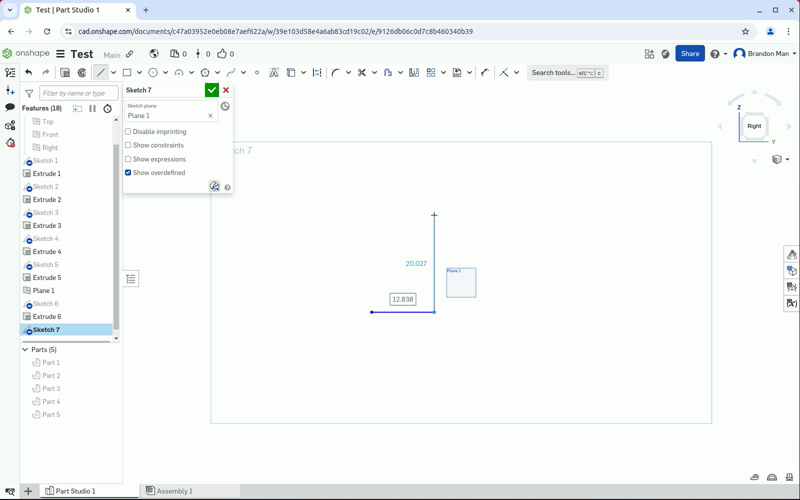
click(434, 214)
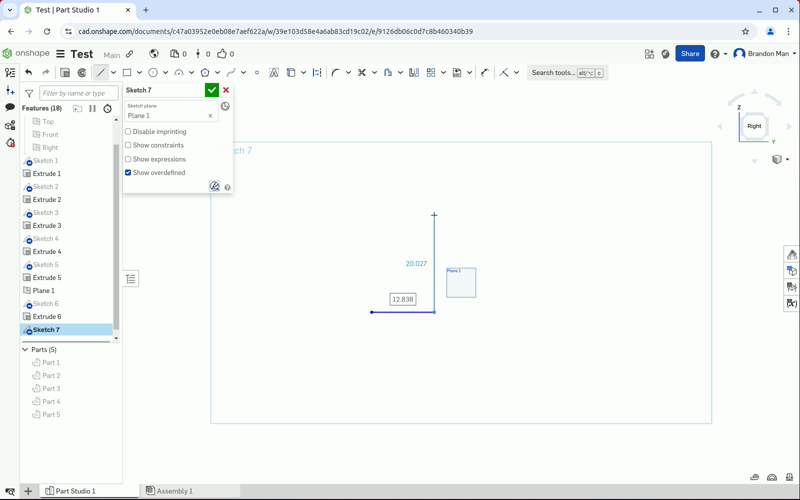
key_up(shift)
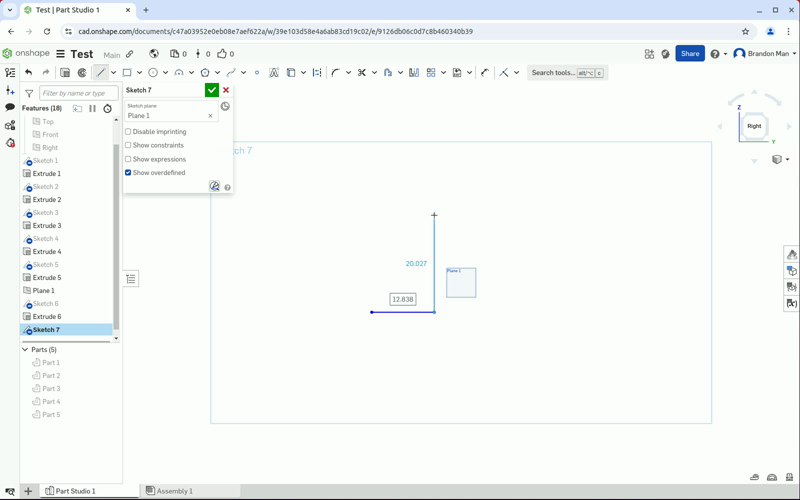
key_down(shift)
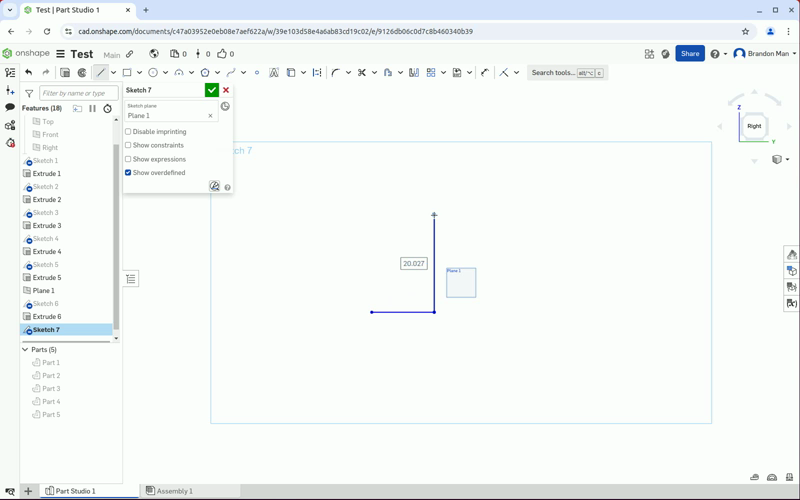
mouse_move(371, 214)
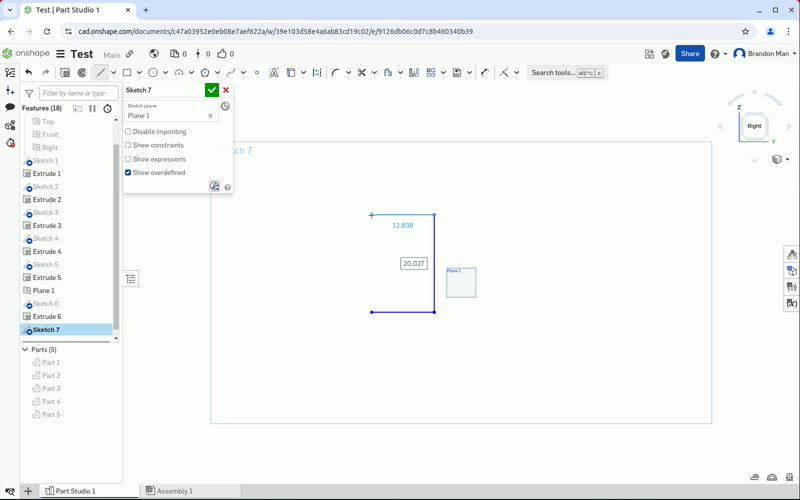
click(371, 214)
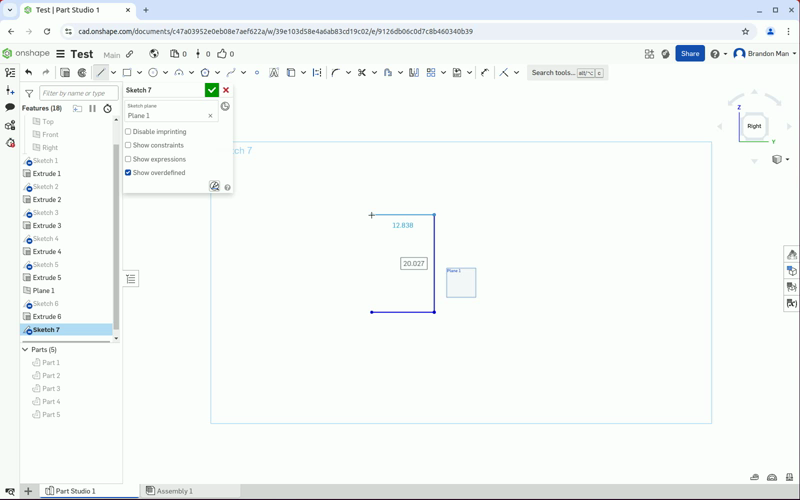
key_up(shift)
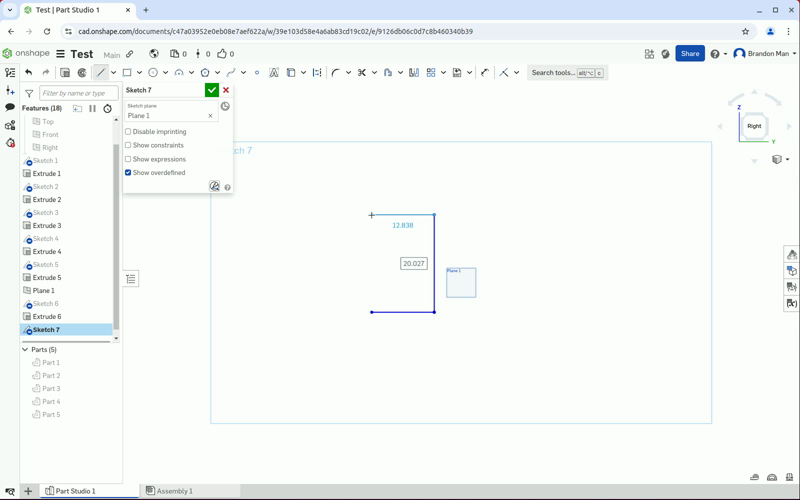
key_down(shift)
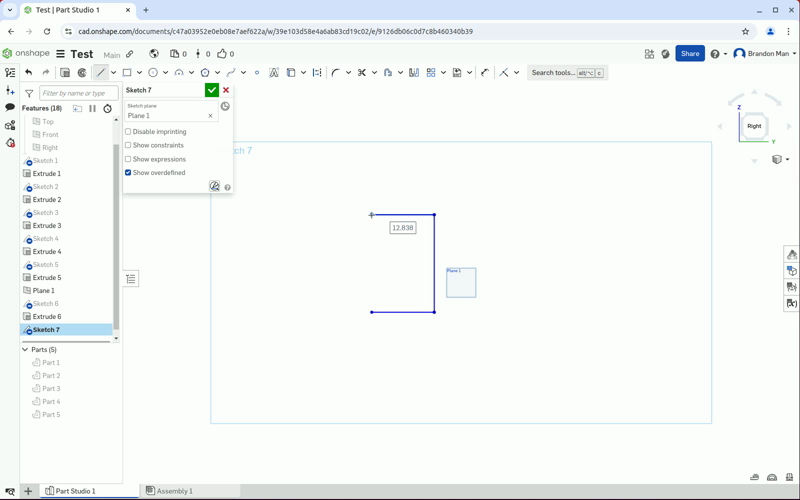
mouse_move(371, 312)
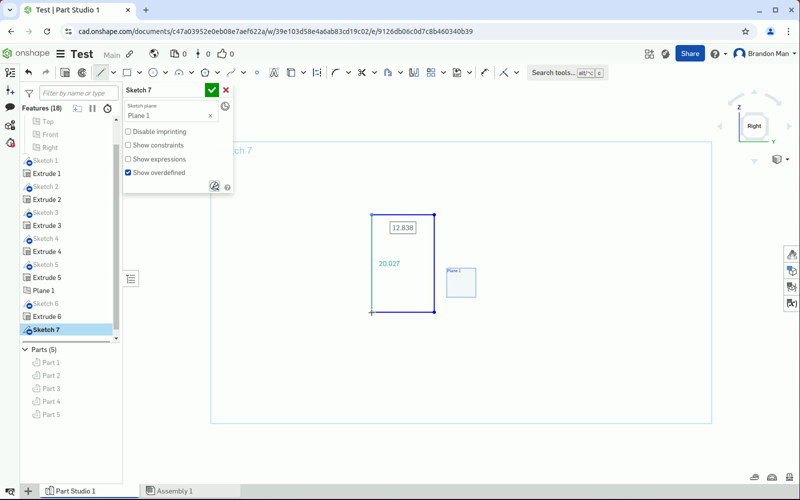
key_up(shift)
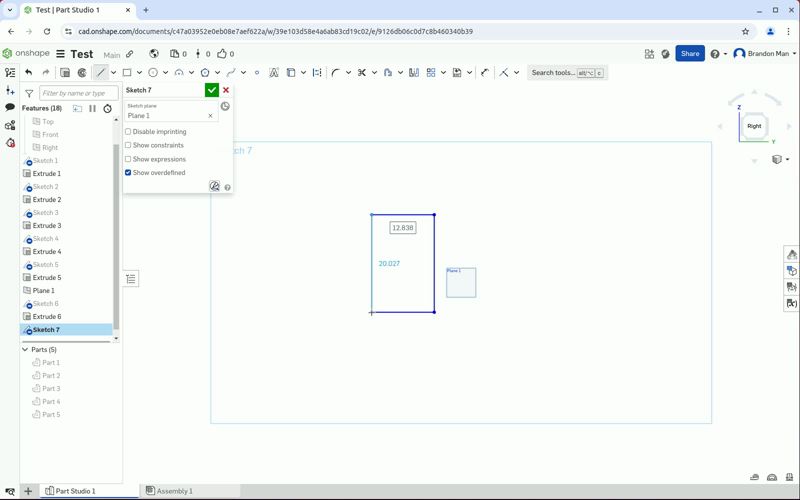
click(371, 312)
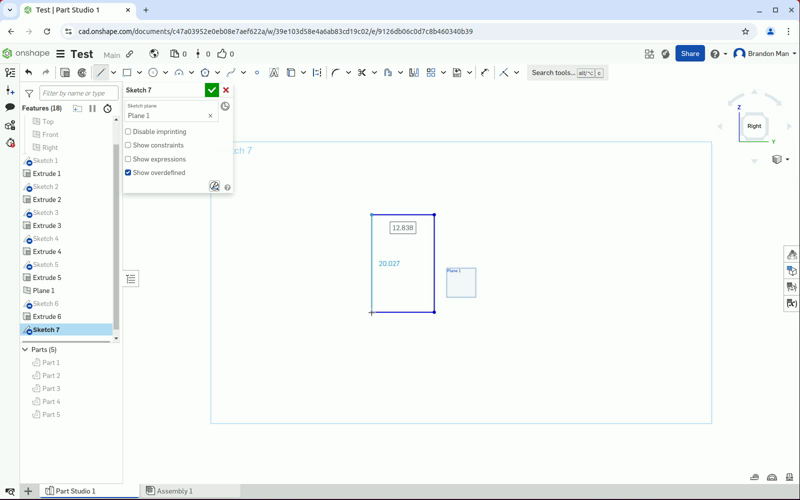
key(esc)
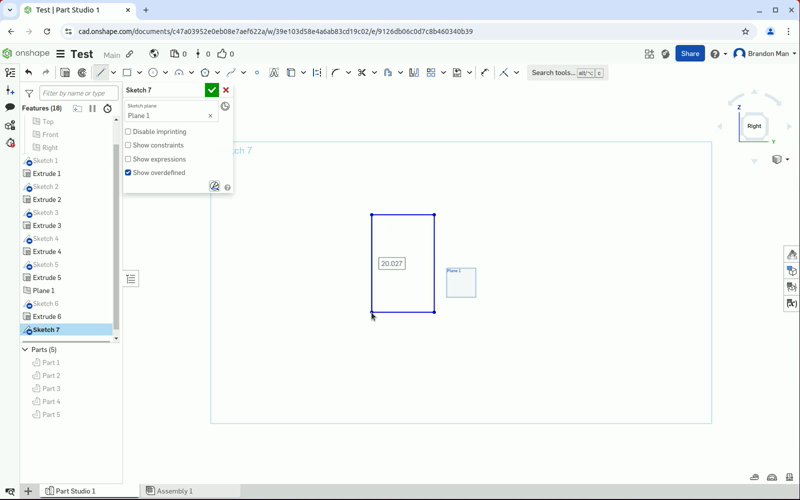
mouse_move(421, 254)
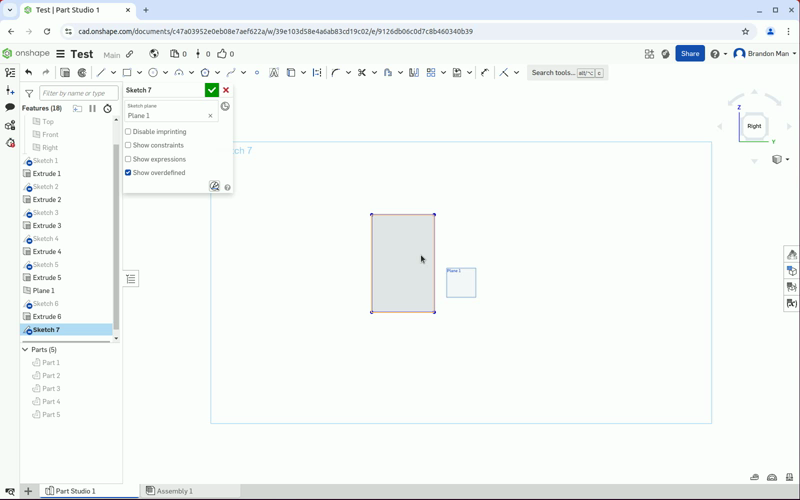
click(421, 254)
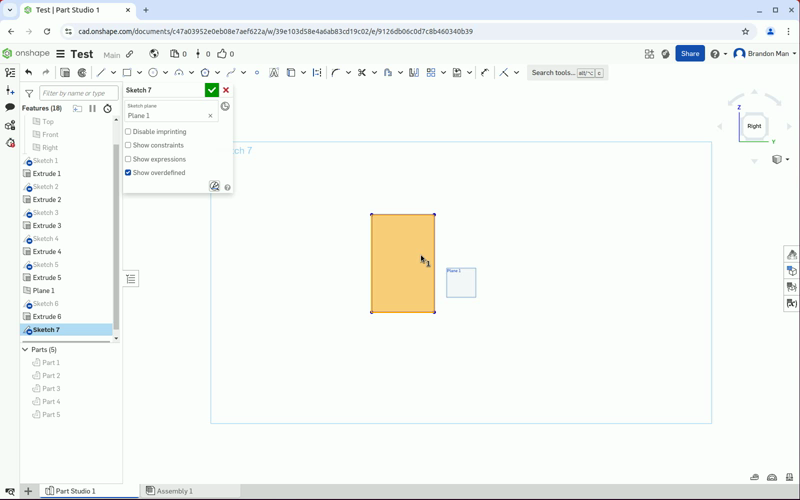
mouse_move(73, 352)
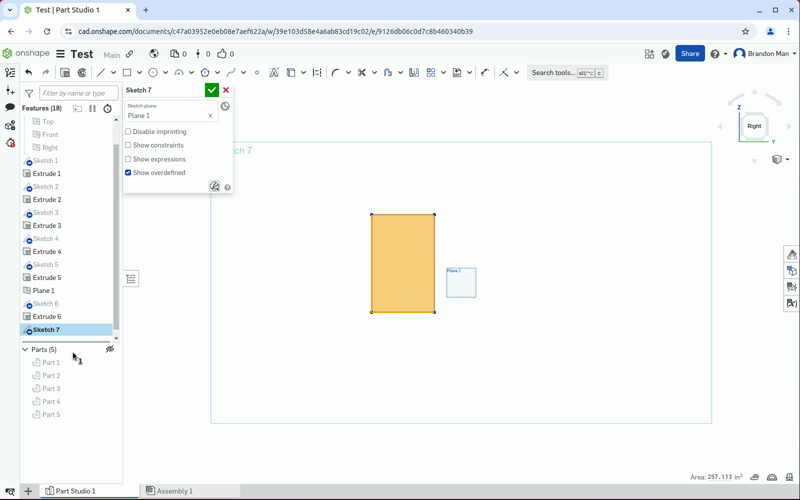
key(shift+y)
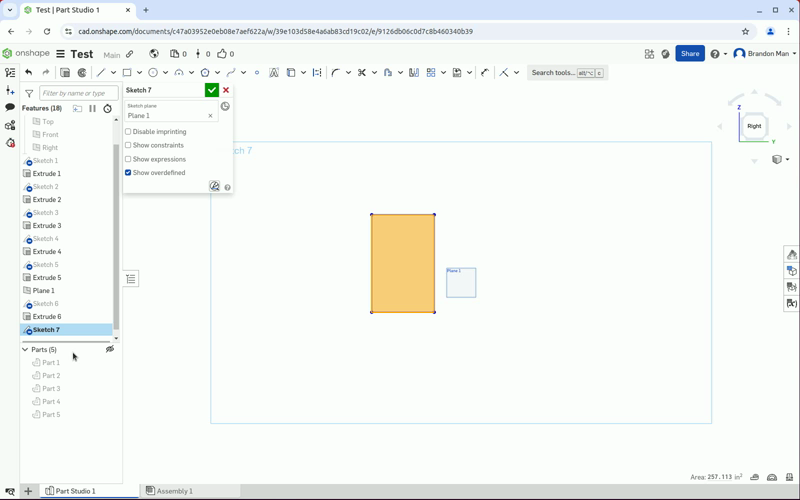
key(shift+e)
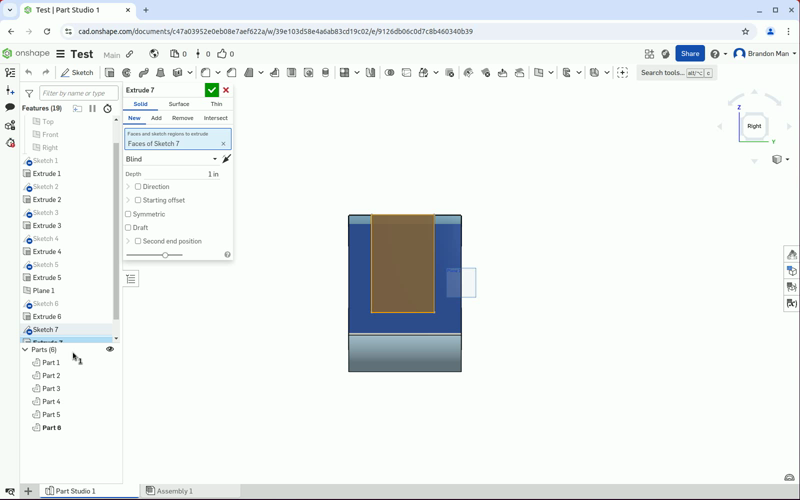
mouse_move(143, 106)
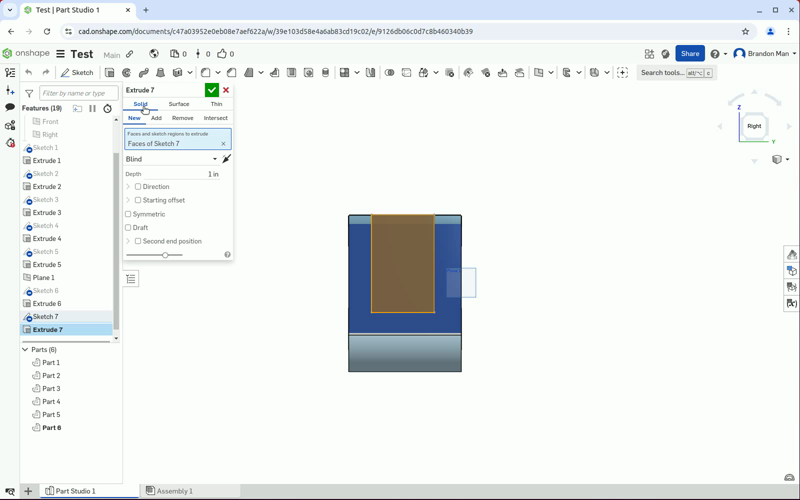
click(143, 106)
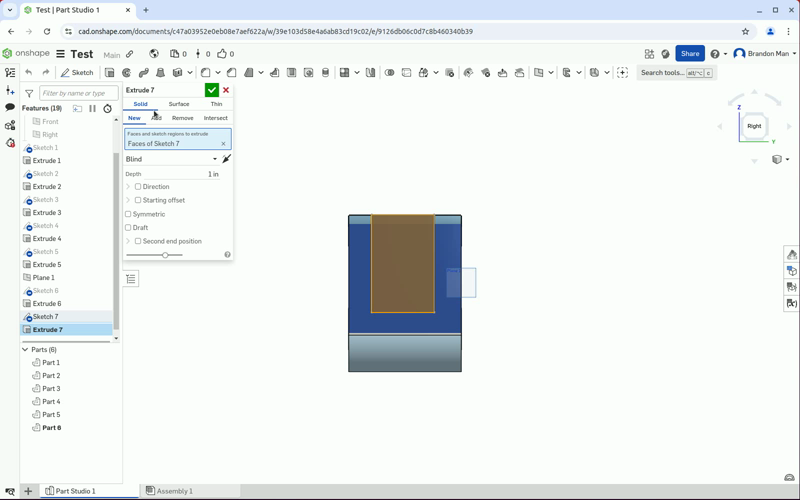
mouse_move(186, 120)
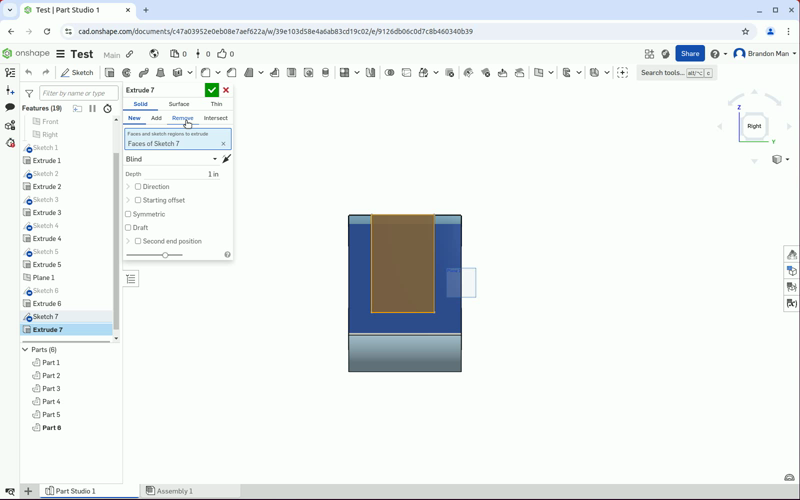
click(186, 120)
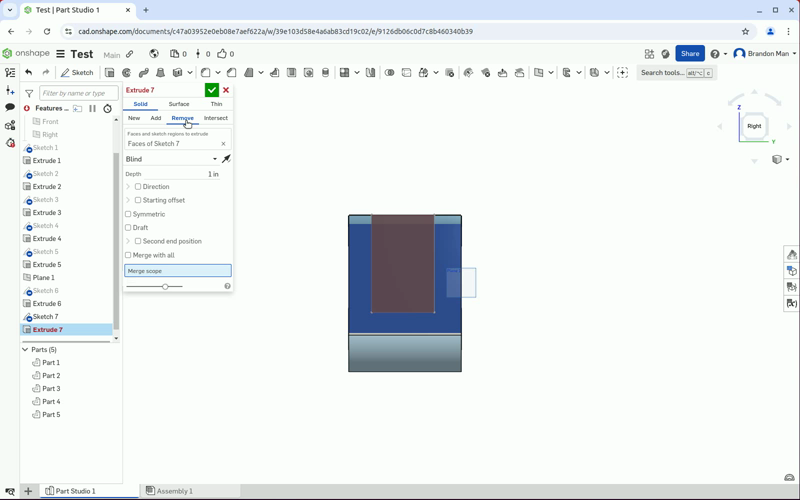
key(tab, 4)
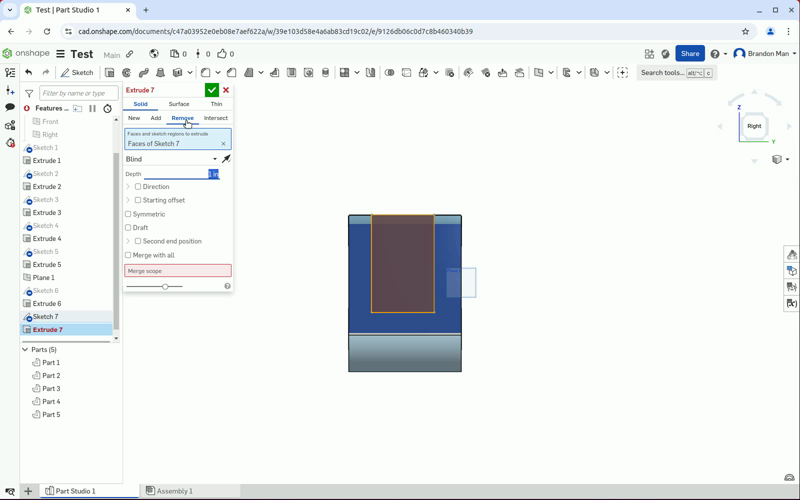
text(30.811)
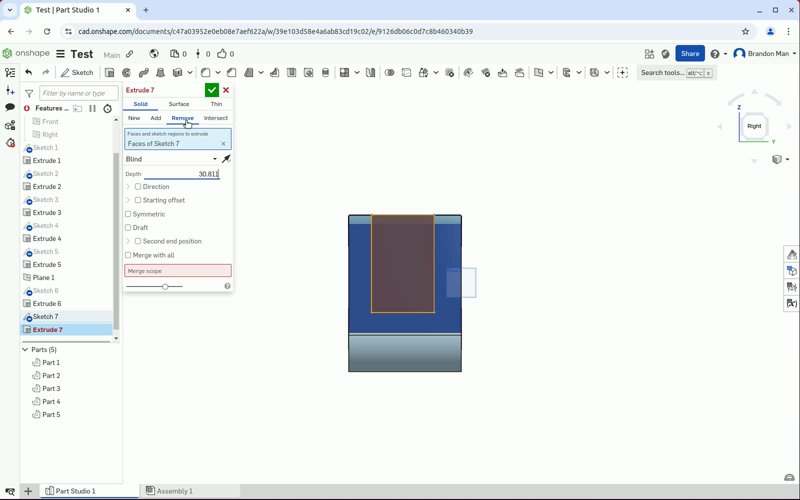
key(tab, 6)
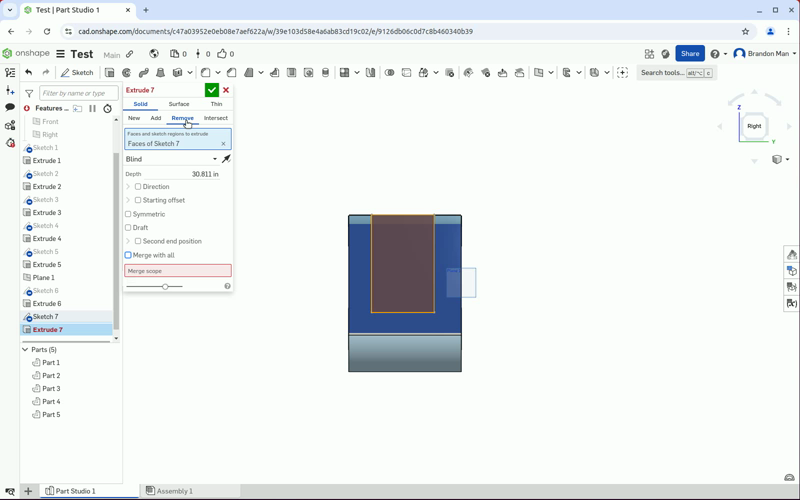
key(space)
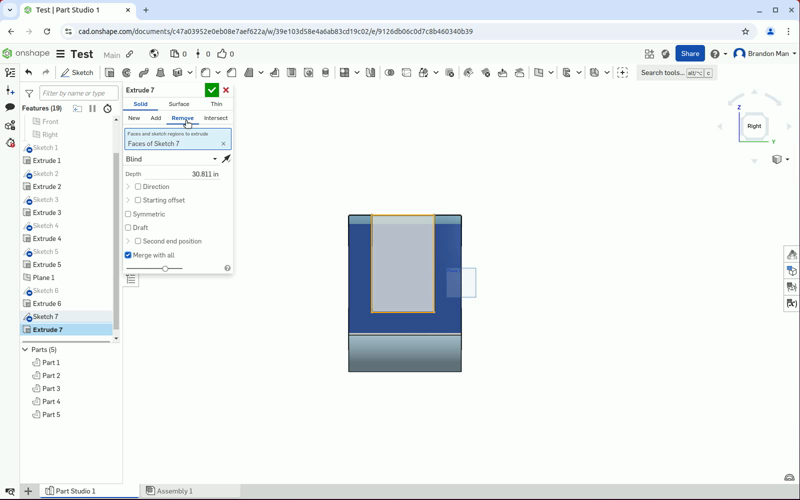
key(enter)
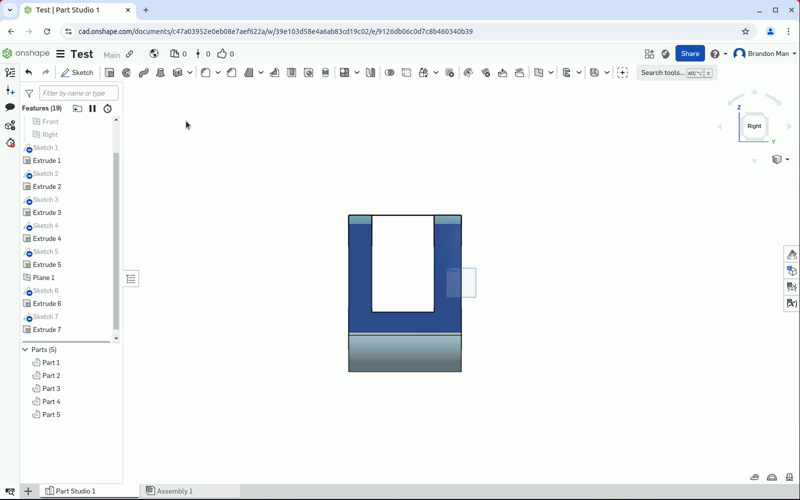
key(shift+h)
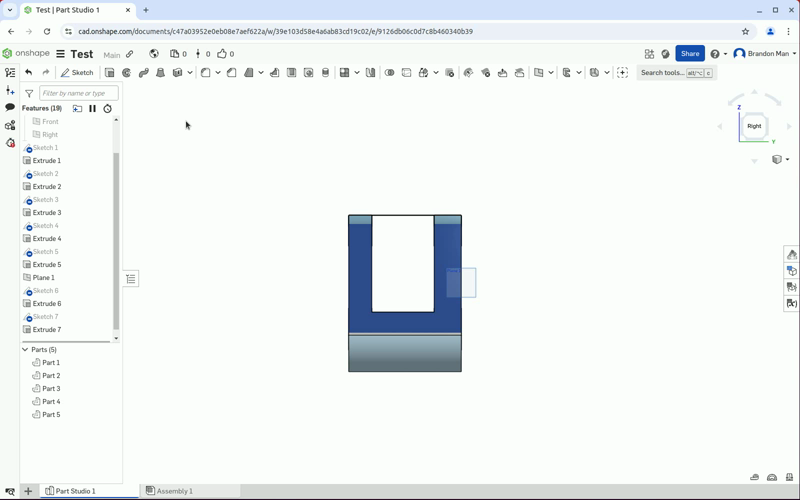
key(shift+h)
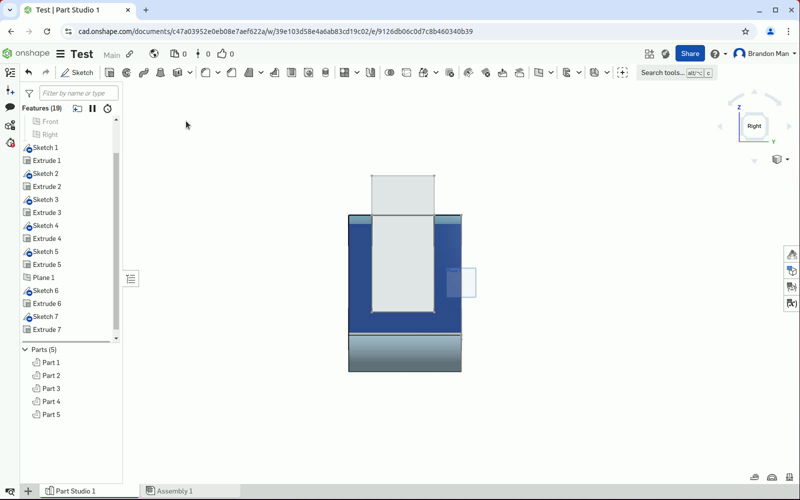
key(shift+7)
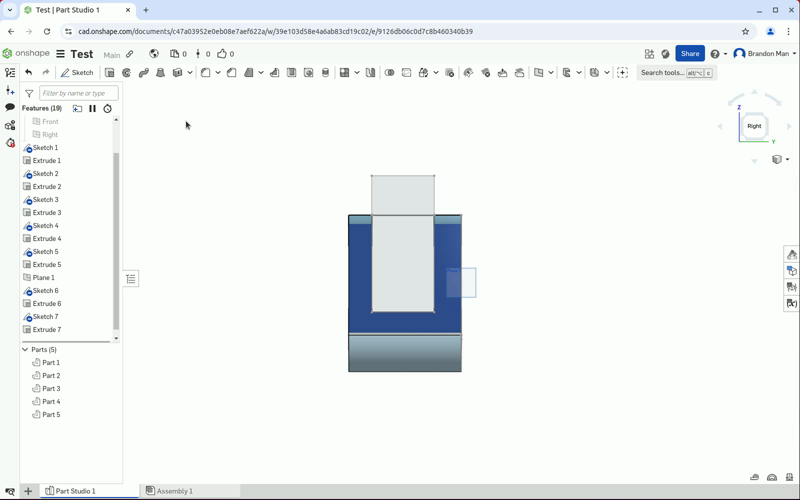
key(right, 2)
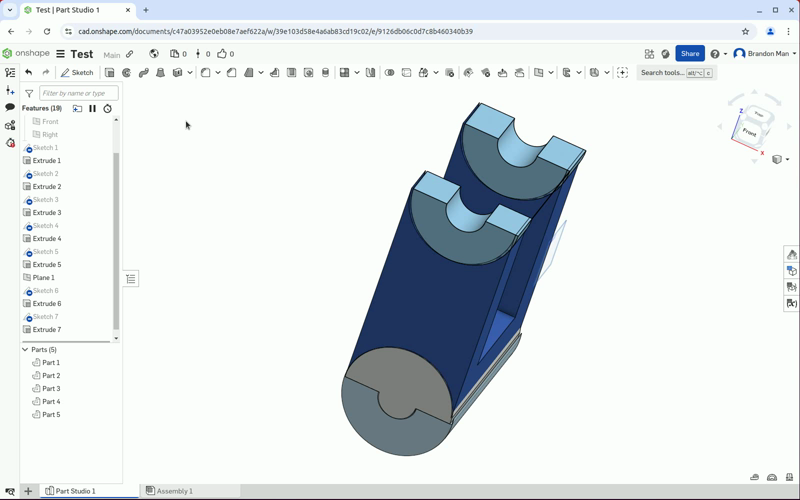
key(down, 2)
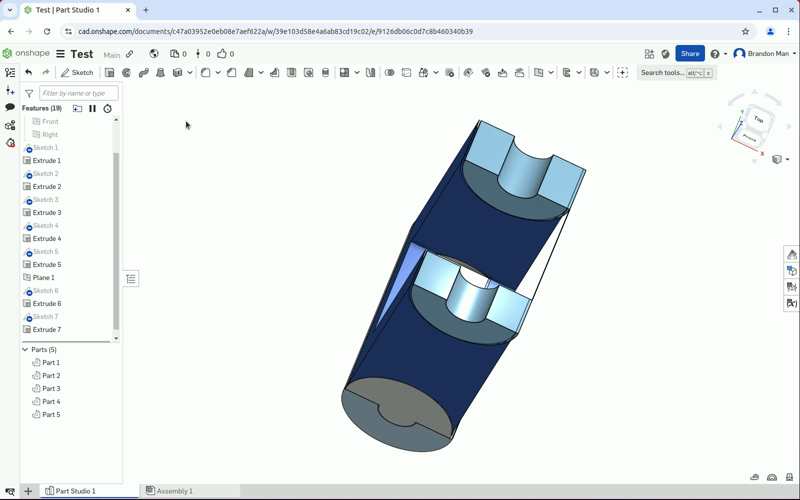
key(up, 2)
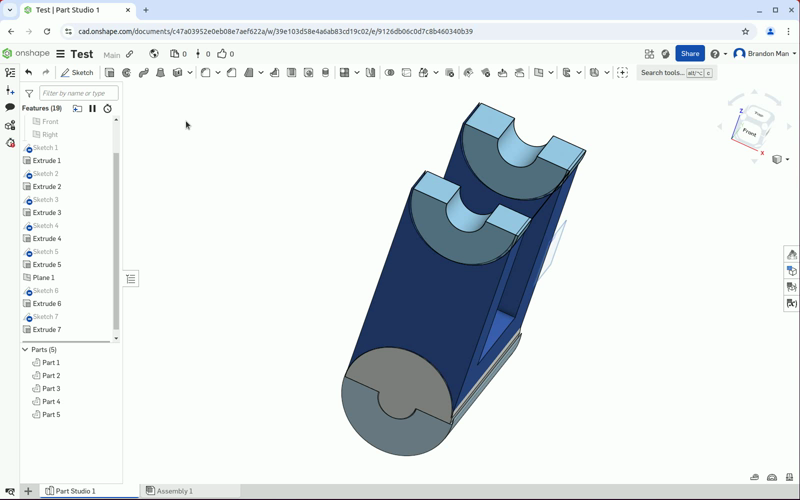
key(left, 2)
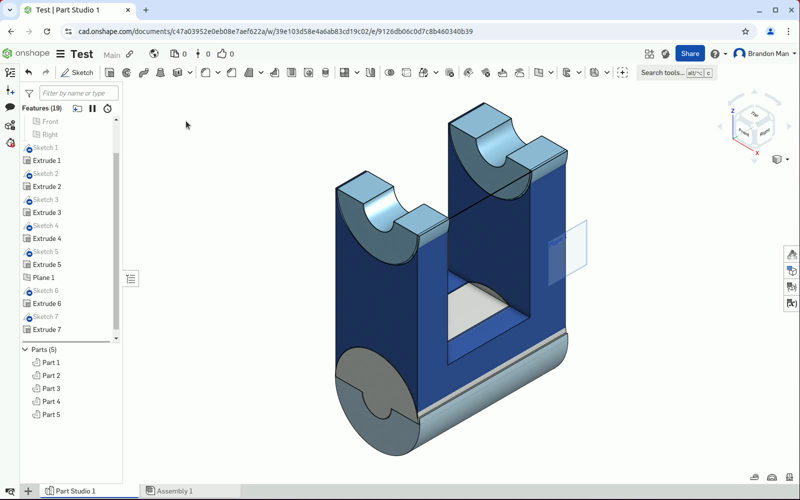
mouse_move(69, 150)
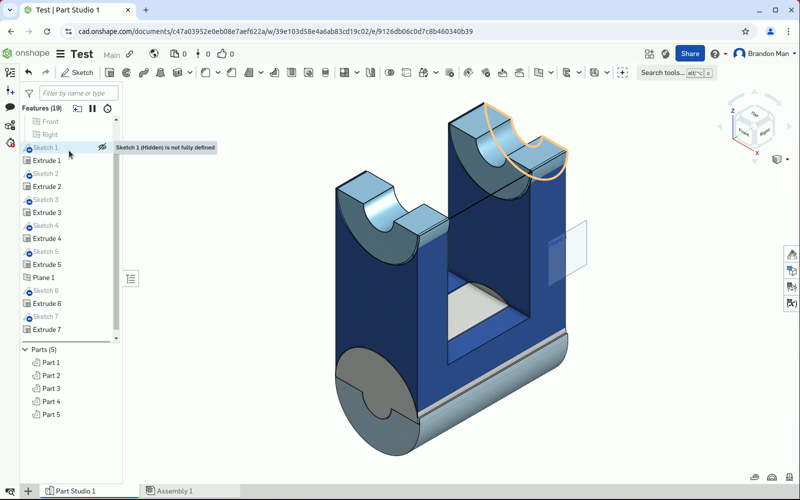
click(69, 150)